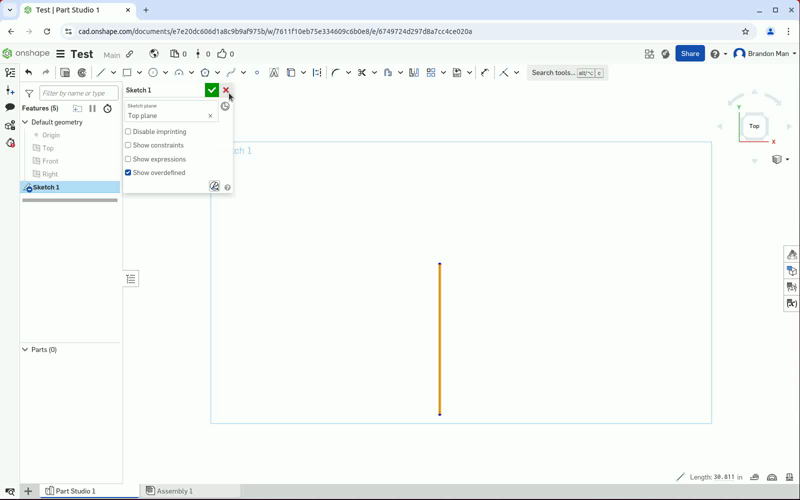
key(shift+h)
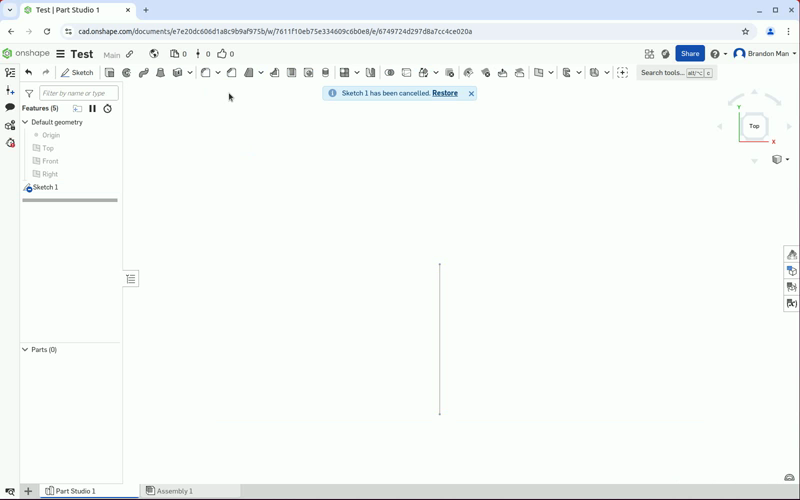
key(shift+s)
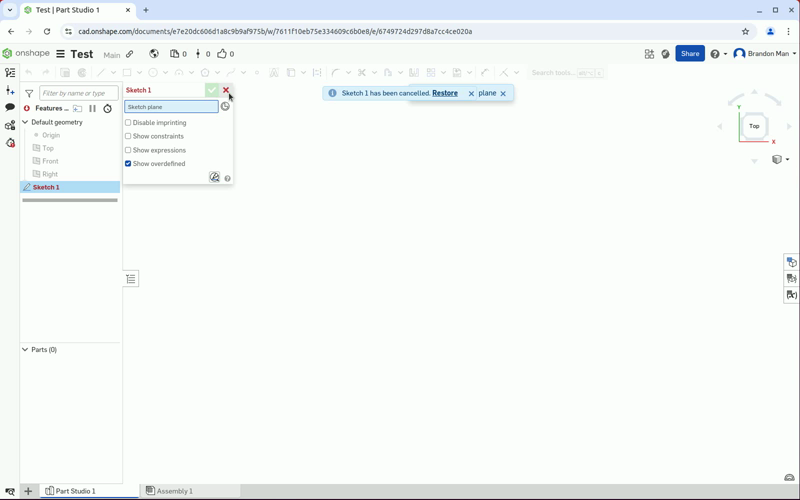
mouse_move(73, 150)
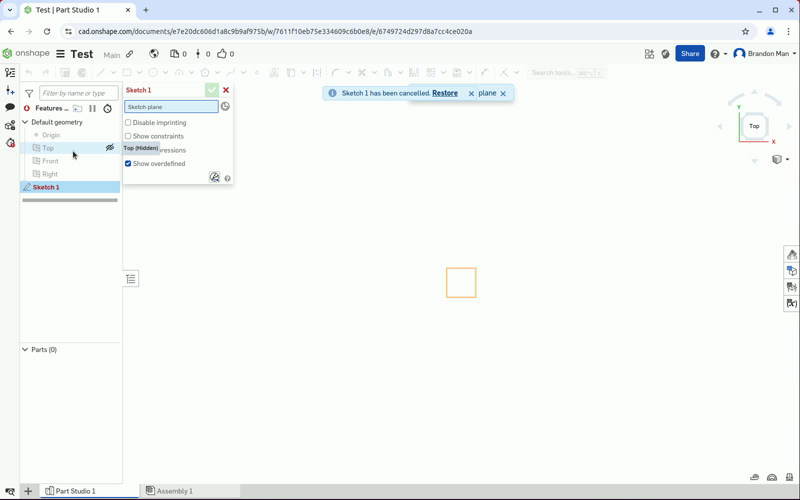
click(73, 150)
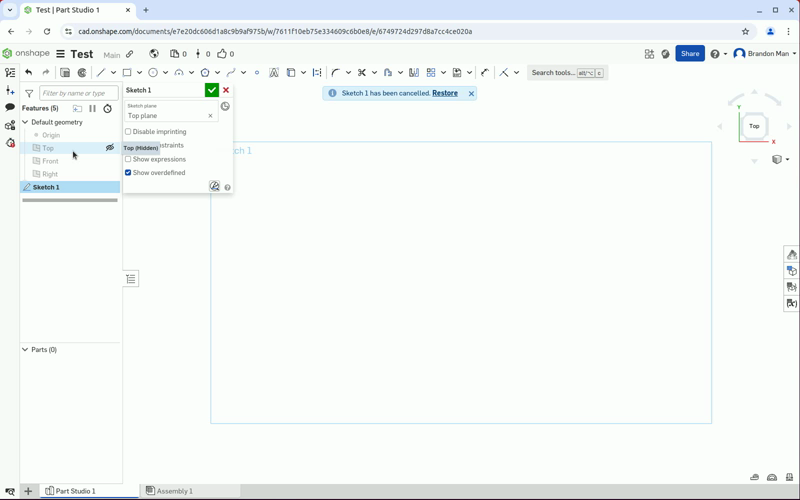
mouse_move(73, 352)
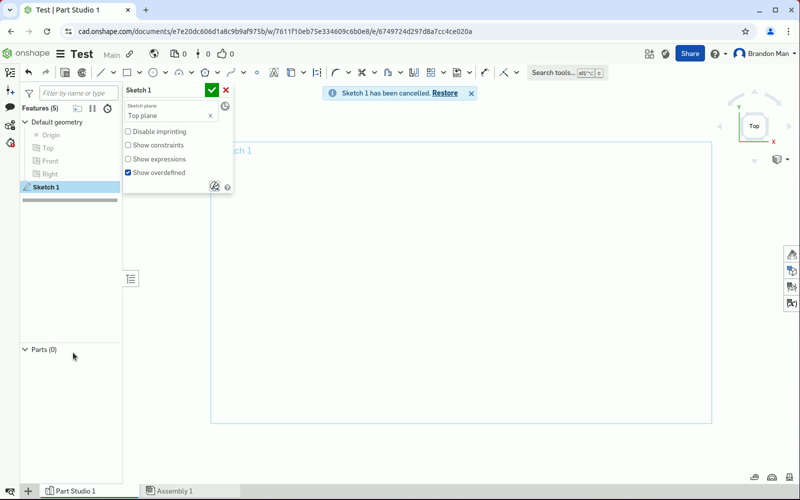
key(y)
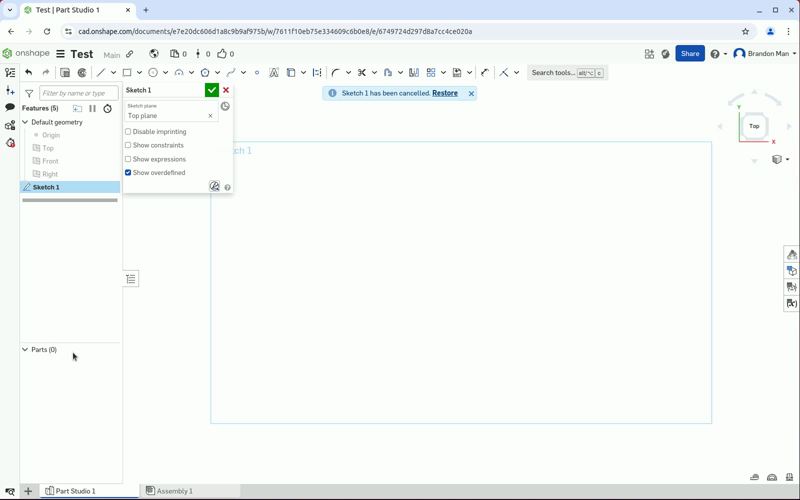
key(a)
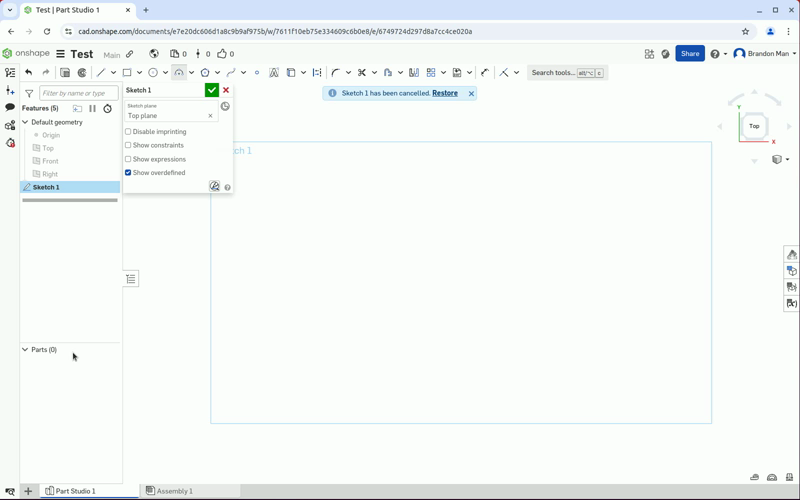
key_down(shift)
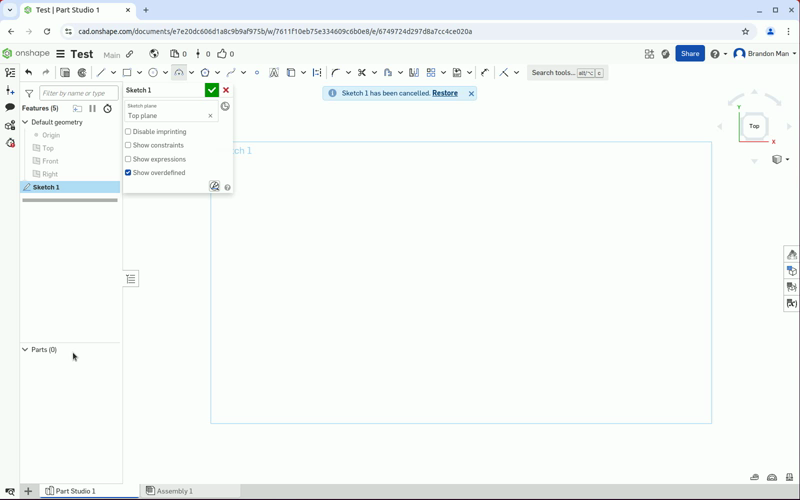
mouse_move(485, 231)
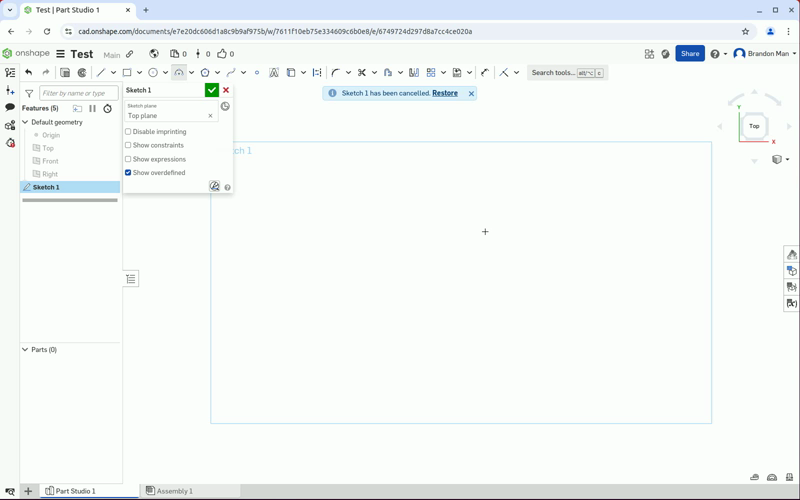
click(485, 231)
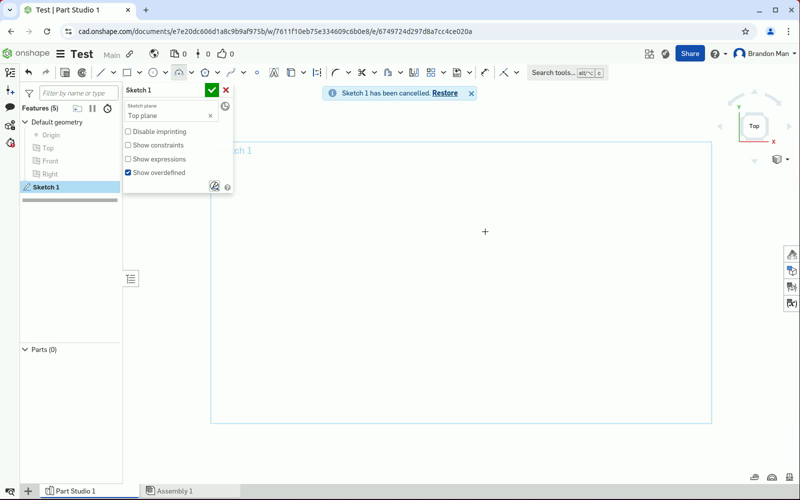
key_up(shift)
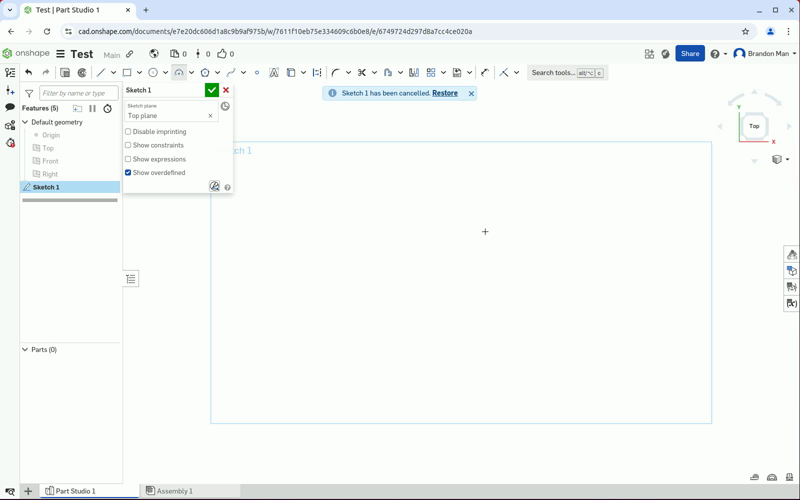
key_down(shift)
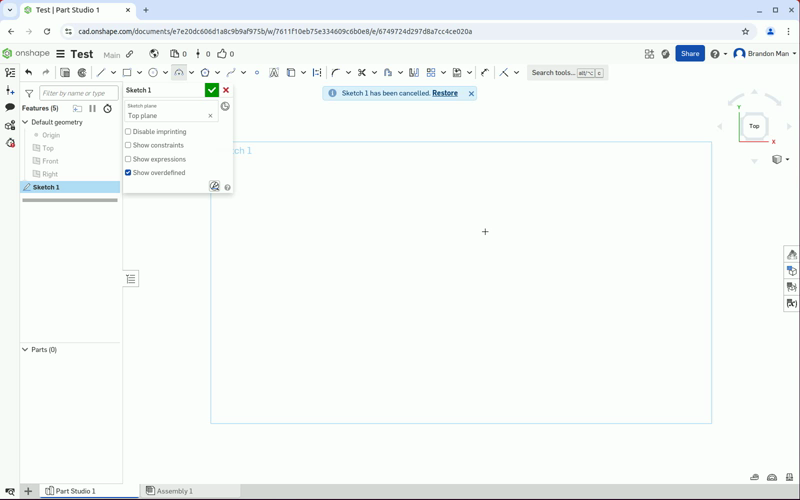
mouse_move(486, 230)
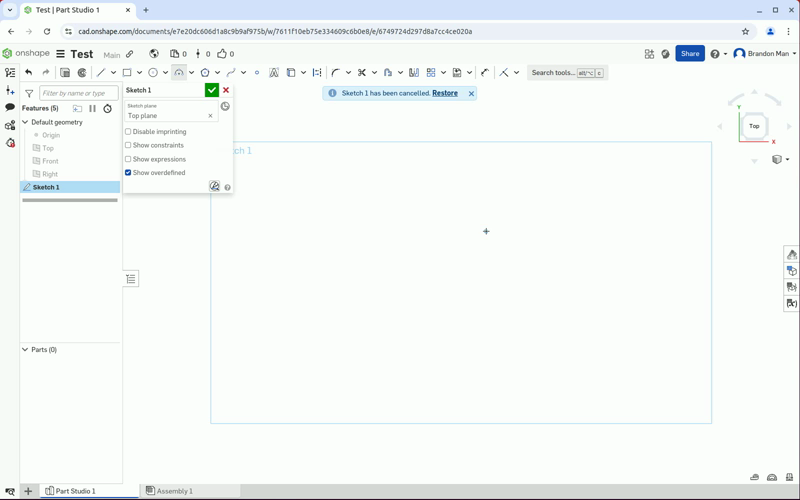
scroll(6)
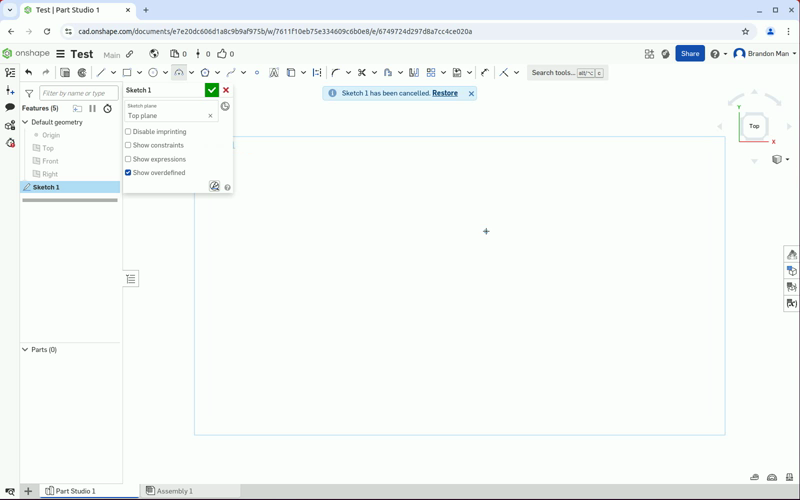
scroll(6)
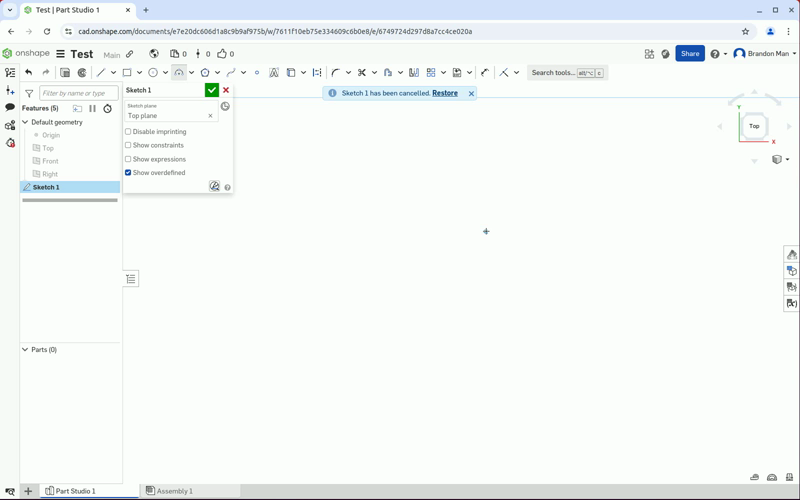
scroll(6)
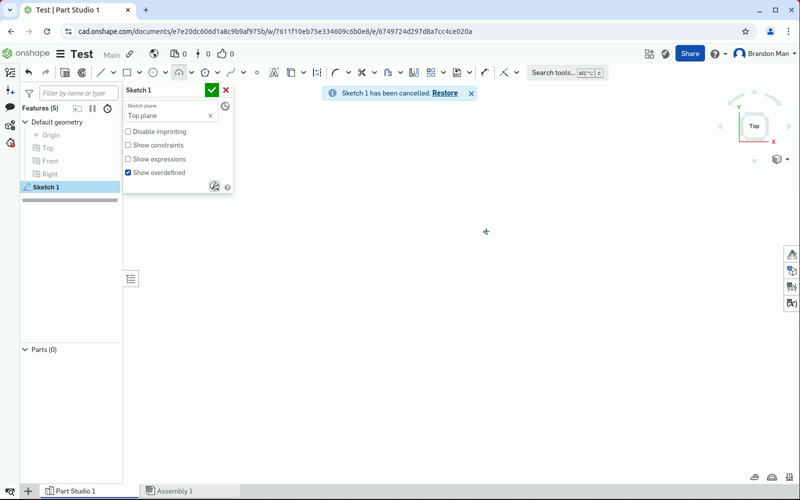
scroll(6)
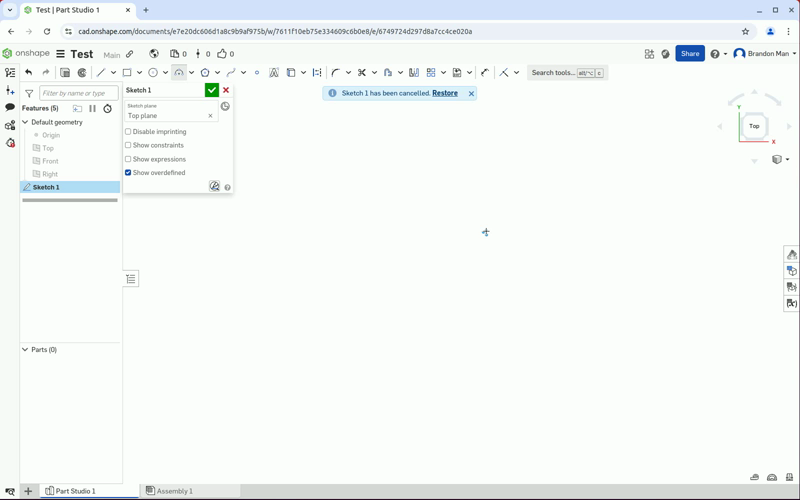
scroll(6)
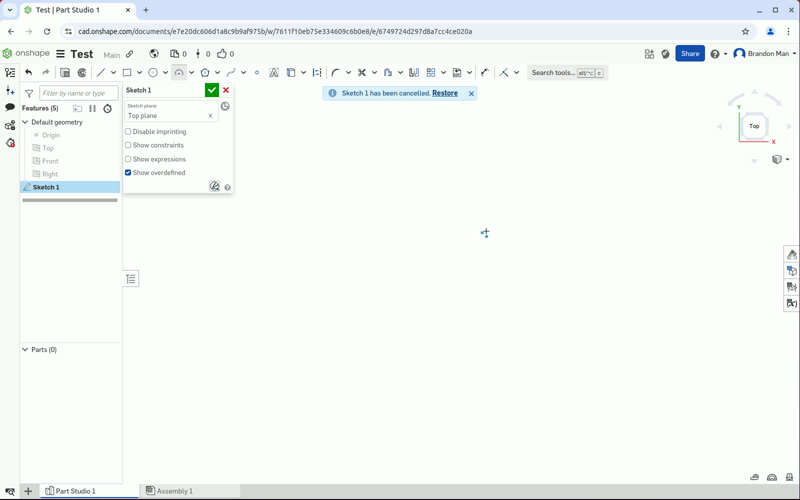
scroll(6)
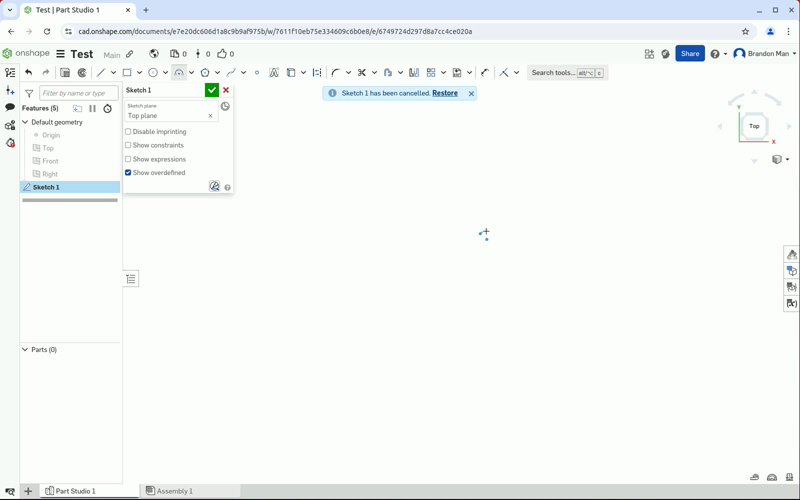
scroll(6)
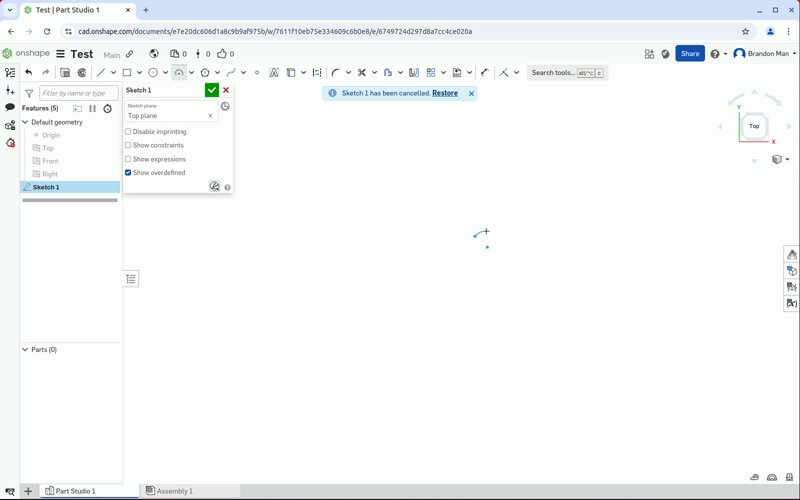
click(486, 230)
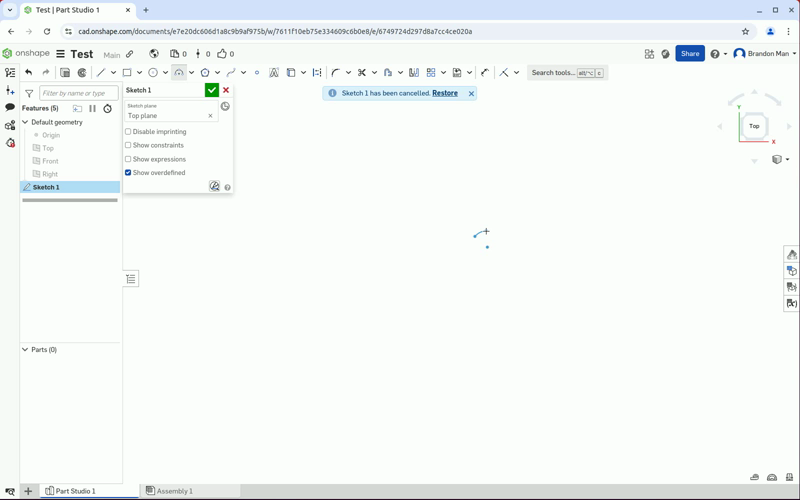
scroll(-6)
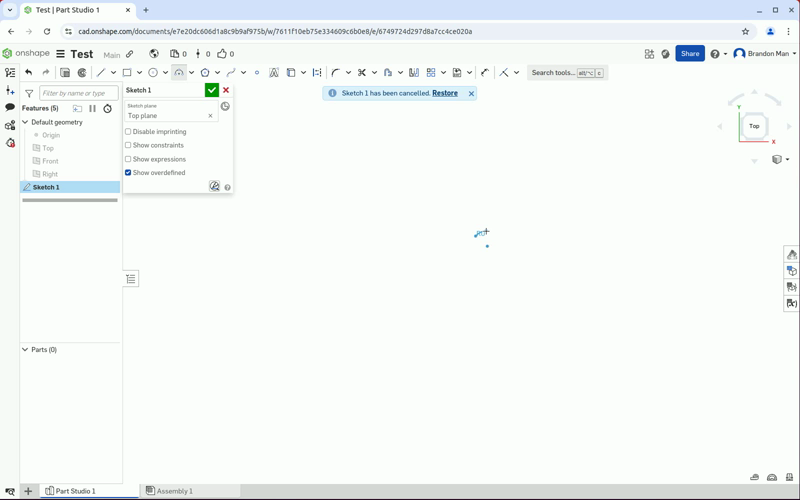
scroll(-6)
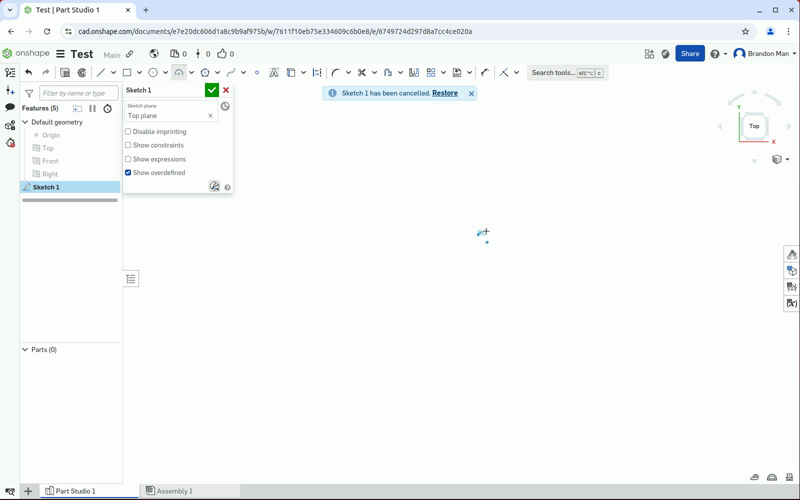
scroll(-6)
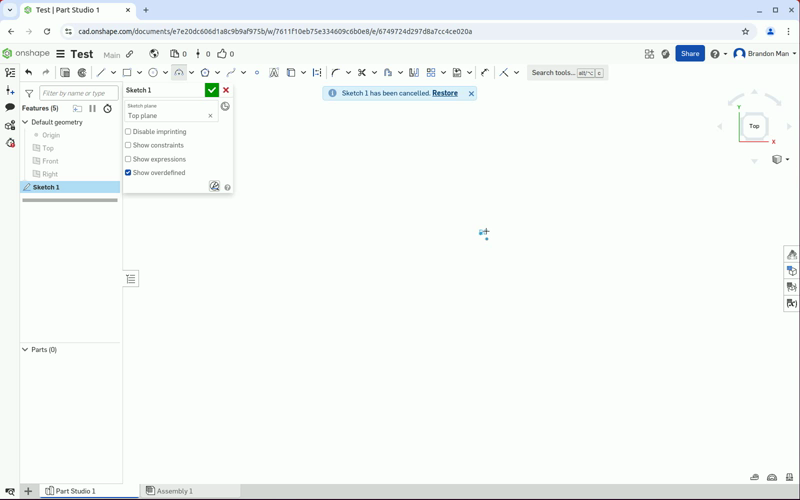
scroll(-6)
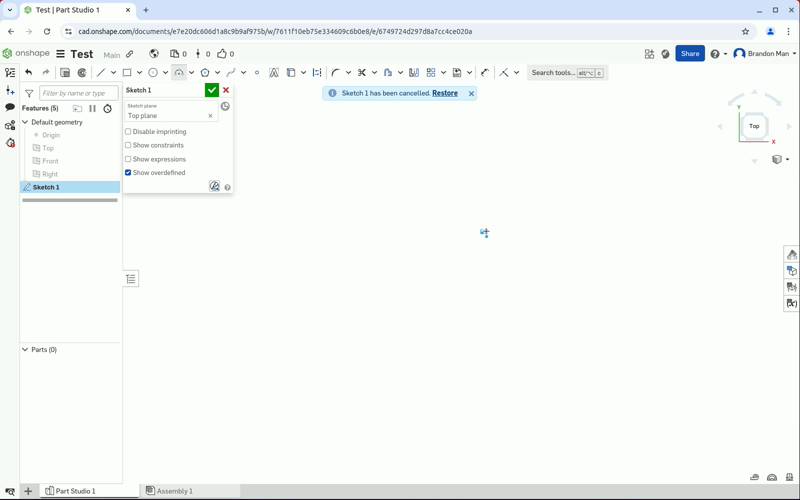
scroll(-6)
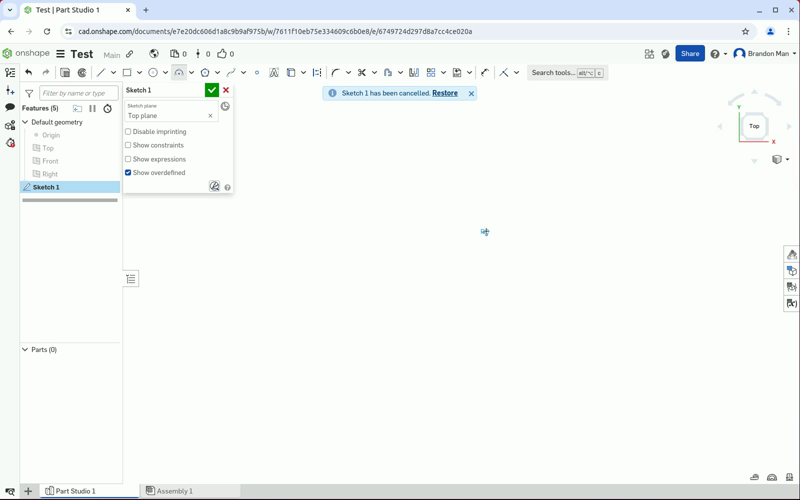
scroll(-6)
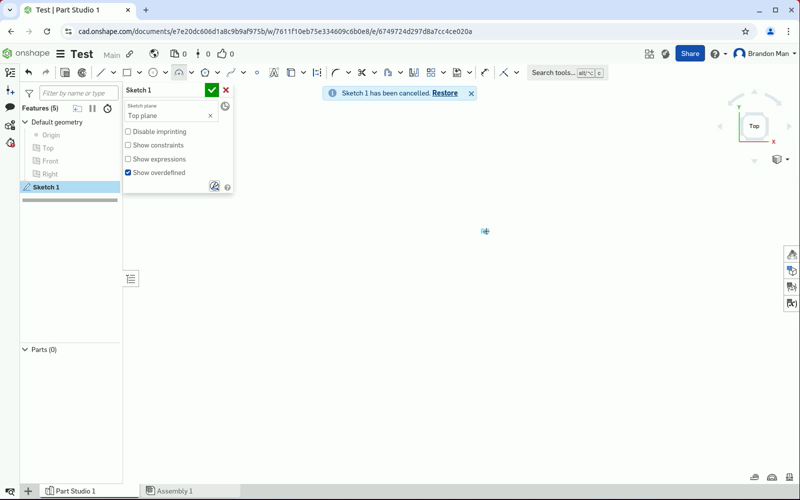
scroll(-6)
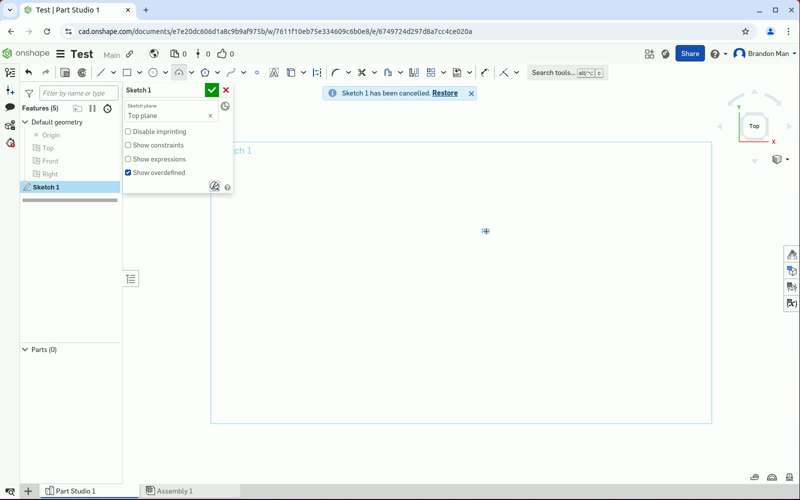
mouse_move(485, 231)
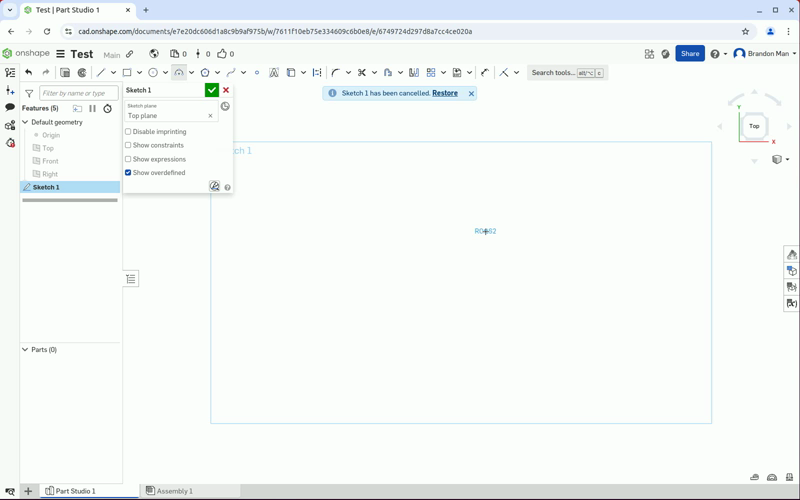
scroll(6)
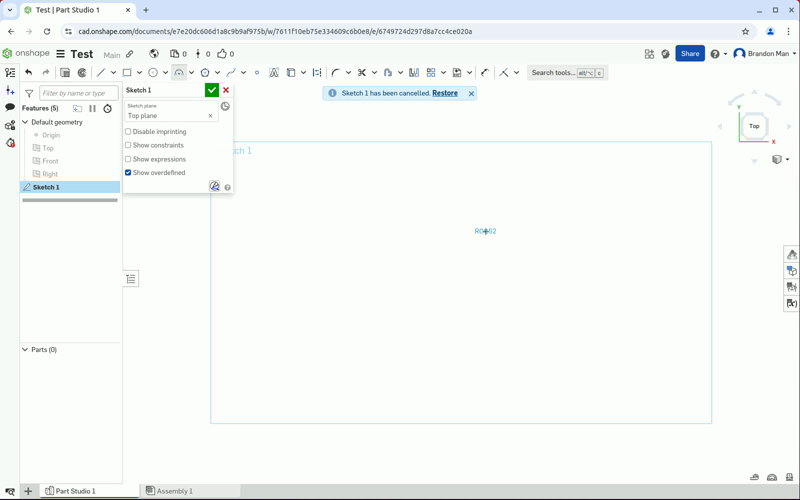
scroll(6)
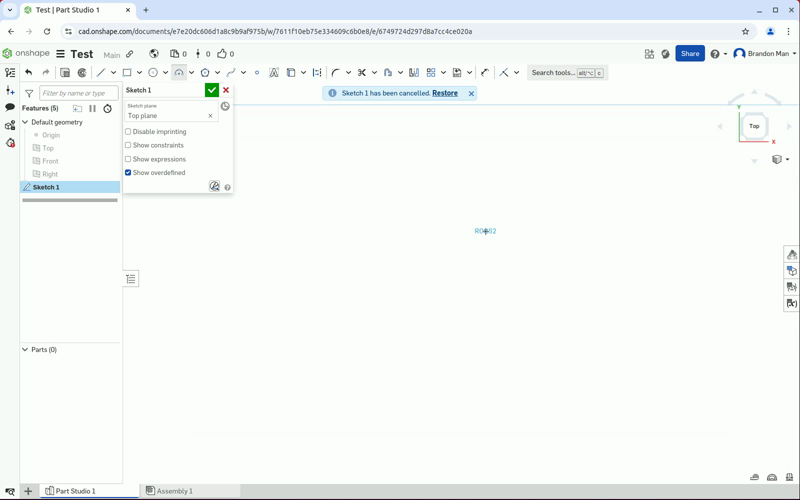
scroll(6)
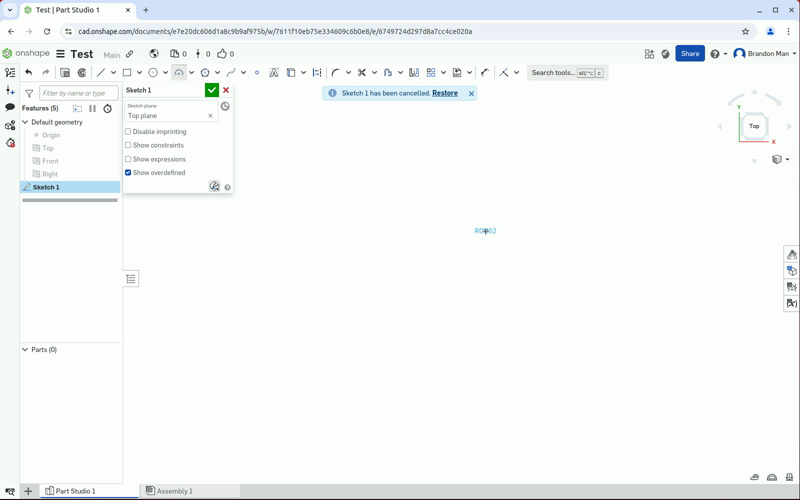
scroll(6)
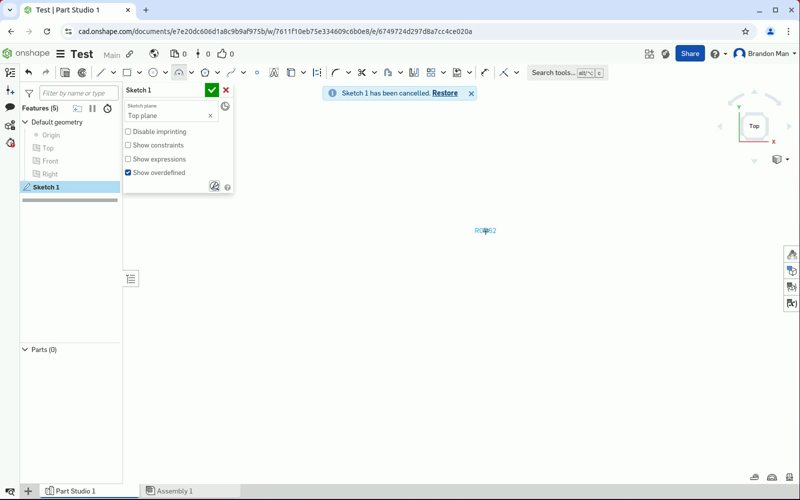
scroll(6)
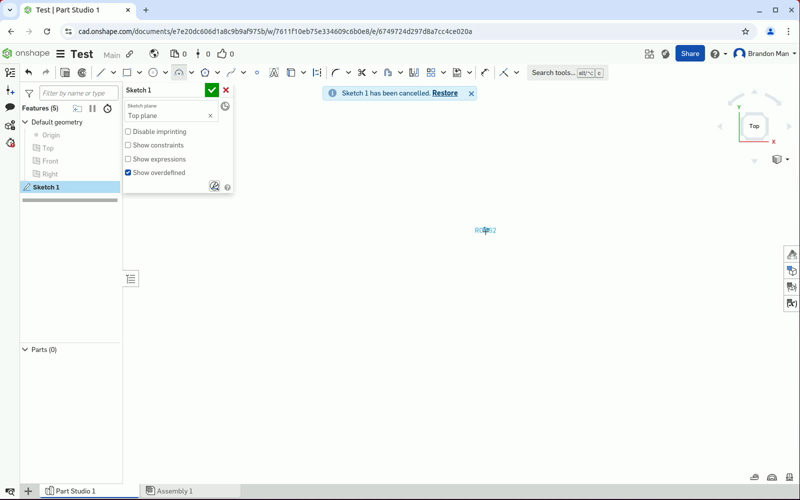
scroll(6)
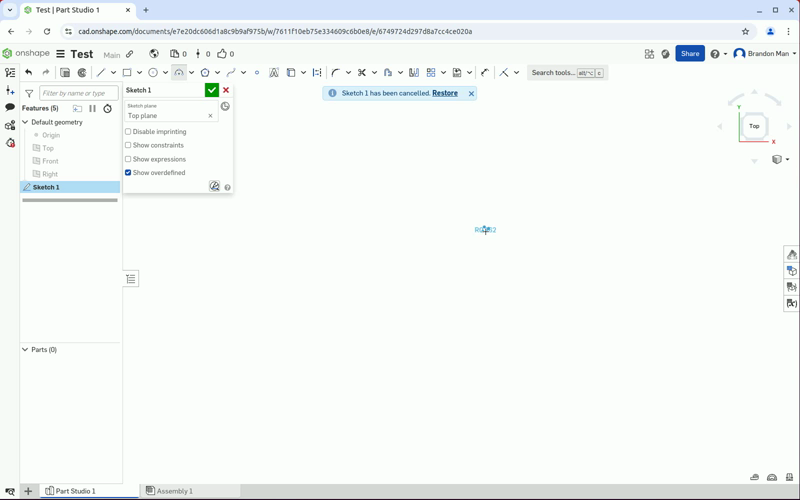
scroll(6)
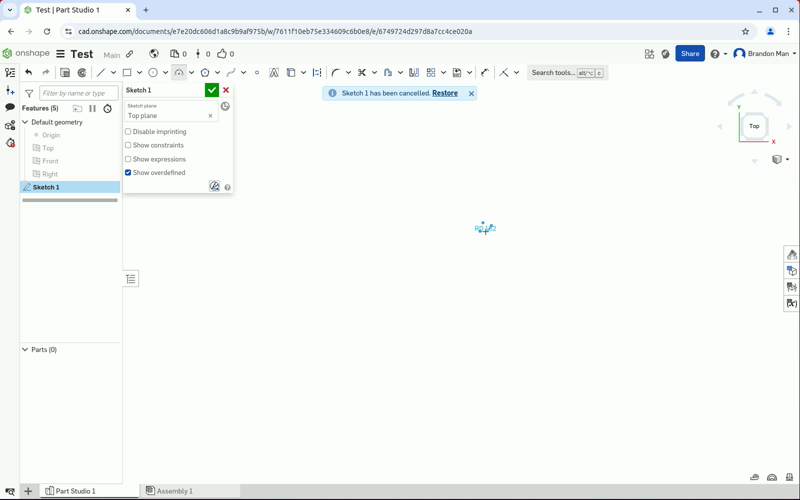
click(485, 231)
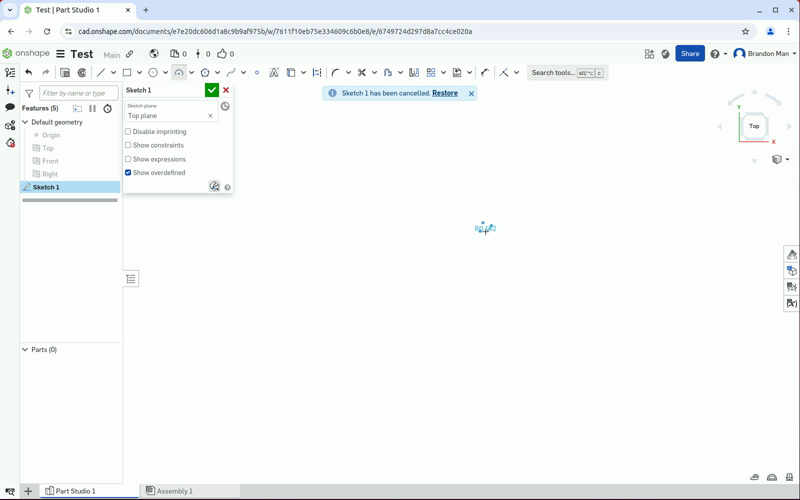
scroll(-6)
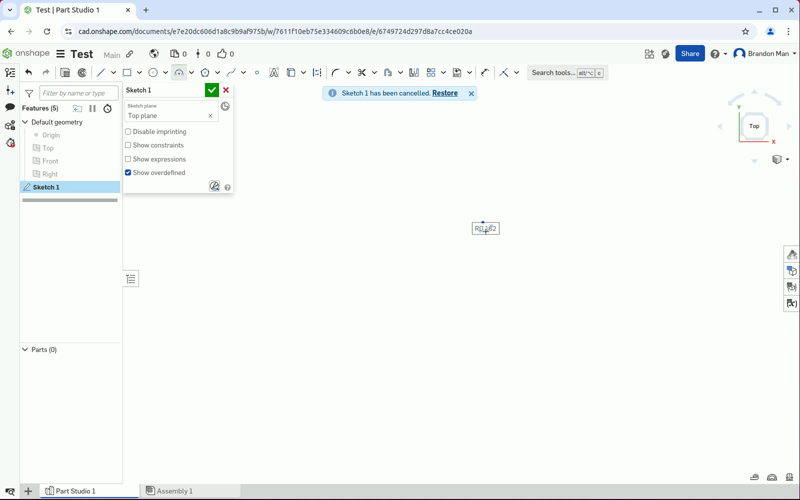
scroll(-6)
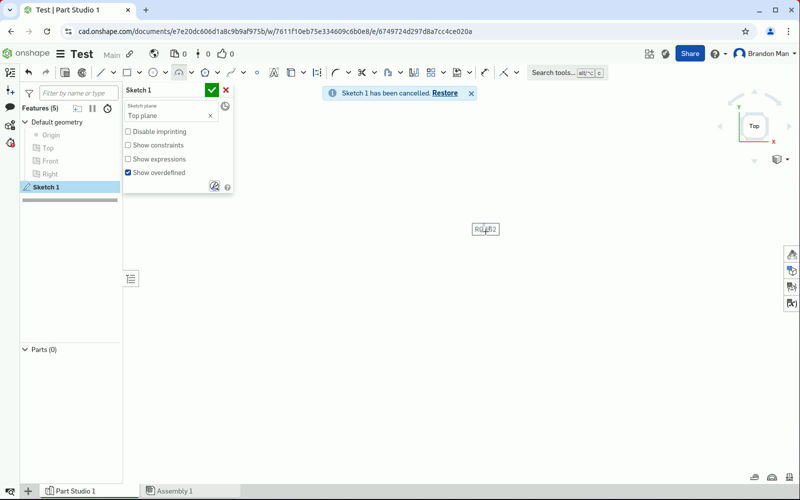
scroll(-6)
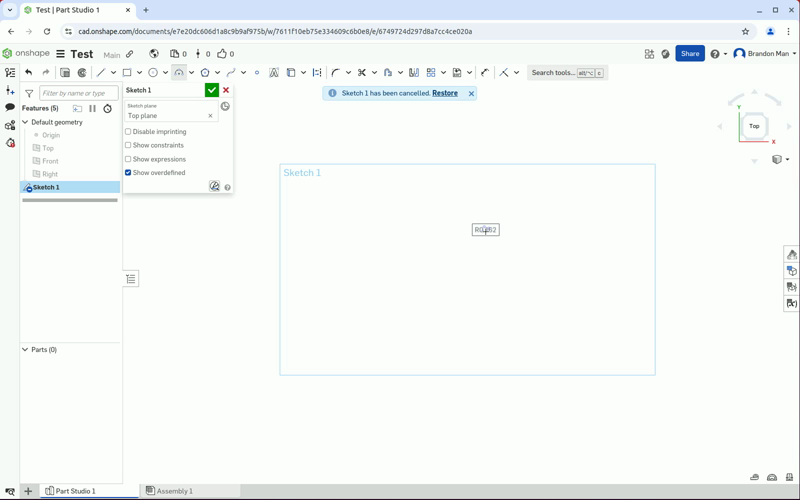
scroll(-6)
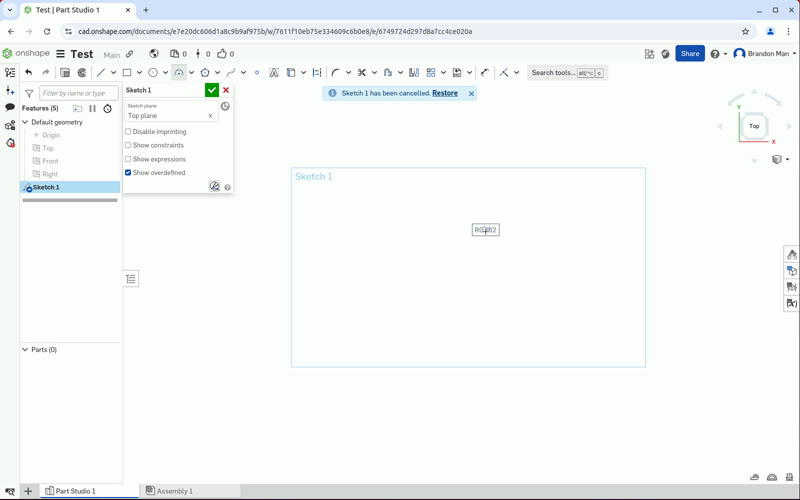
scroll(-6)
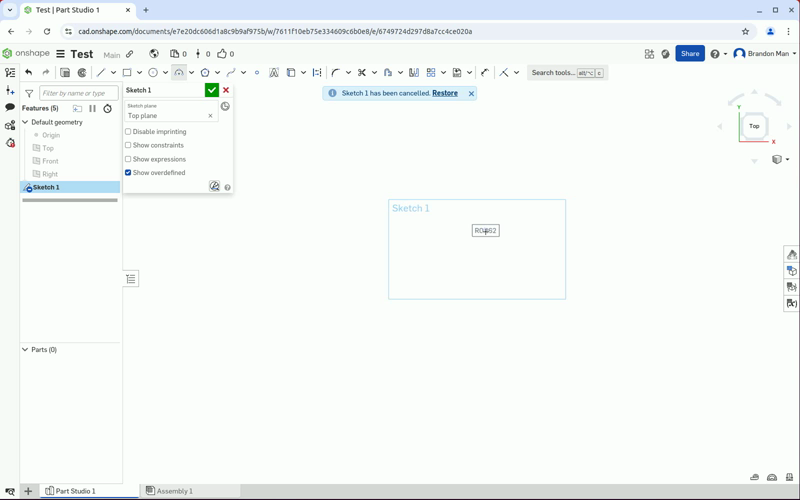
scroll(-6)
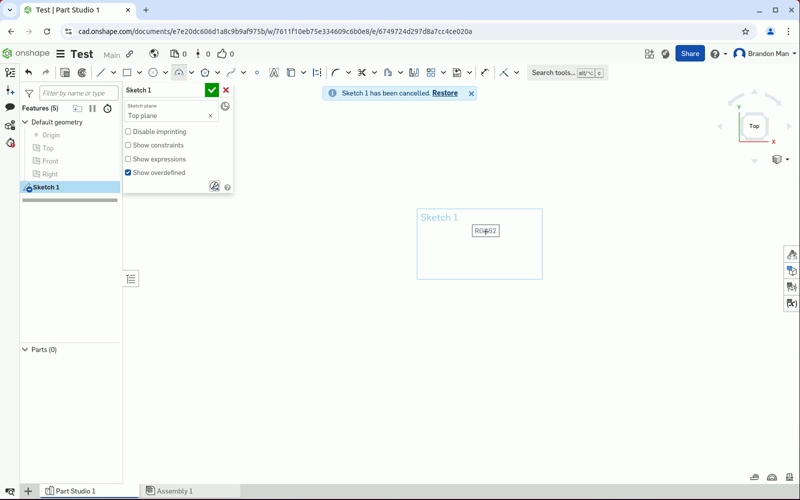
scroll(-6)
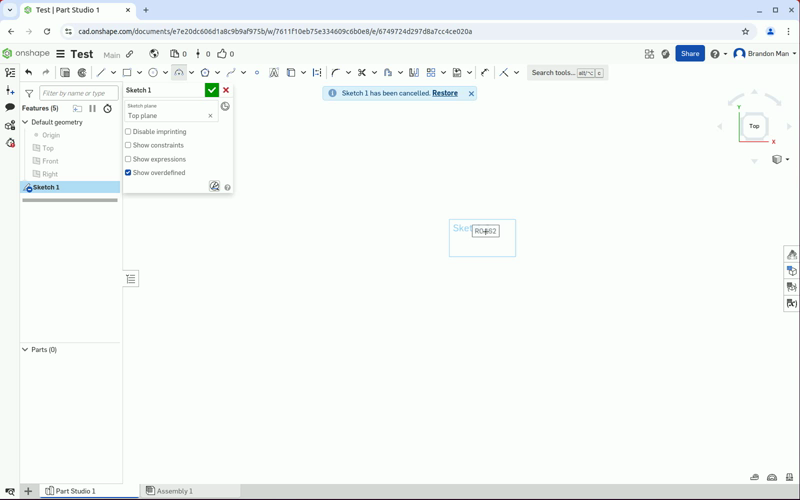
key_up(shift)
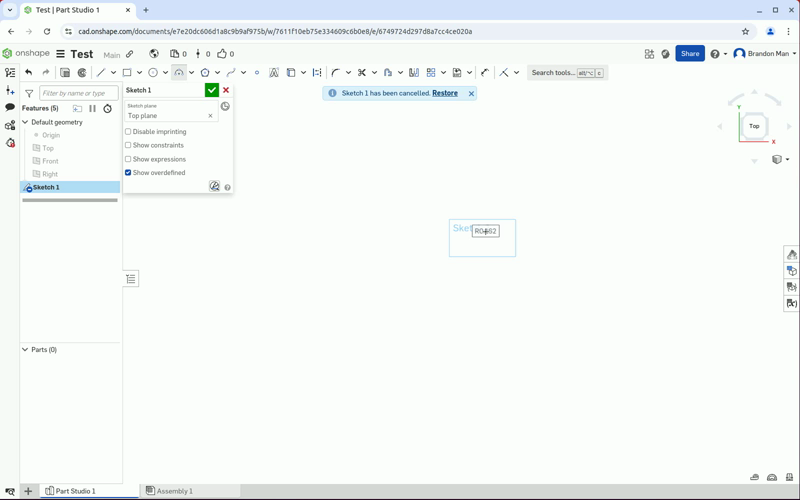
mouse_move(486, 230)
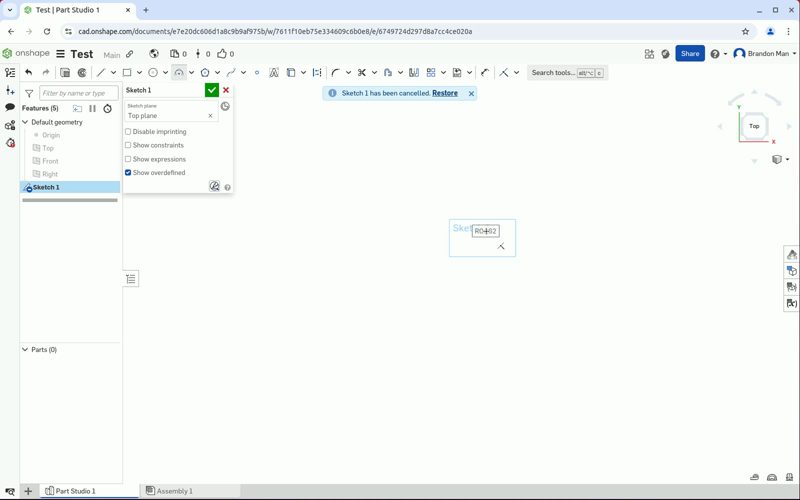
scroll(6)
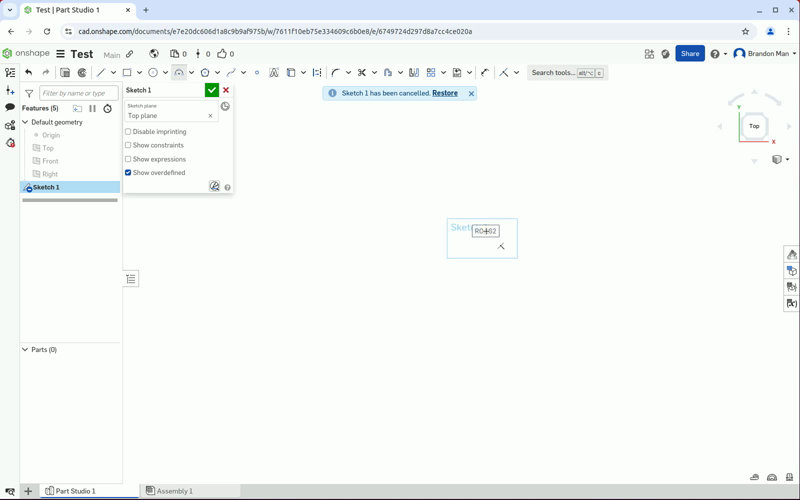
scroll(6)
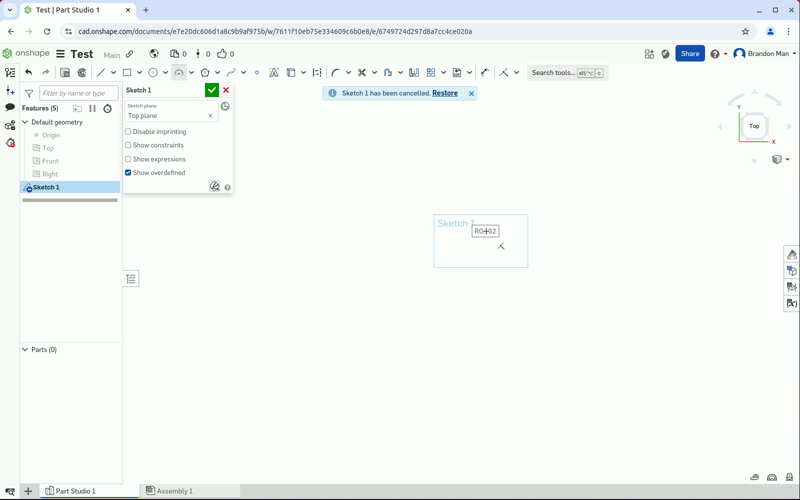
scroll(6)
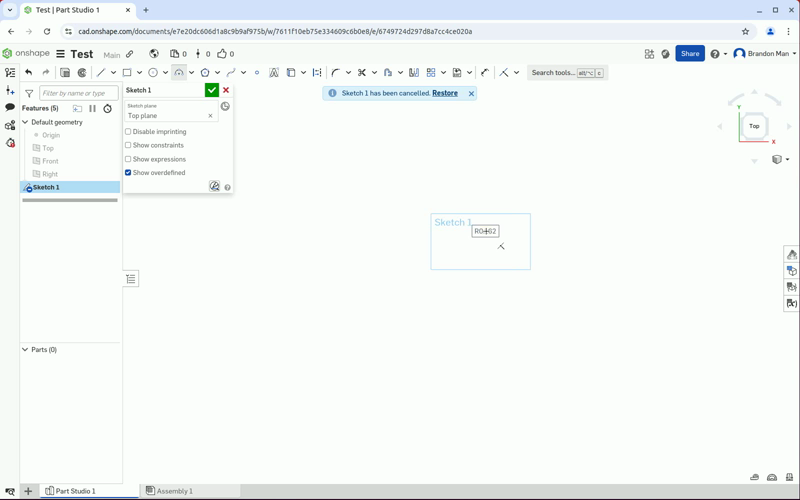
scroll(6)
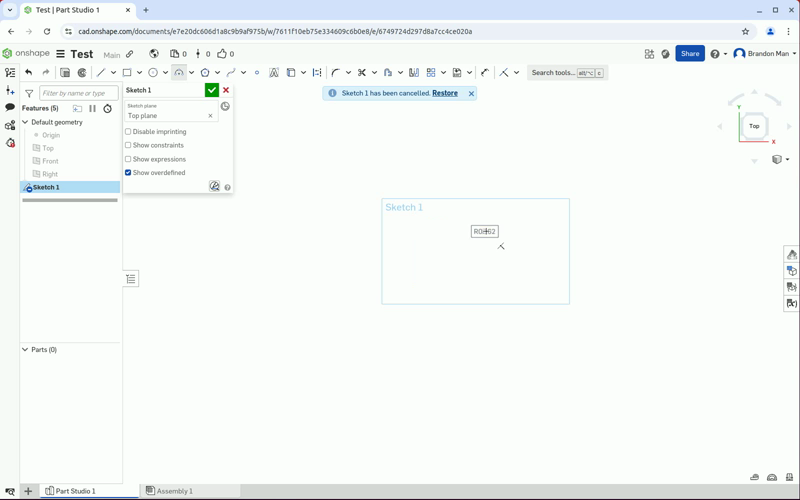
scroll(6)
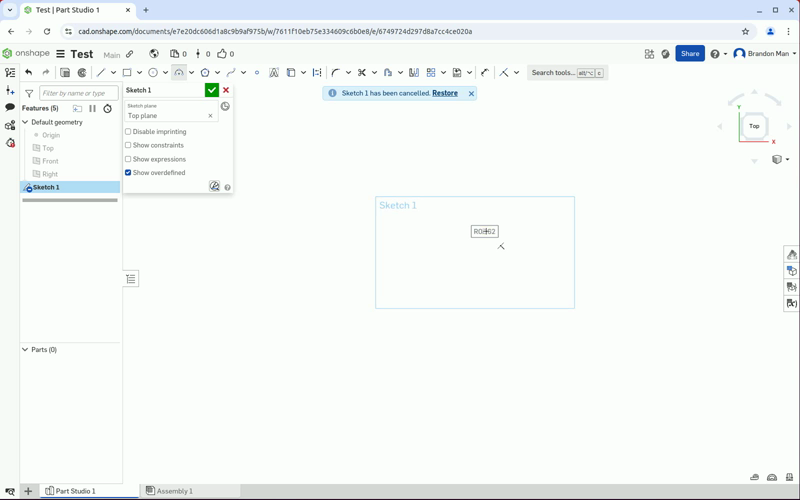
scroll(6)
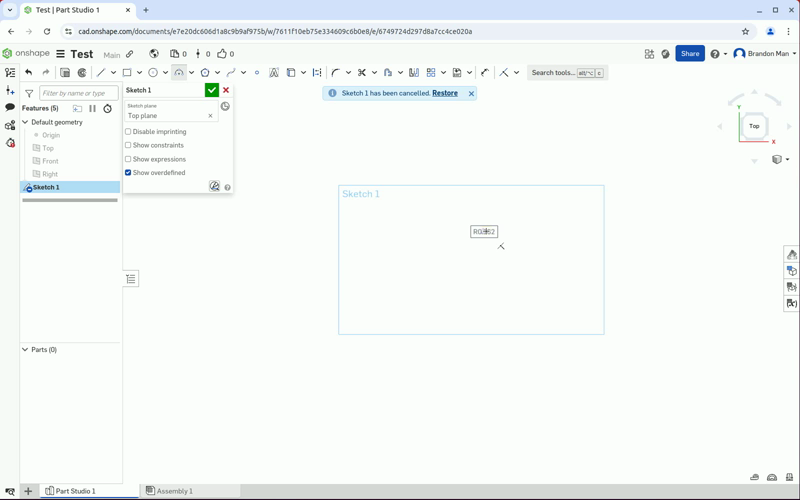
scroll(6)
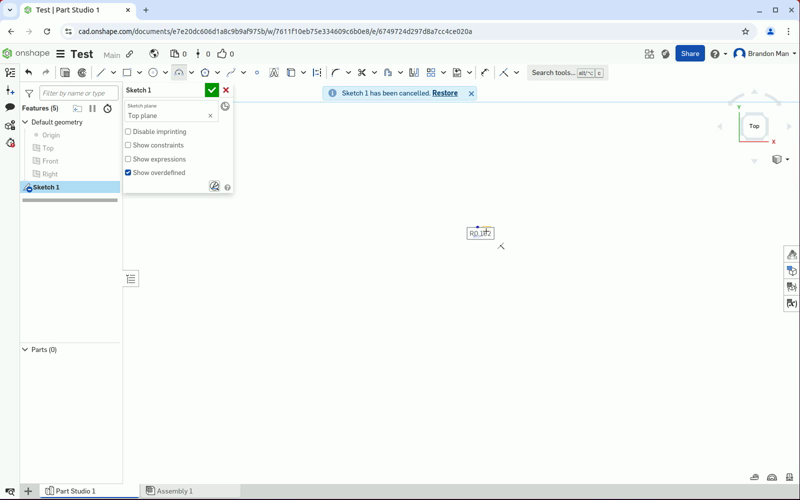
click(486, 230)
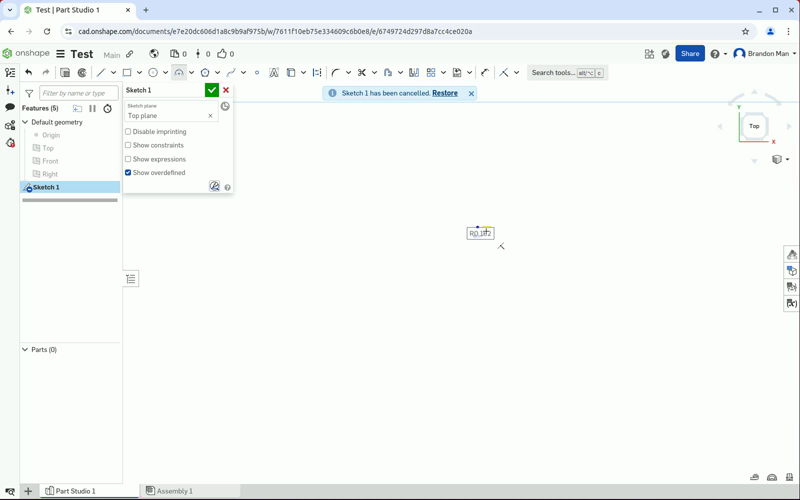
scroll(-6)
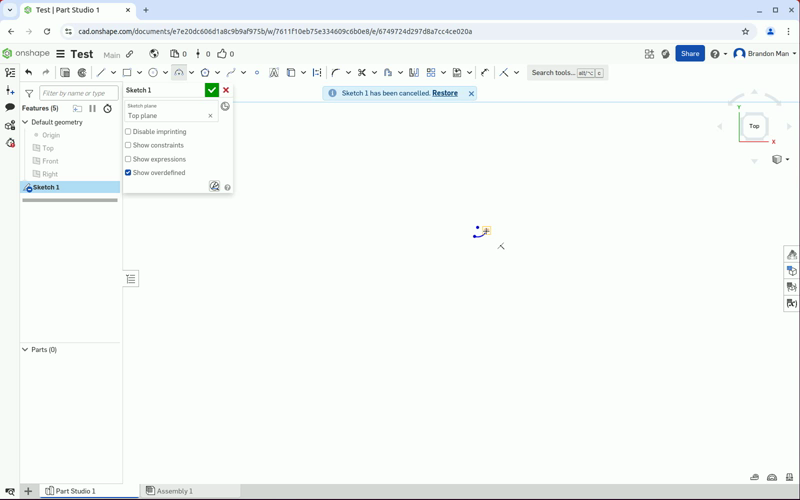
scroll(-6)
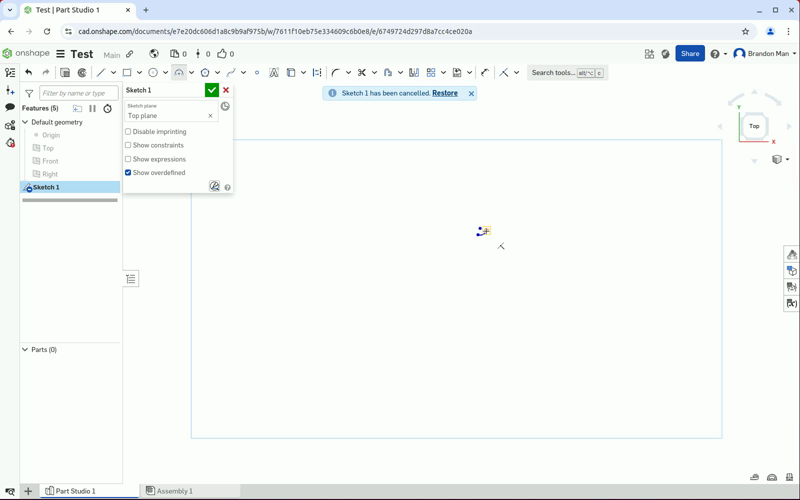
scroll(-6)
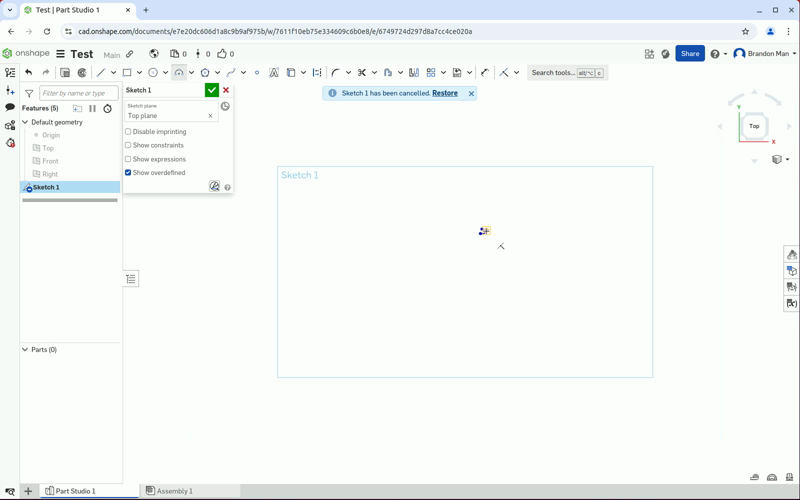
scroll(-6)
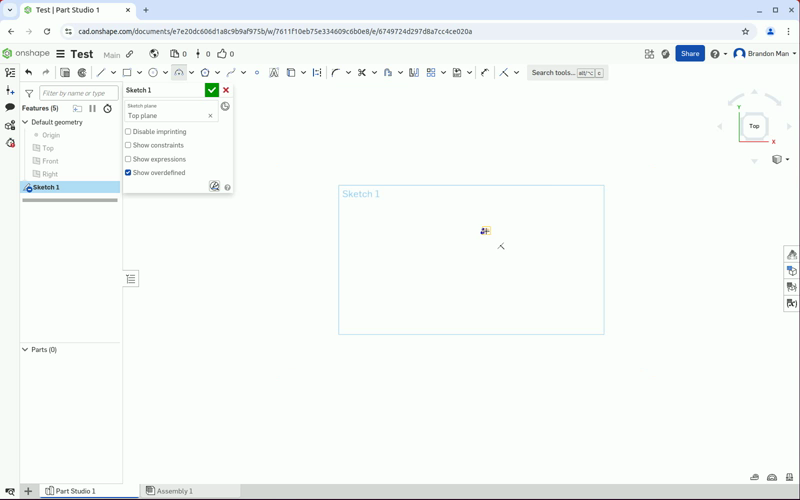
scroll(-6)
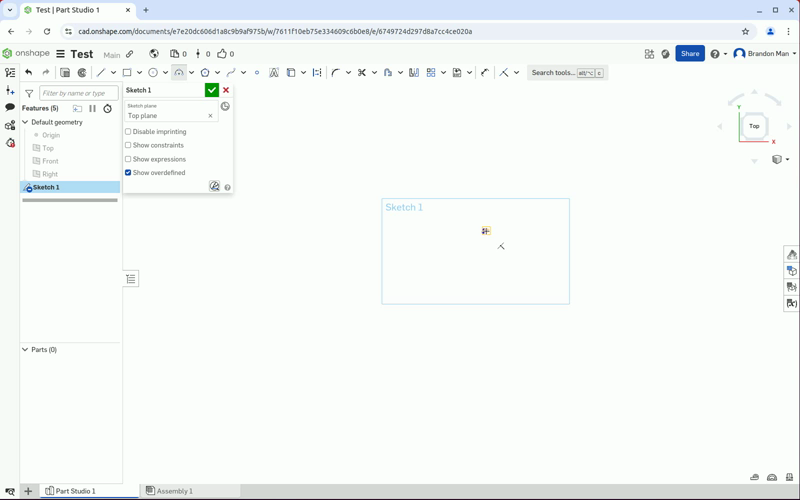
scroll(-6)
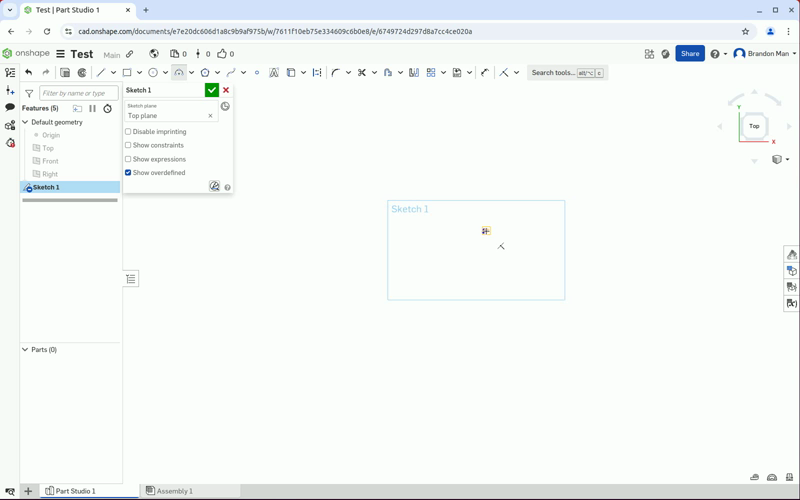
scroll(-6)
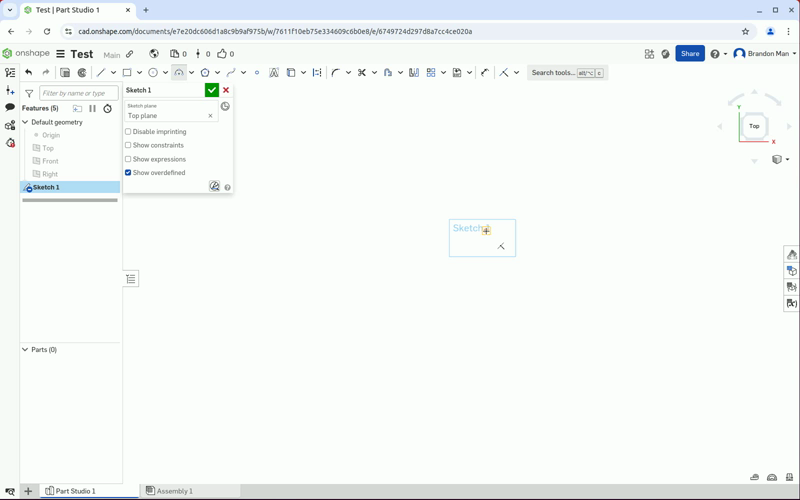
mouse_move(485, 231)
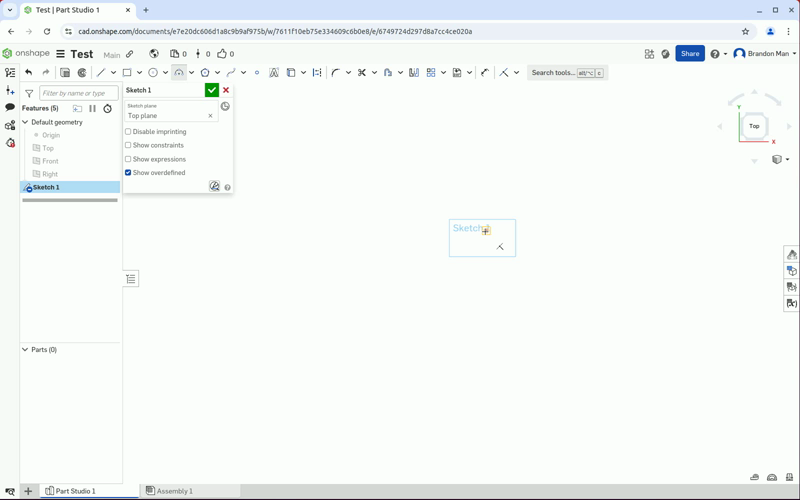
scroll(6)
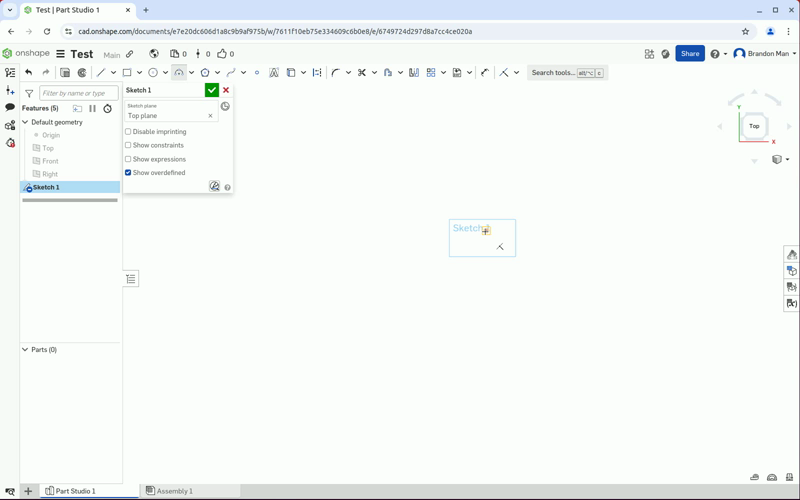
scroll(6)
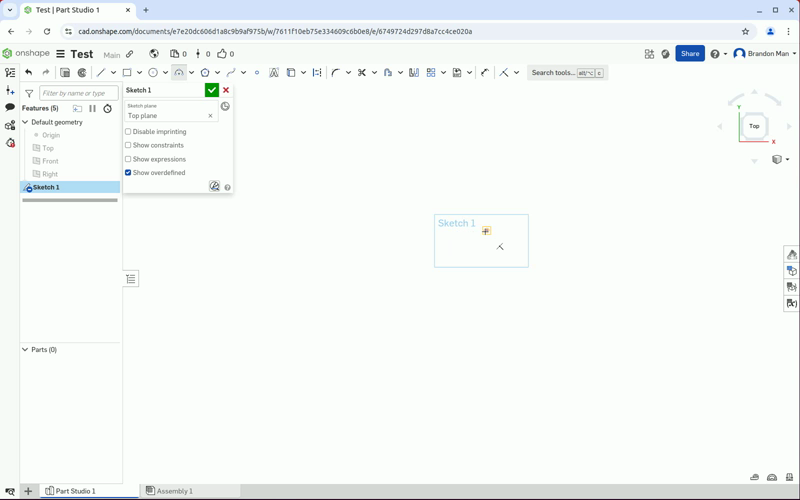
scroll(6)
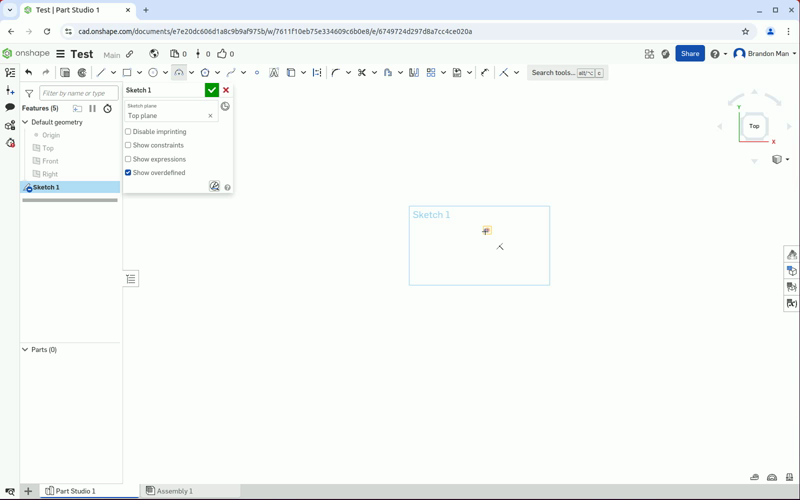
scroll(6)
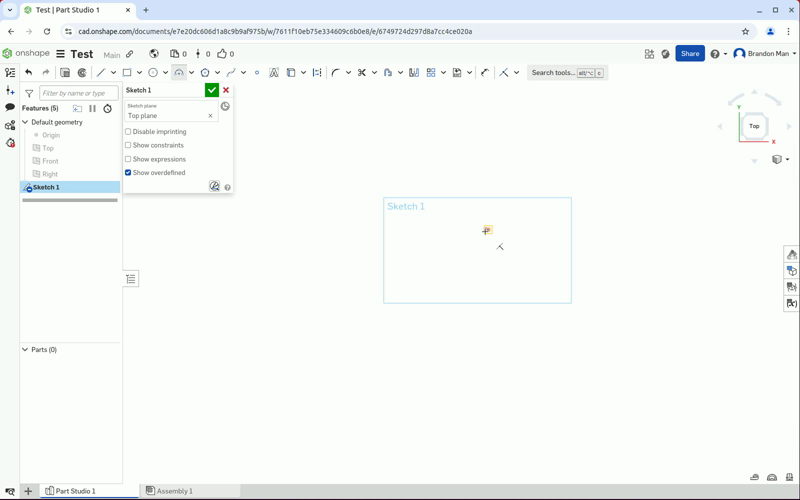
scroll(6)
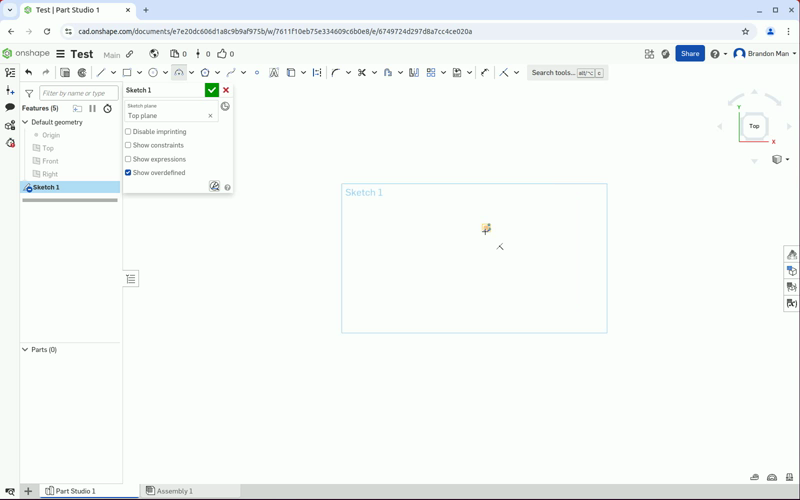
scroll(6)
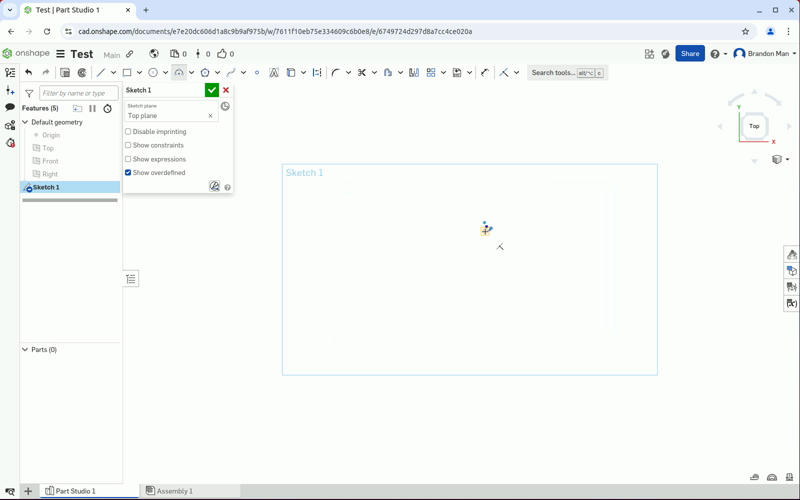
scroll(6)
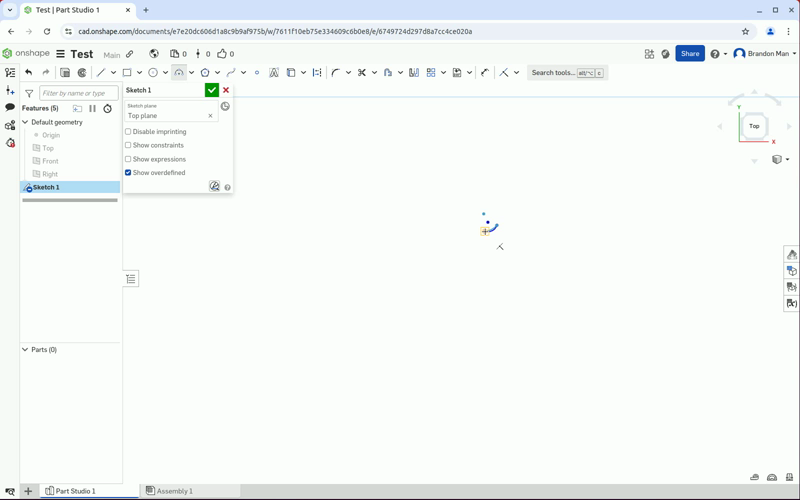
click(485, 231)
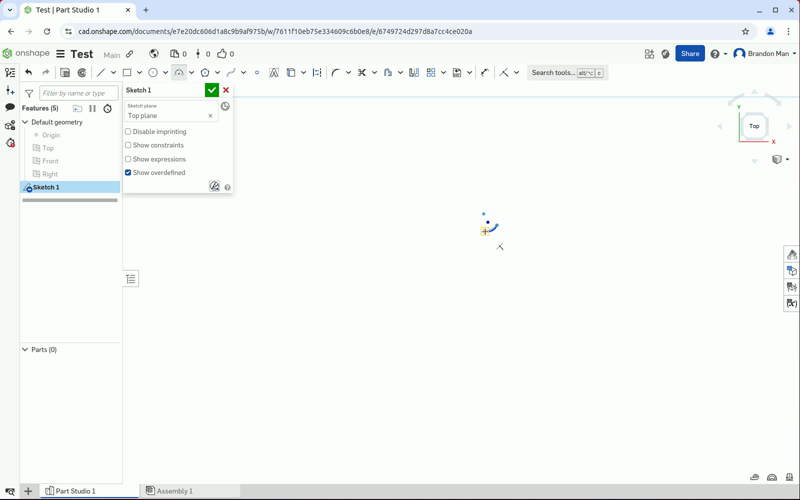
scroll(-6)
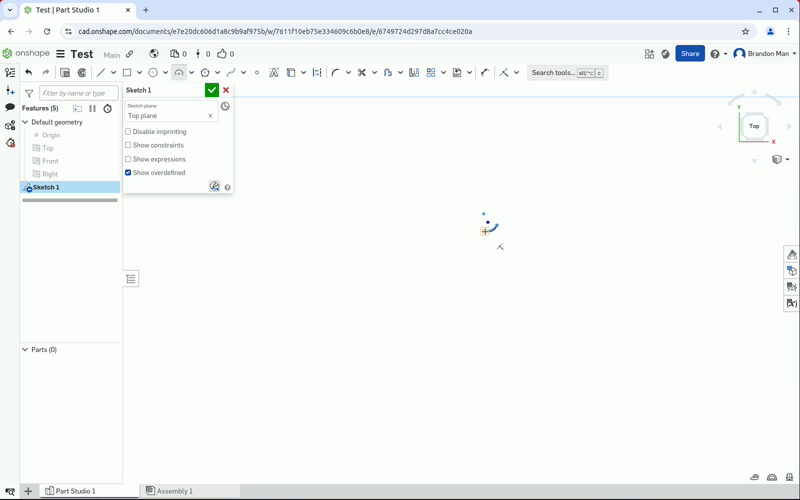
scroll(-6)
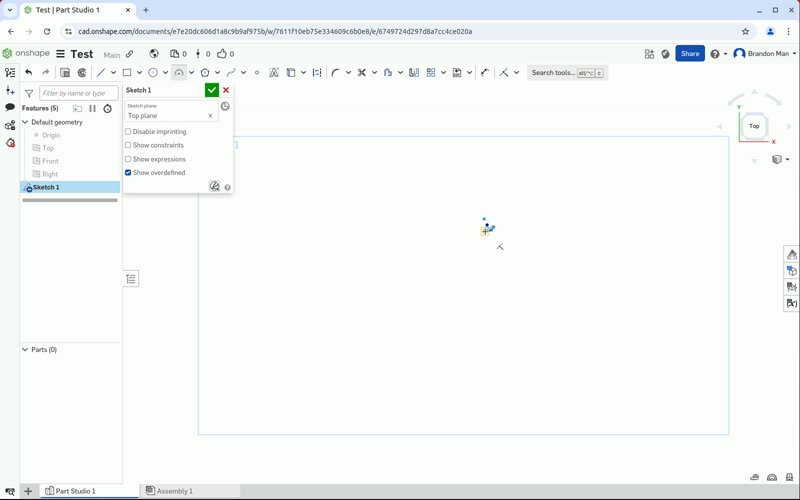
scroll(-6)
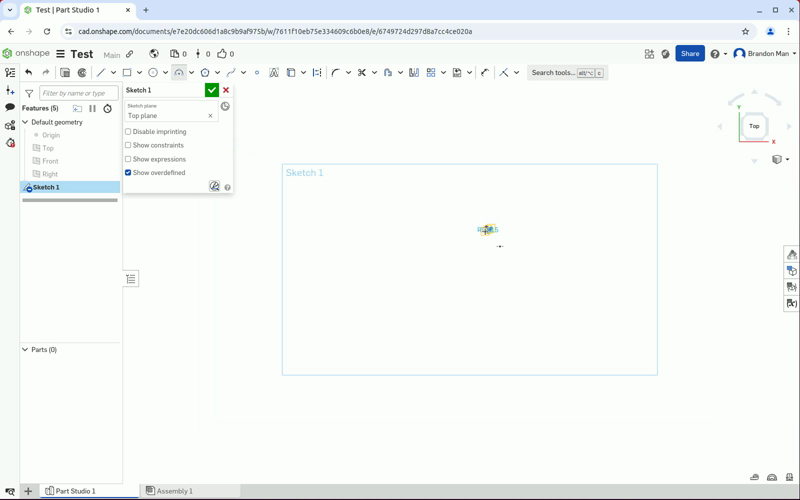
scroll(-6)
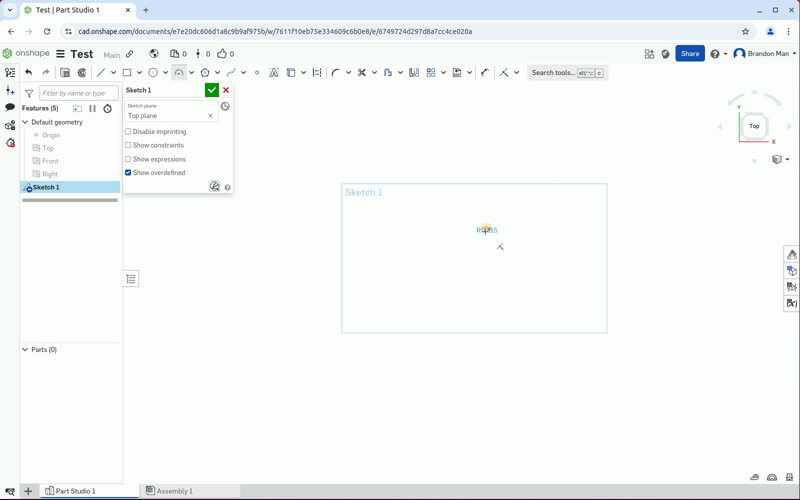
scroll(-6)
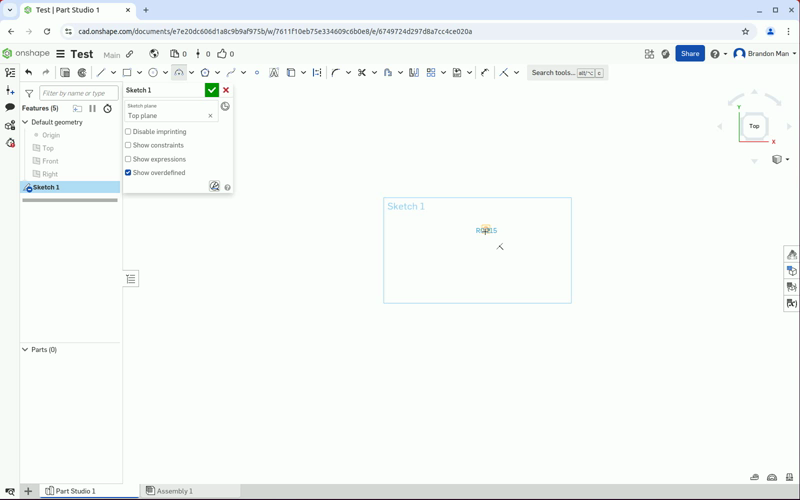
scroll(-6)
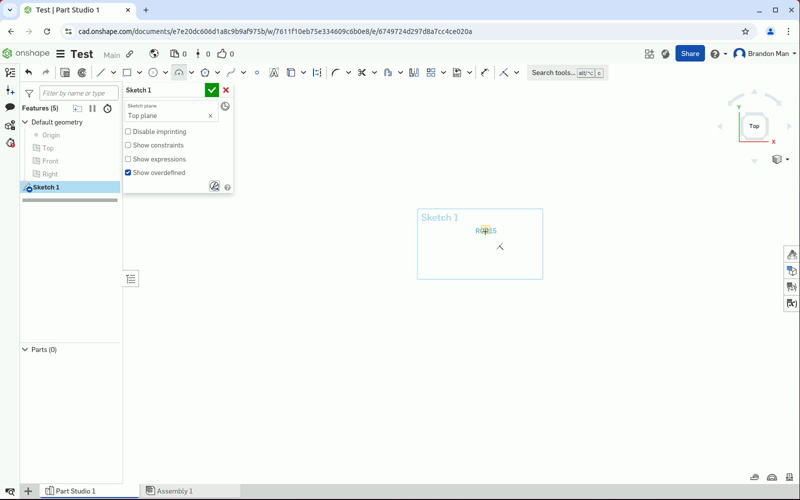
scroll(-6)
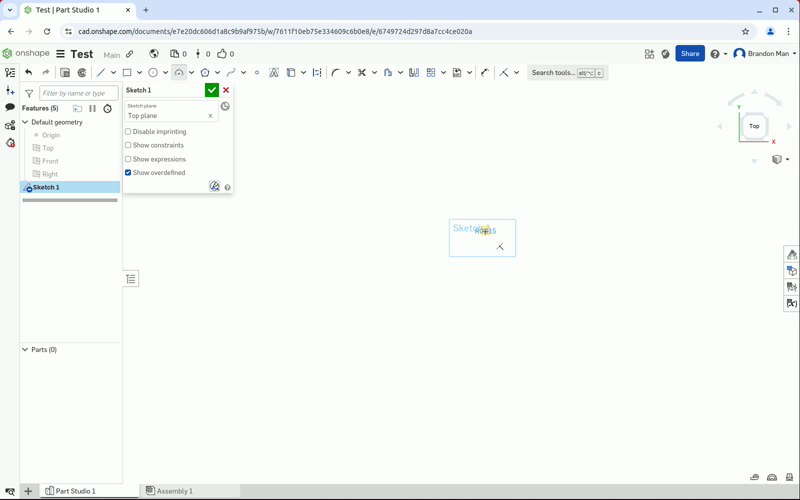
key_down(shift)
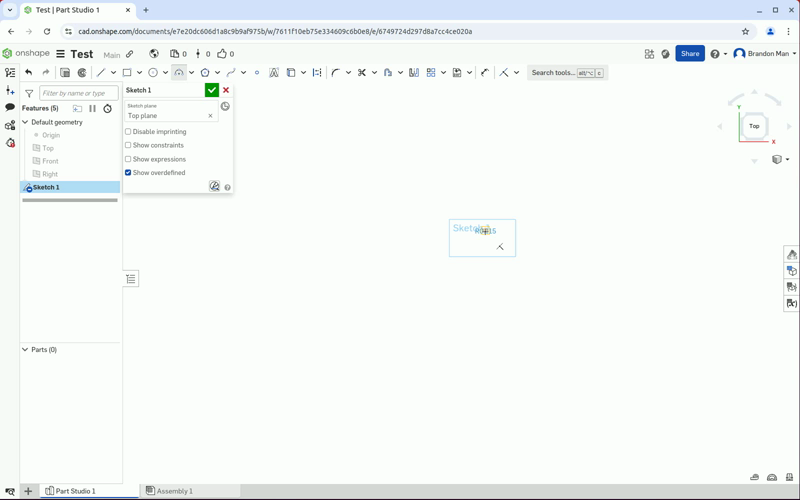
mouse_move(432, 178)
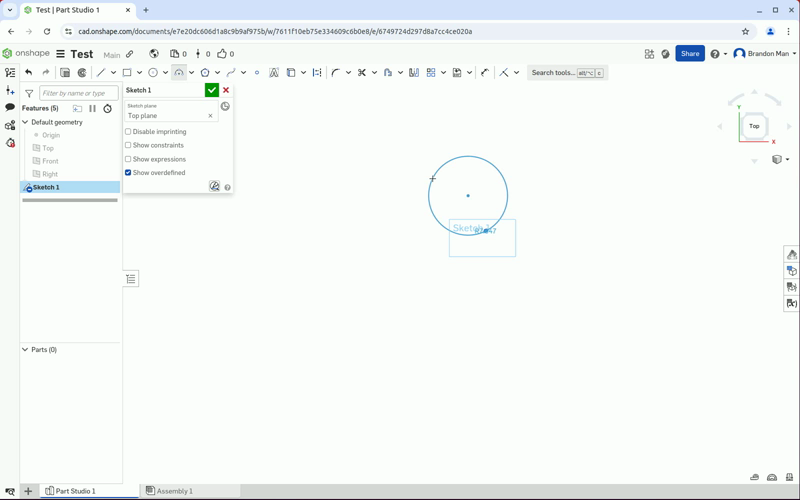
scroll(6)
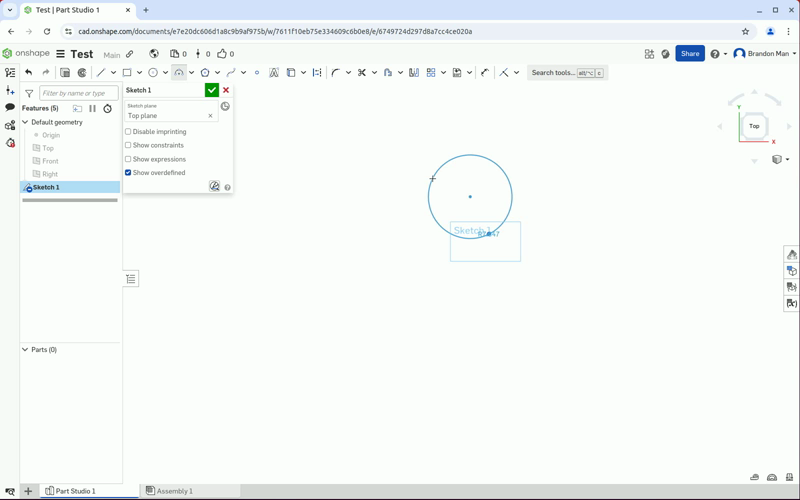
scroll(6)
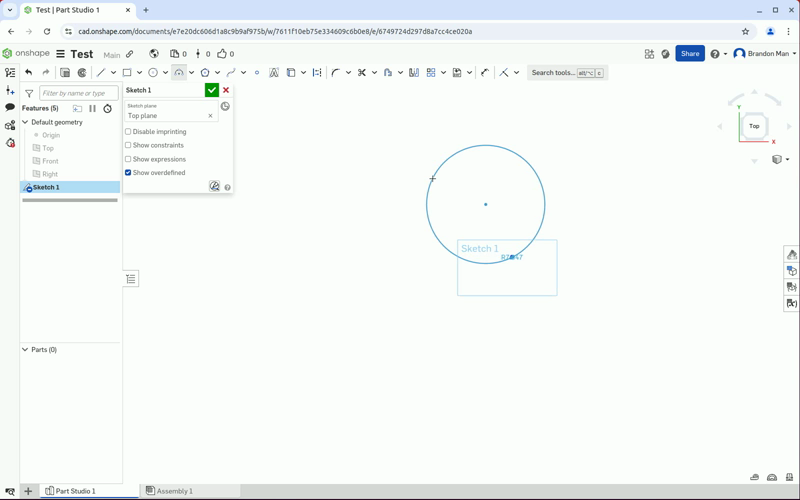
scroll(6)
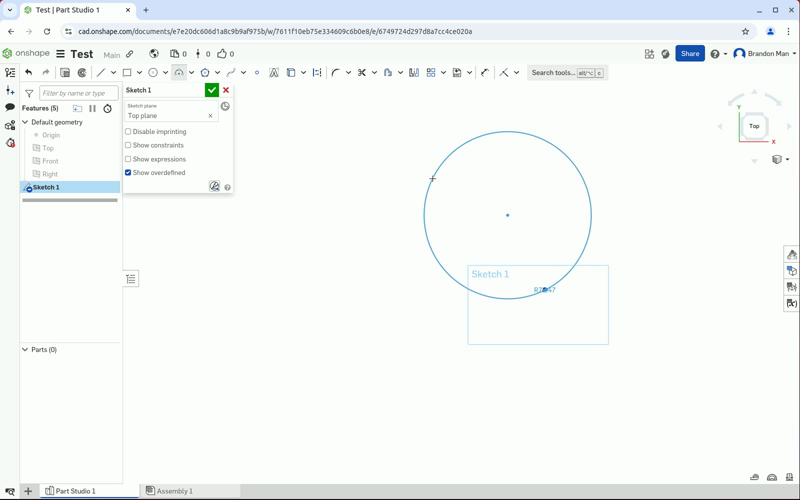
scroll(6)
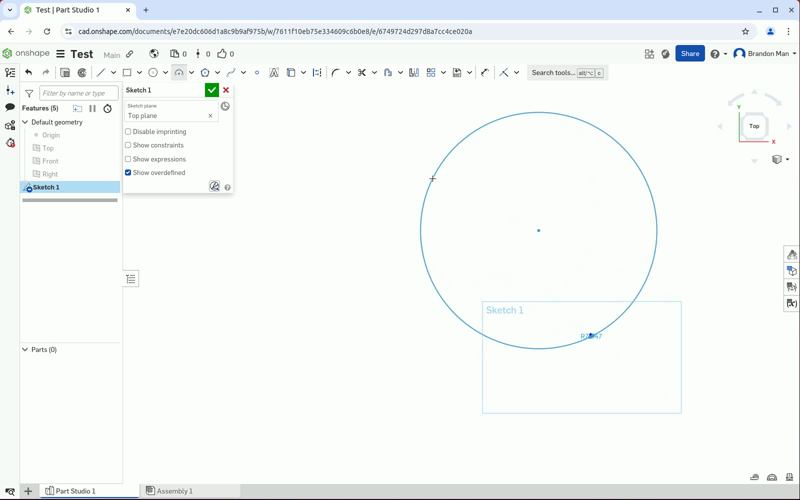
scroll(6)
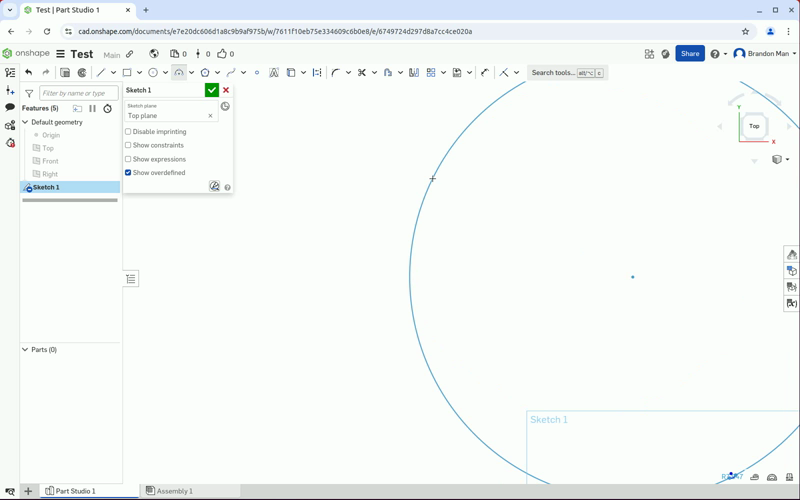
scroll(6)
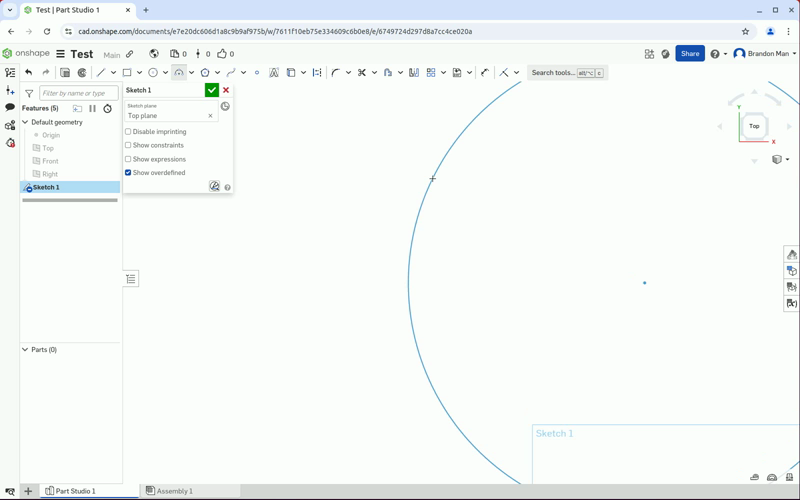
scroll(6)
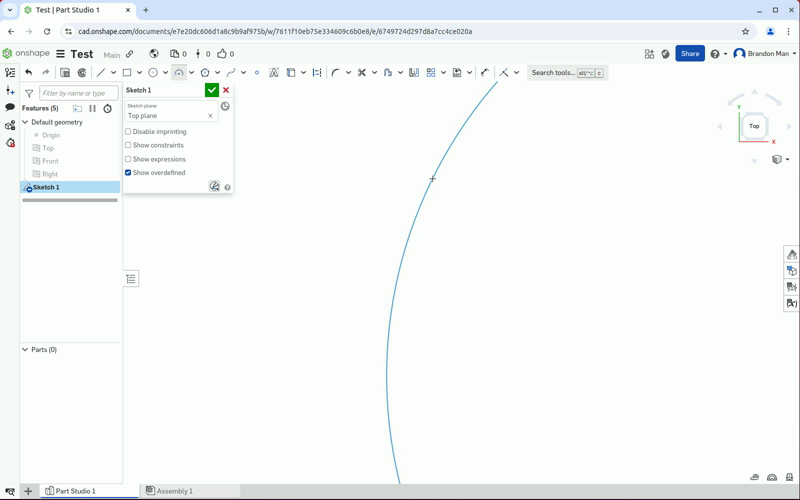
click(432, 178)
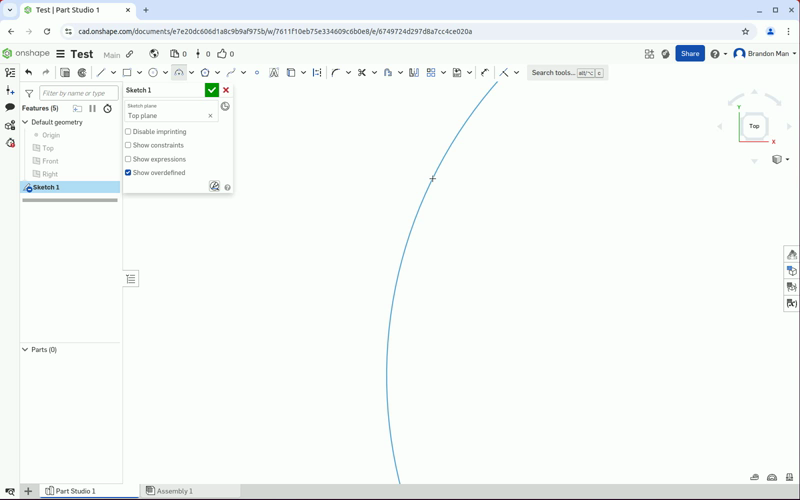
scroll(-6)
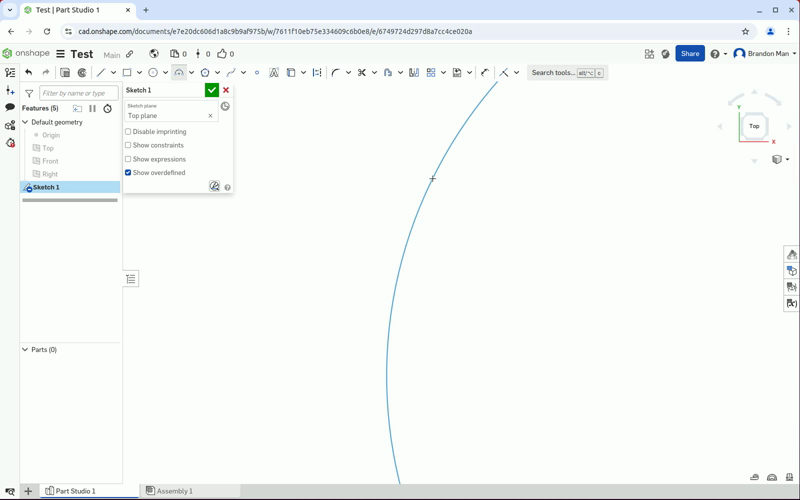
scroll(-6)
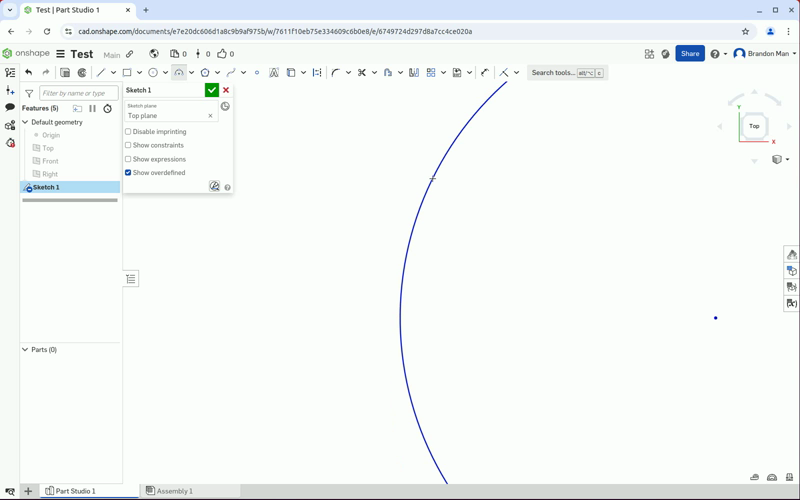
scroll(-6)
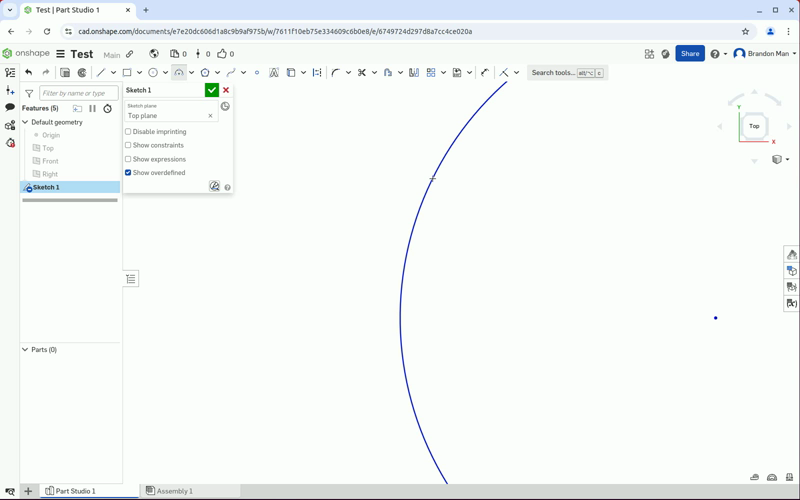
scroll(-6)
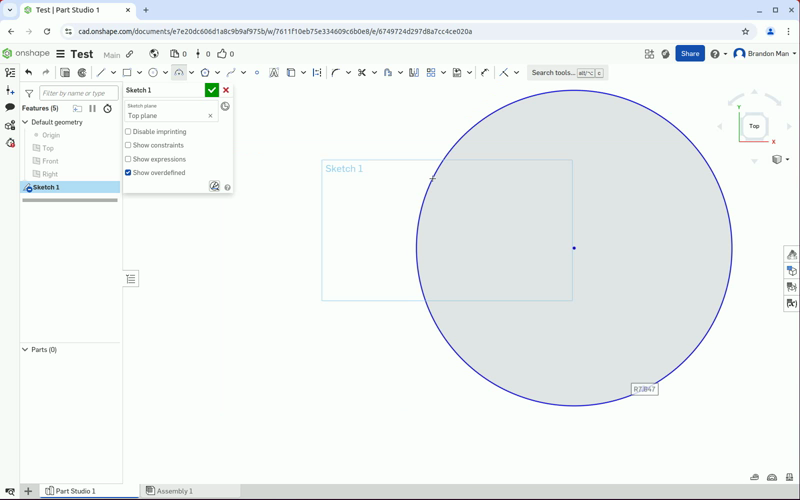
scroll(-6)
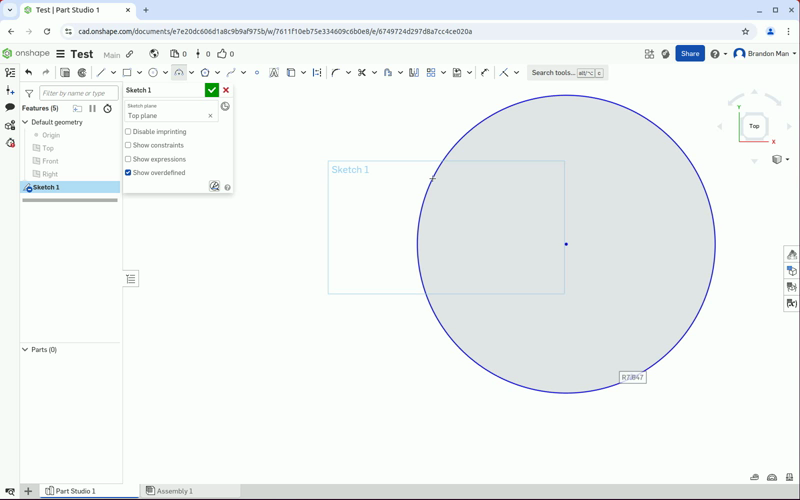
scroll(-6)
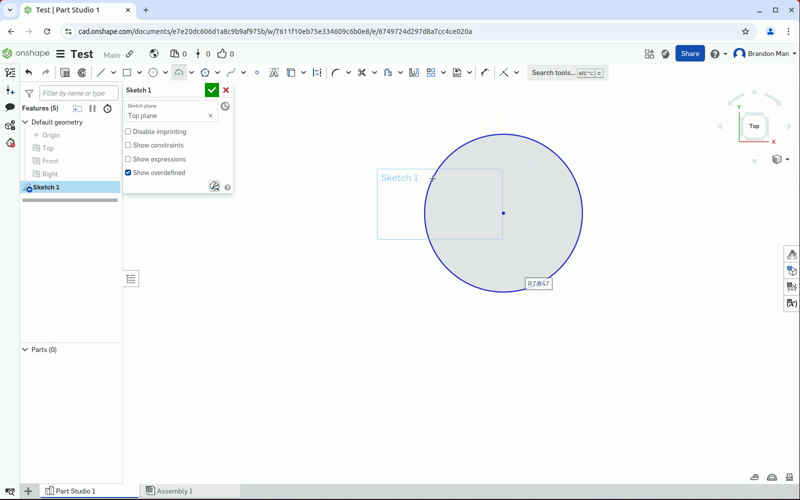
scroll(-6)
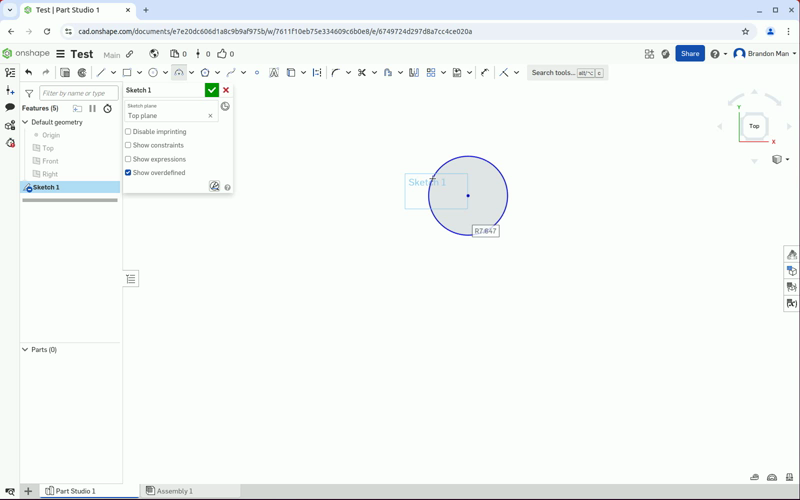
key_up(shift)
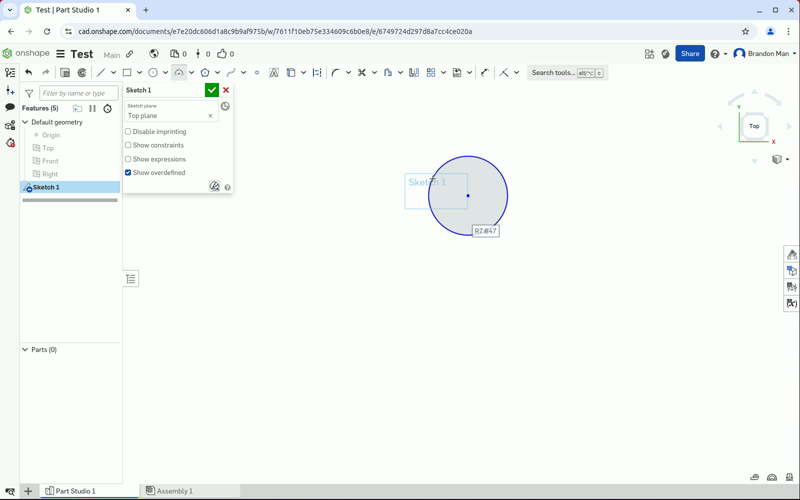
key(esc)
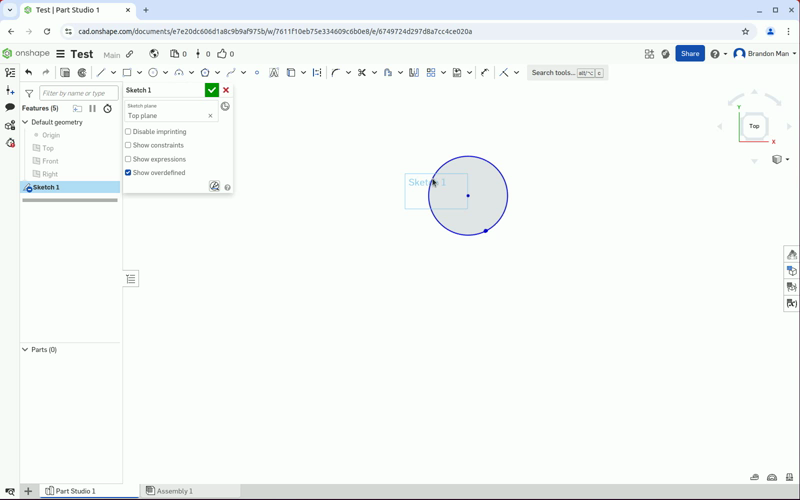
key(c)
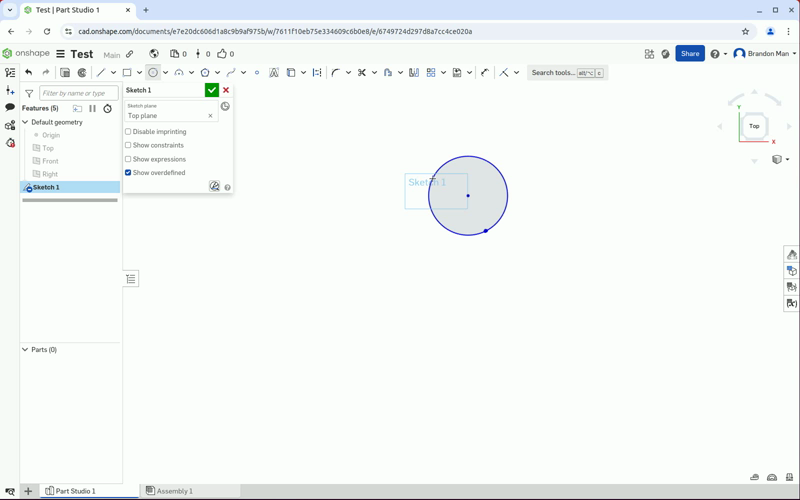
key_down(shift)
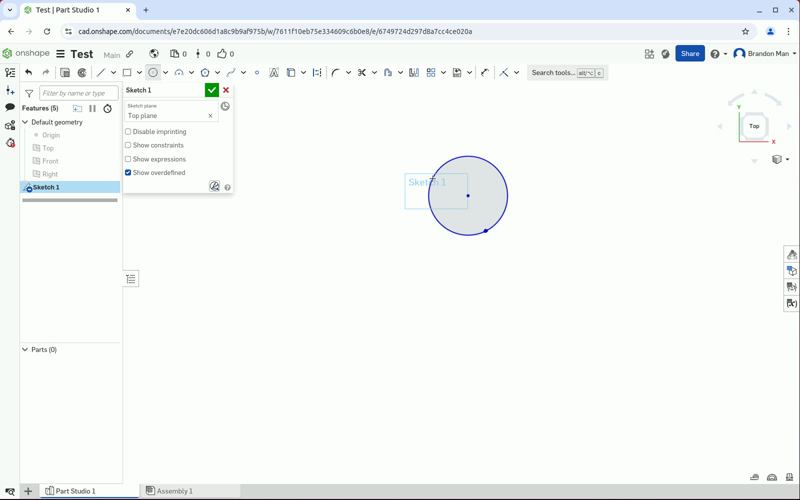
mouse_move(460, 205)
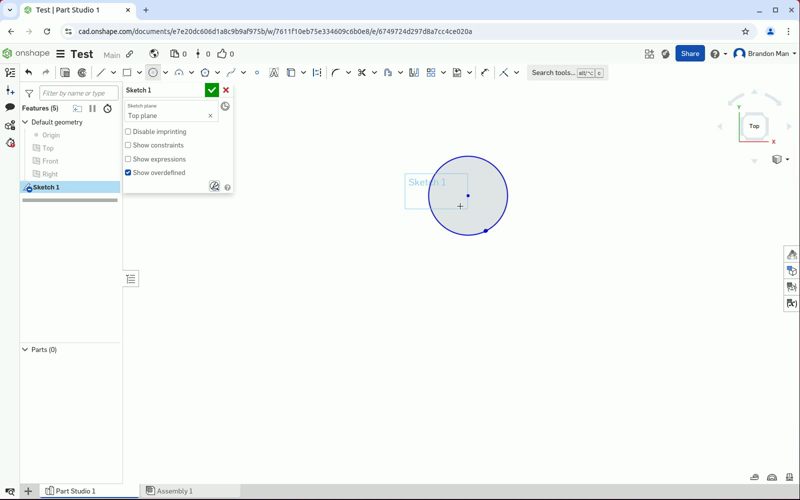
scroll(6)
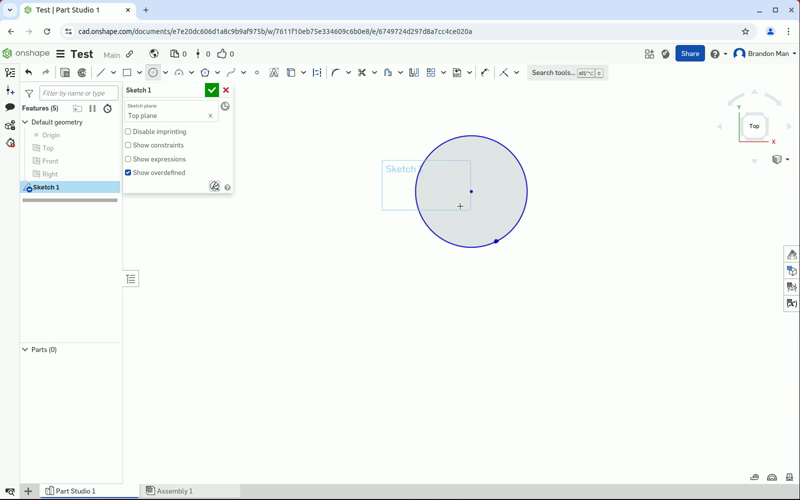
scroll(6)
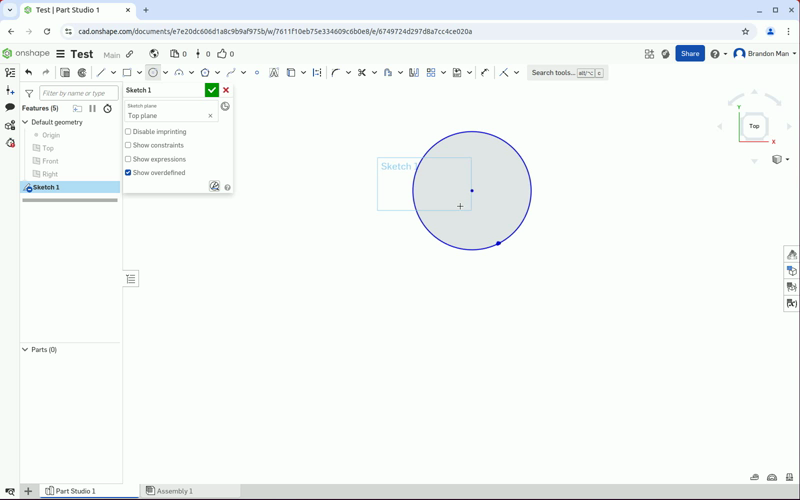
scroll(6)
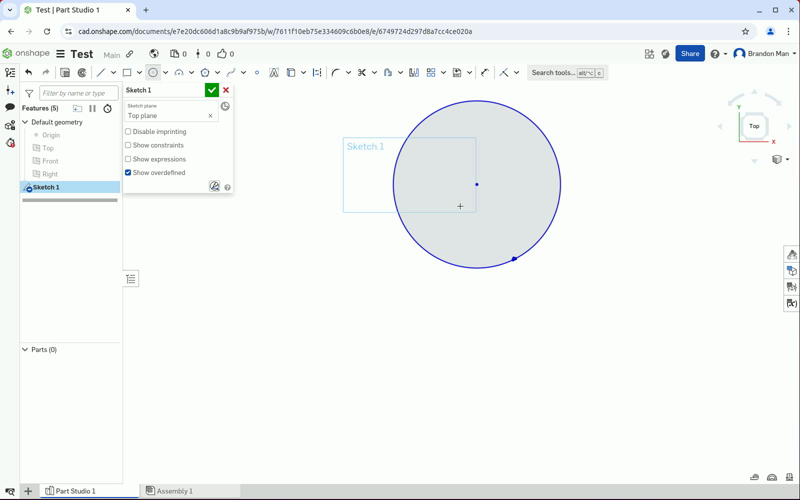
scroll(6)
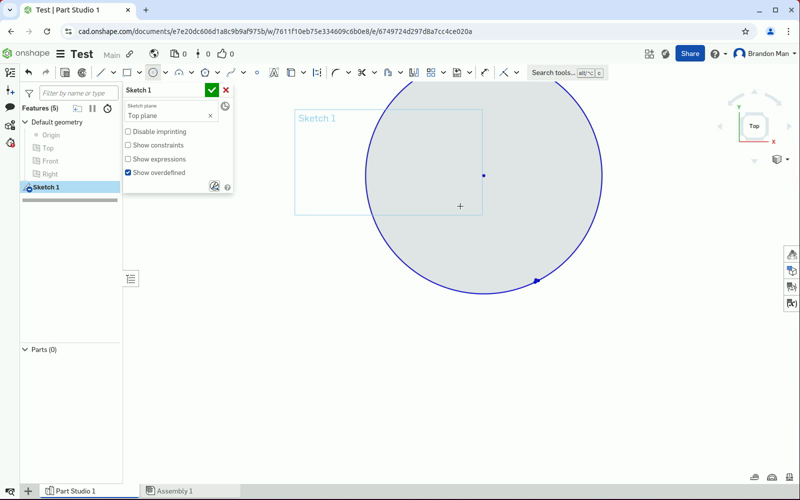
scroll(6)
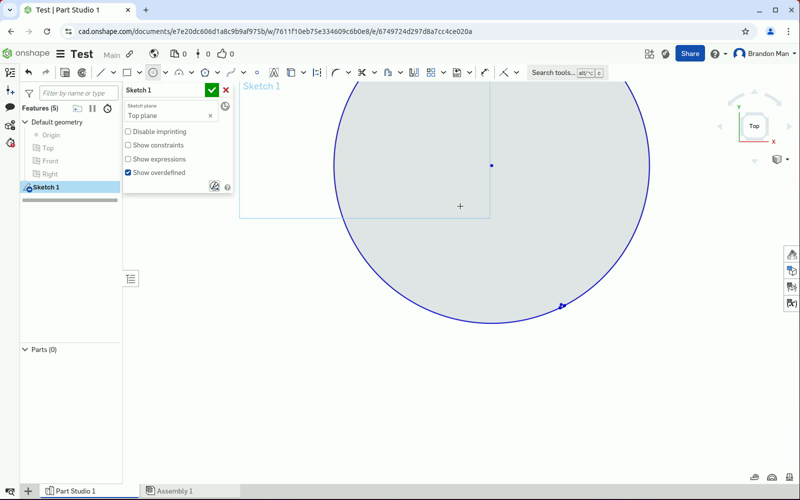
scroll(6)
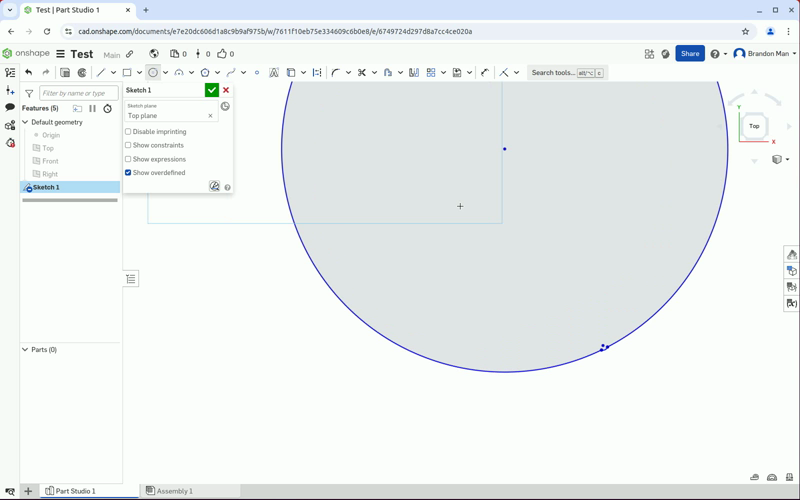
scroll(6)
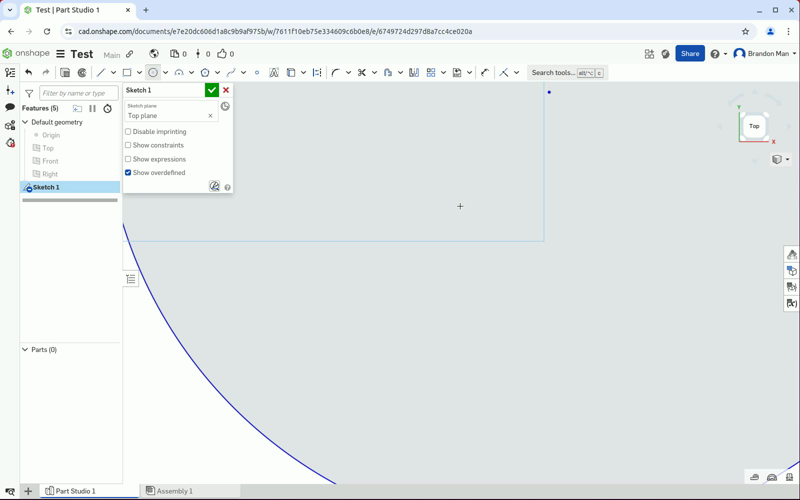
click(460, 205)
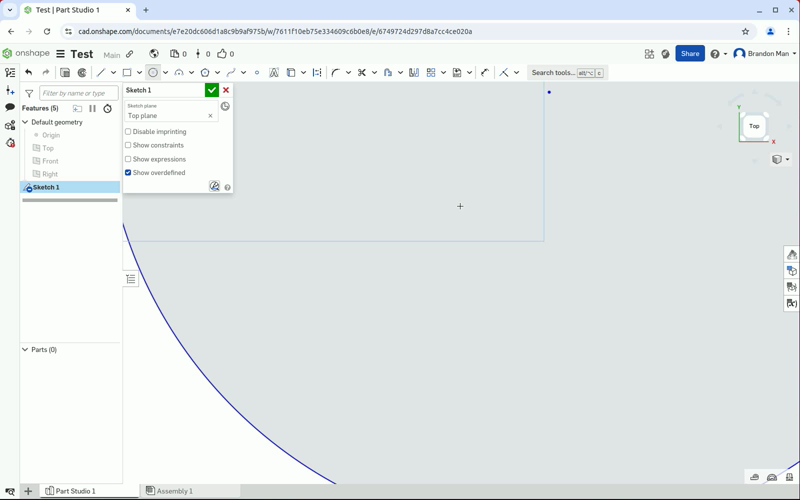
scroll(-6)
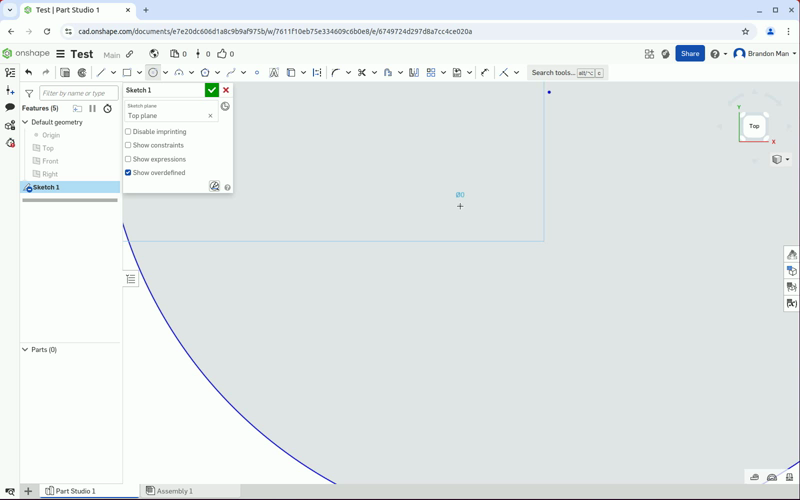
scroll(-6)
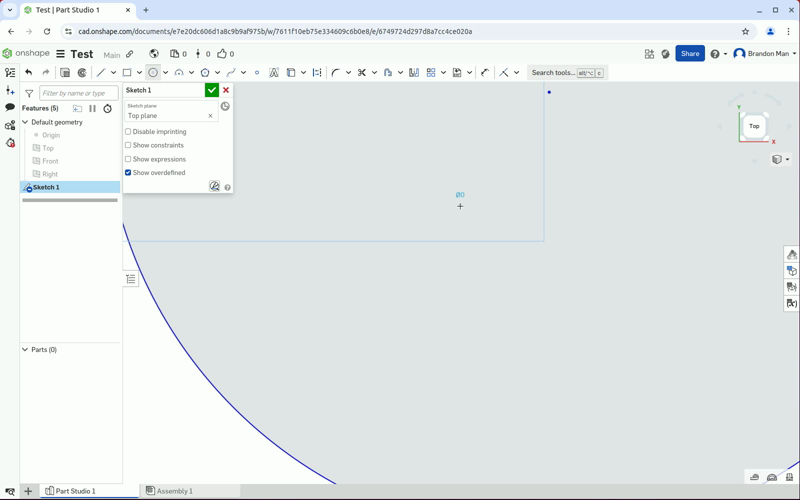
scroll(-6)
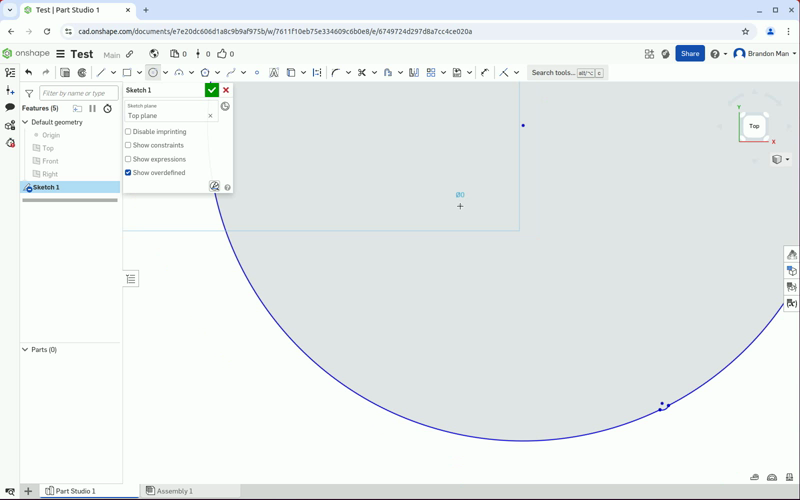
scroll(-6)
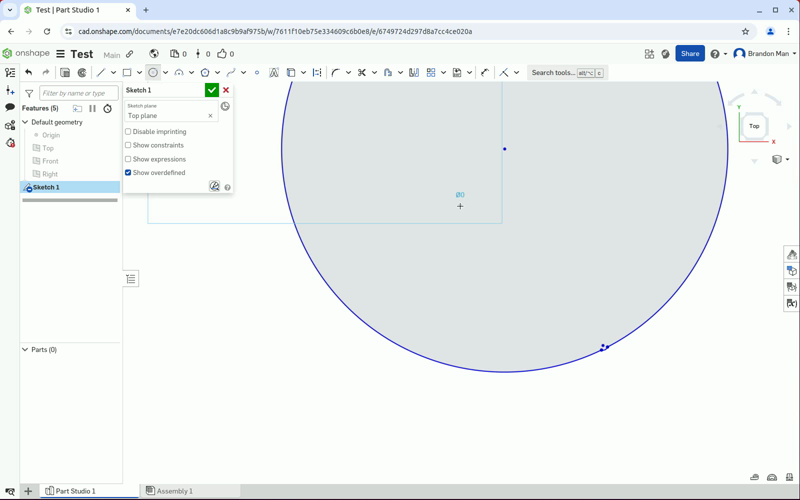
scroll(-6)
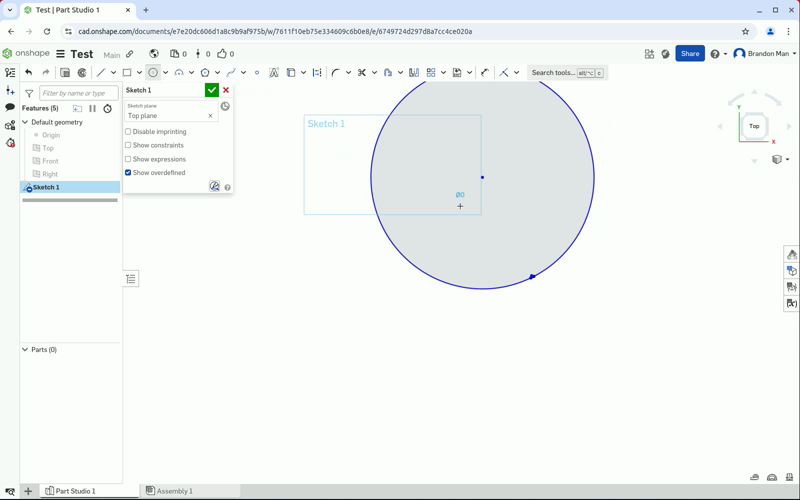
scroll(-6)
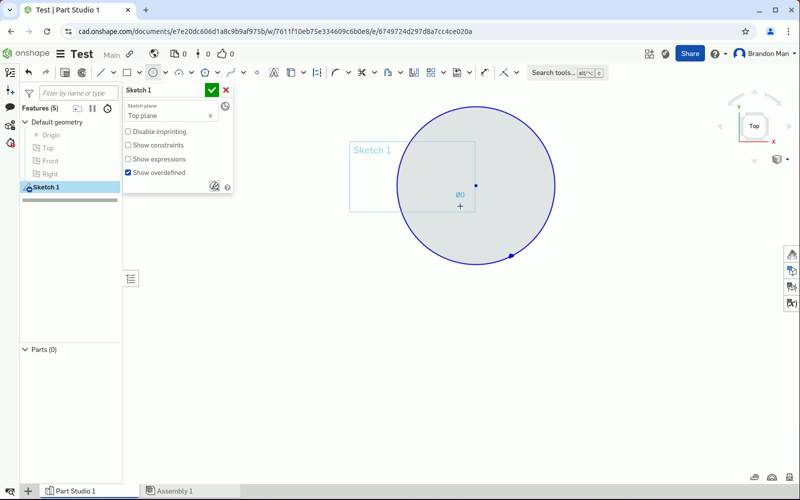
scroll(-6)
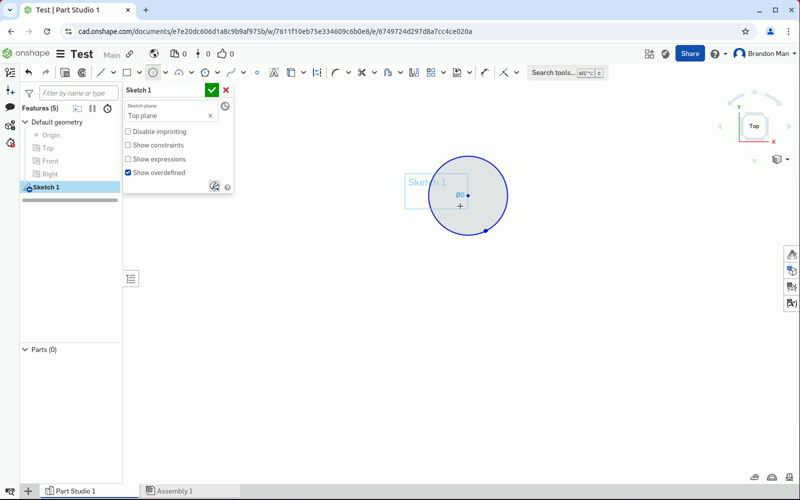
key_up(shift)
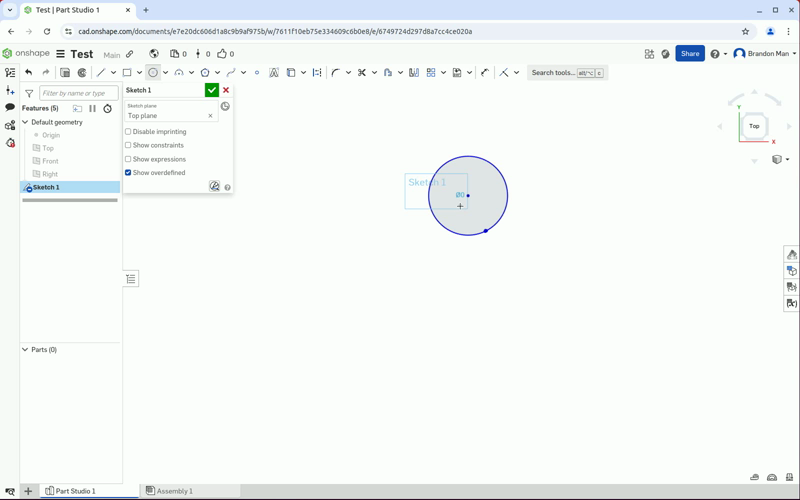
mouse_move(489, 205)
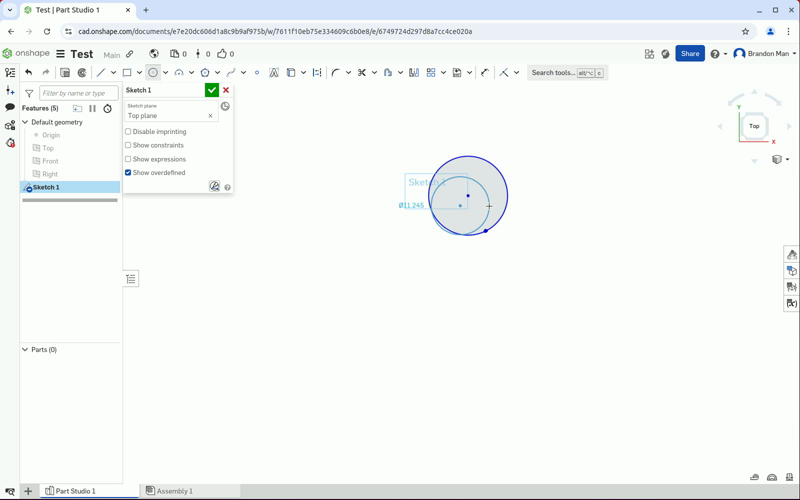
click(489, 205)
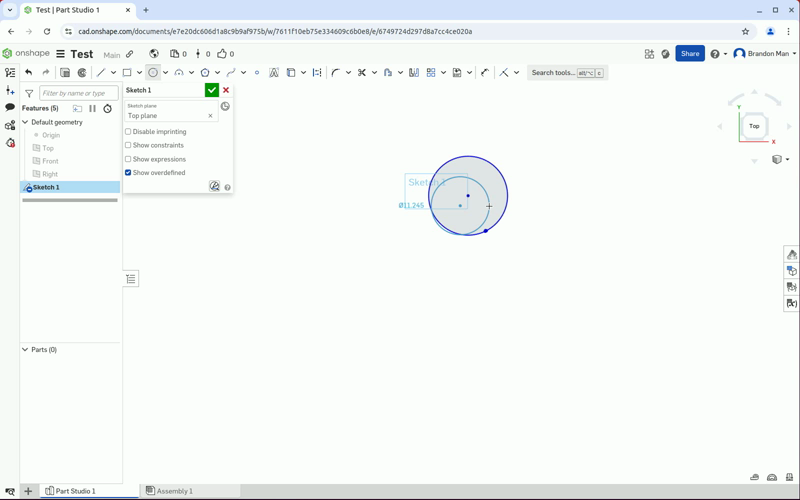
key(esc)
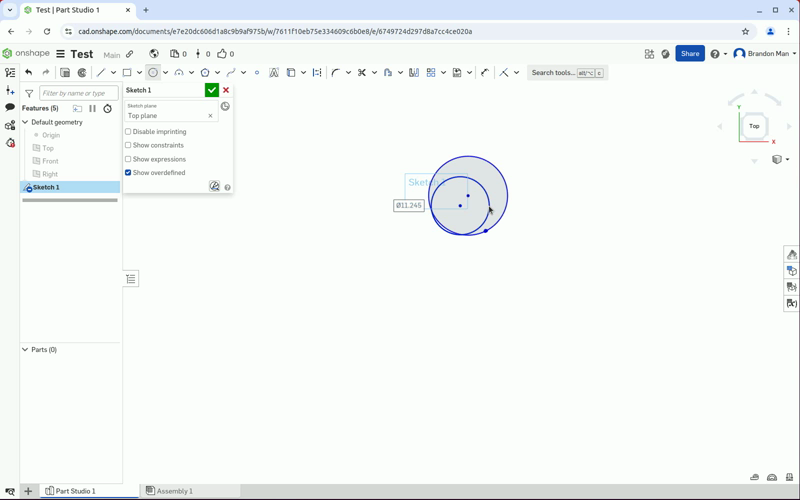
mouse_move(488, 185)
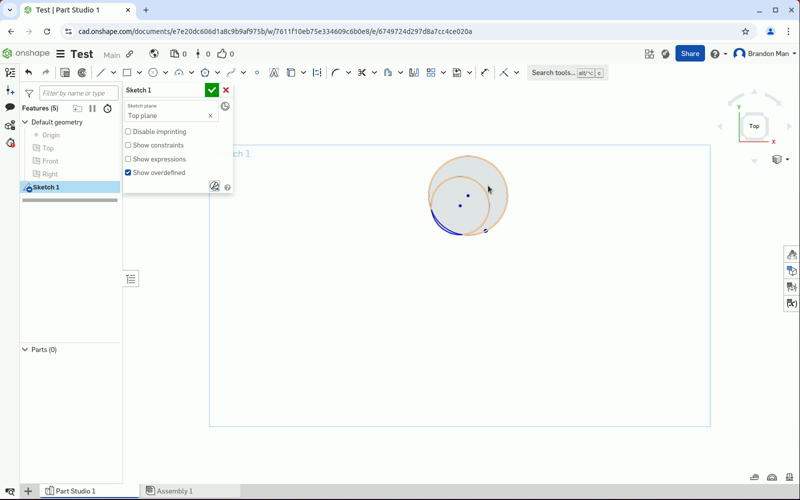
scroll(6)
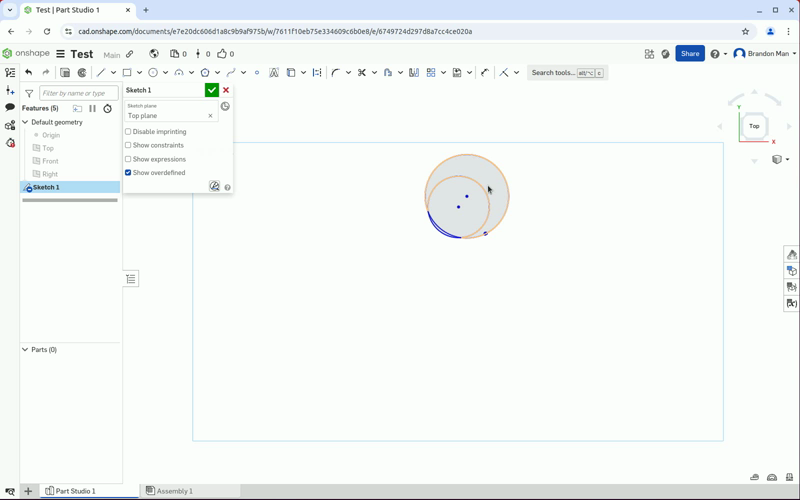
scroll(6)
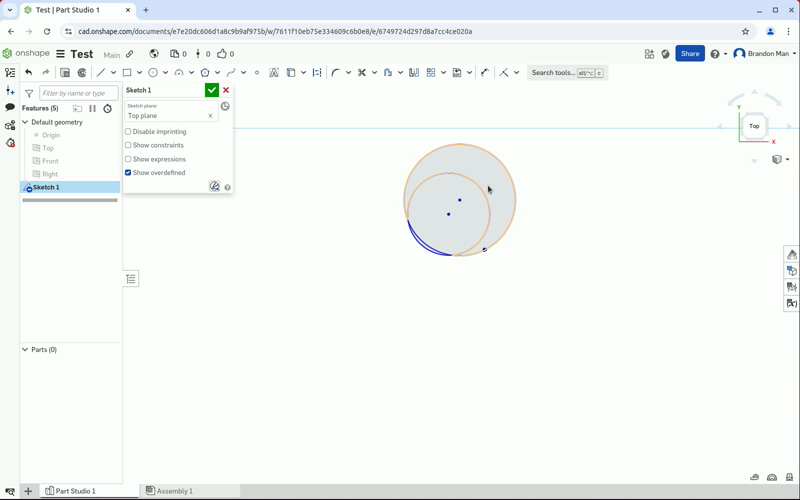
scroll(6)
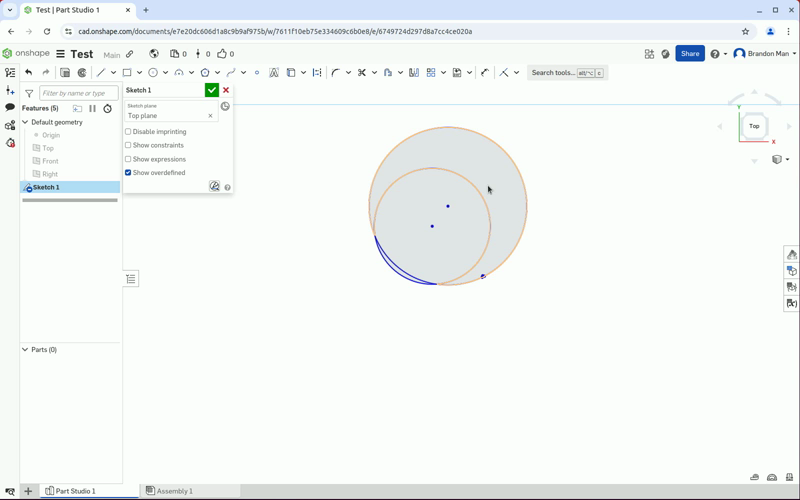
scroll(6)
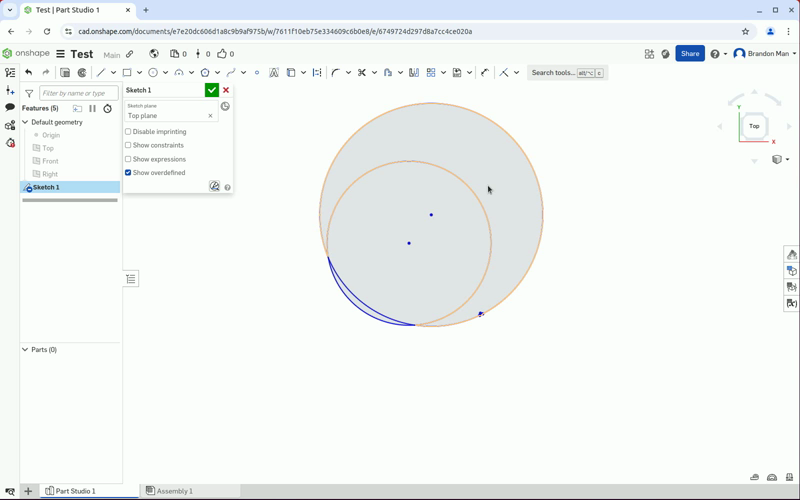
scroll(6)
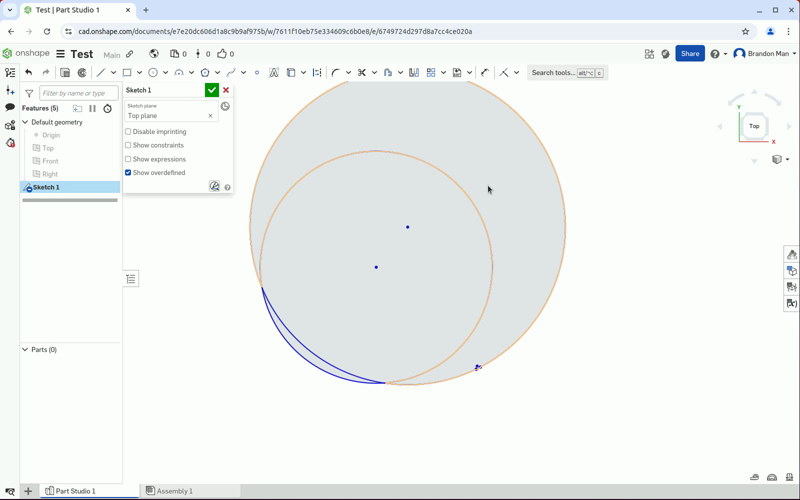
scroll(6)
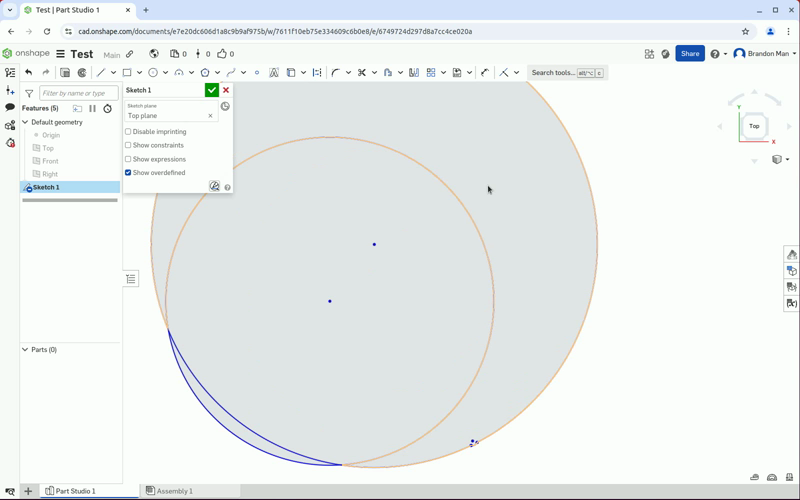
scroll(6)
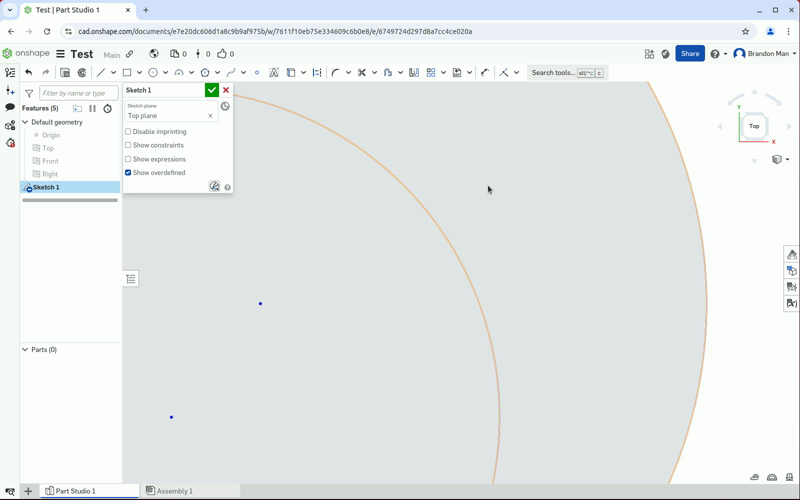
click(488, 185)
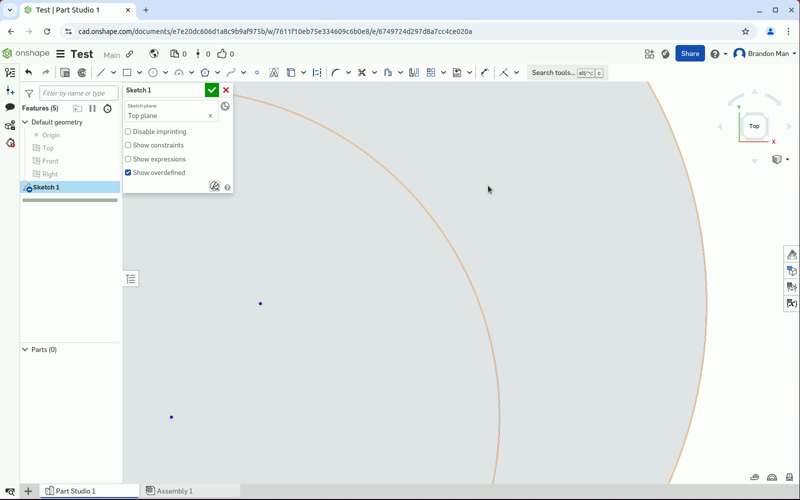
scroll(-6)
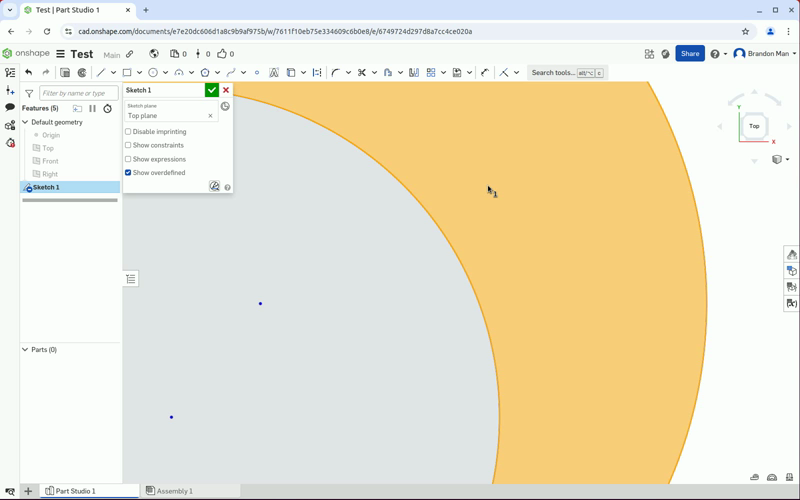
scroll(-6)
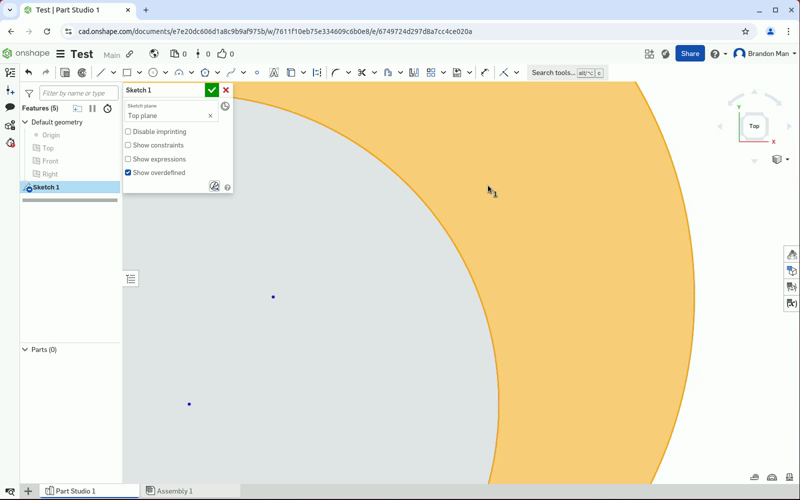
scroll(-6)
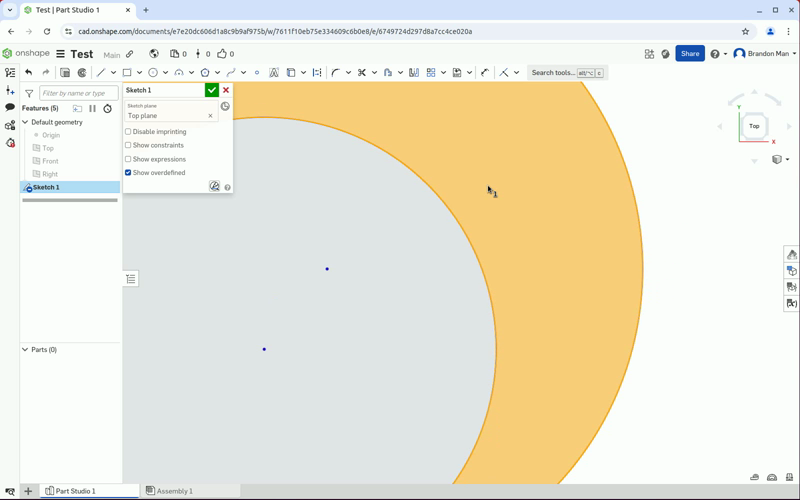
scroll(-6)
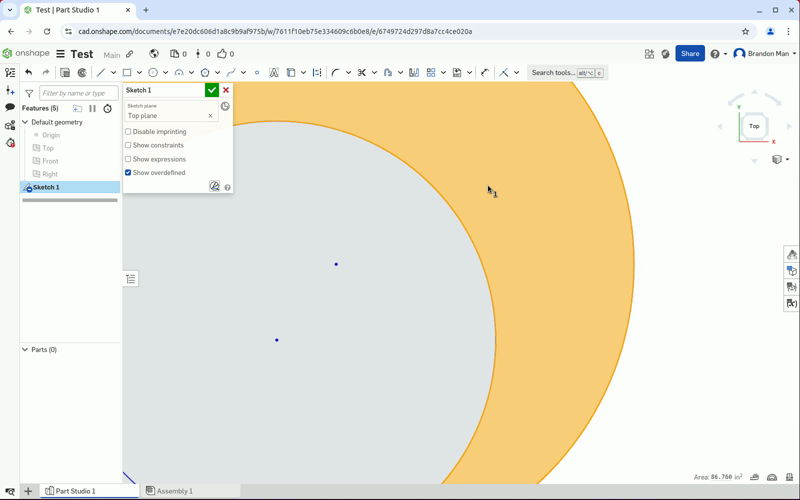
scroll(-6)
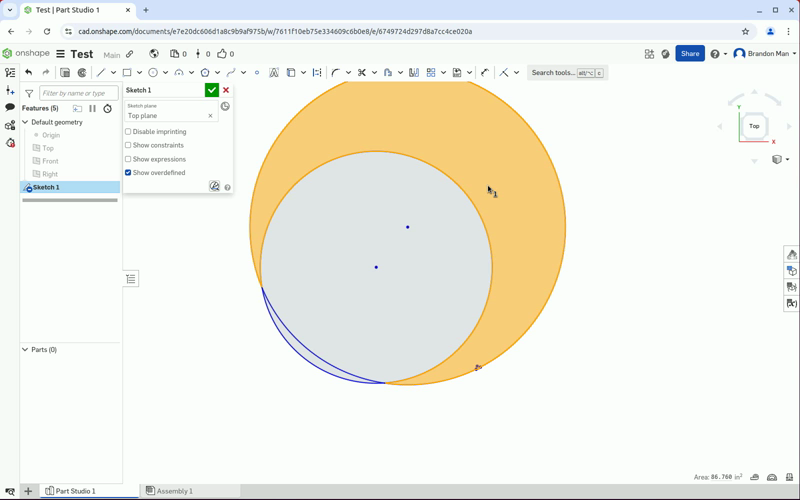
scroll(-6)
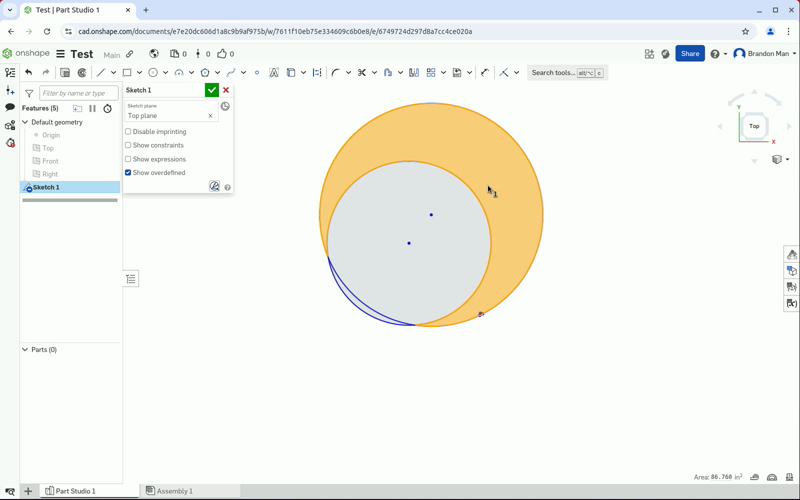
scroll(-6)
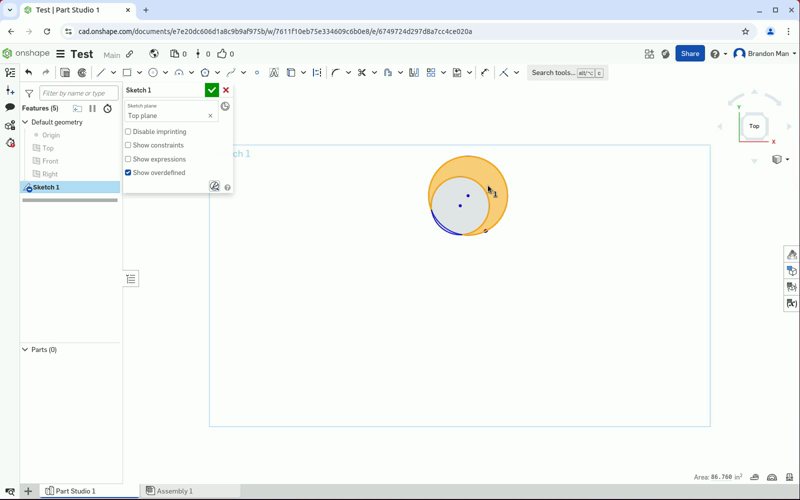
mouse_move(73, 352)
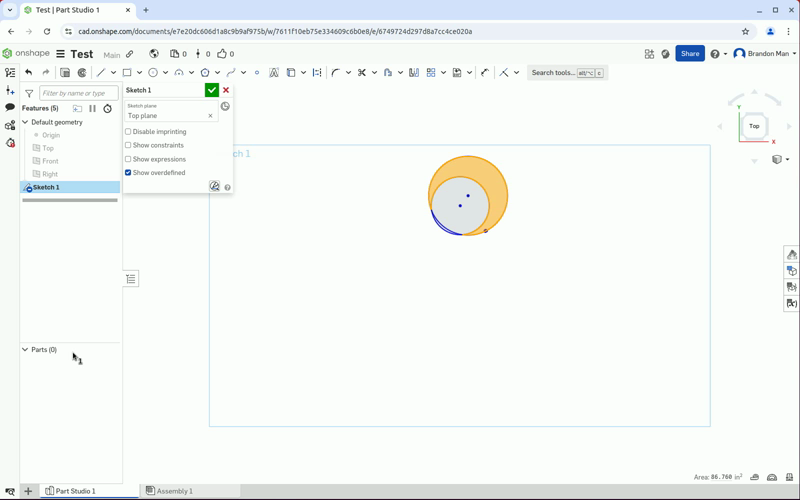
key(shift+y)
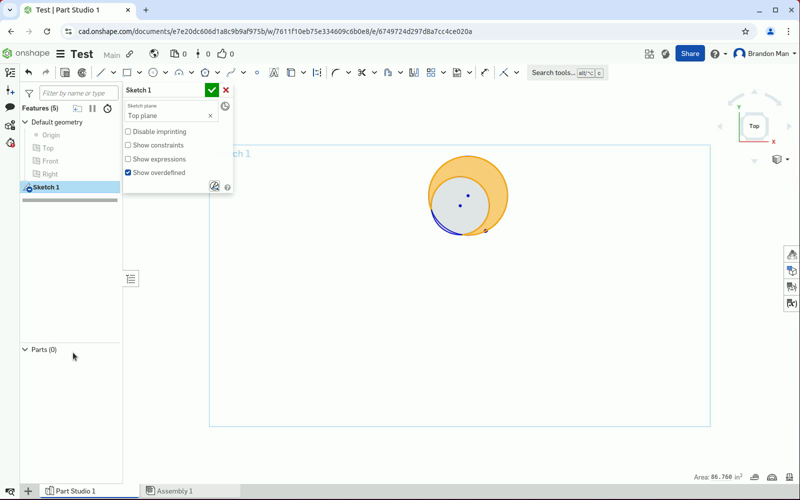
key(shift+e)
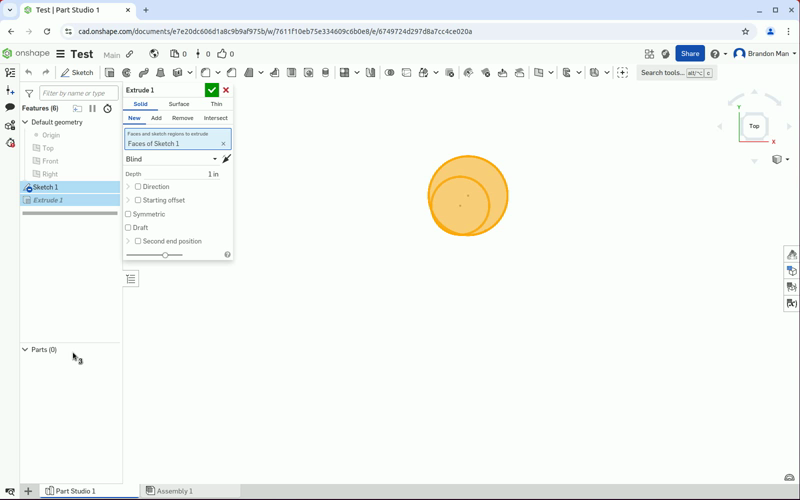
mouse_move(143, 106)
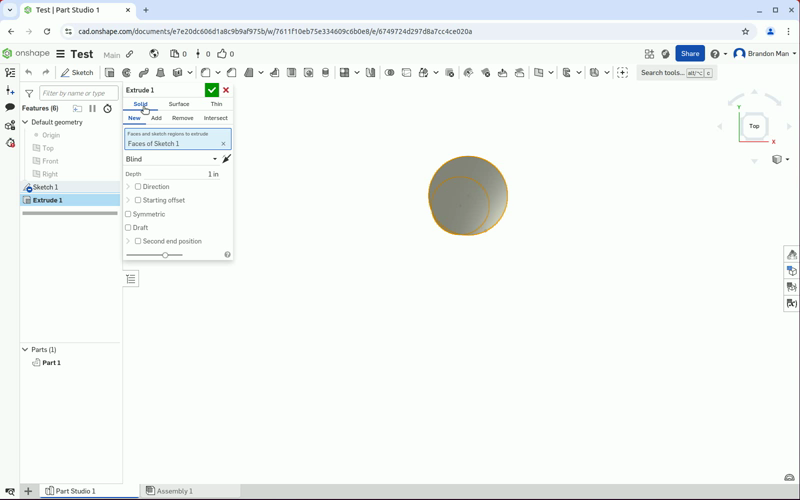
click(143, 106)
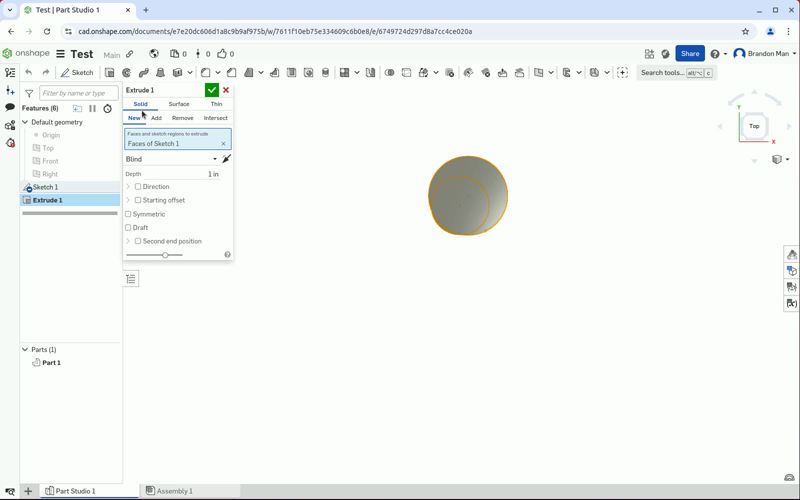
mouse_move(137, 120)
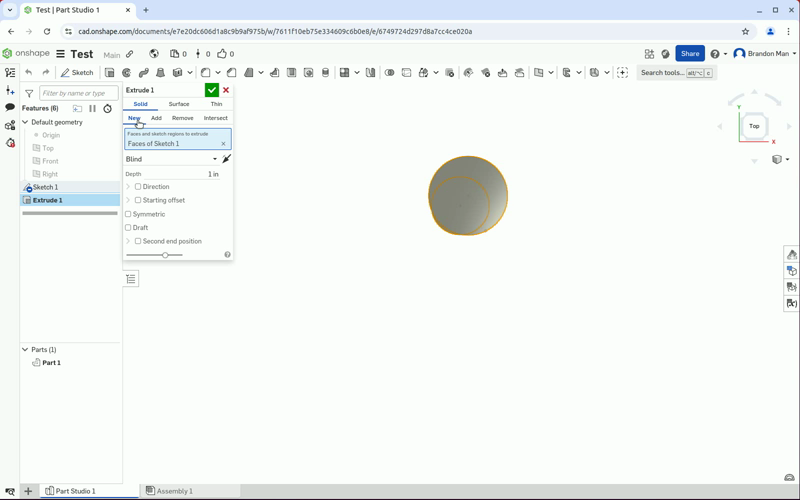
click(137, 120)
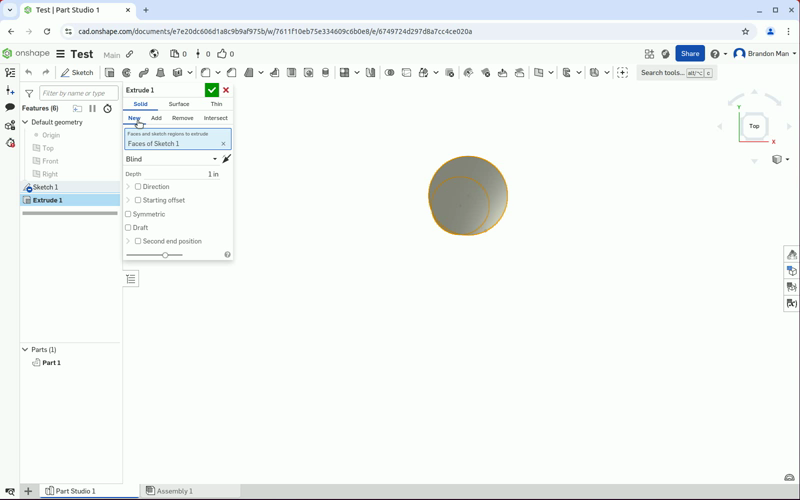
key(tab, 4)
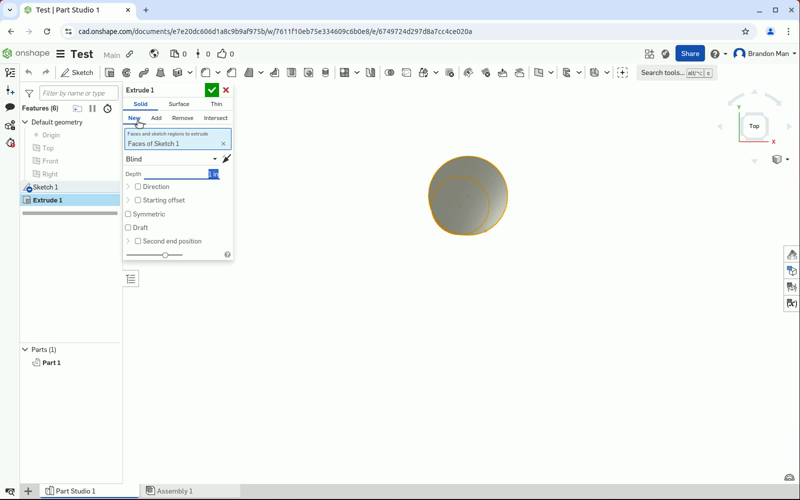
text(3.851)
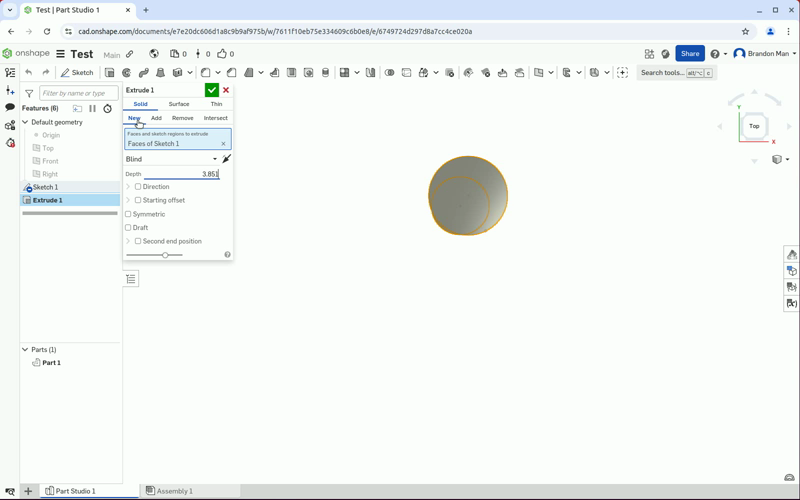
key(enter)
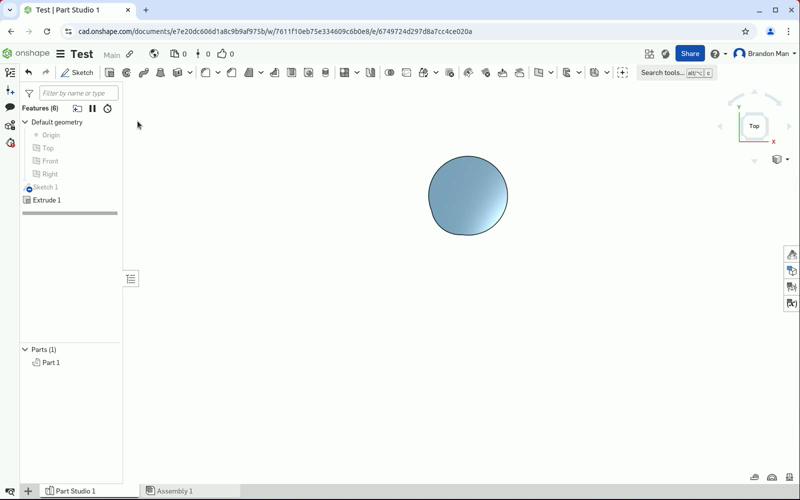
key(shift+h)
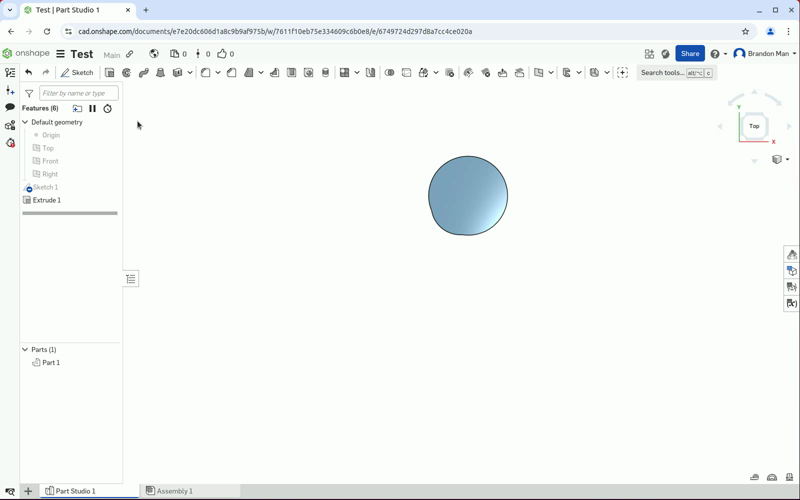
key(shift+h)
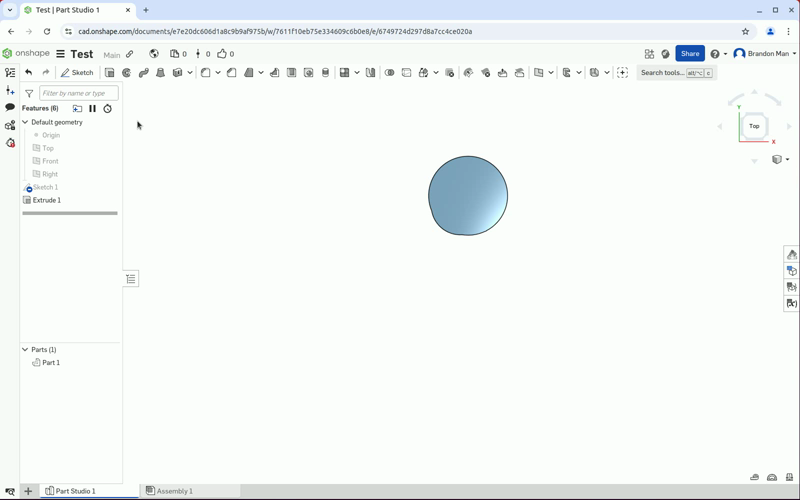
mouse_move(73, 189)
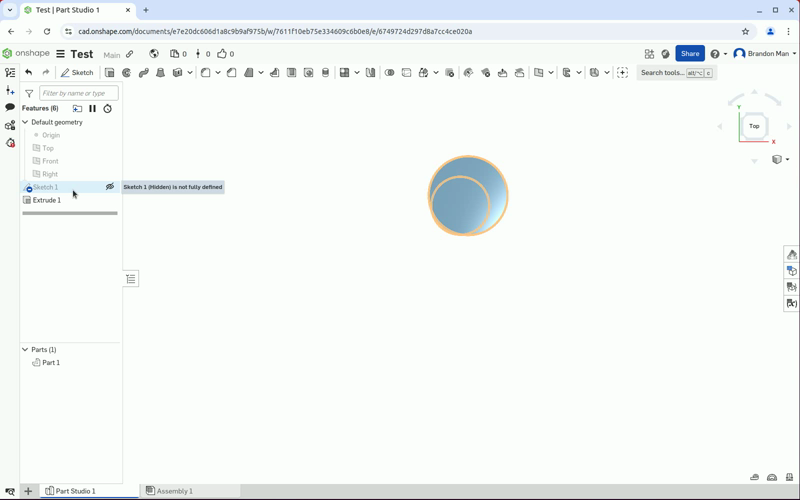
click(73, 189)
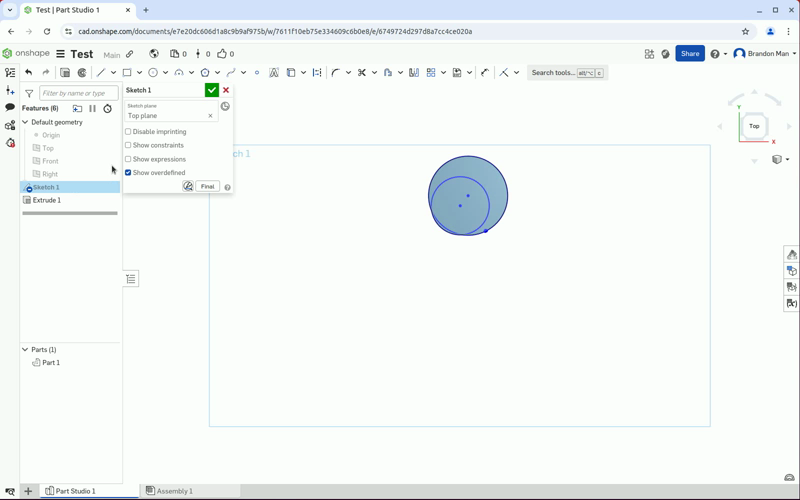
mouse_move(229, 92)
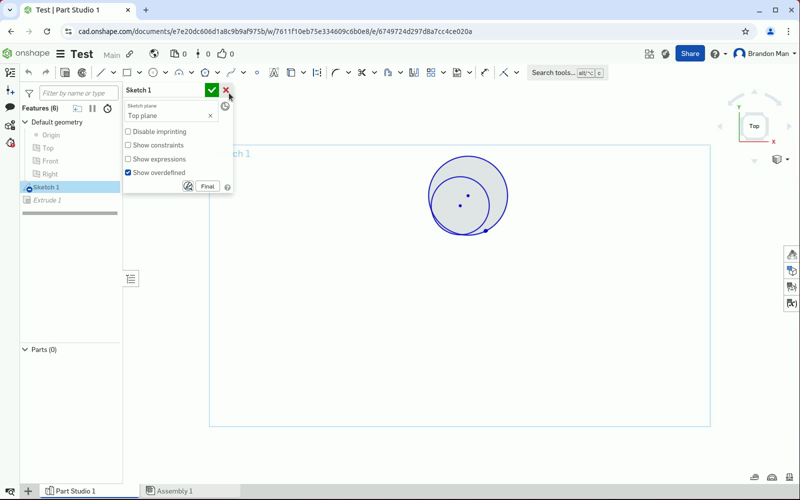
click(229, 92)
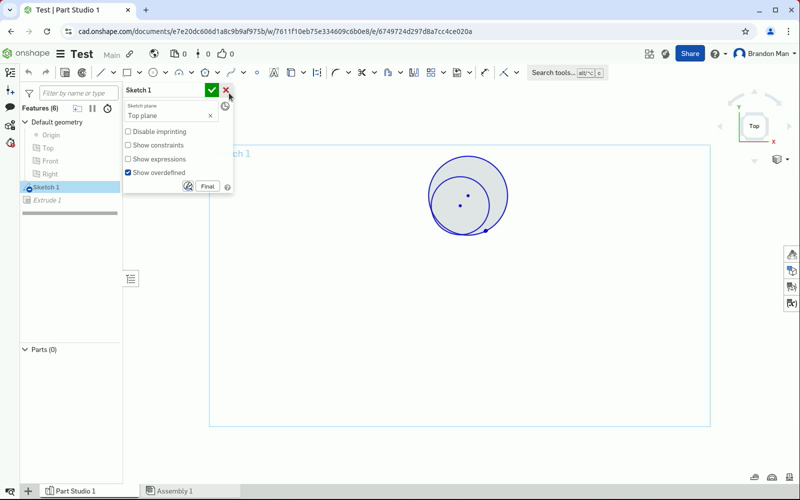
key(shift+s)
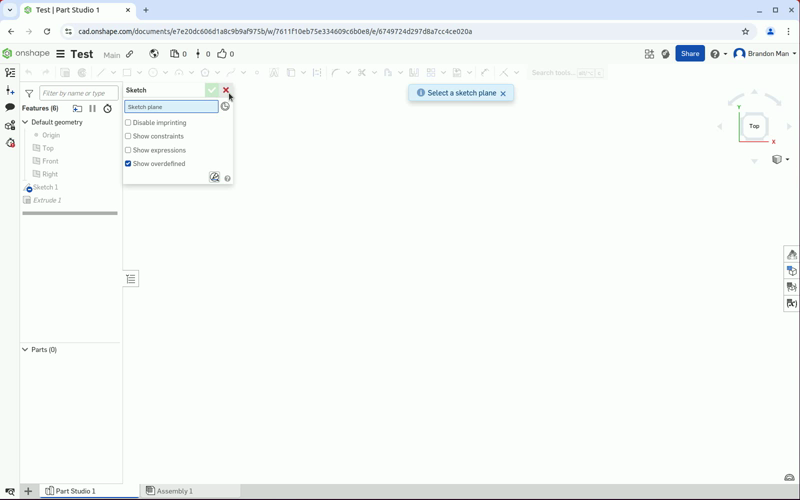
mouse_move(73, 150)
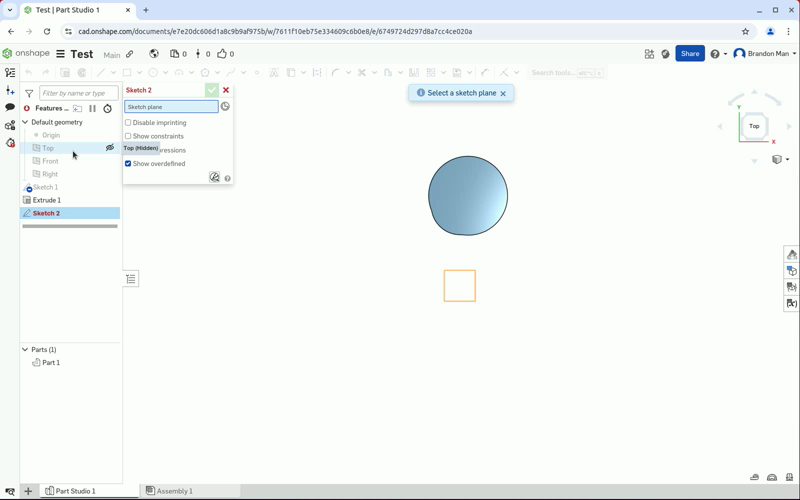
click(73, 150)
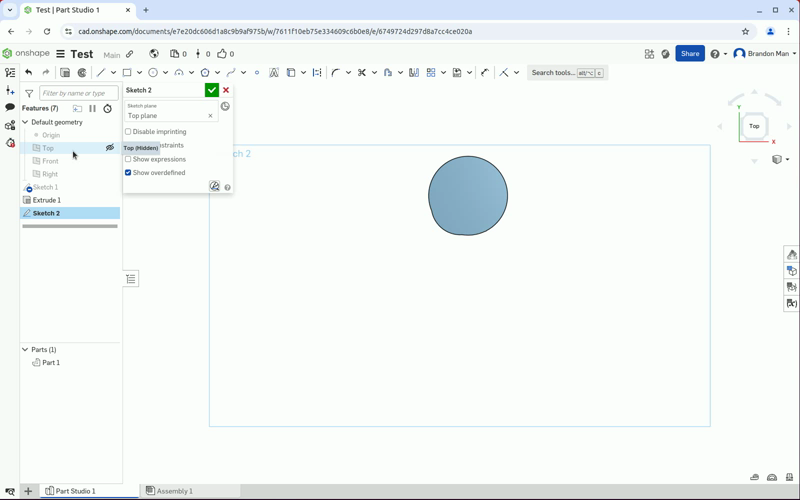
mouse_move(73, 352)
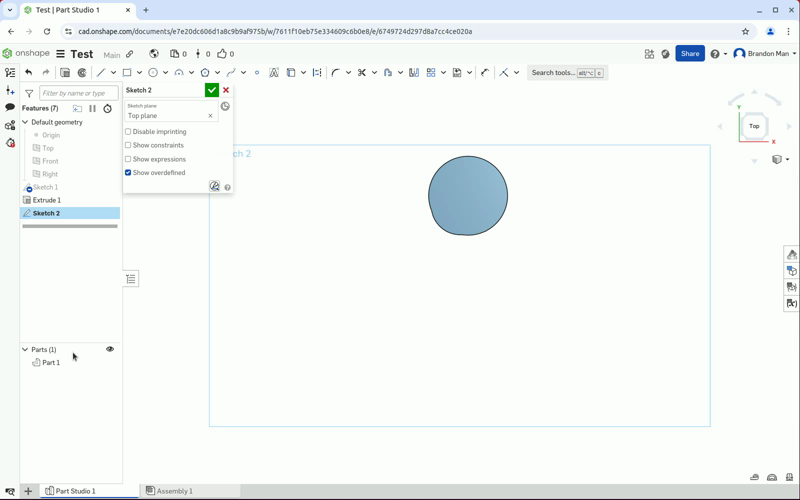
key(y)
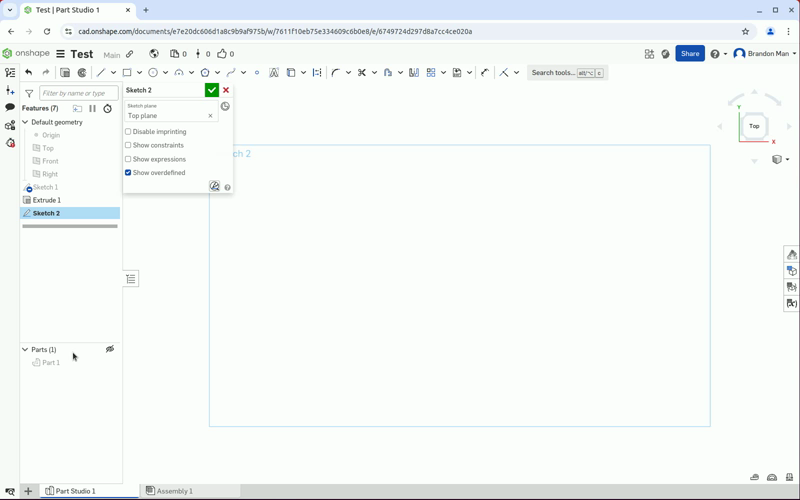
key(c)
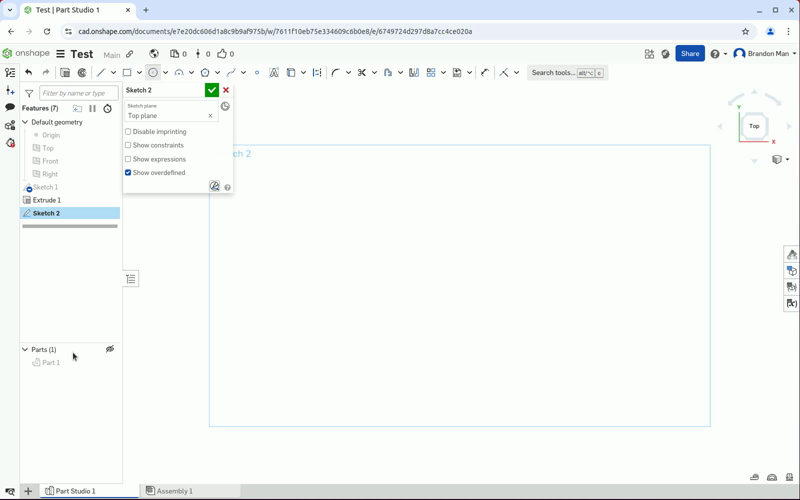
key_down(shift)
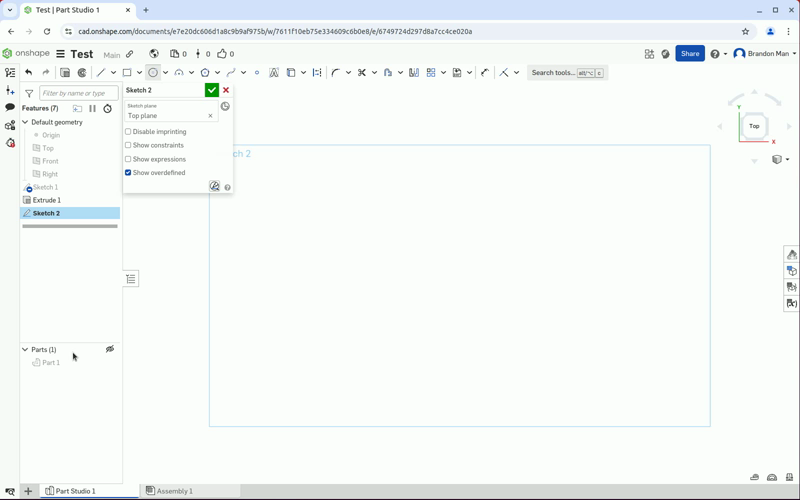
mouse_move(461, 282)
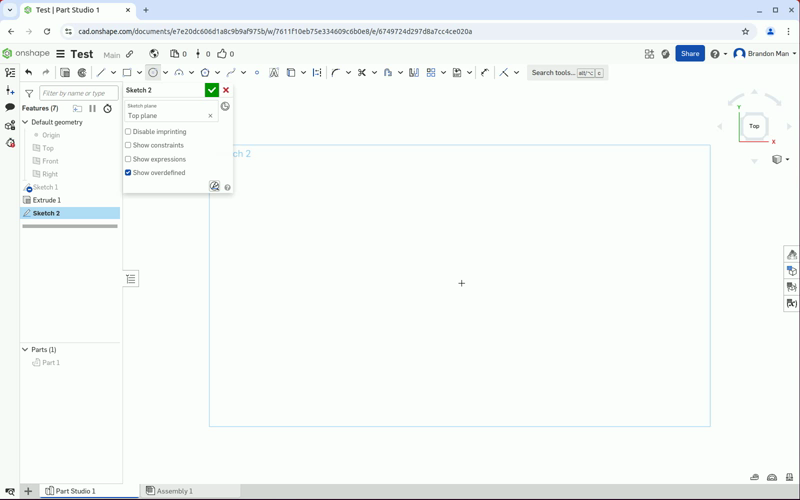
click(461, 282)
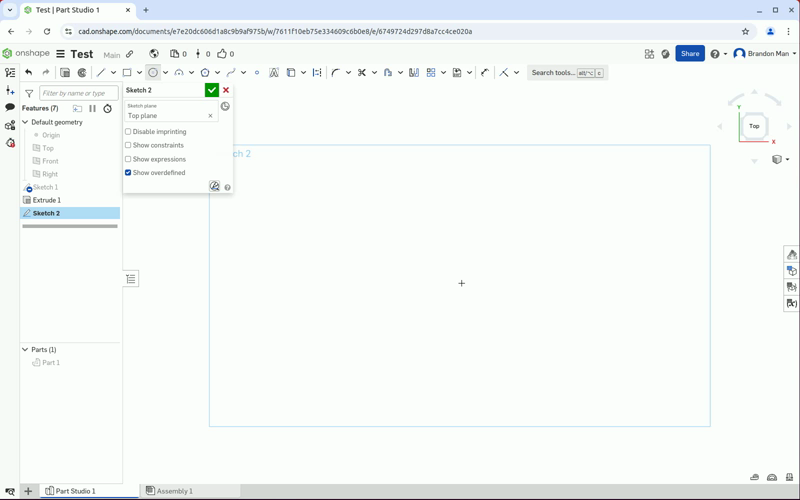
key_up(shift)
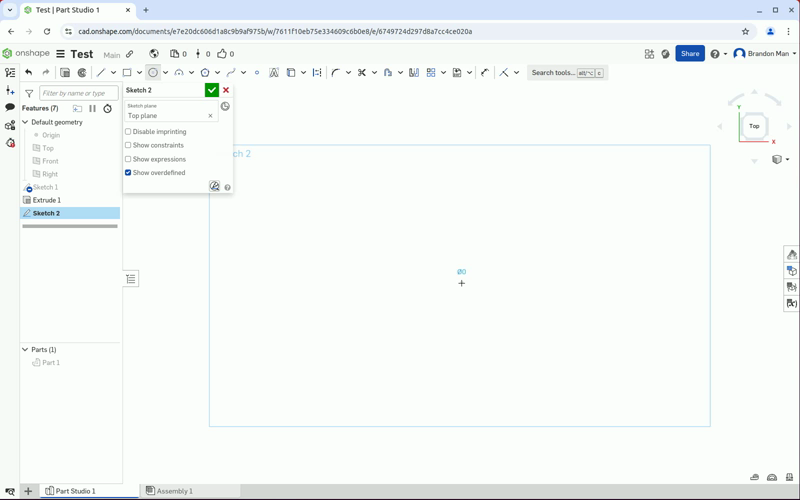
mouse_move(498, 282)
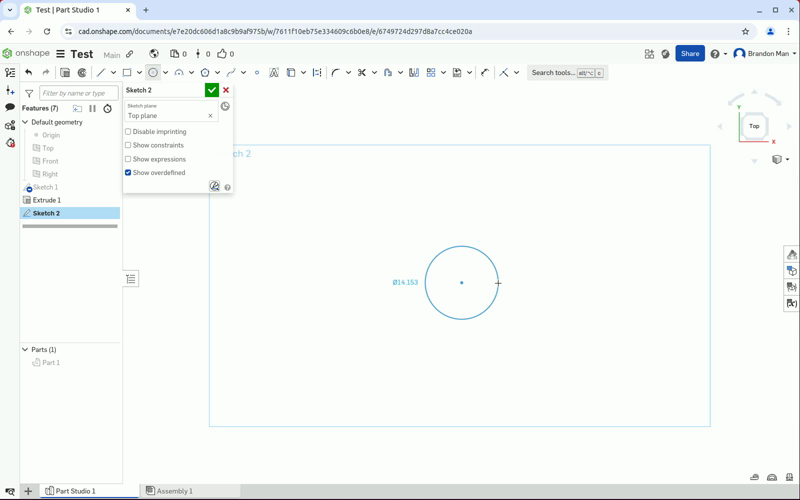
click(498, 282)
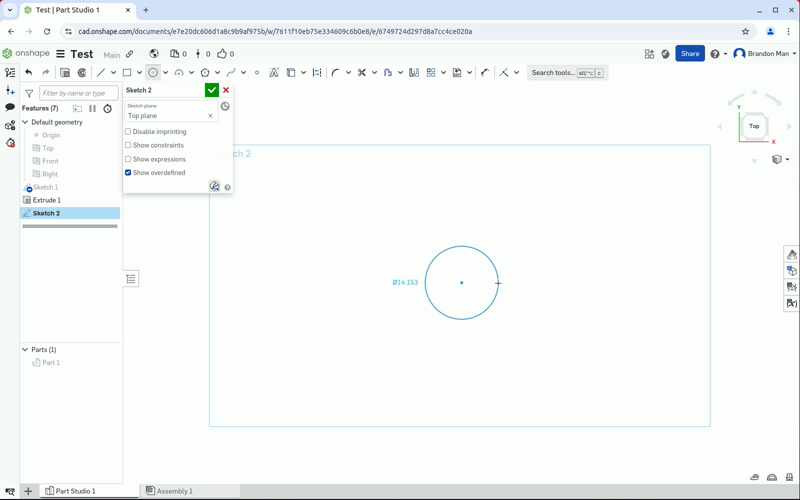
key(esc)
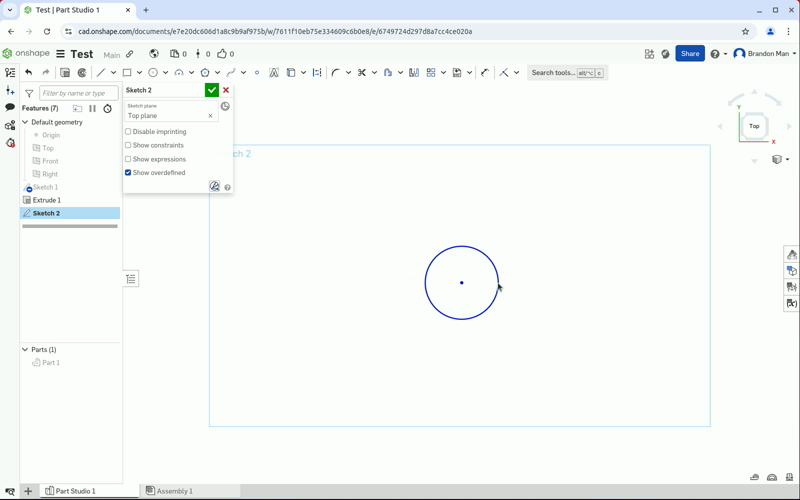
key(c)
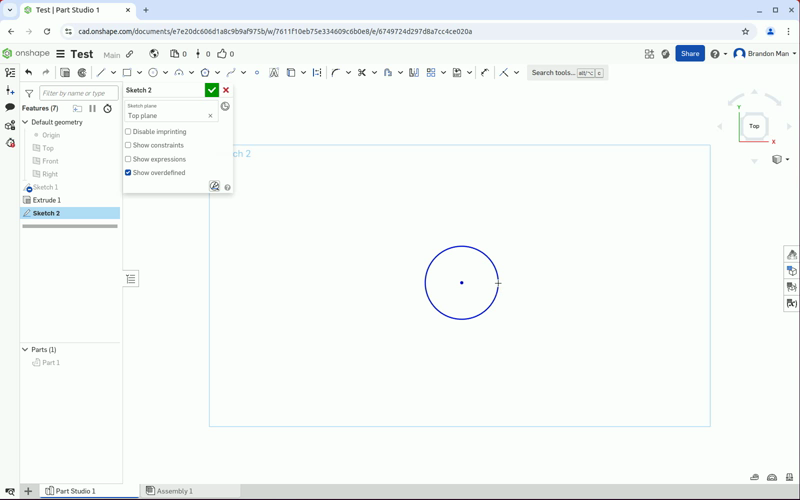
key_down(shift)
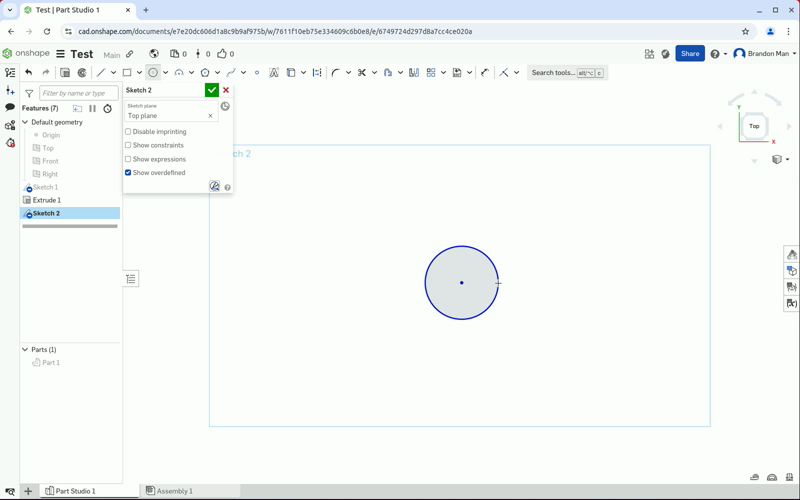
mouse_move(461, 282)
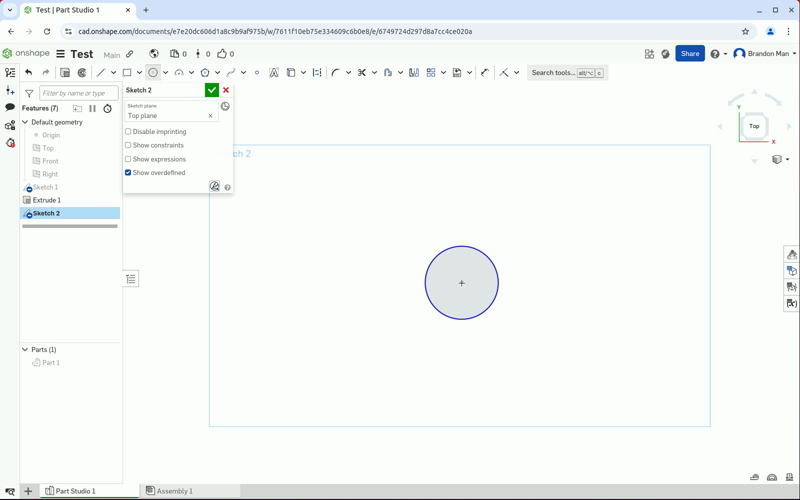
click(461, 282)
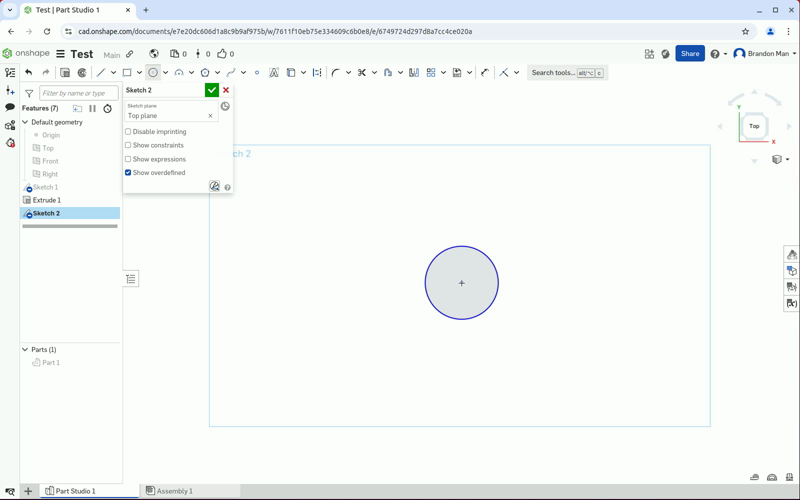
key_up(shift)
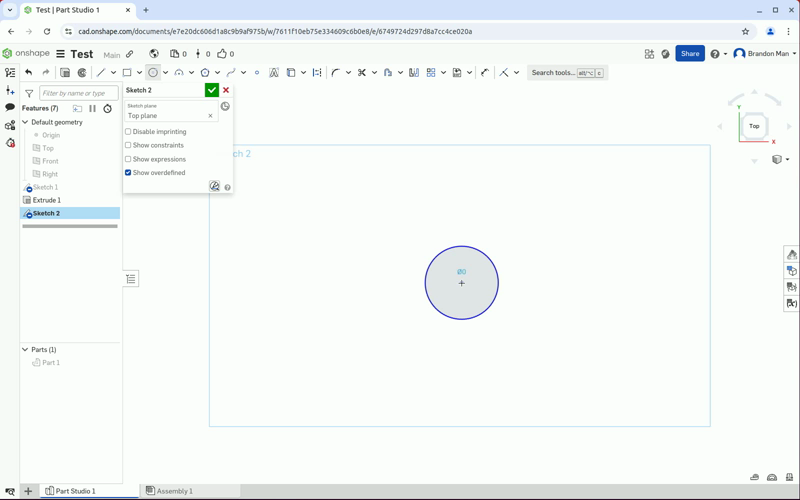
mouse_move(491, 282)
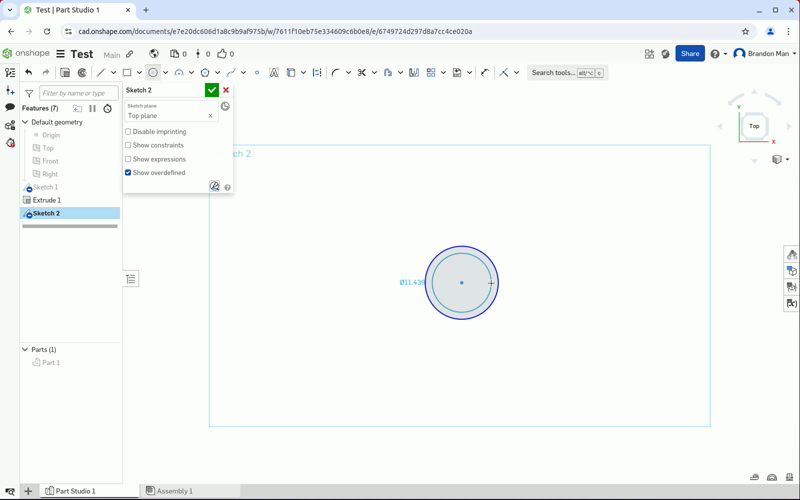
click(491, 282)
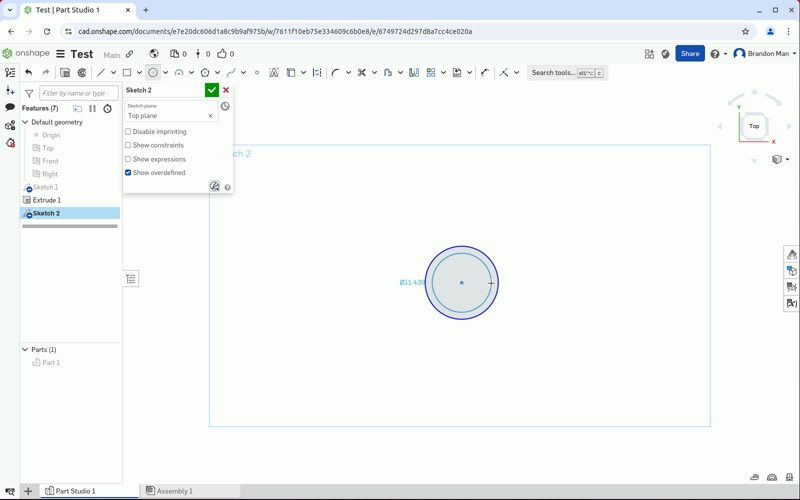
key(esc)
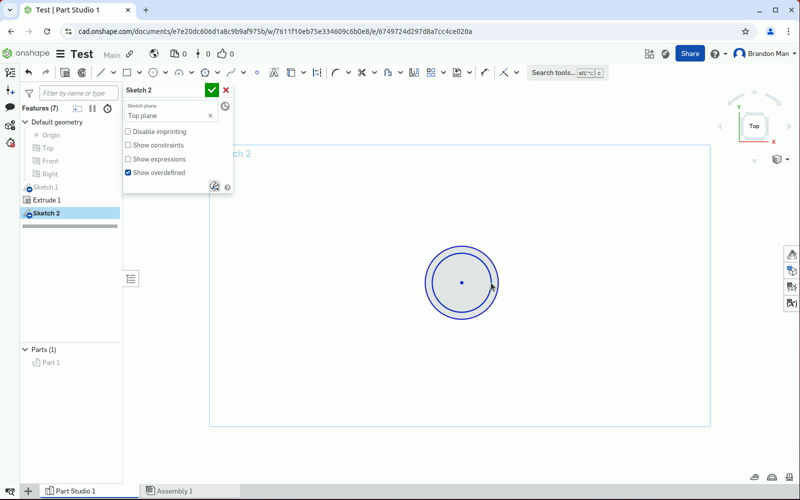
mouse_move(441, 307)
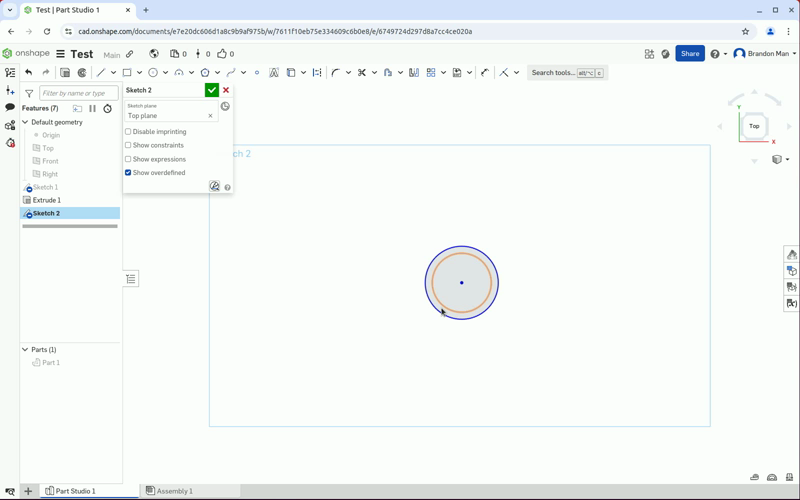
scroll(6)
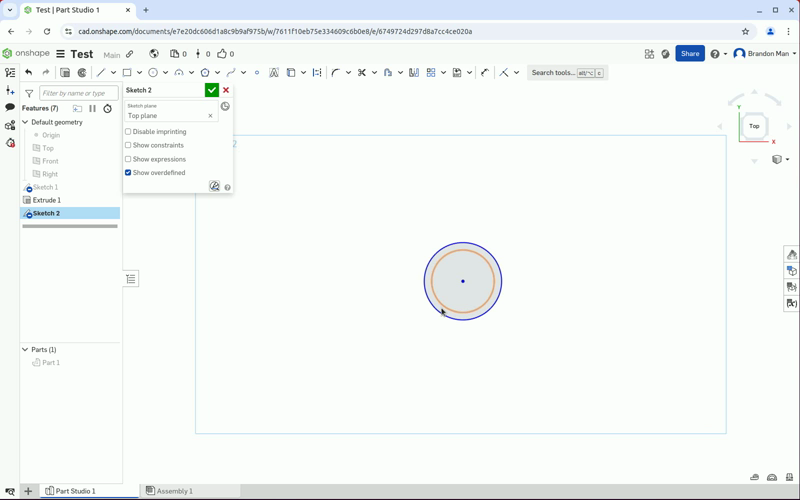
scroll(6)
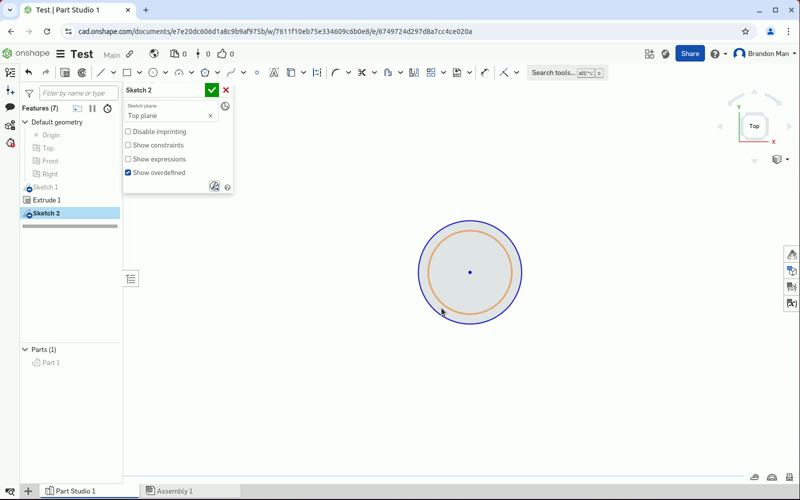
scroll(6)
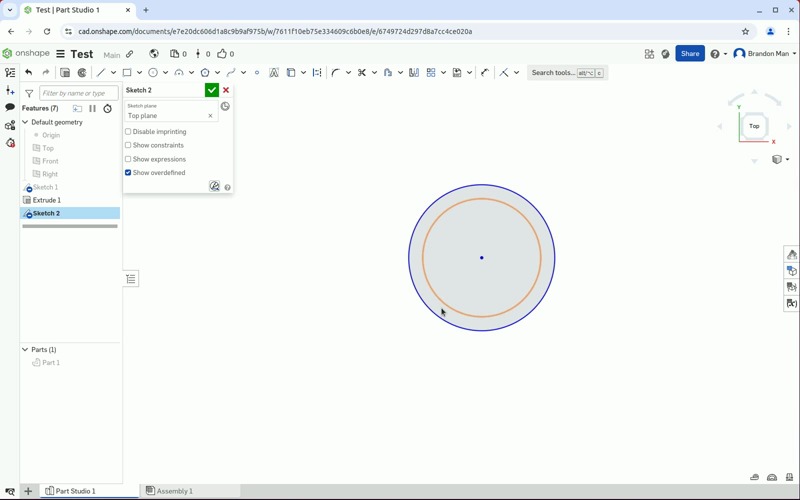
scroll(6)
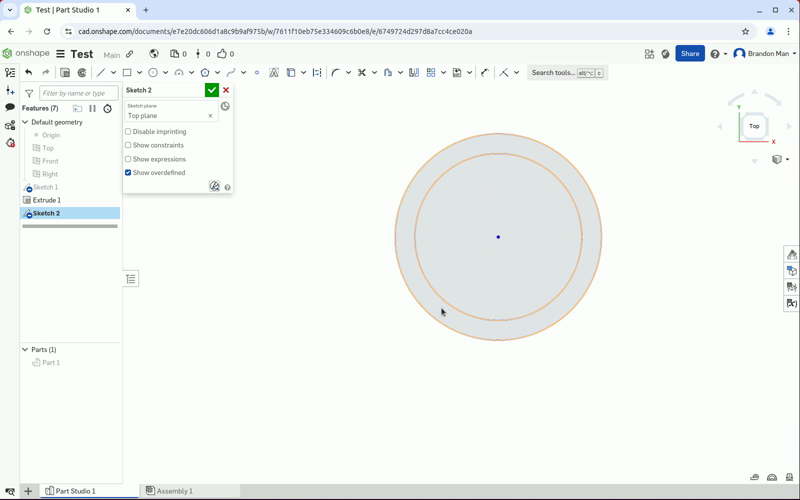
scroll(6)
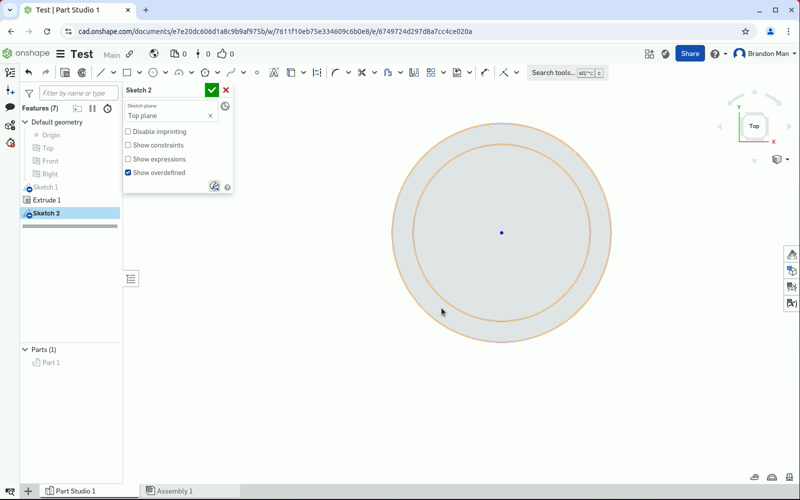
scroll(6)
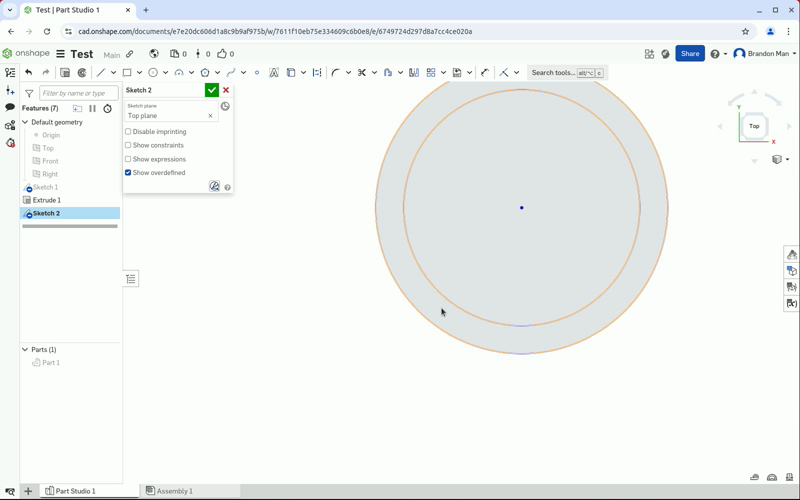
scroll(6)
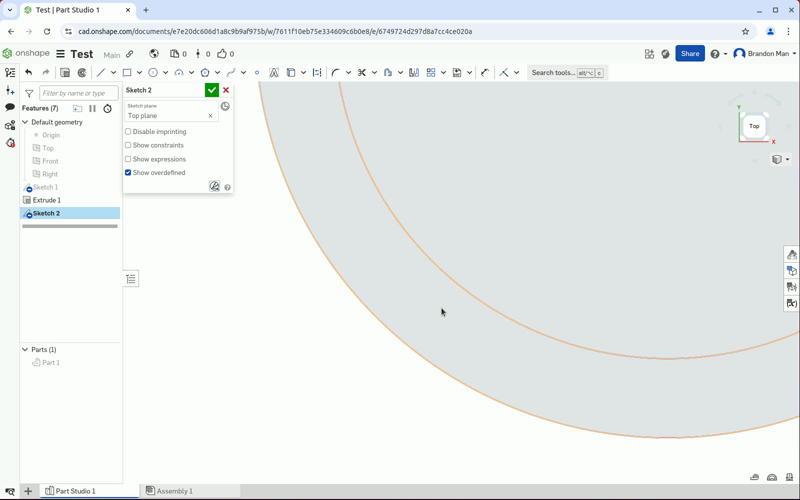
click(441, 307)
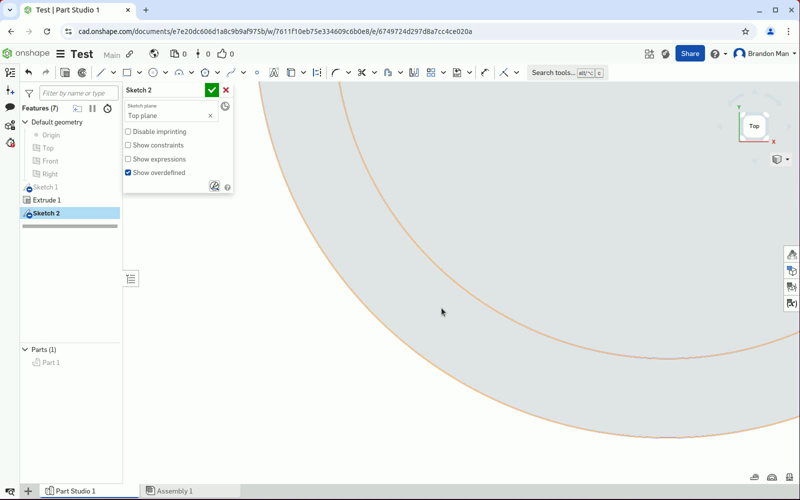
scroll(-6)
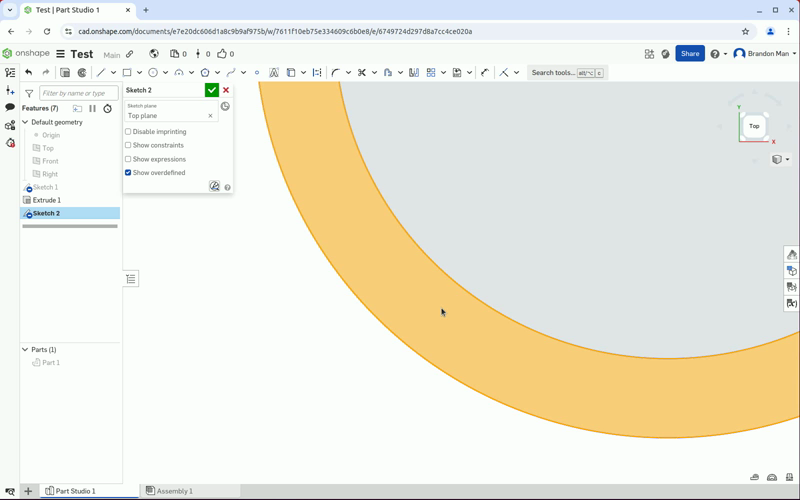
scroll(-6)
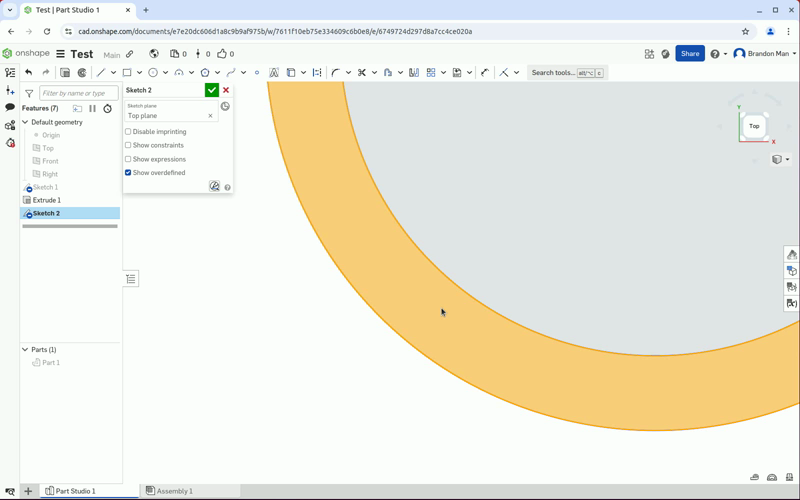
scroll(-6)
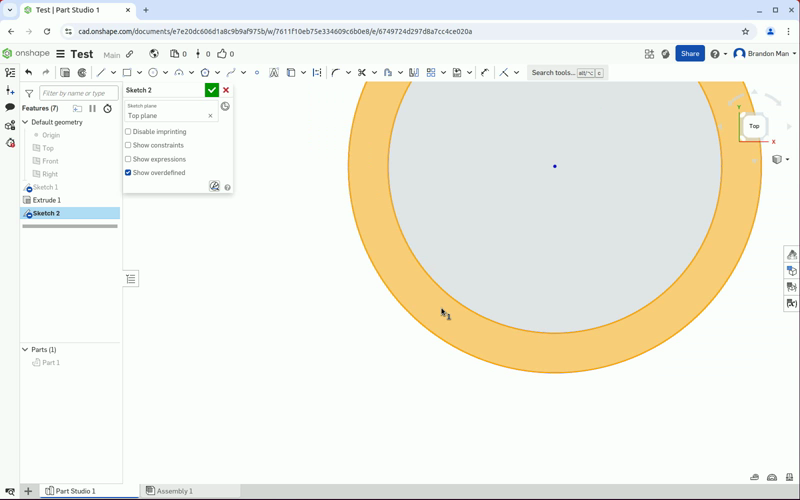
scroll(-6)
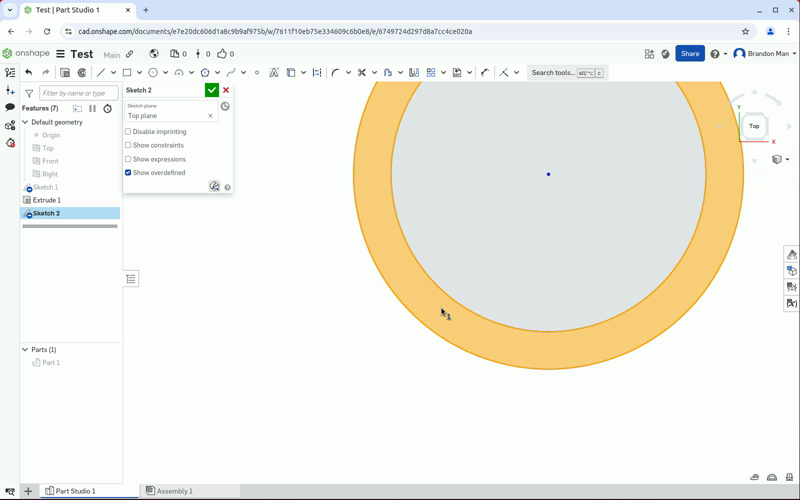
scroll(-6)
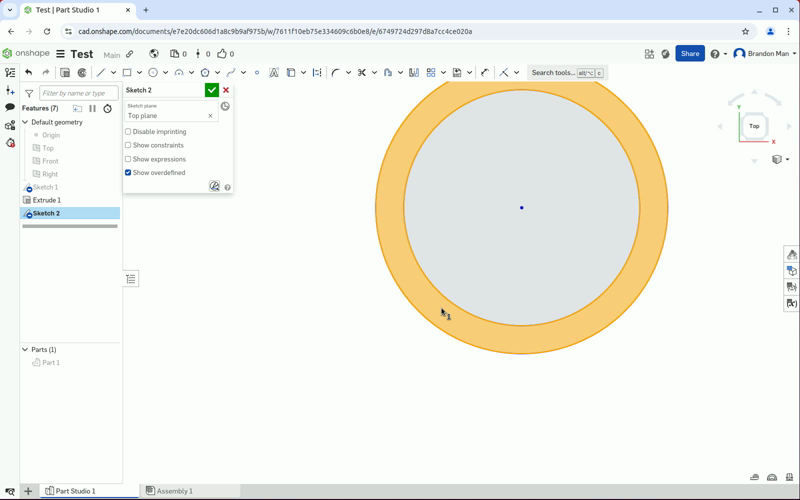
scroll(-6)
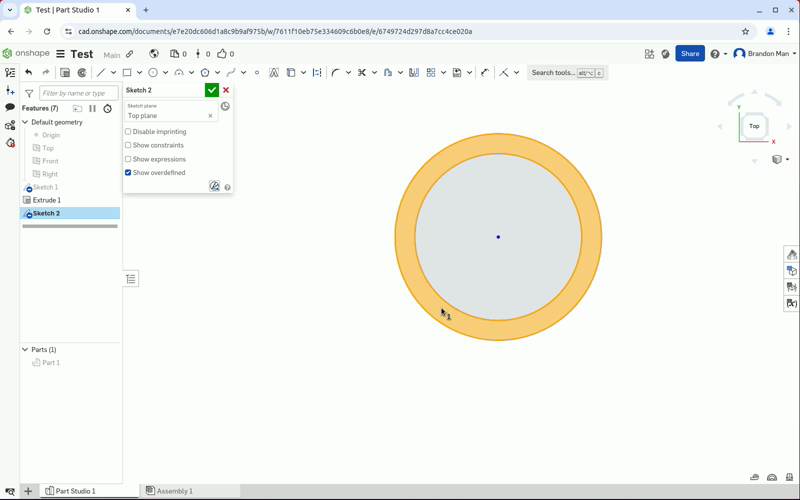
scroll(-6)
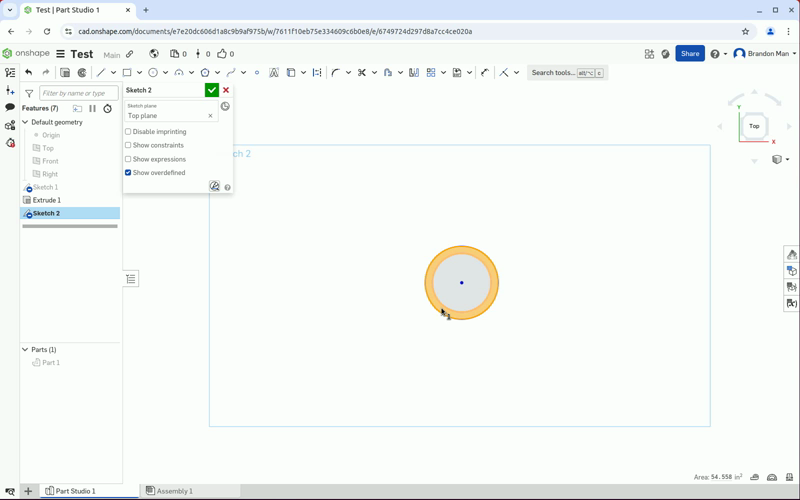
mouse_move(73, 352)
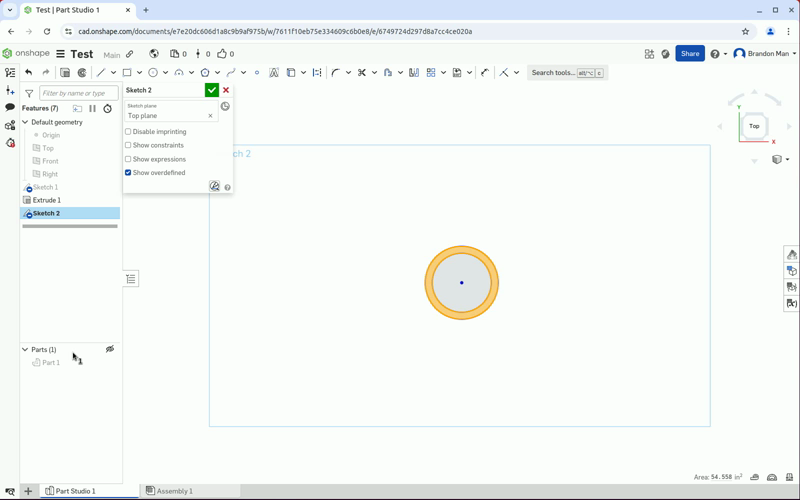
key(shift+y)
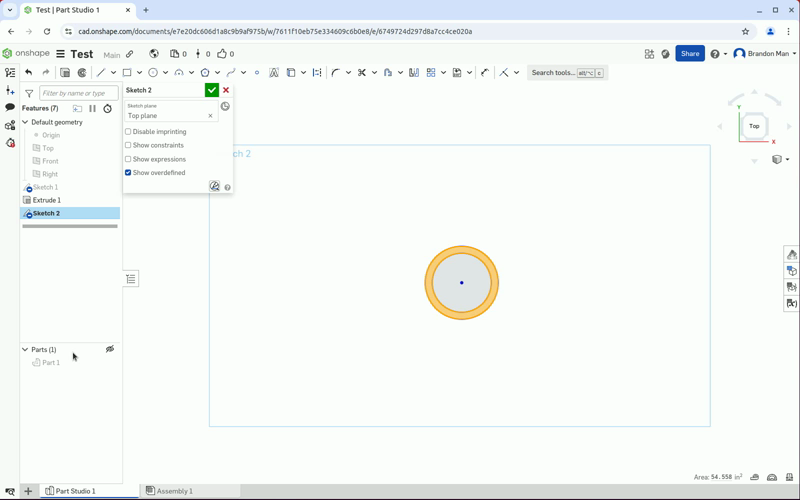
key(shift+e)
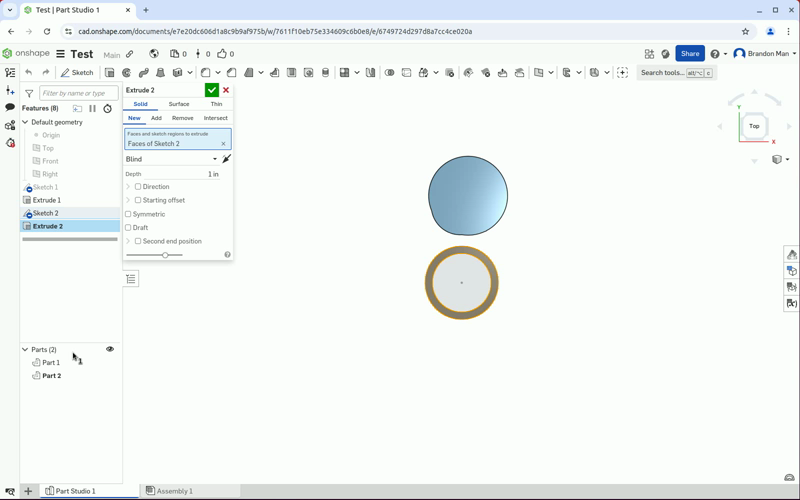
mouse_move(143, 106)
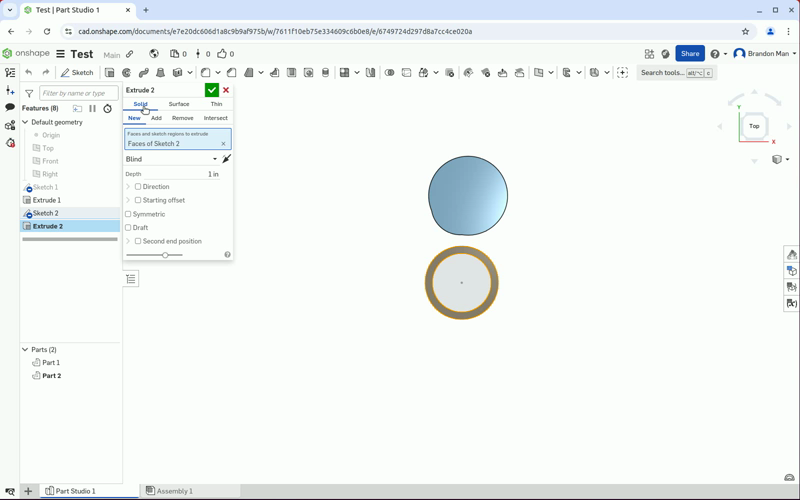
click(143, 106)
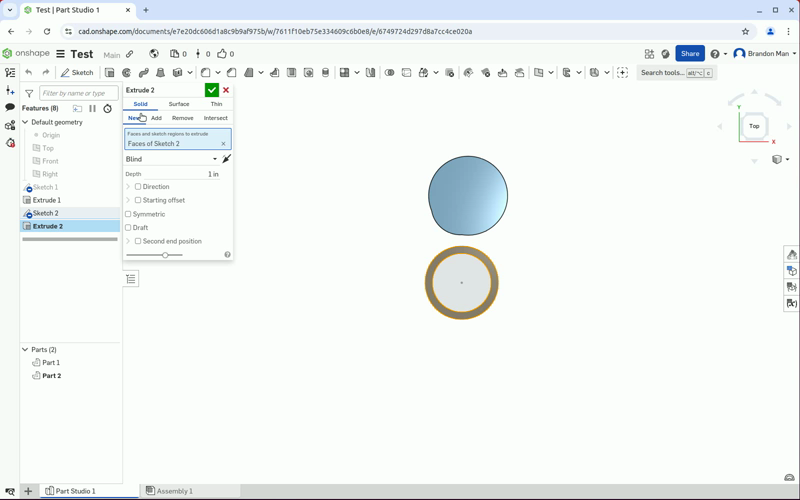
mouse_move(137, 120)
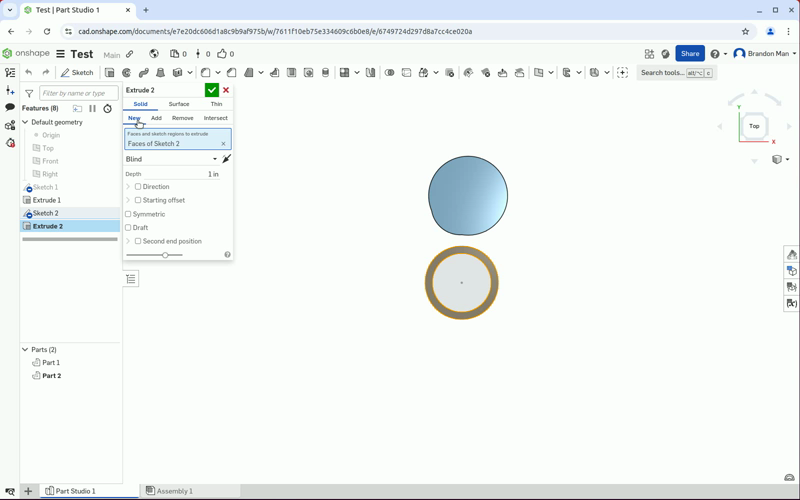
click(137, 120)
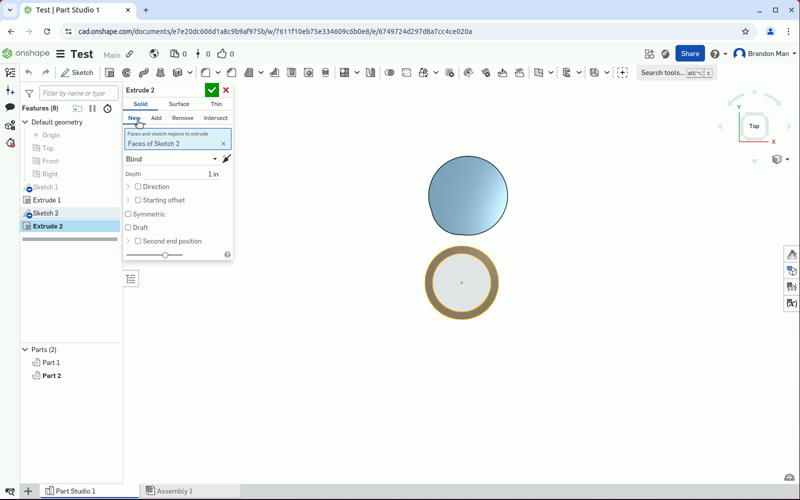
key(tab, 4)
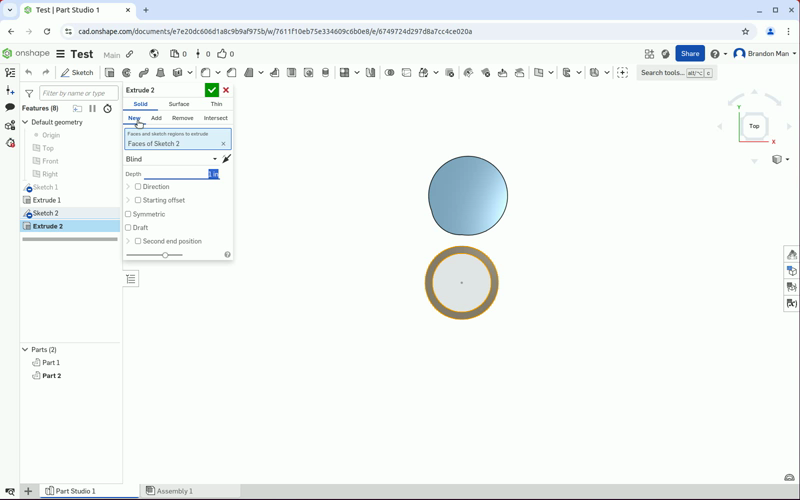
text(3.851)
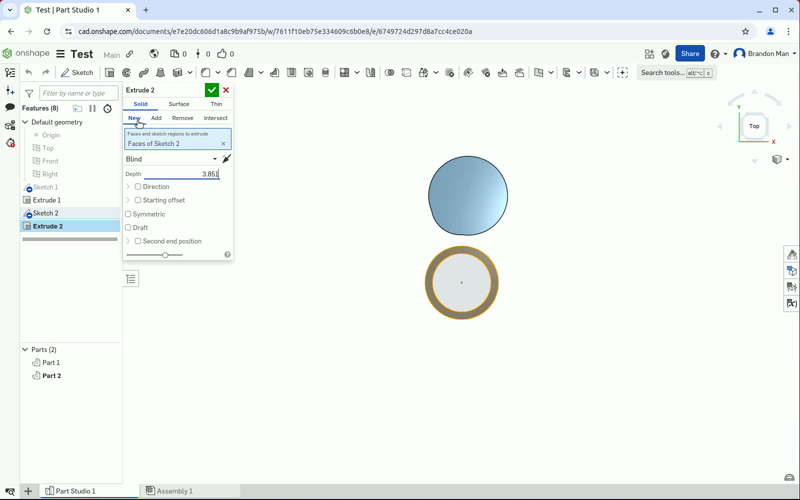
key(enter)
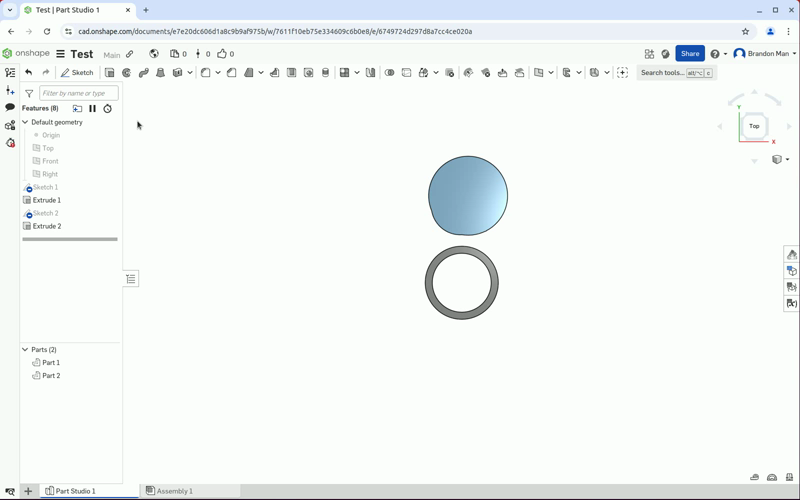
key(shift+h)
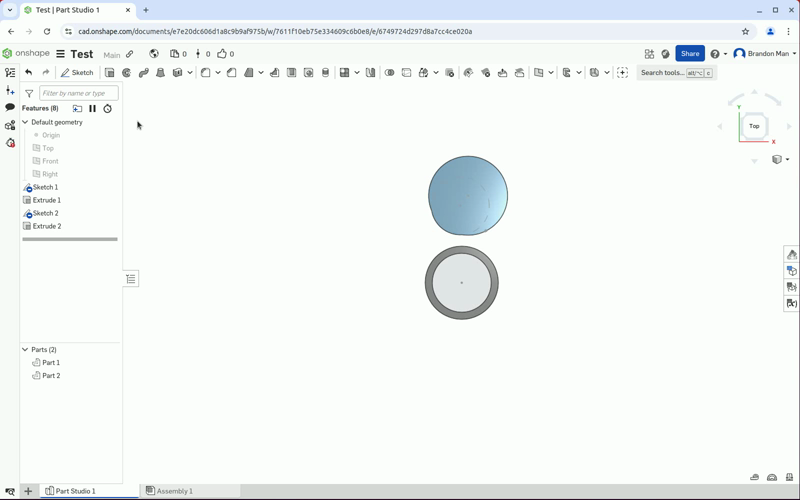
key(shift+h)
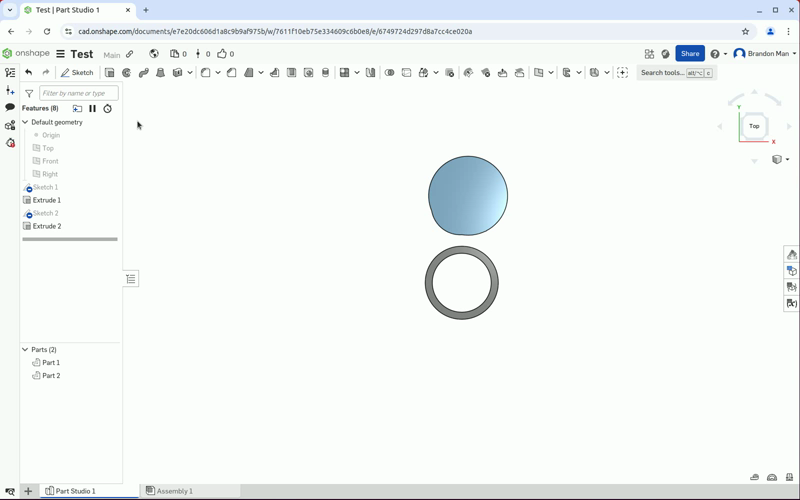
mouse_move(73, 189)
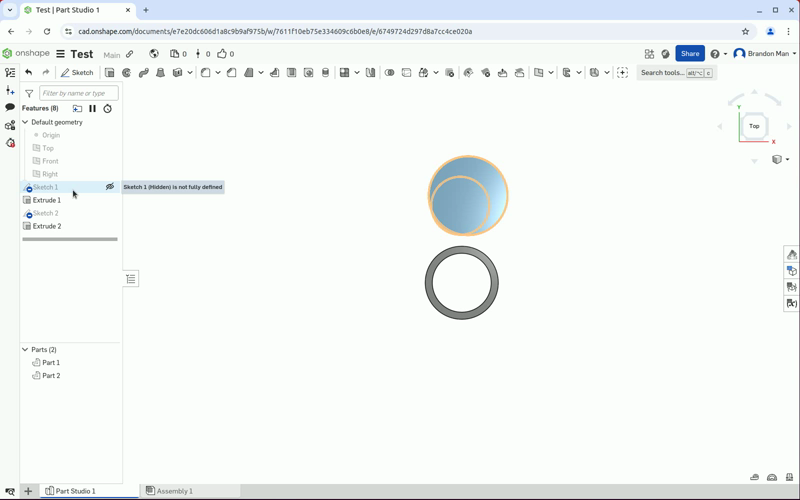
click(73, 189)
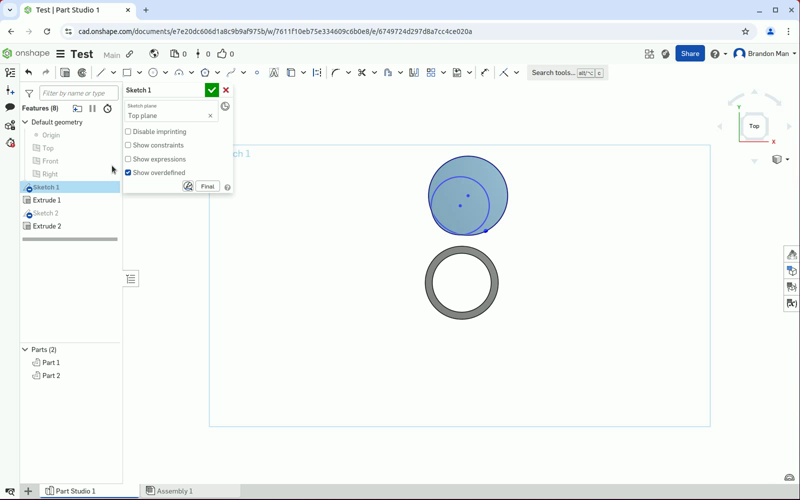
mouse_move(229, 92)
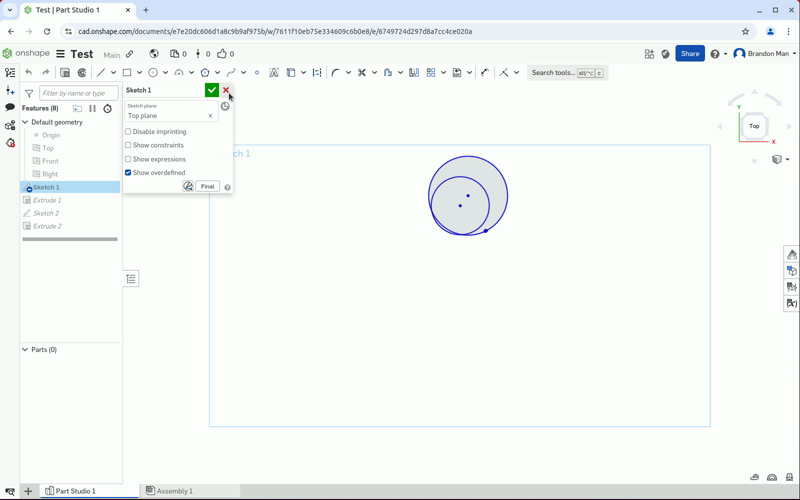
click(229, 92)
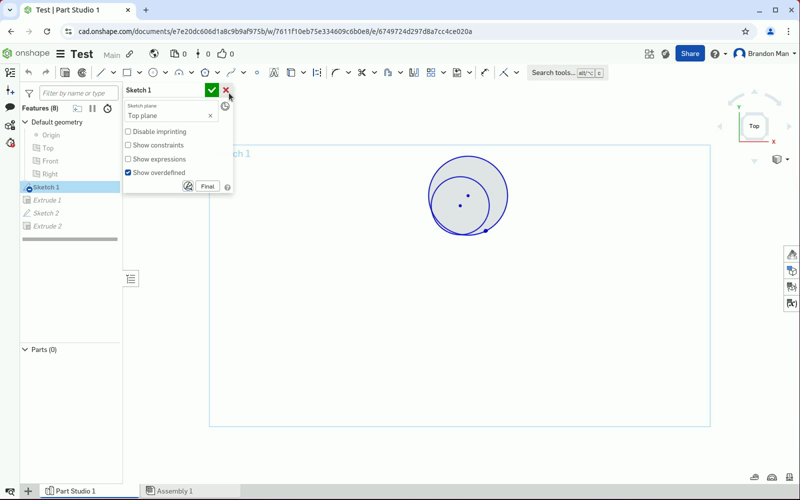
key(shift+s)
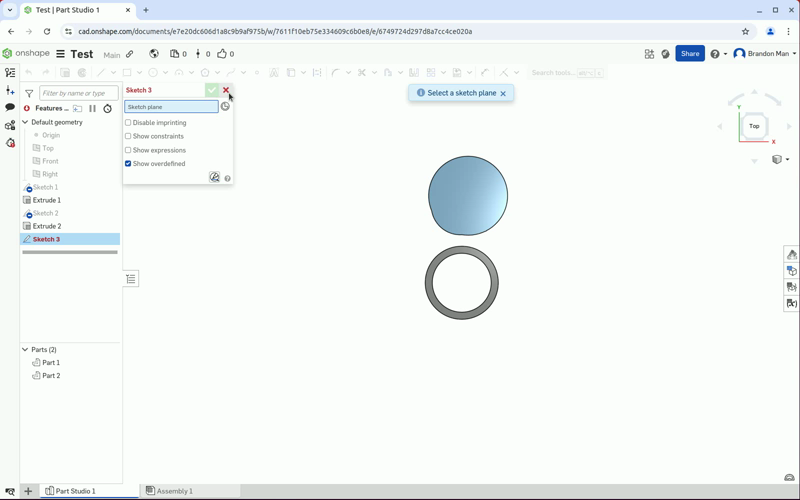
mouse_move(73, 150)
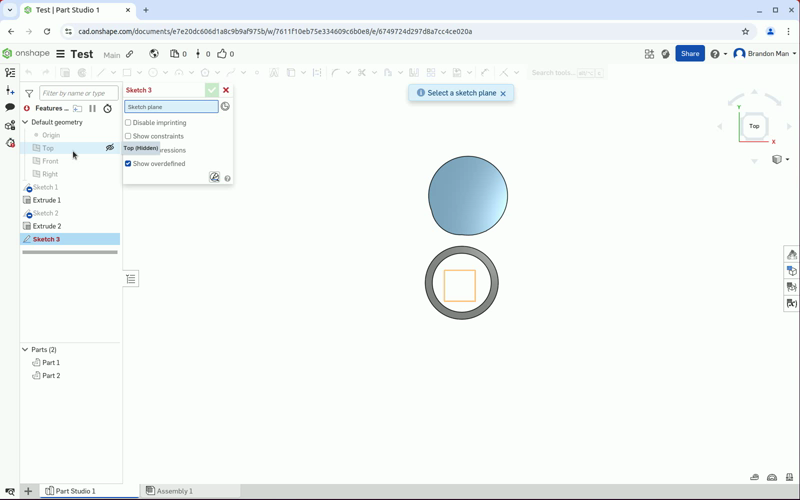
click(73, 150)
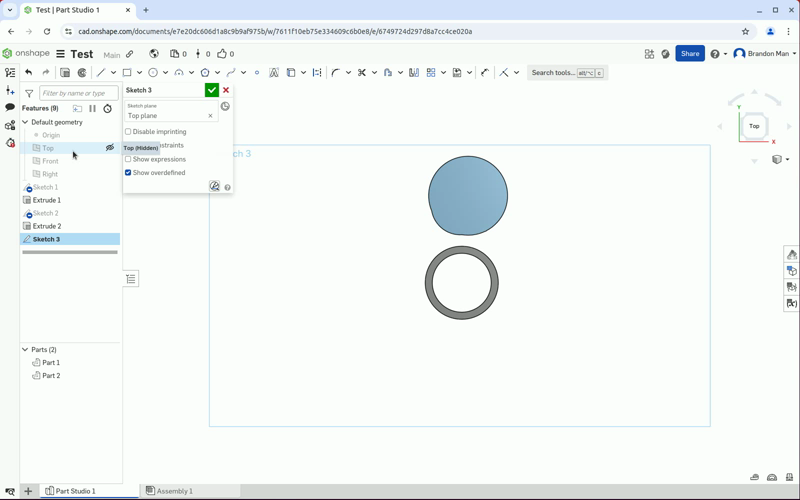
mouse_move(73, 352)
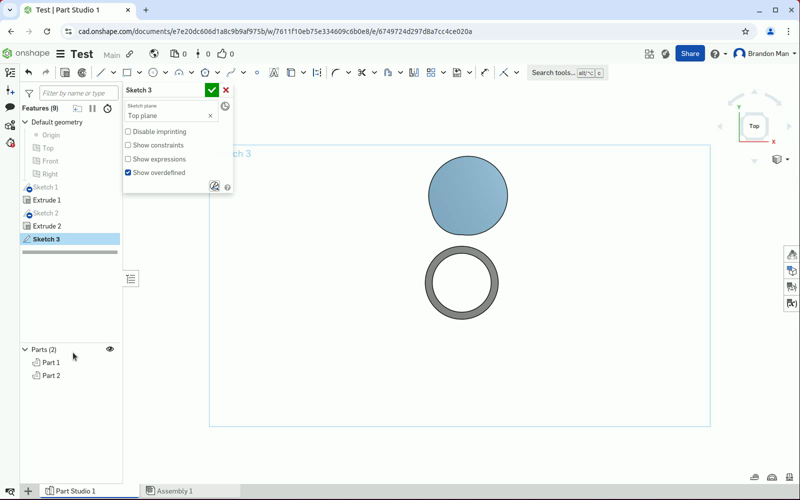
key(y)
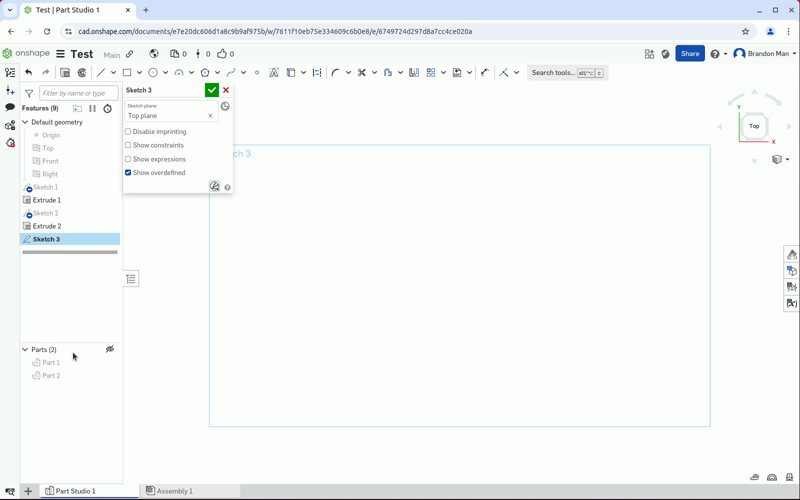
key(c)
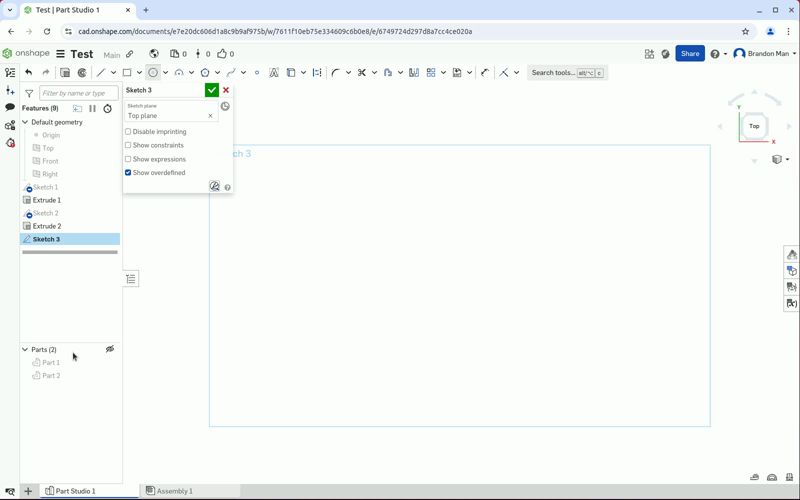
key_down(shift)
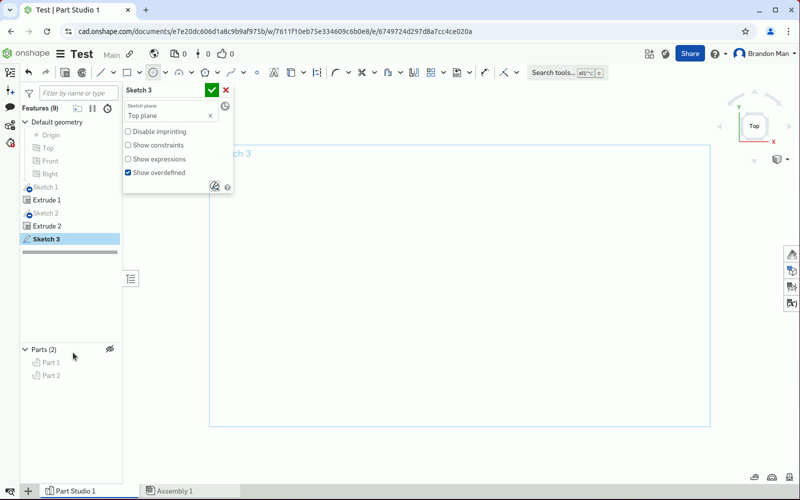
mouse_move(395, 321)
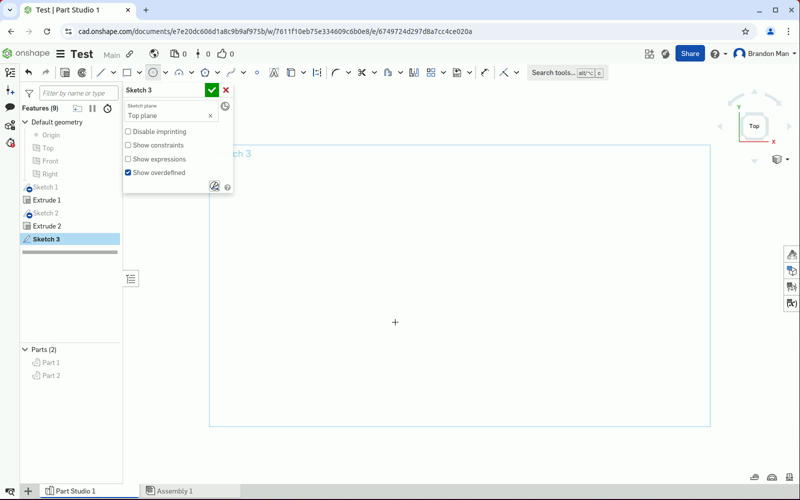
click(395, 321)
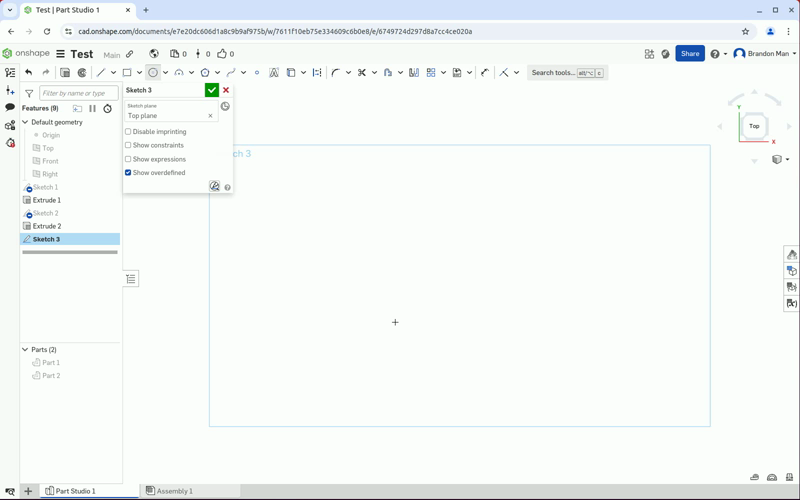
key_up(shift)
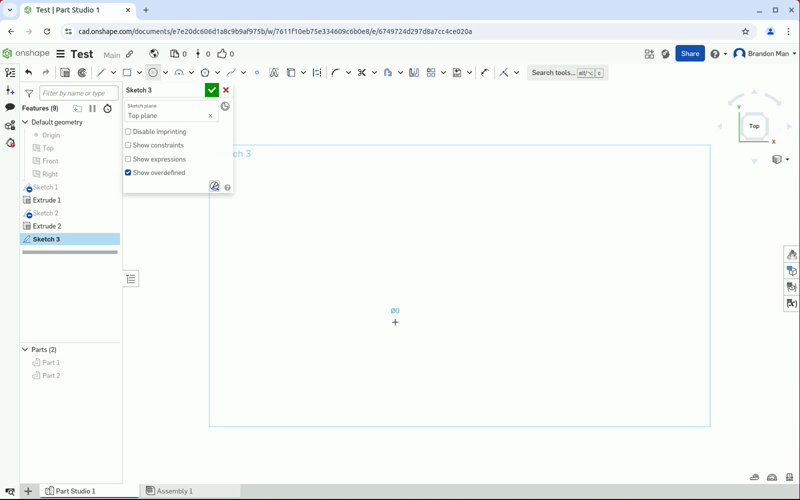
mouse_move(430, 321)
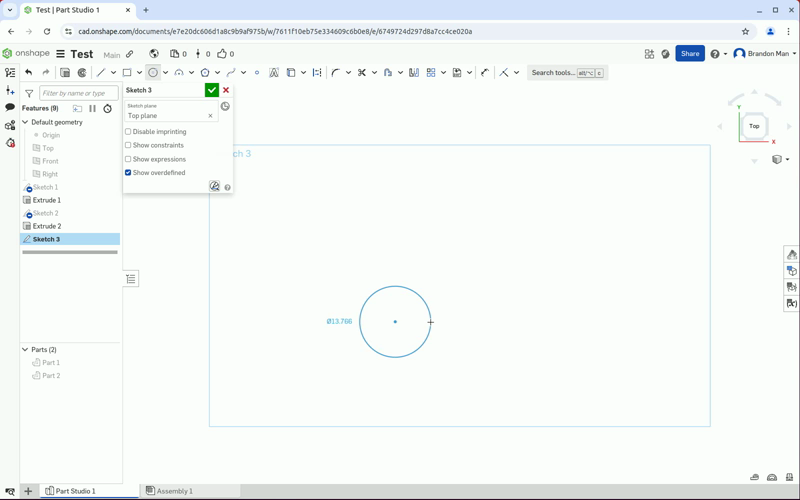
click(430, 321)
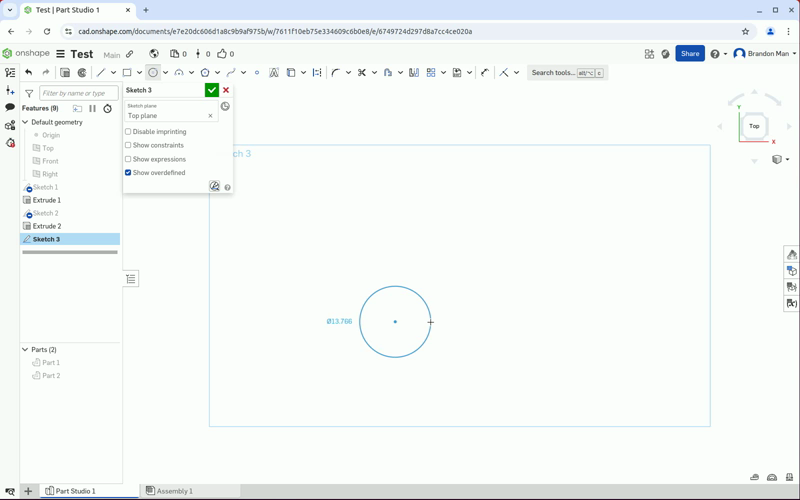
key(esc)
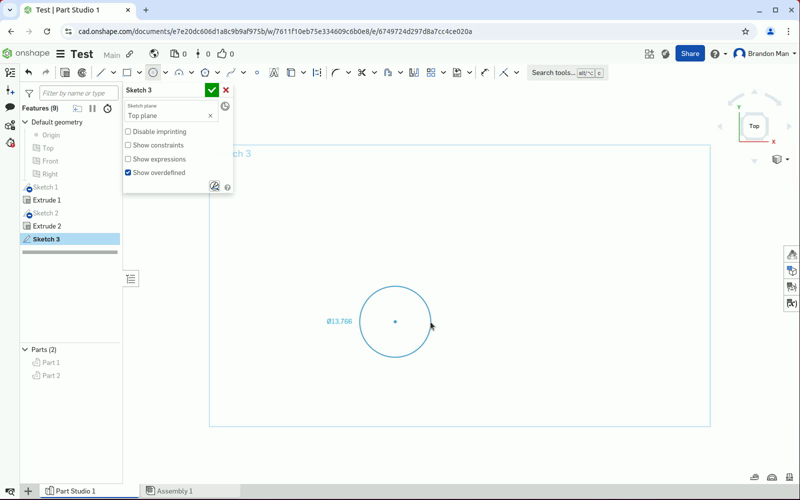
key(c)
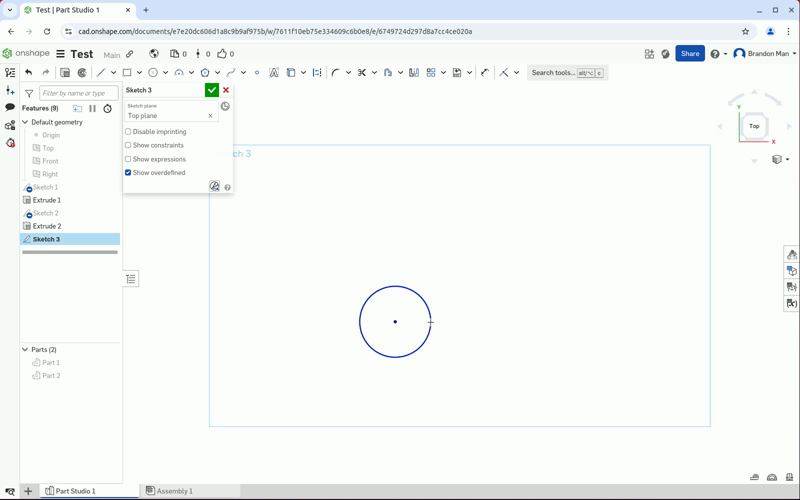
key_down(shift)
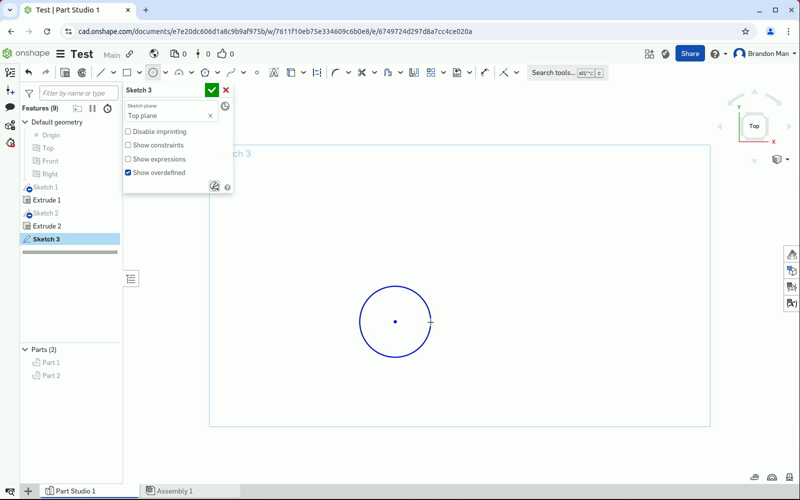
mouse_move(395, 321)
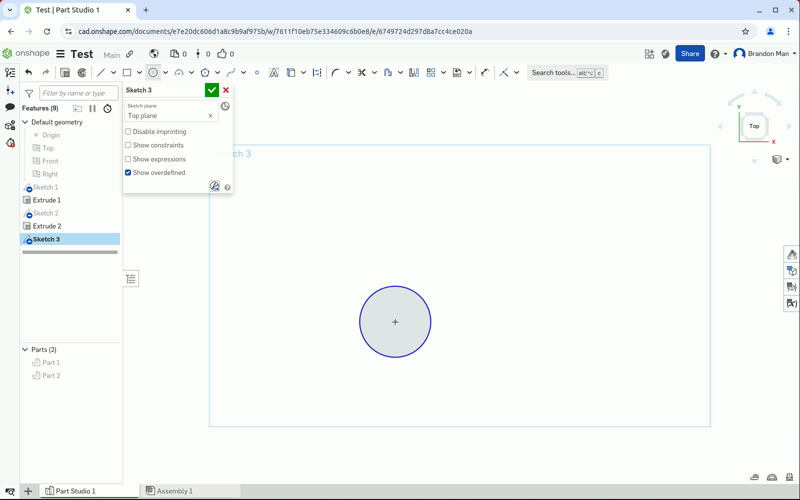
click(395, 321)
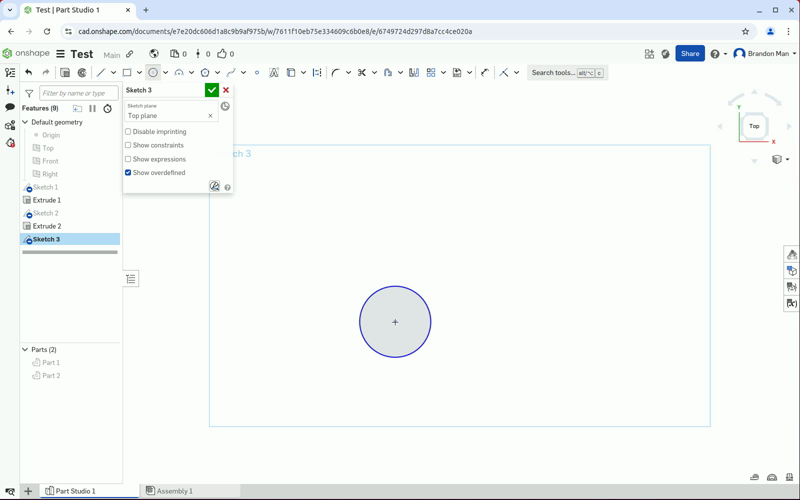
key_up(shift)
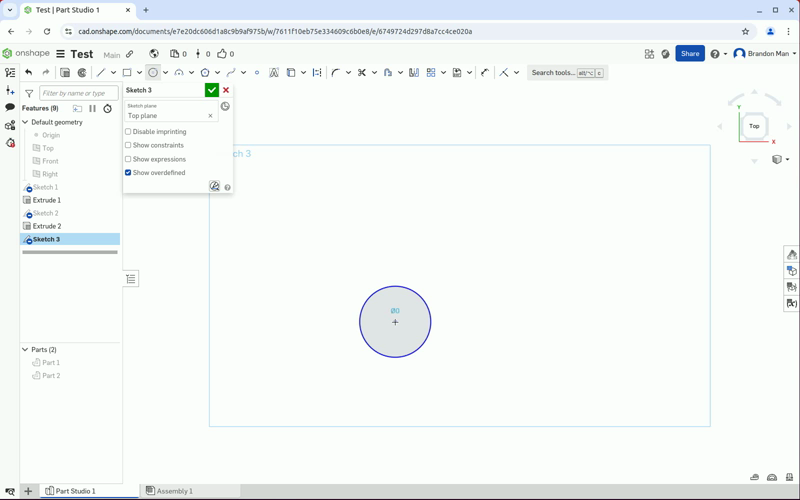
mouse_move(424, 321)
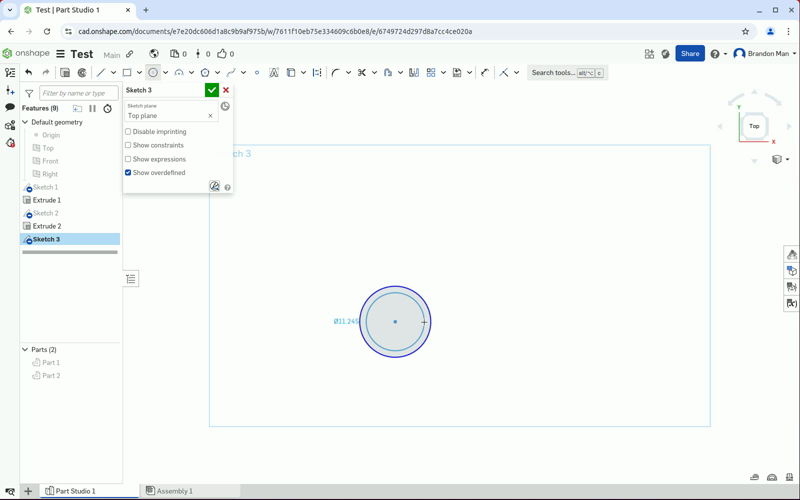
click(424, 321)
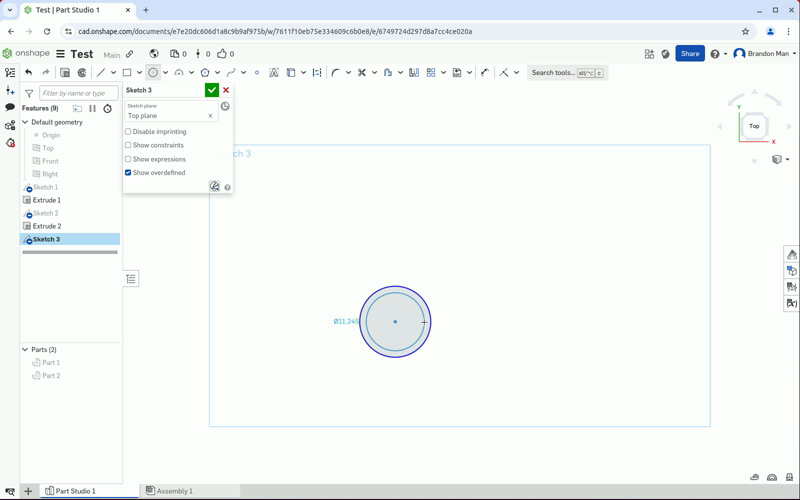
key(esc)
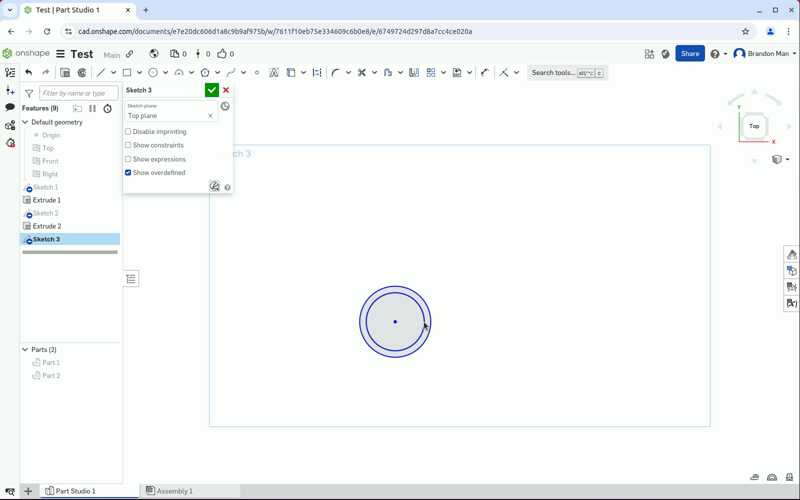
mouse_move(397, 353)
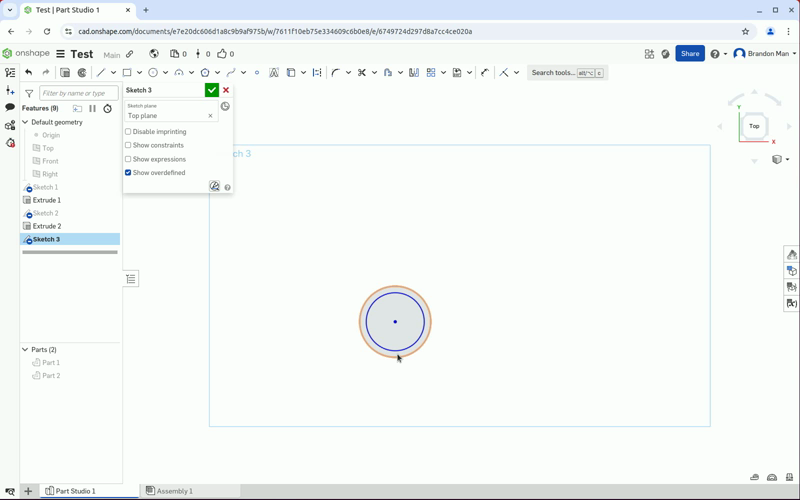
scroll(6)
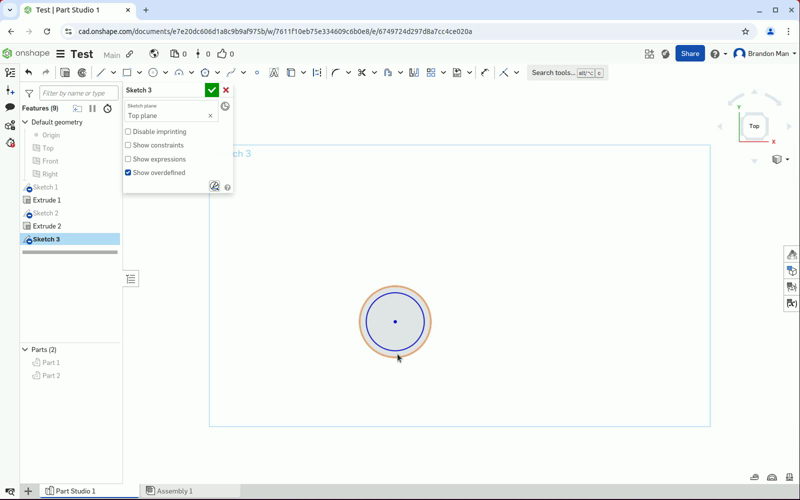
scroll(6)
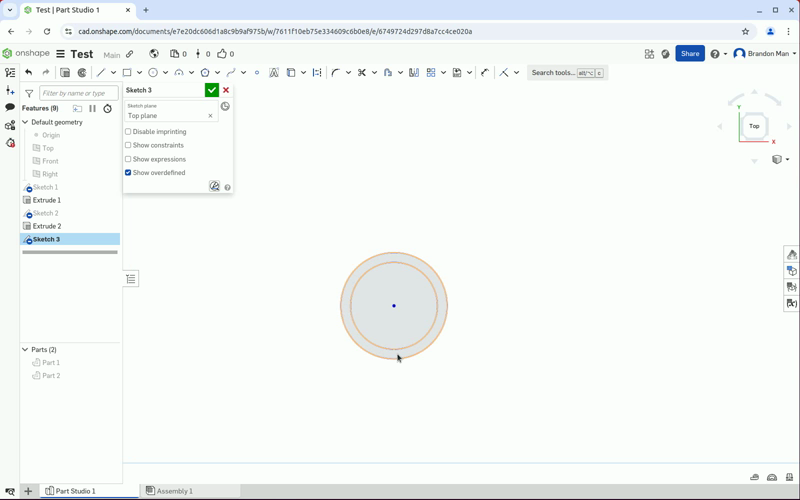
scroll(6)
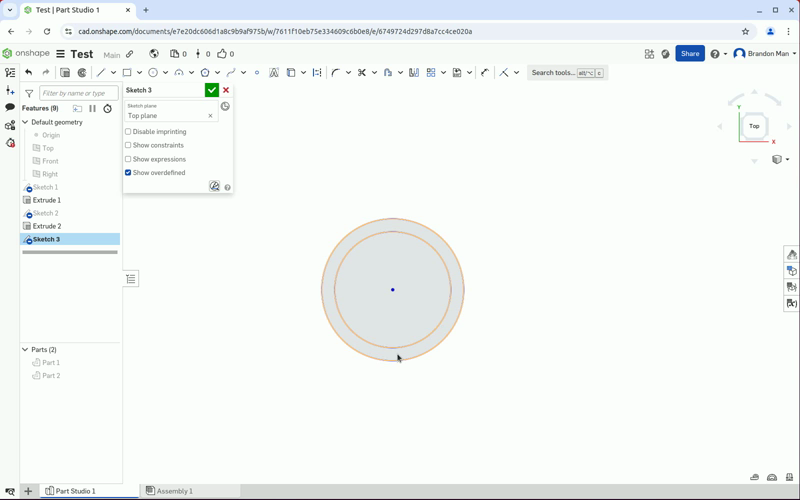
scroll(6)
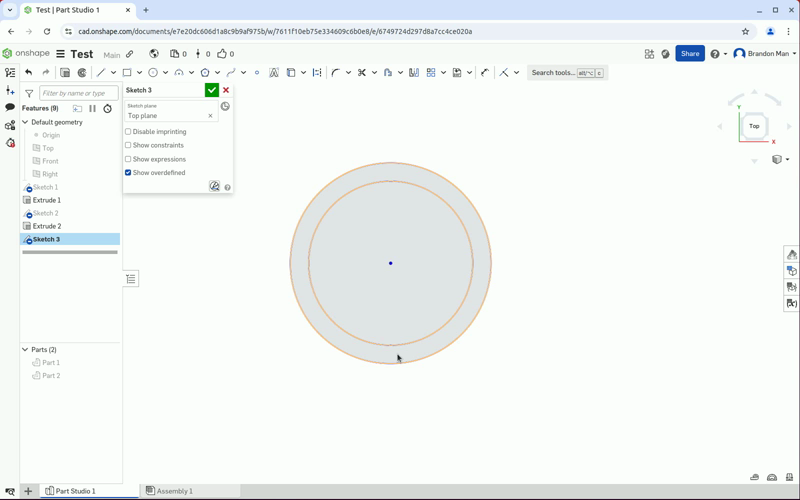
scroll(6)
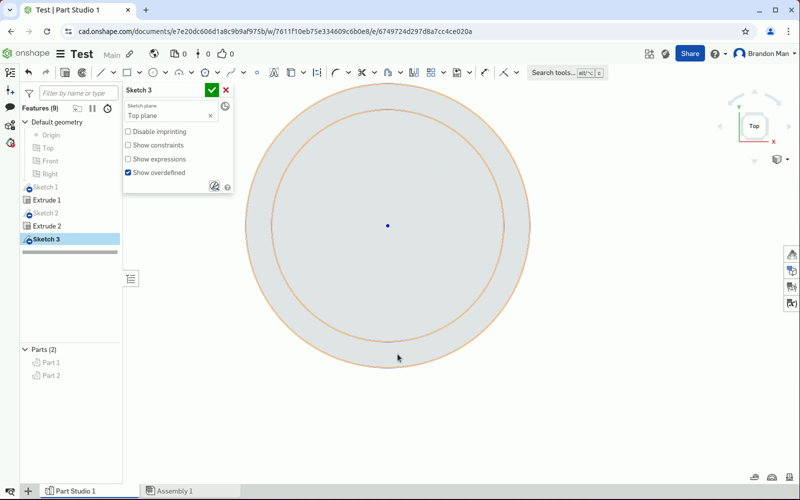
scroll(6)
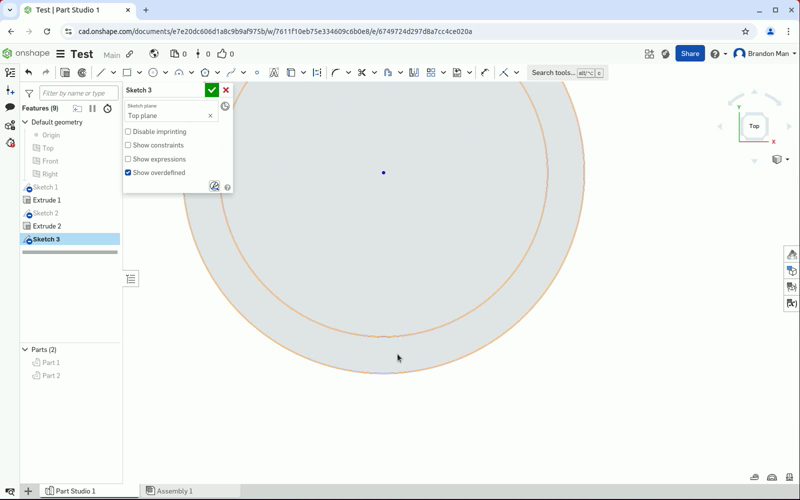
scroll(6)
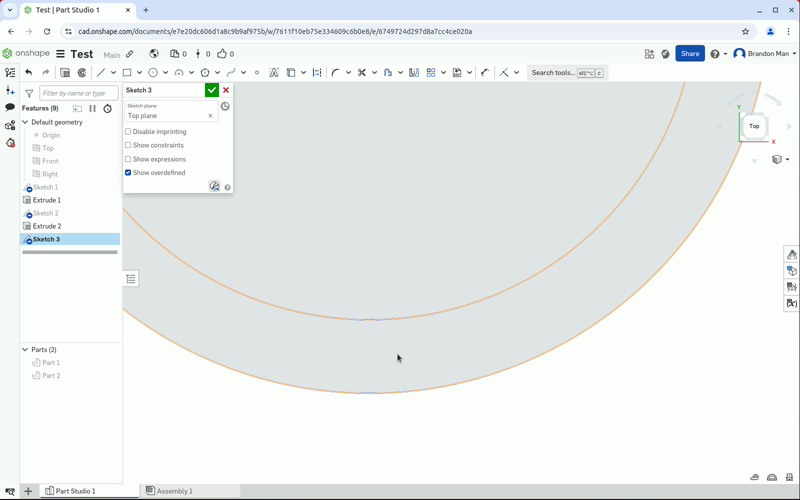
click(397, 353)
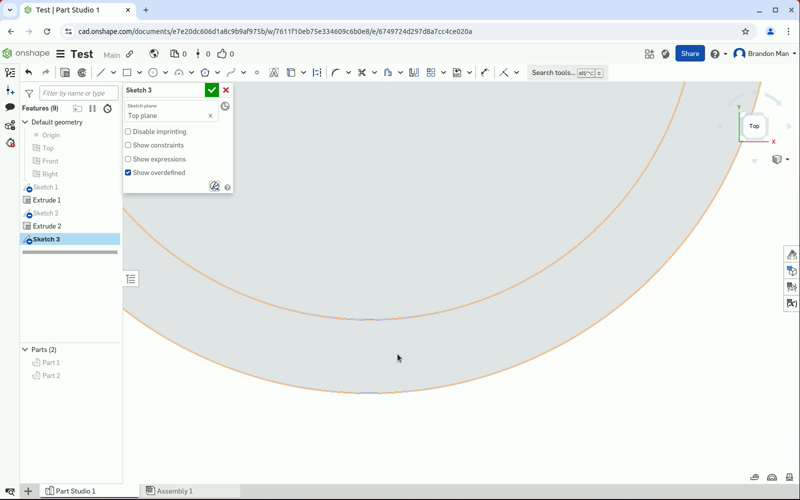
scroll(-6)
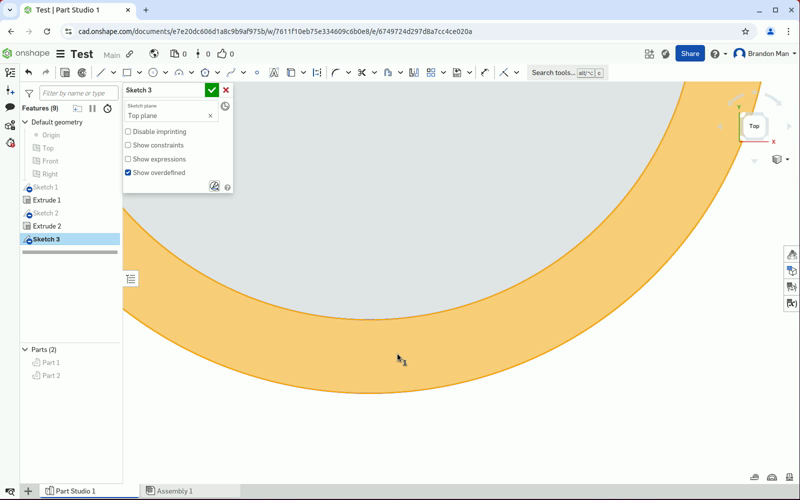
scroll(-6)
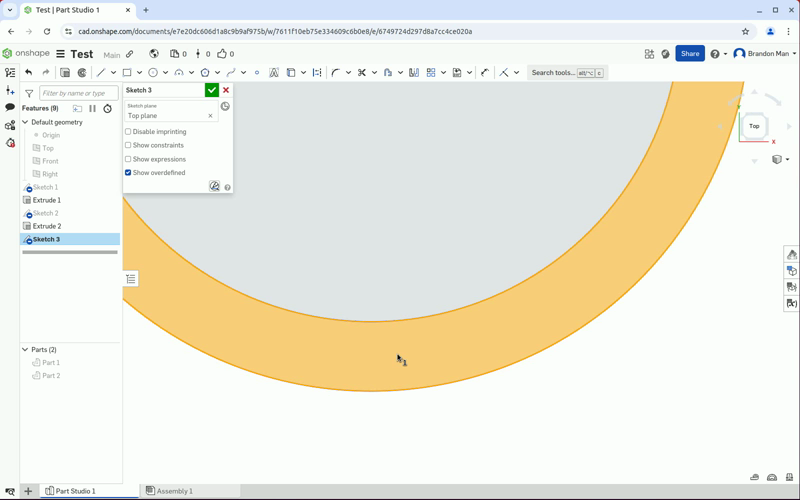
scroll(-6)
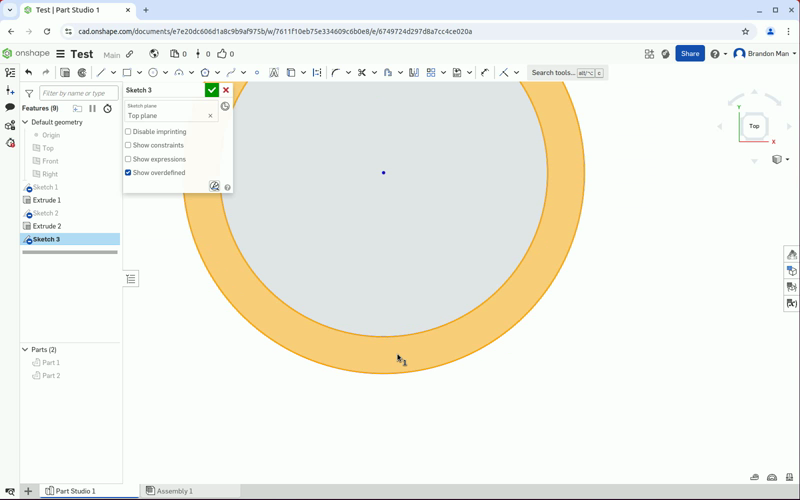
scroll(-6)
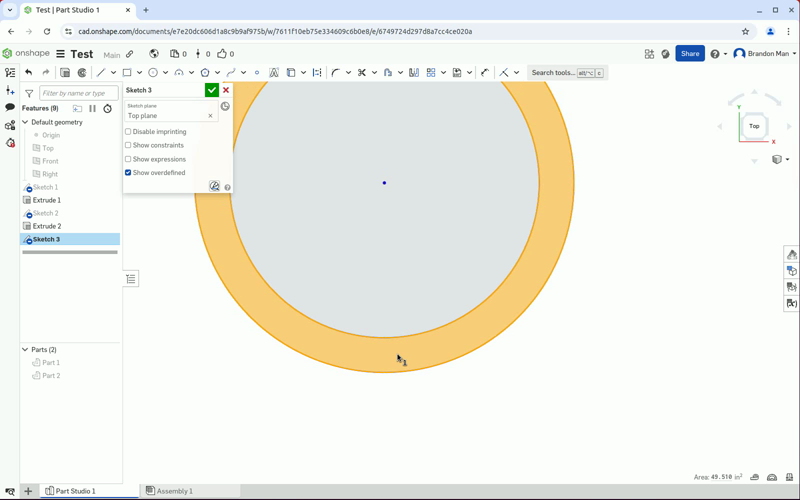
scroll(-6)
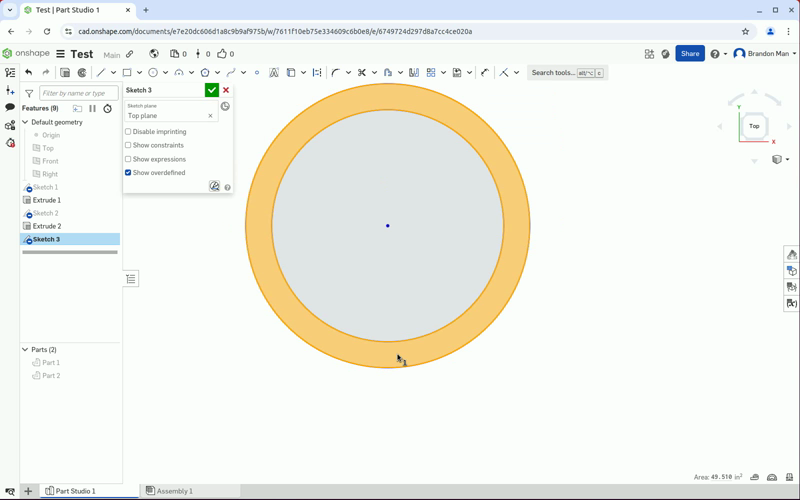
scroll(-6)
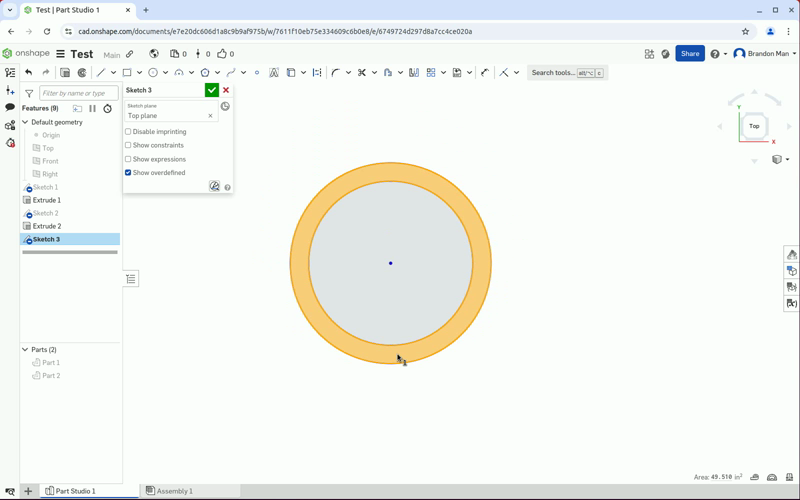
scroll(-6)
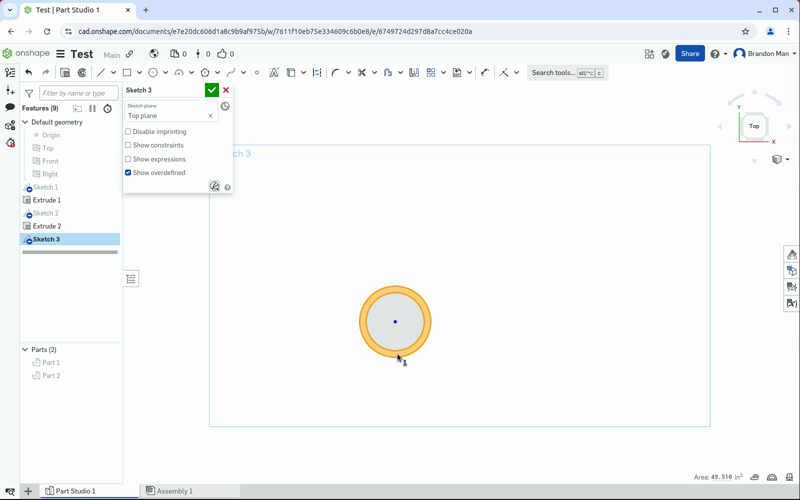
mouse_move(73, 352)
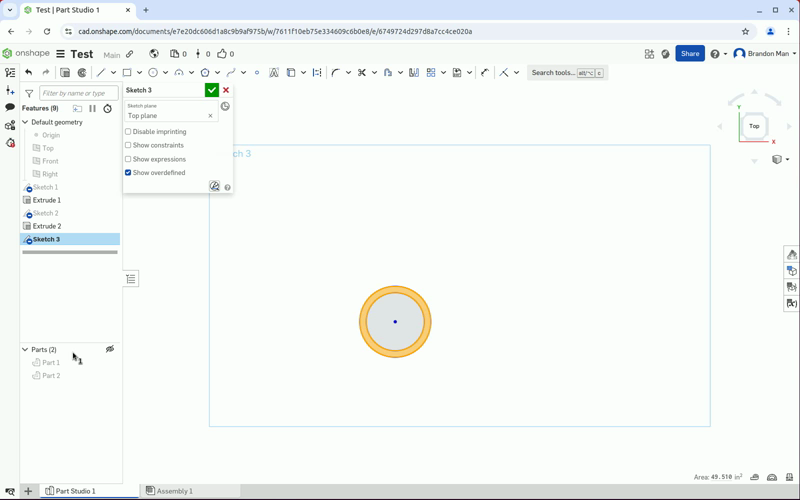
key(shift+y)
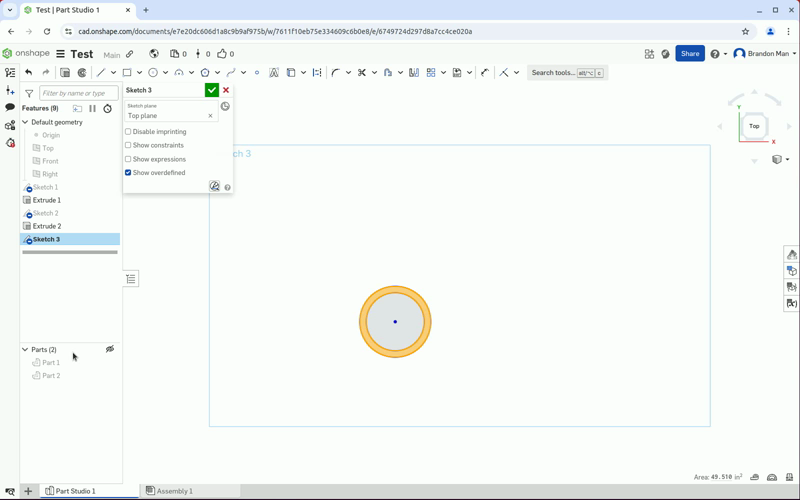
key(shift+e)
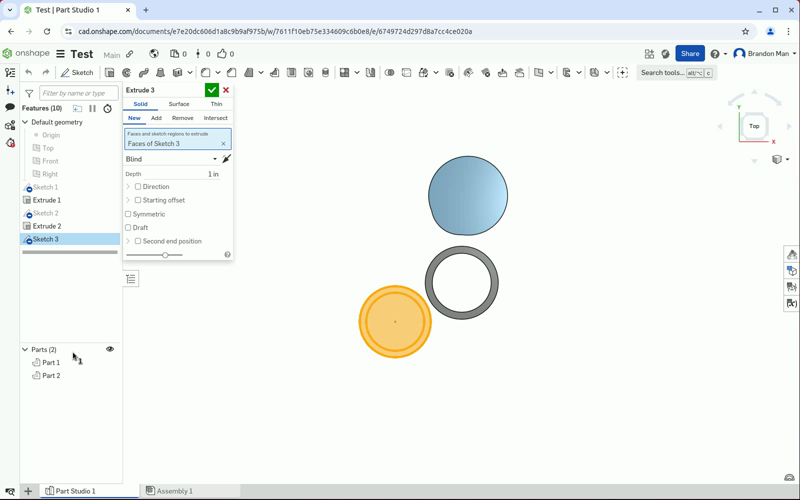
mouse_move(143, 106)
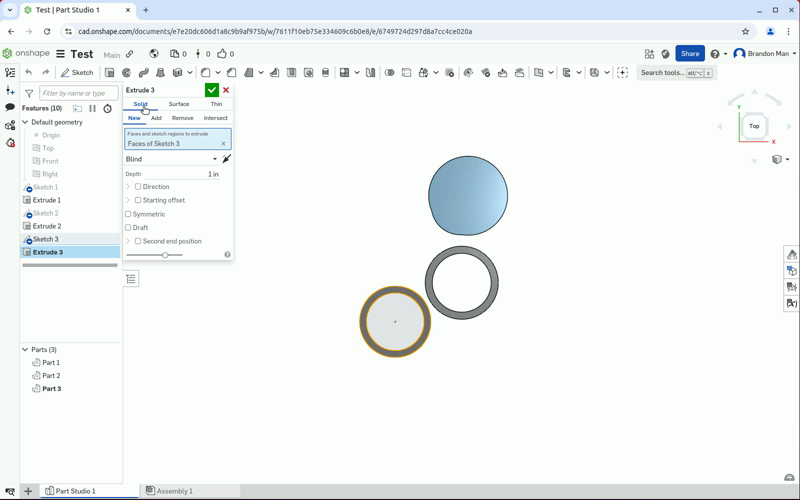
click(143, 106)
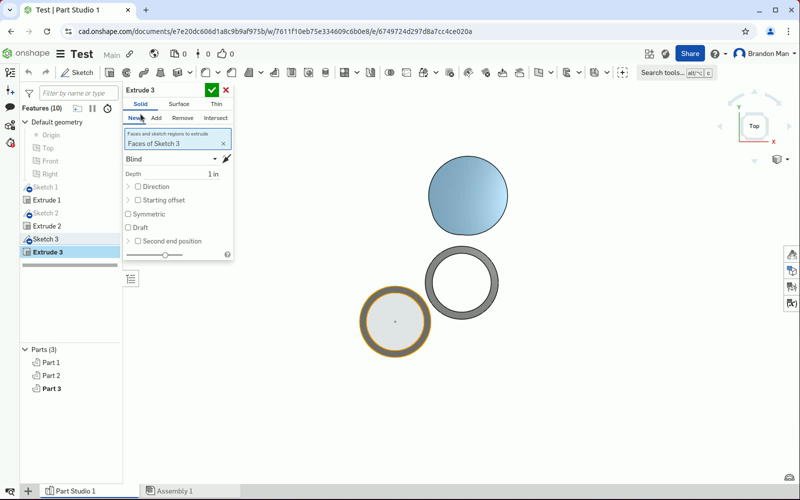
mouse_move(137, 120)
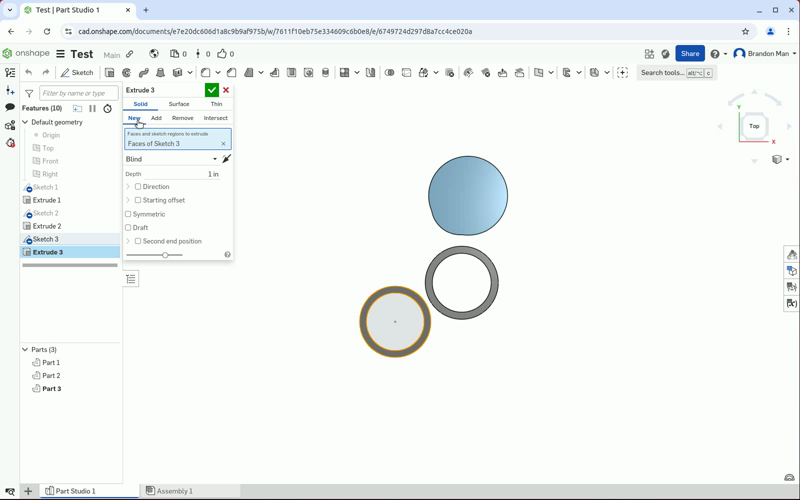
click(137, 120)
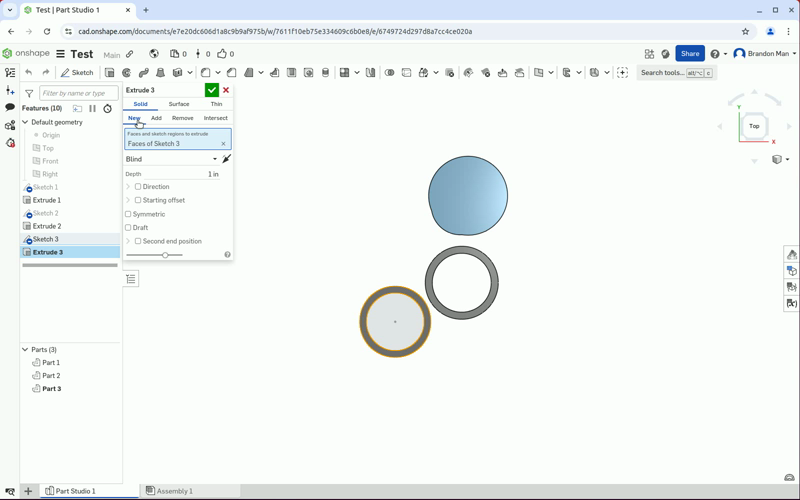
key(tab, 4)
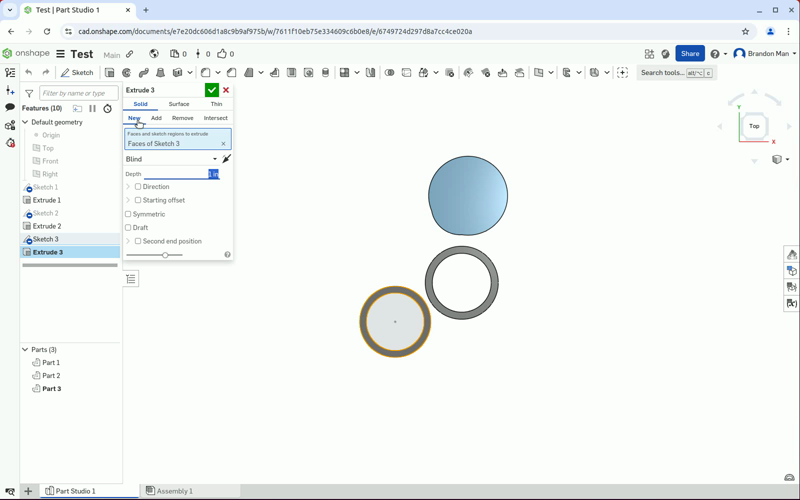
text(3.851)
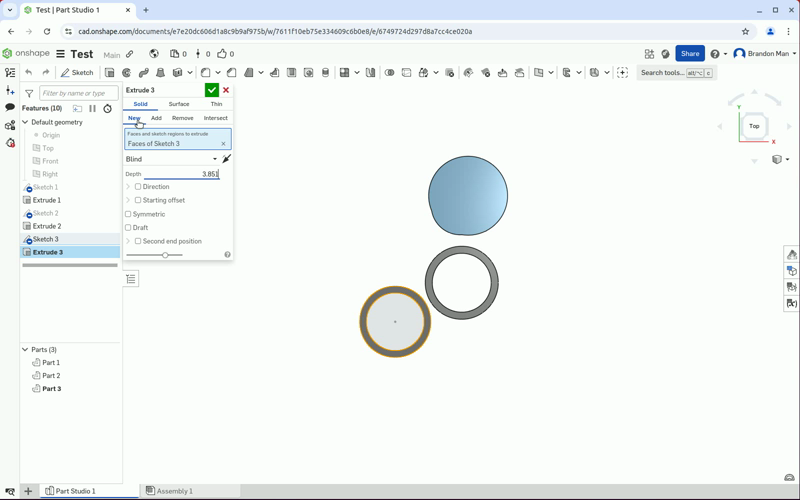
key(enter)
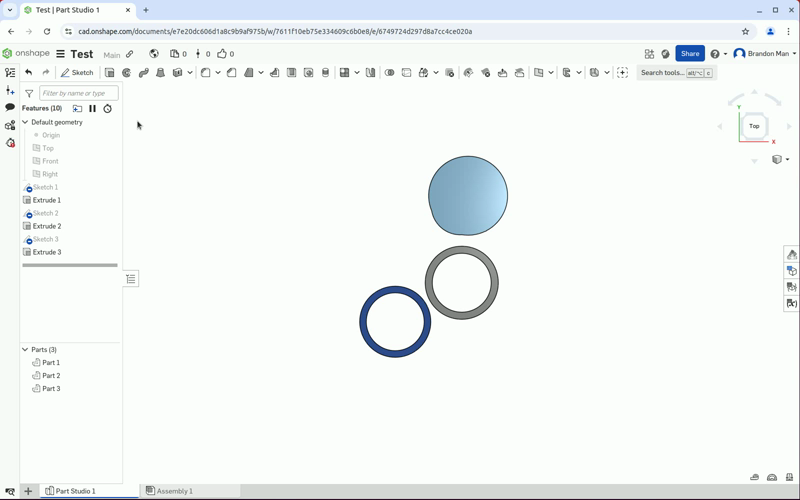
key(shift+h)
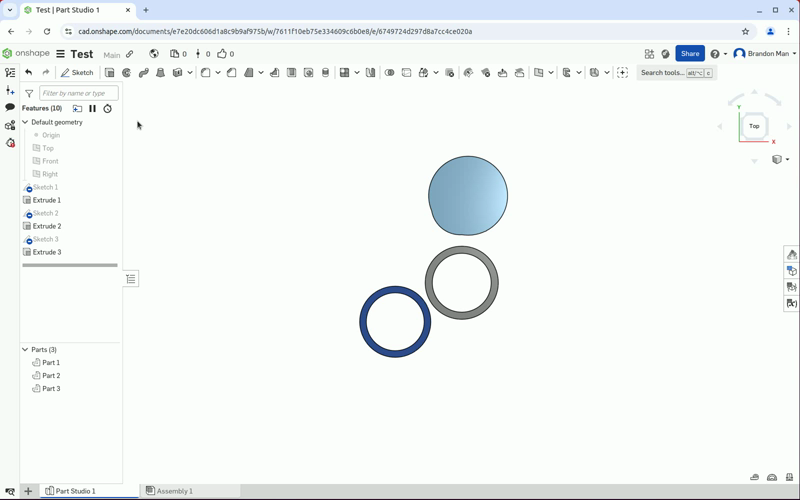
key(shift+h)
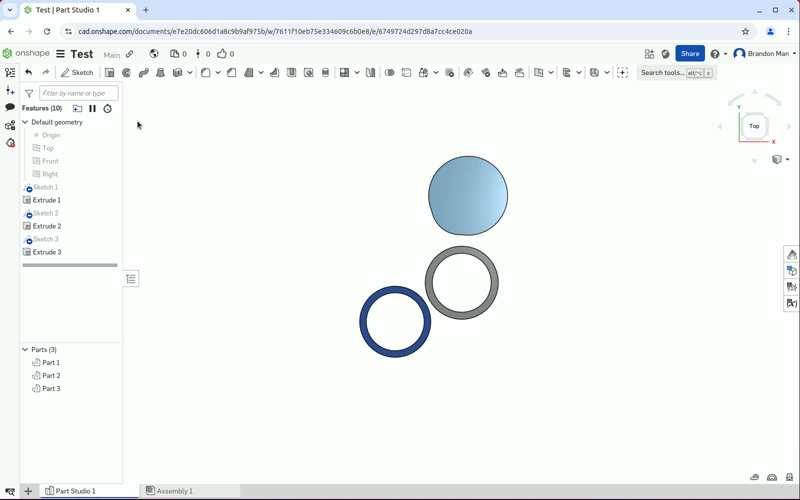
mouse_move(73, 189)
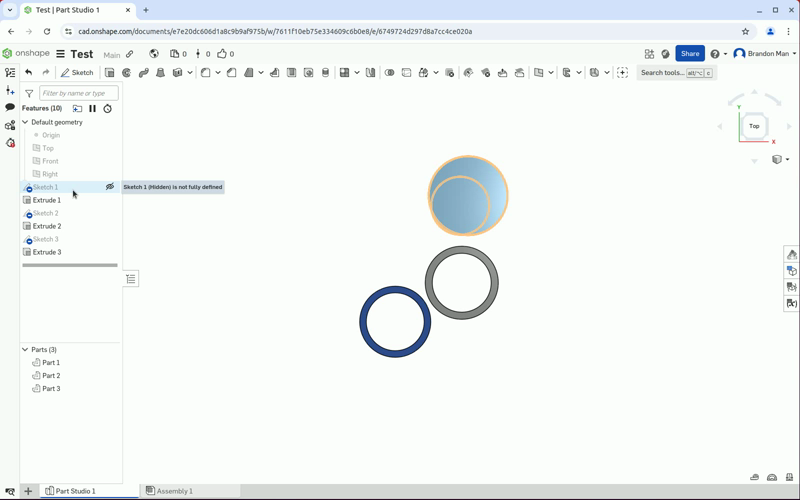
click(73, 189)
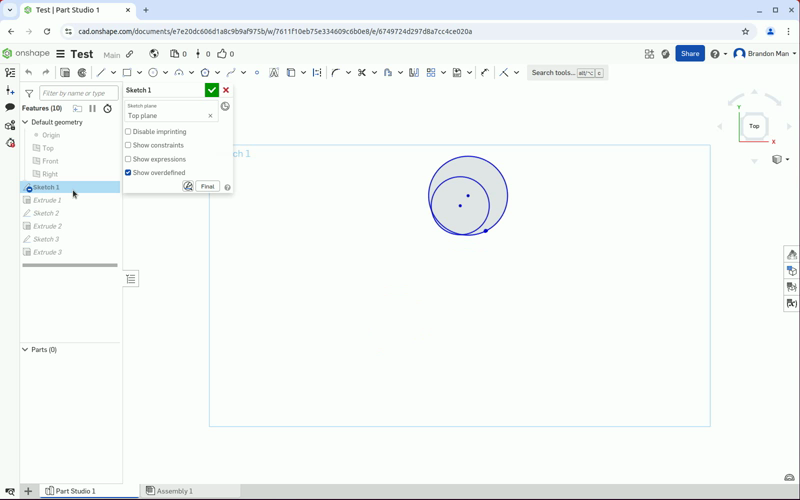
mouse_move(229, 92)
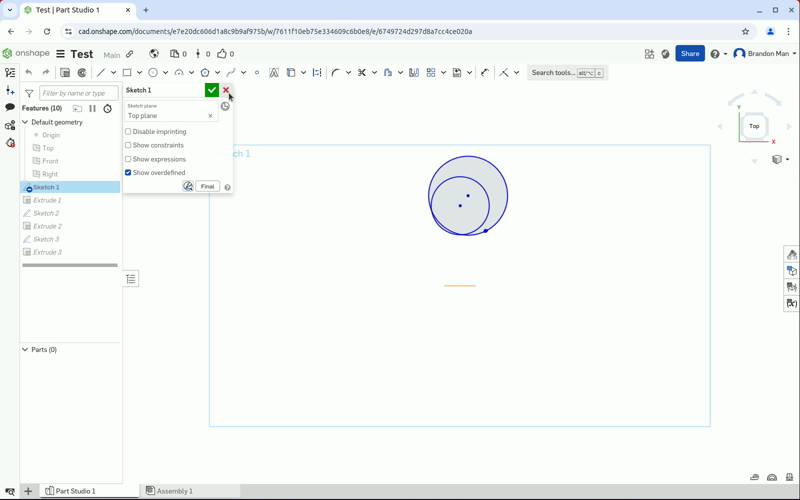
click(229, 92)
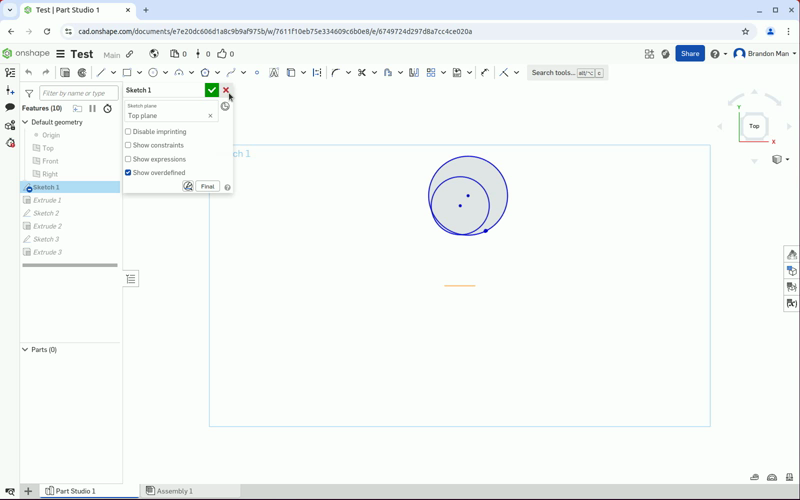
key(shift+s)
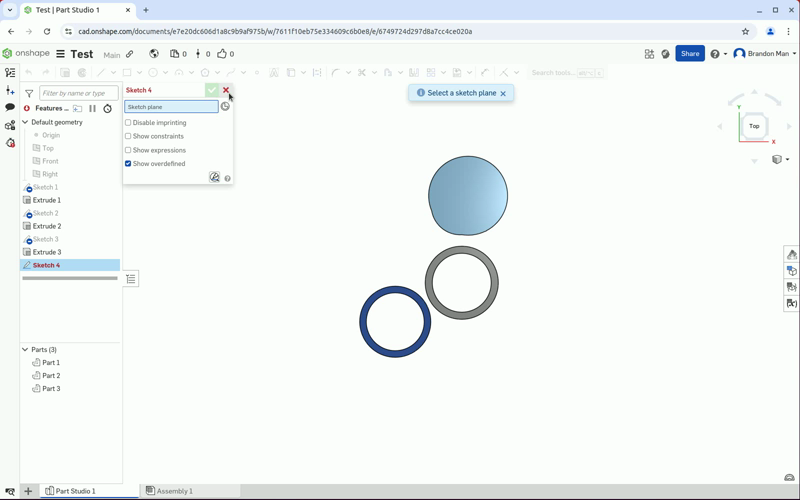
mouse_move(73, 150)
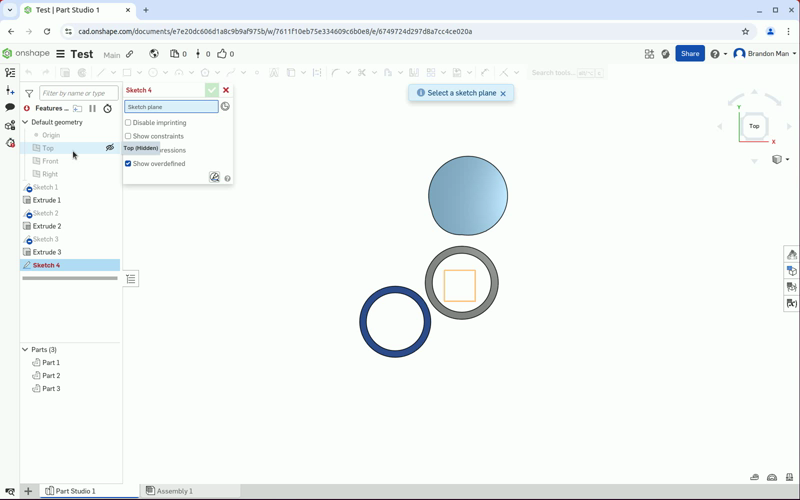
click(73, 150)
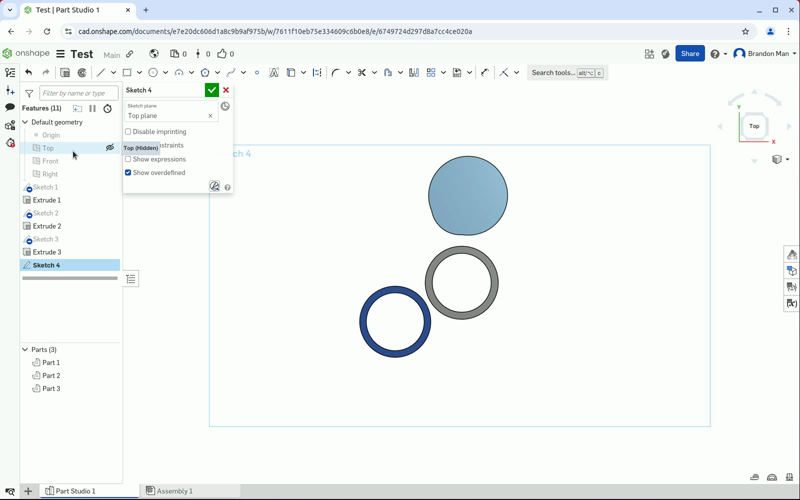
mouse_move(73, 352)
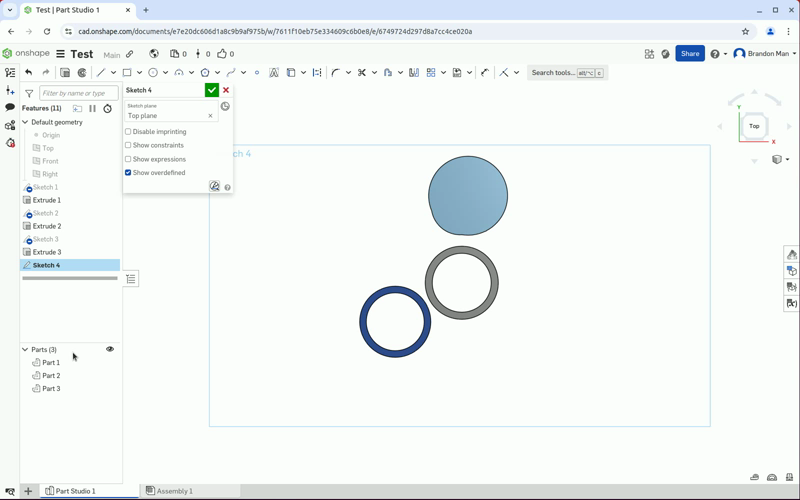
key(y)
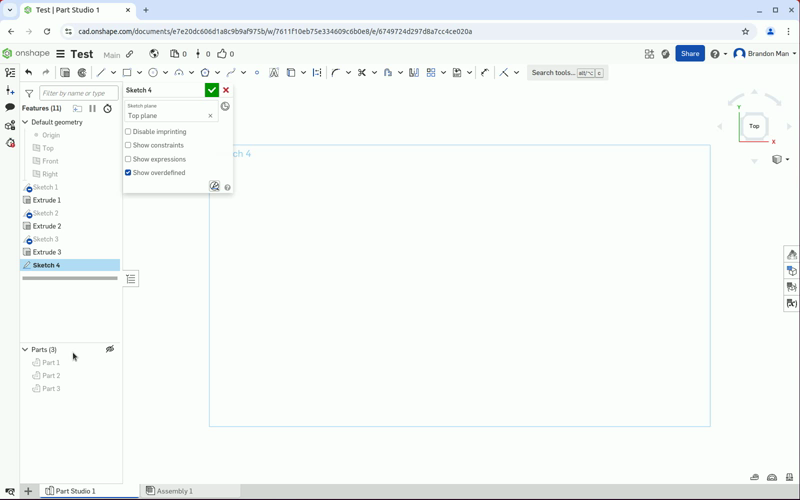
key(c)
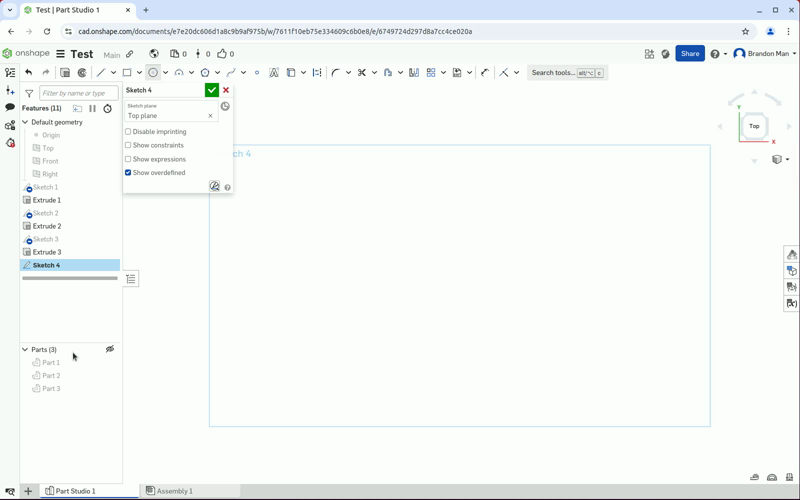
key_down(shift)
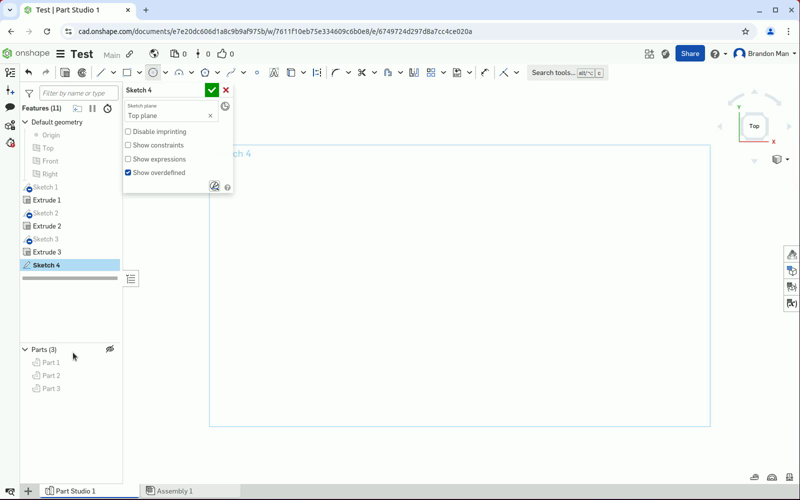
mouse_move(527, 321)
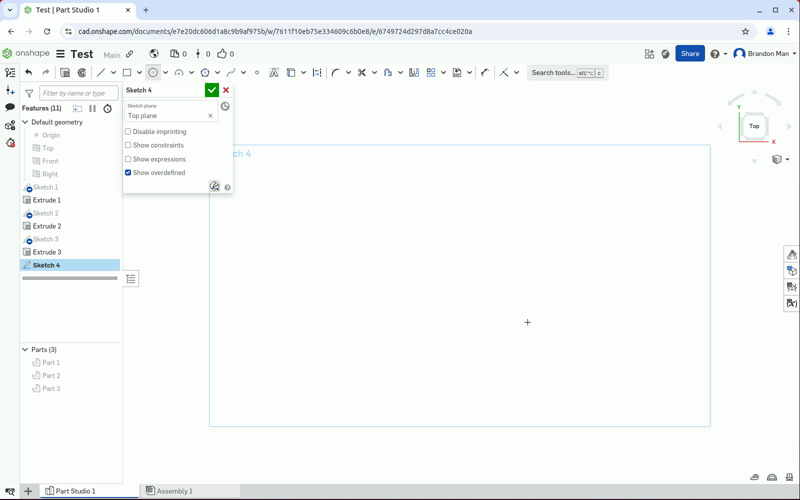
click(527, 321)
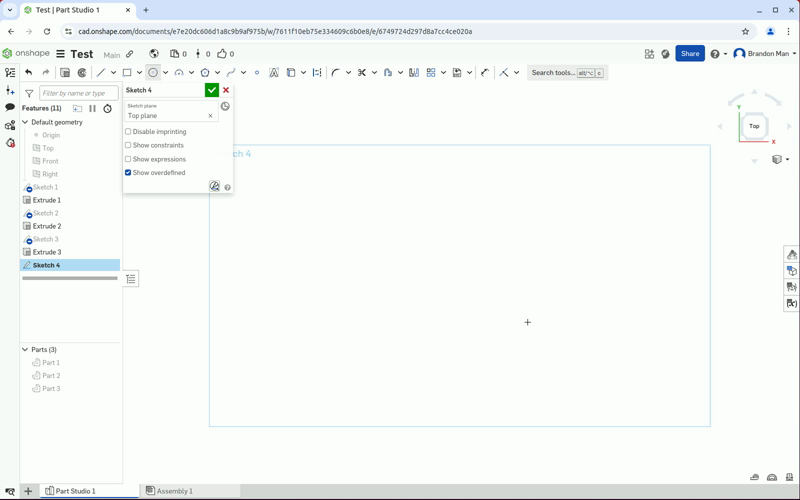
key_up(shift)
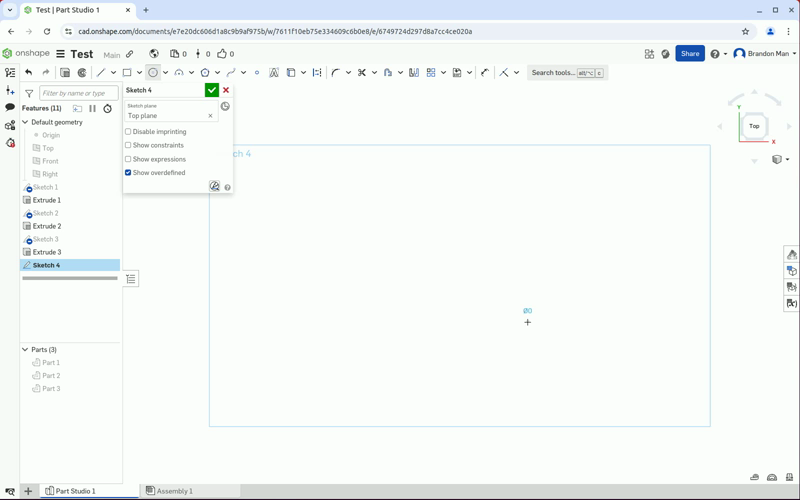
mouse_move(563, 321)
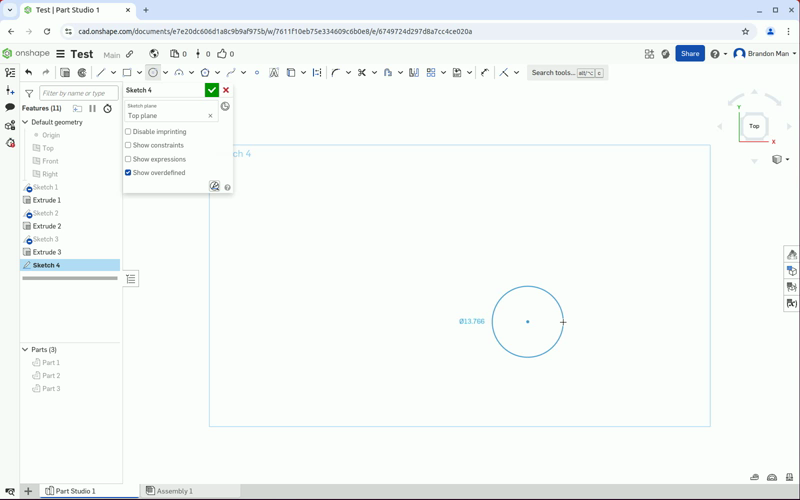
click(563, 321)
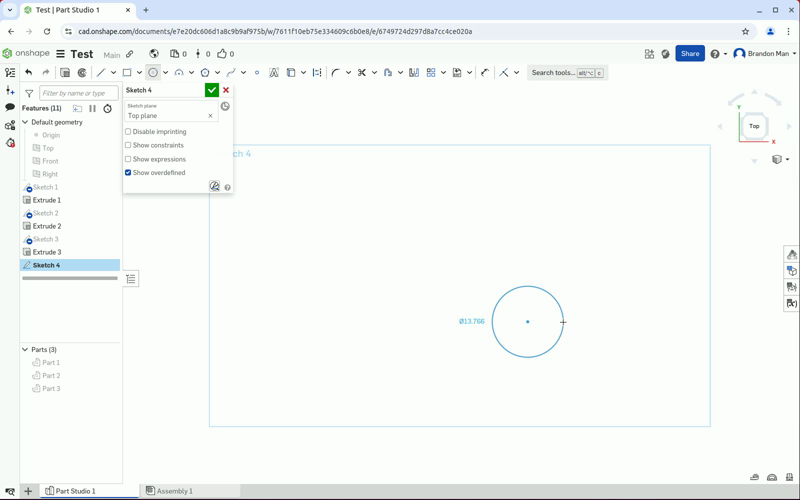
key(esc)
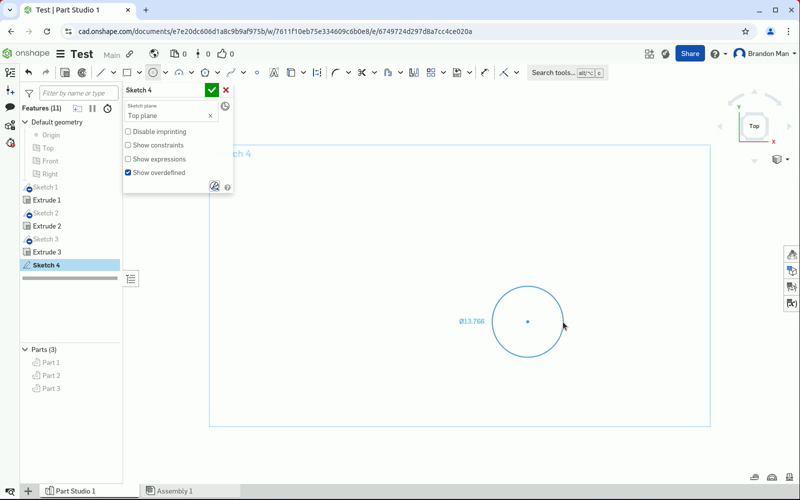
key(c)
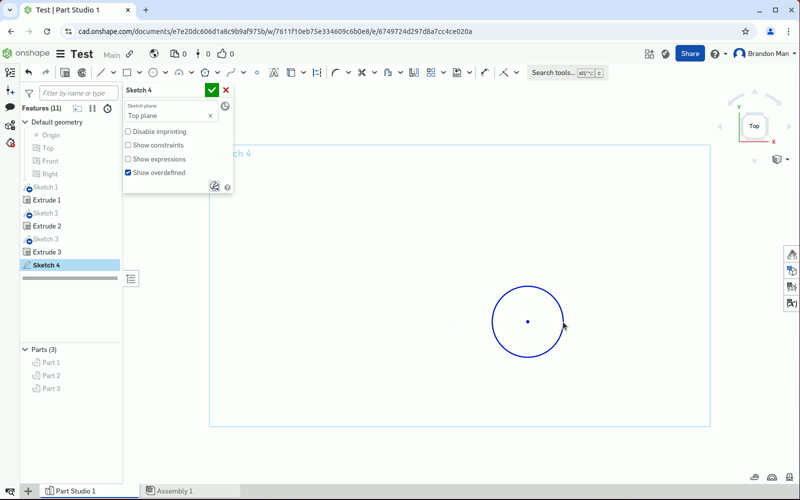
key_down(shift)
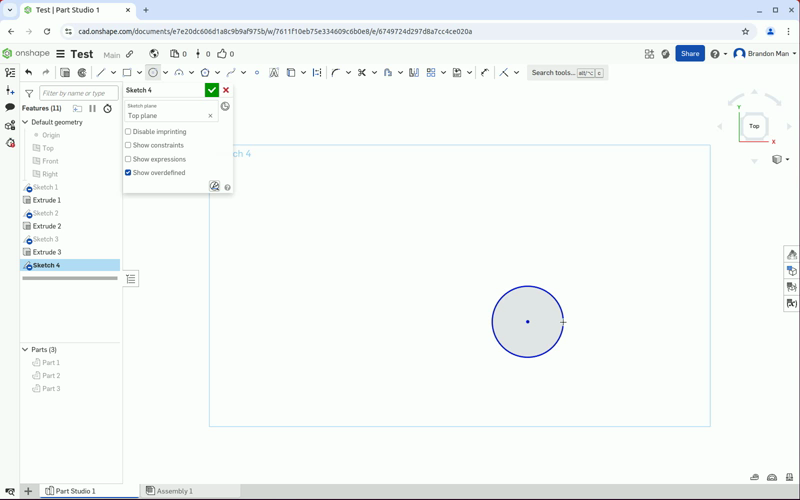
mouse_move(527, 321)
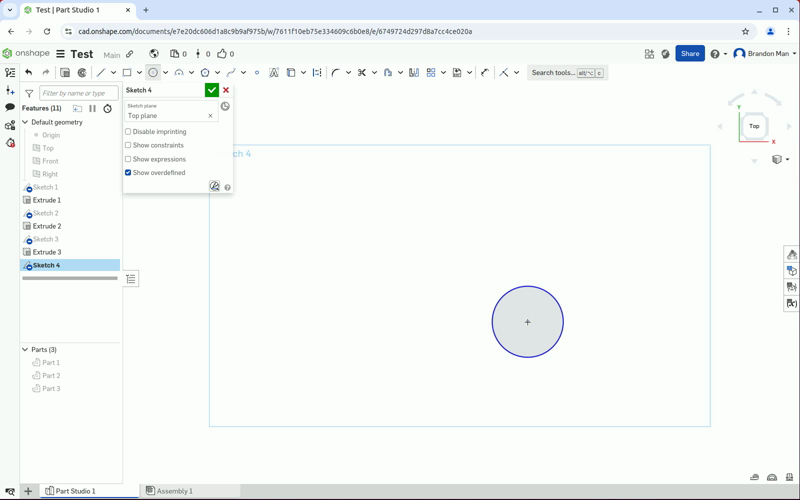
click(527, 321)
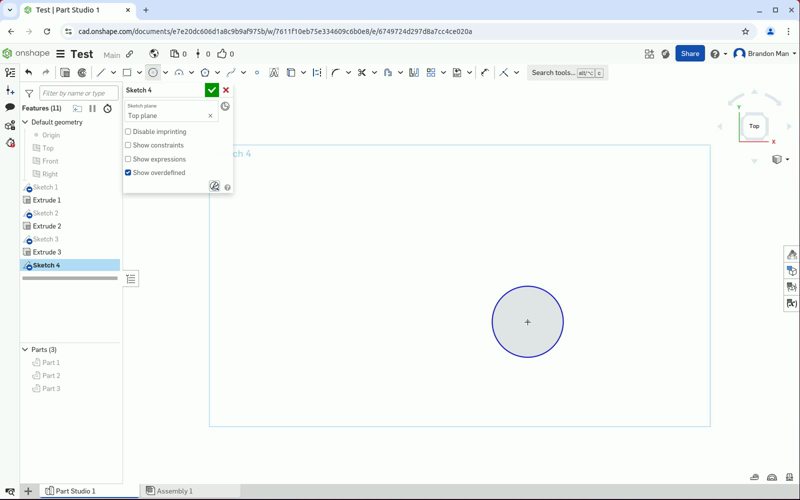
key_up(shift)
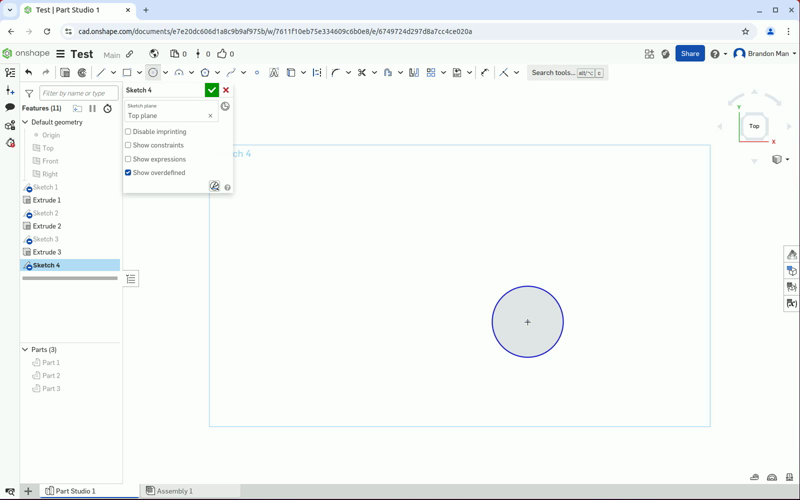
mouse_move(557, 321)
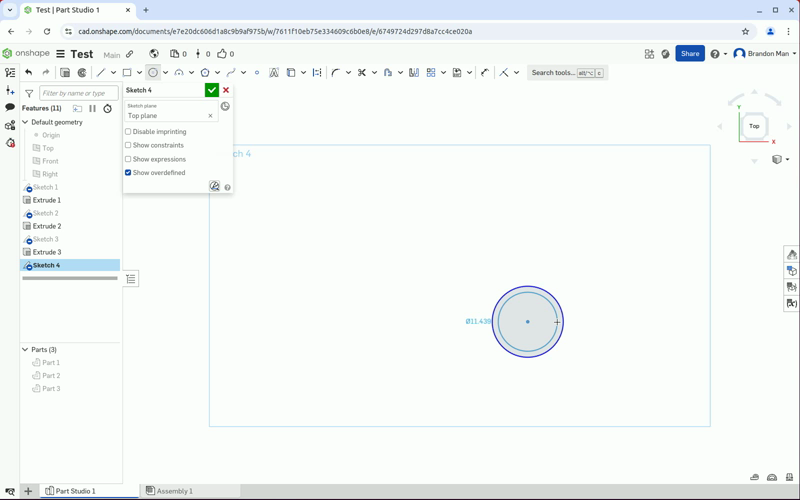
click(557, 321)
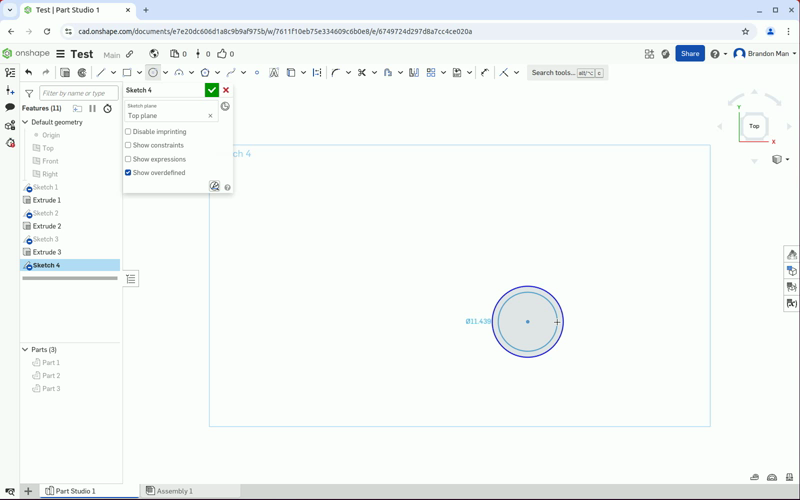
key(esc)
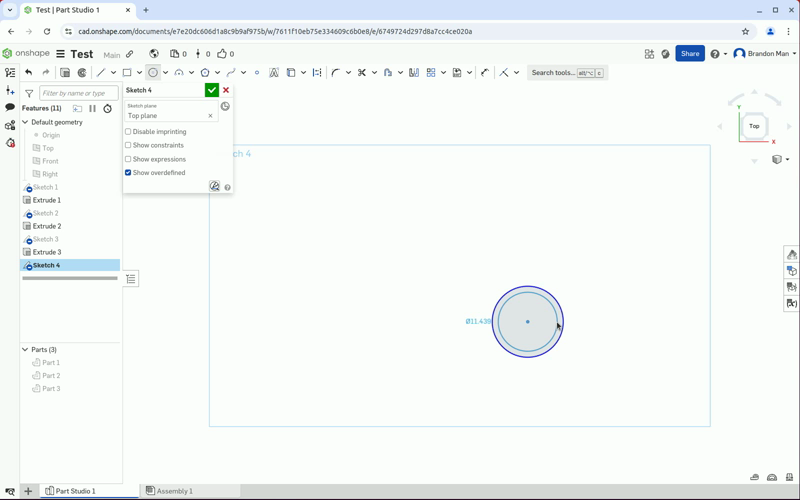
mouse_move(548, 347)
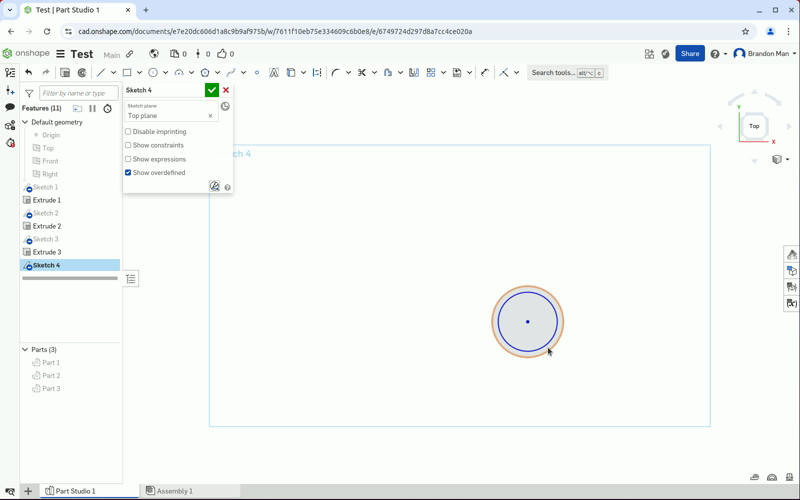
scroll(6)
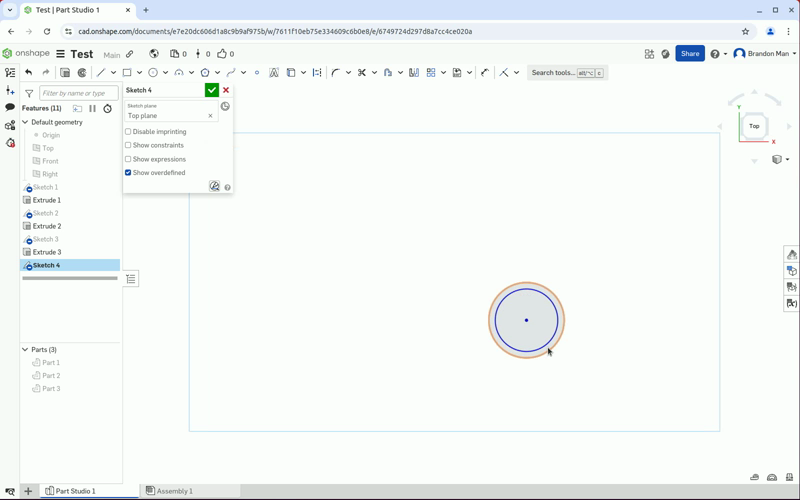
scroll(6)
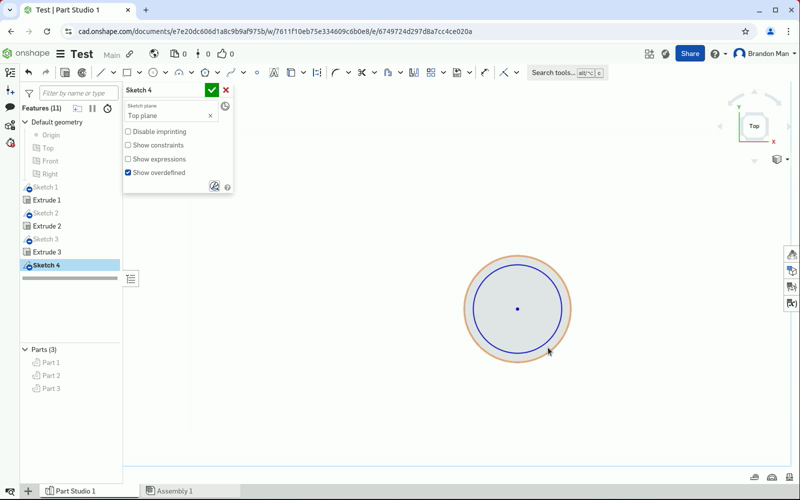
scroll(6)
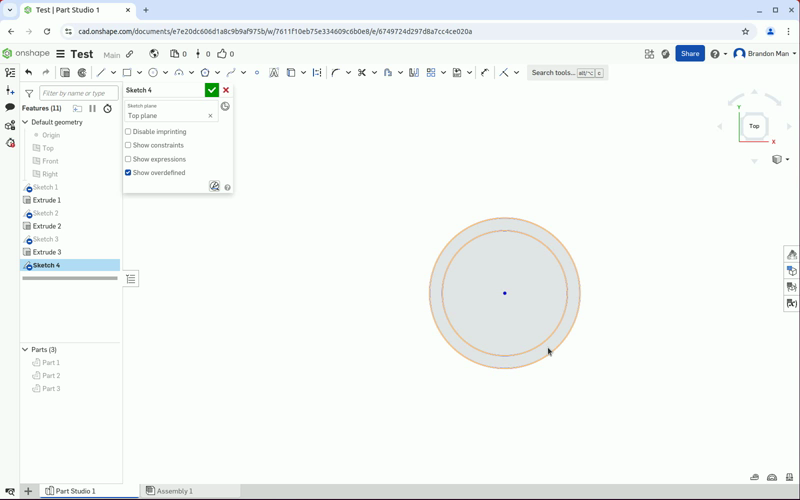
scroll(6)
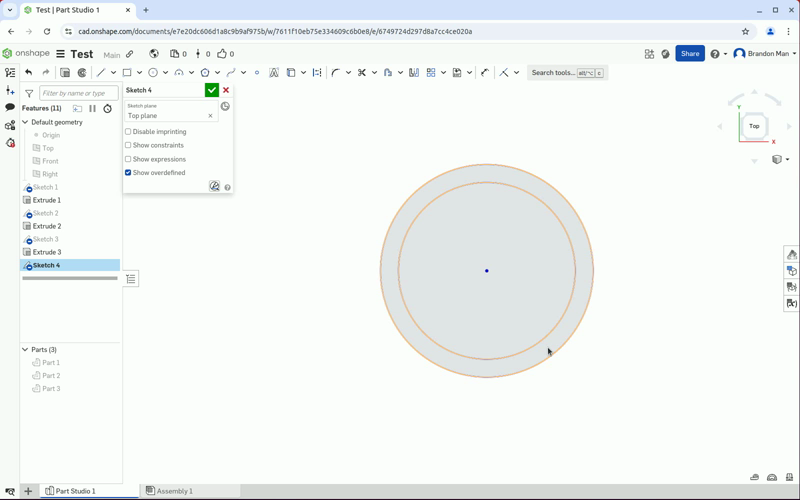
scroll(6)
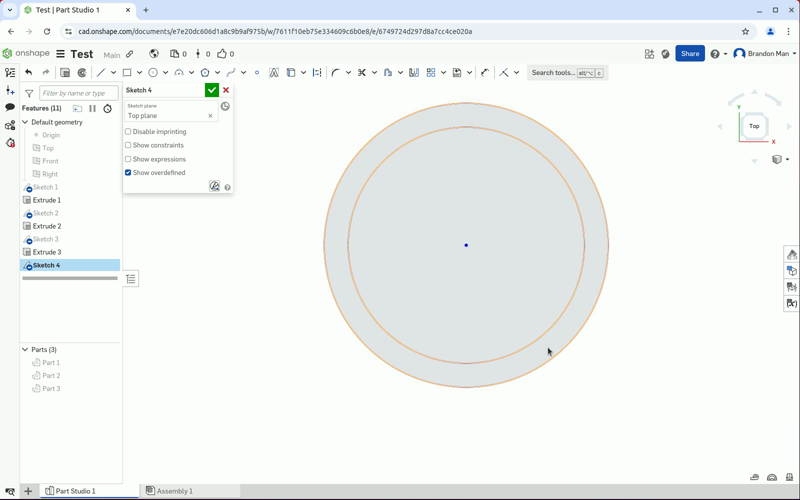
scroll(6)
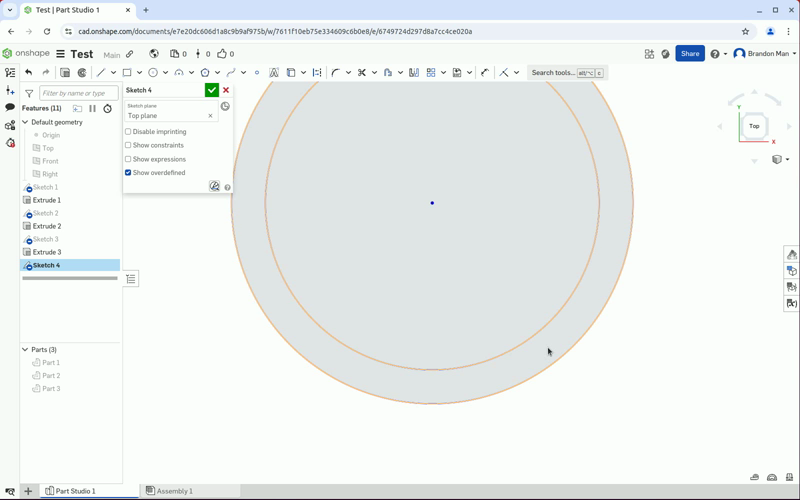
scroll(6)
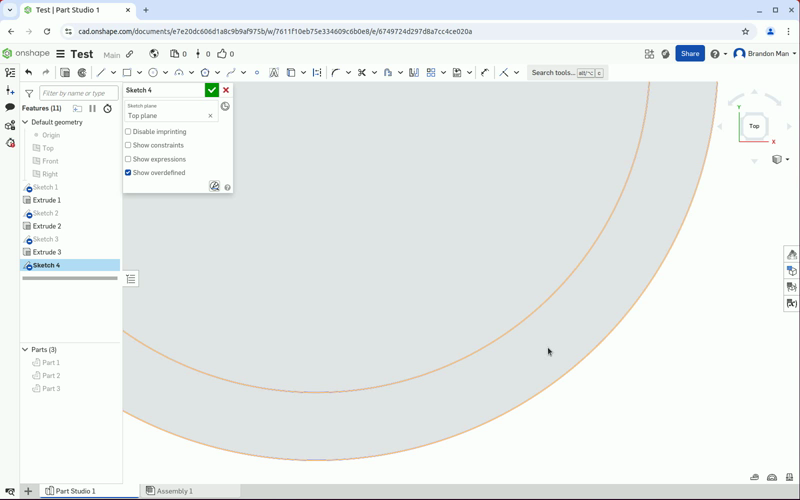
click(548, 347)
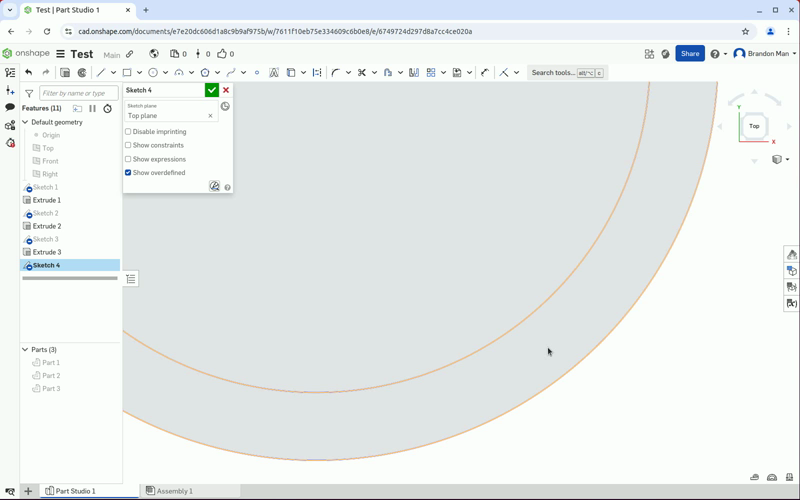
scroll(-6)
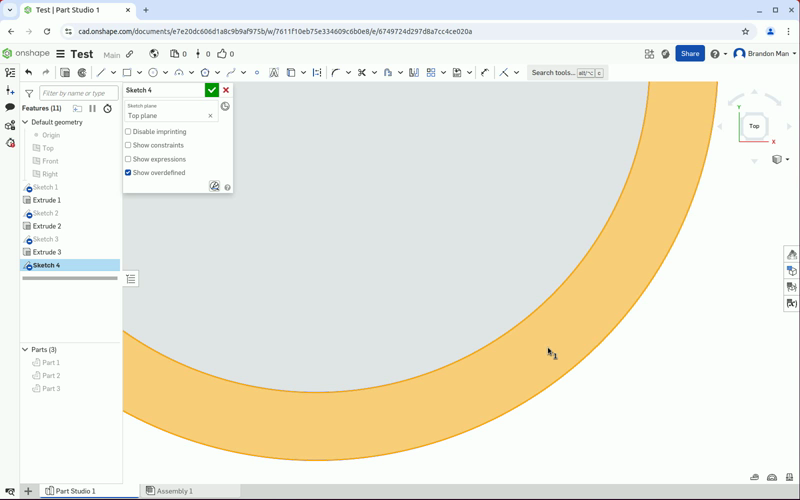
scroll(-6)
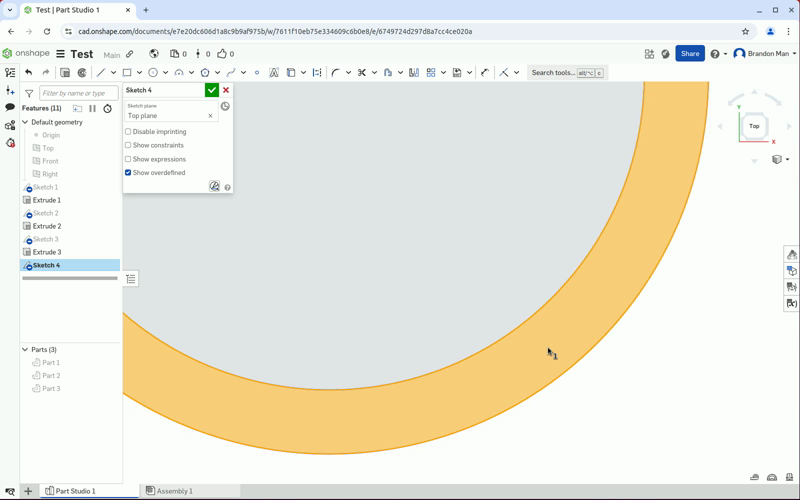
scroll(-6)
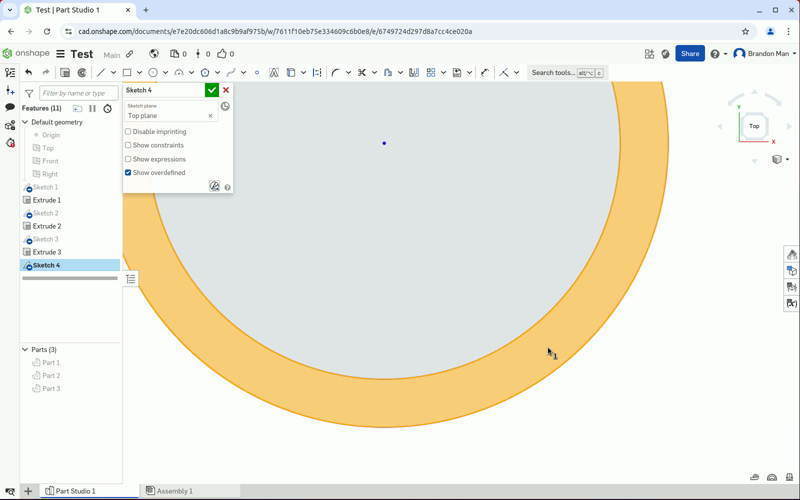
scroll(-6)
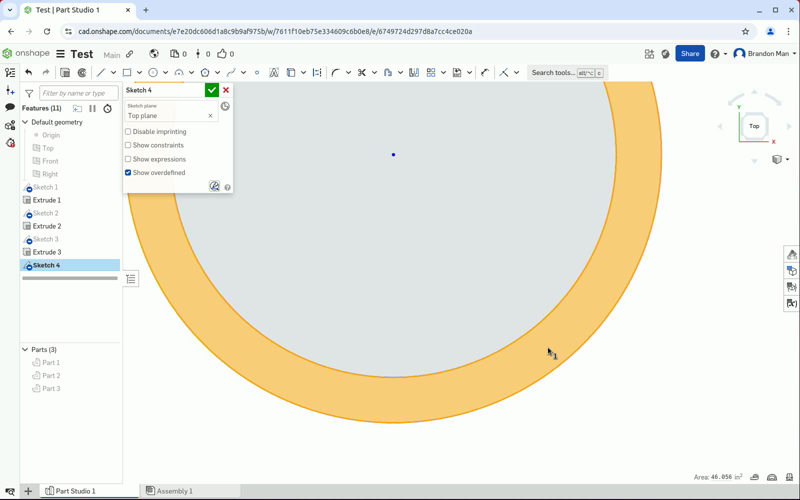
scroll(-6)
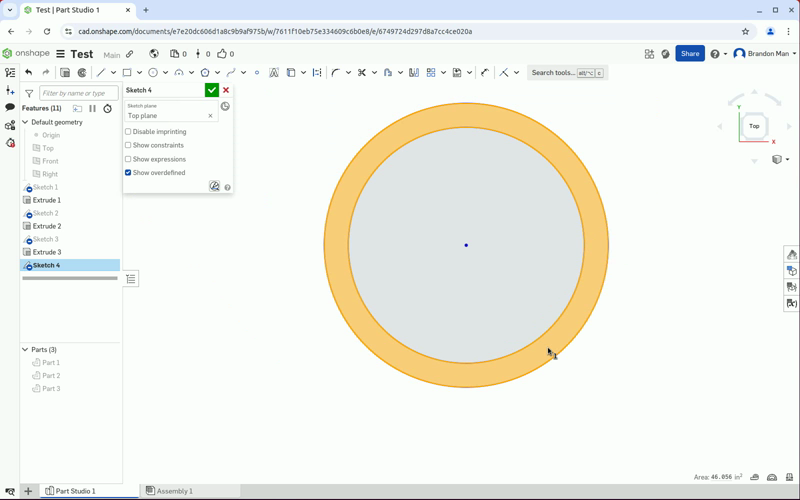
scroll(-6)
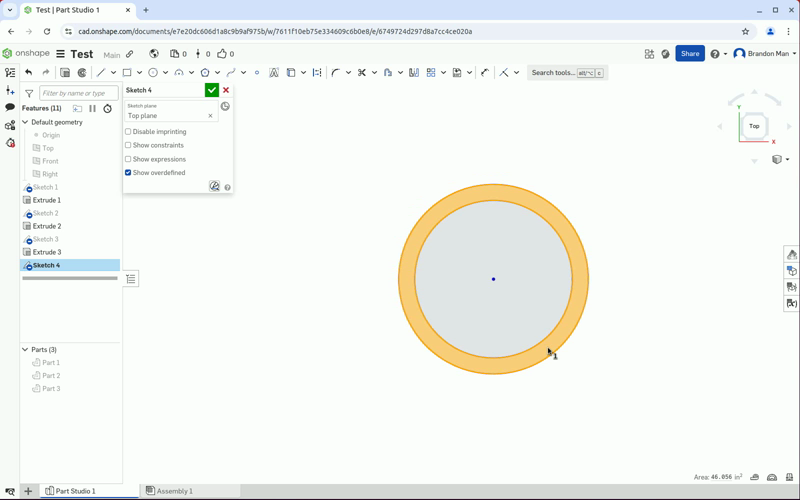
scroll(-6)
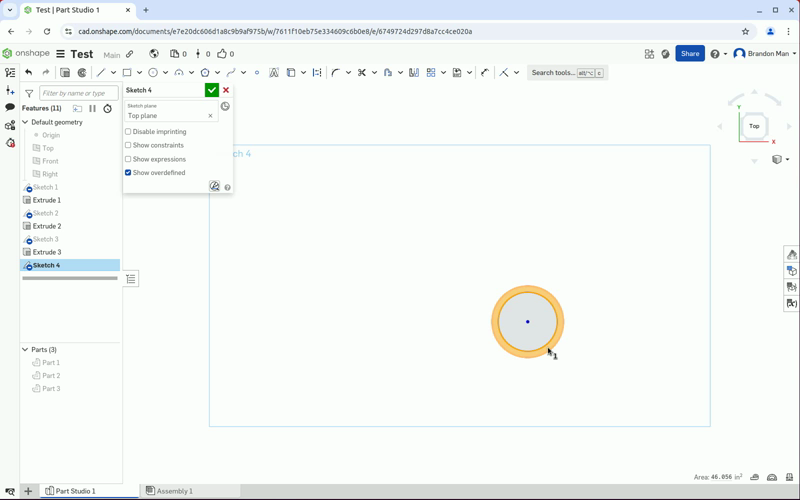
mouse_move(73, 352)
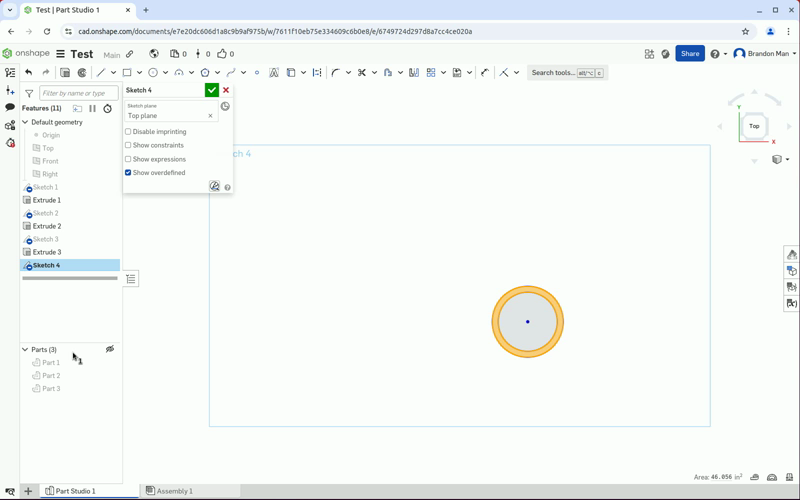
key(shift+y)
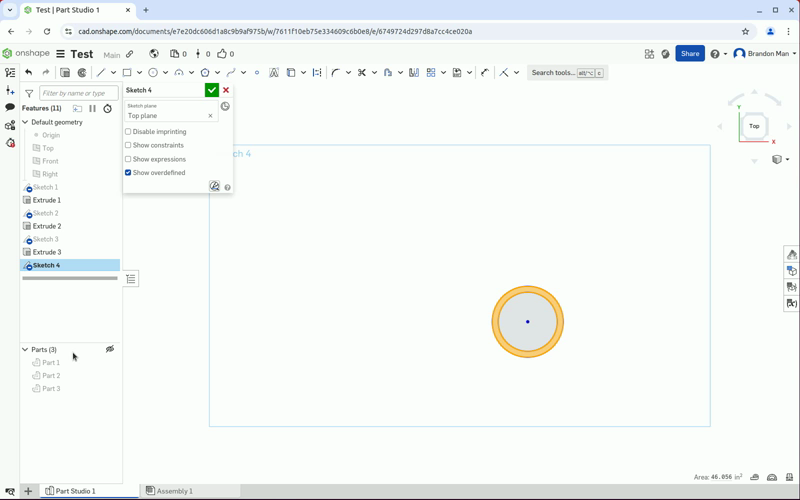
key(shift+e)
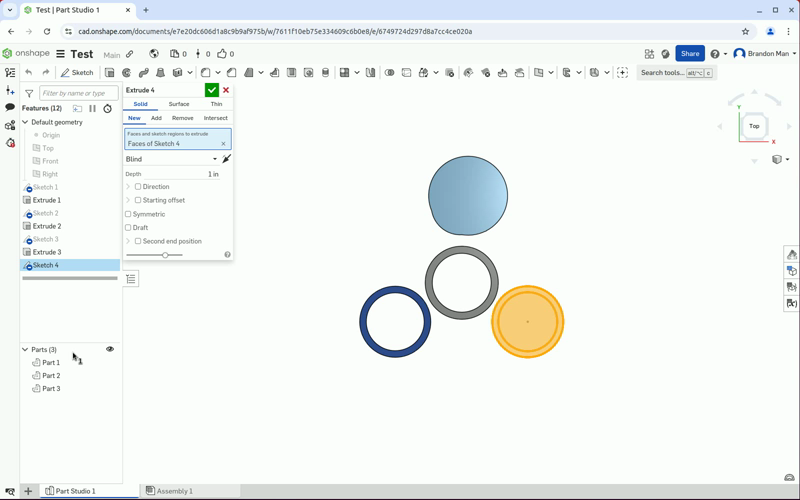
mouse_move(143, 106)
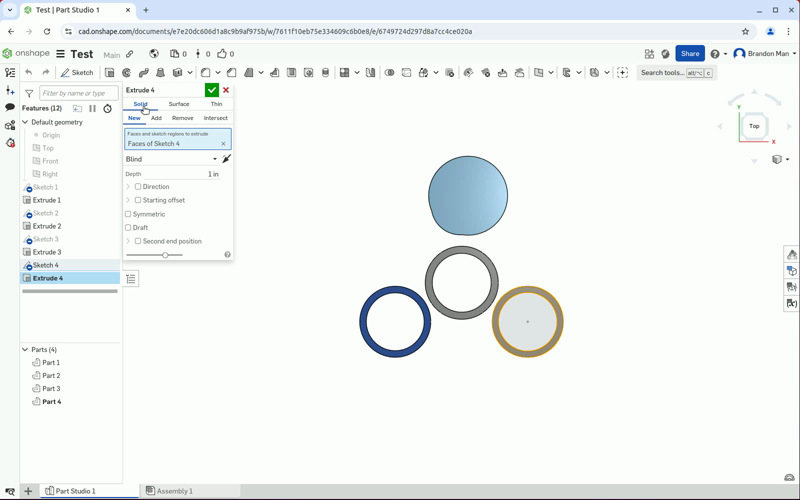
click(143, 106)
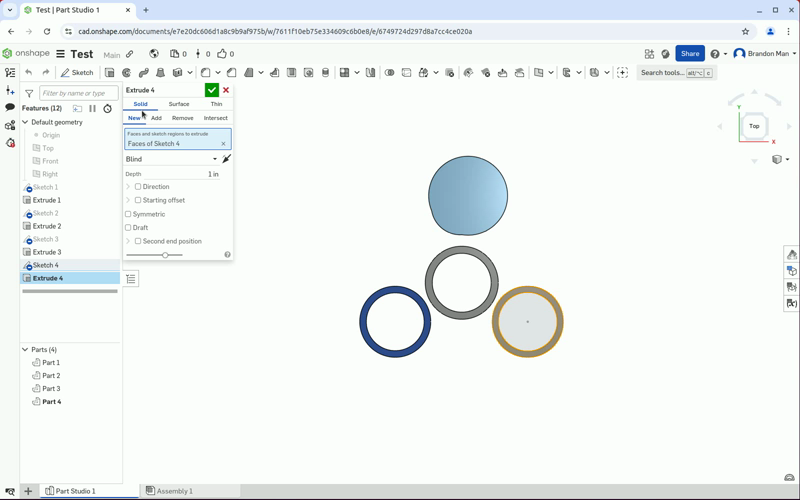
mouse_move(137, 120)
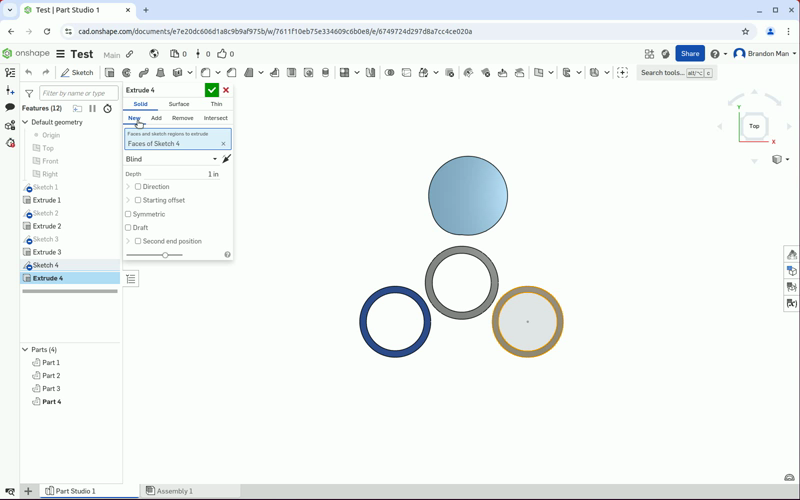
click(137, 120)
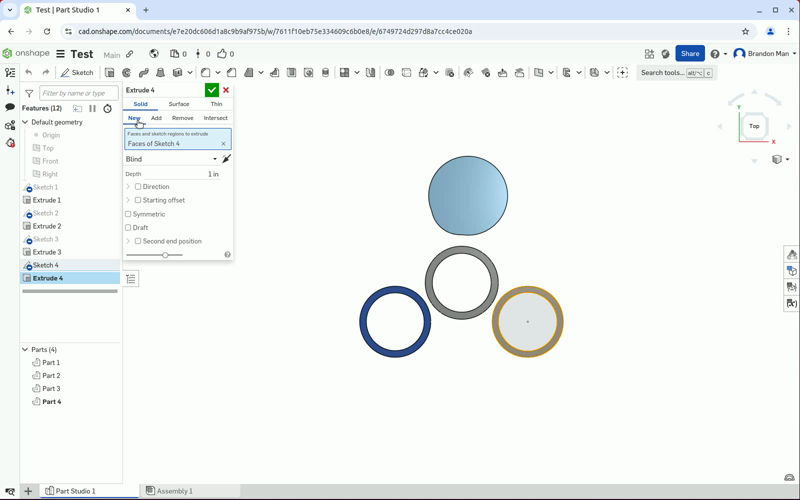
key(tab, 4)
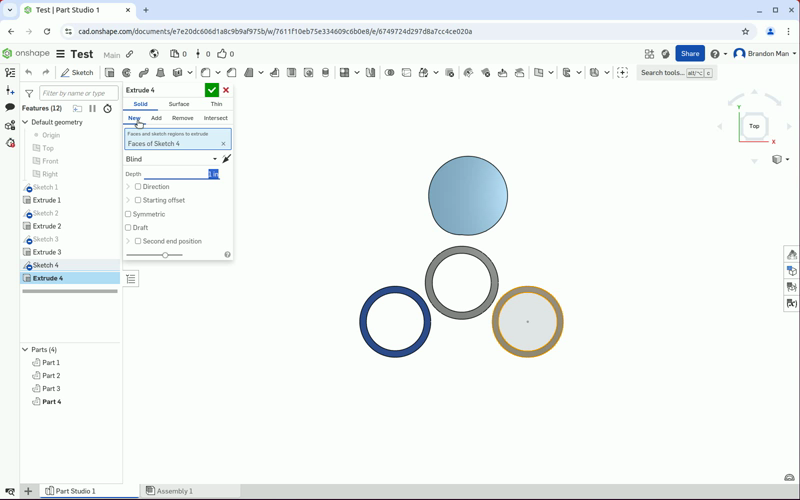
text(3.851)
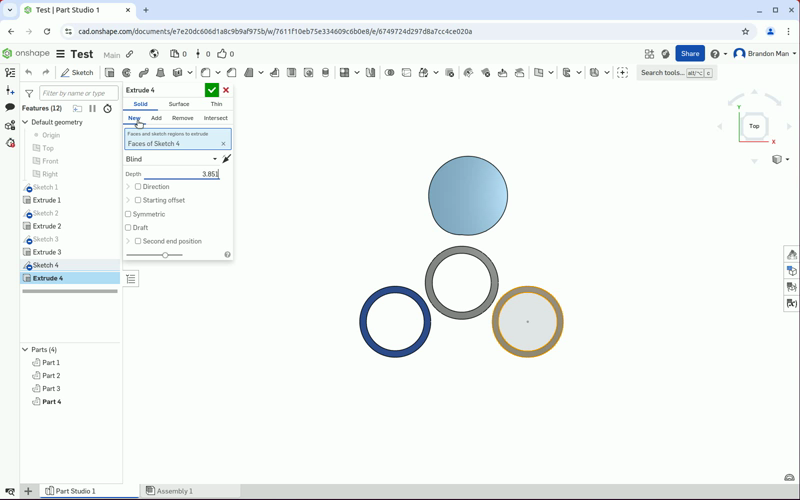
key(enter)
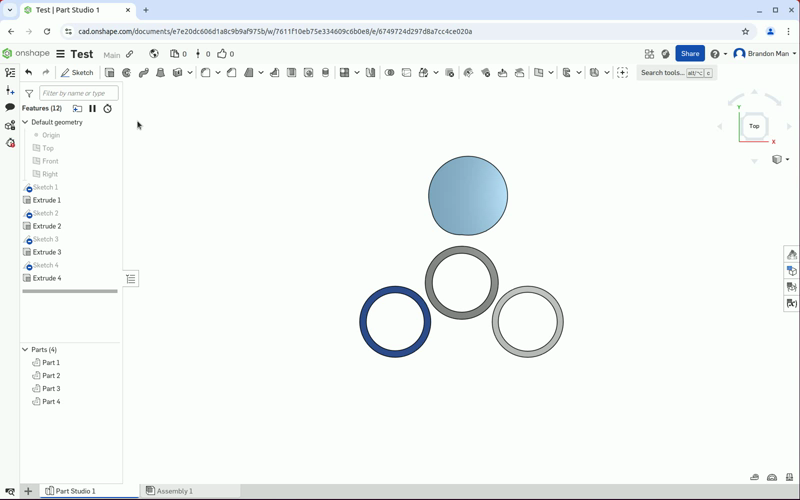
key(shift+h)
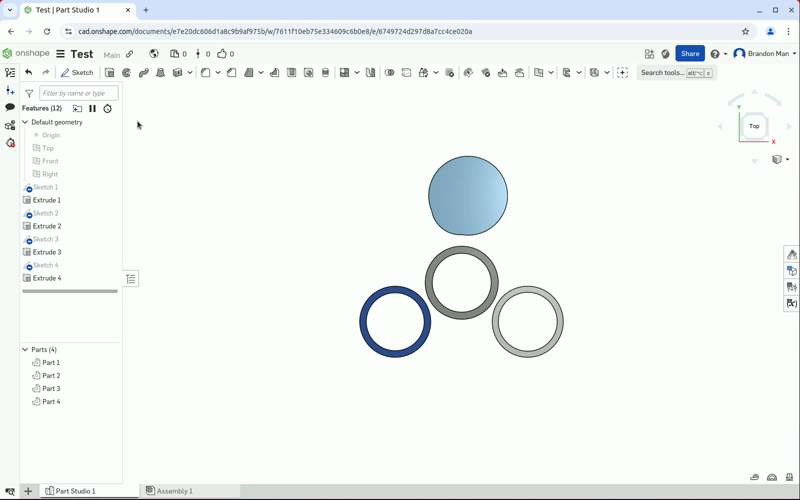
key(shift+h)
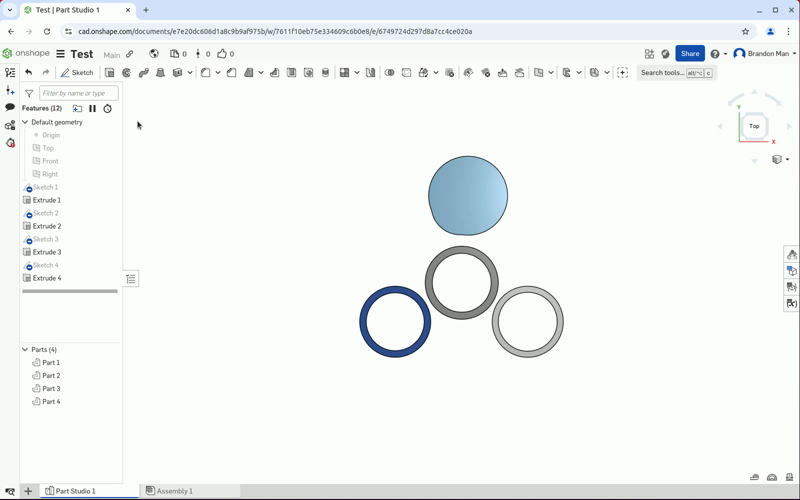
mouse_move(73, 189)
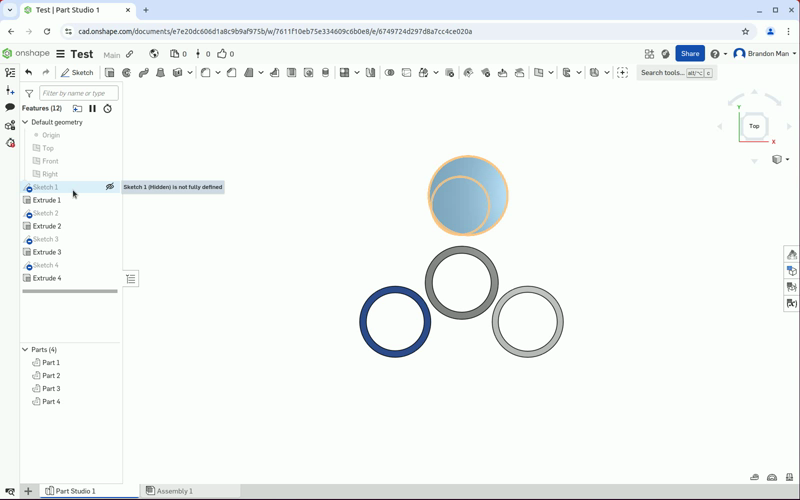
click(73, 189)
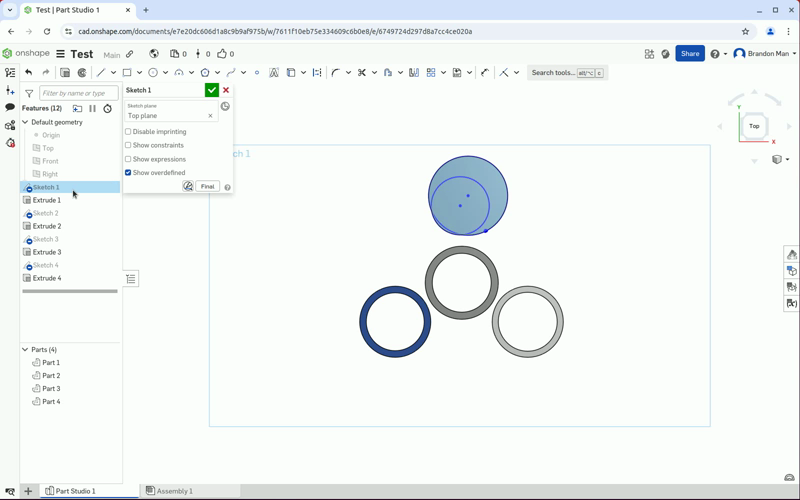
mouse_move(229, 92)
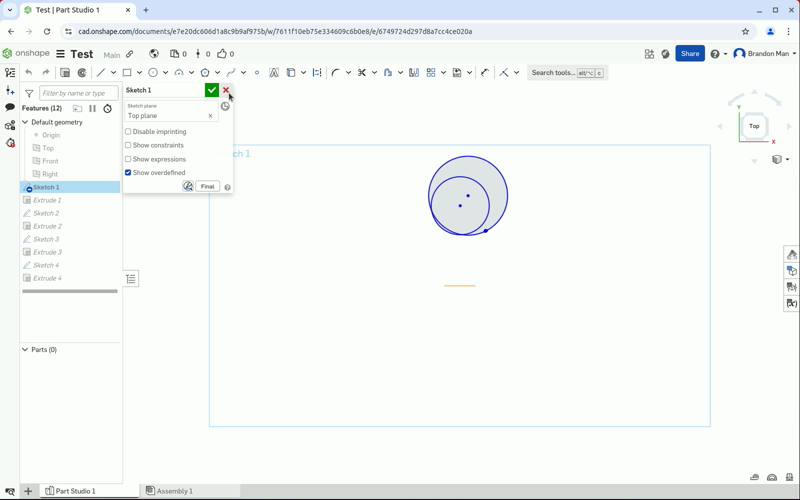
click(229, 92)
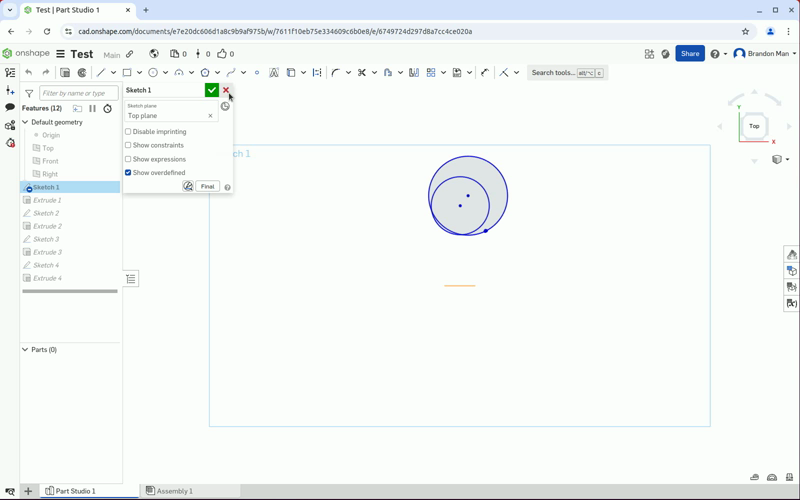
key(shift+s)
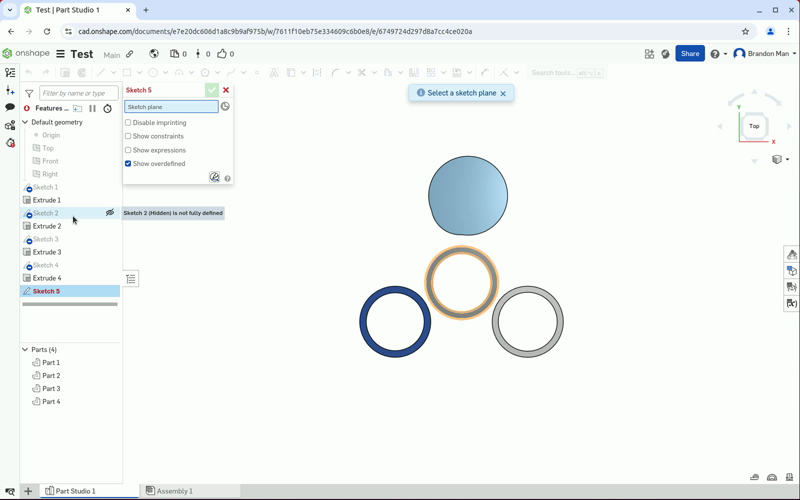
scroll(3)
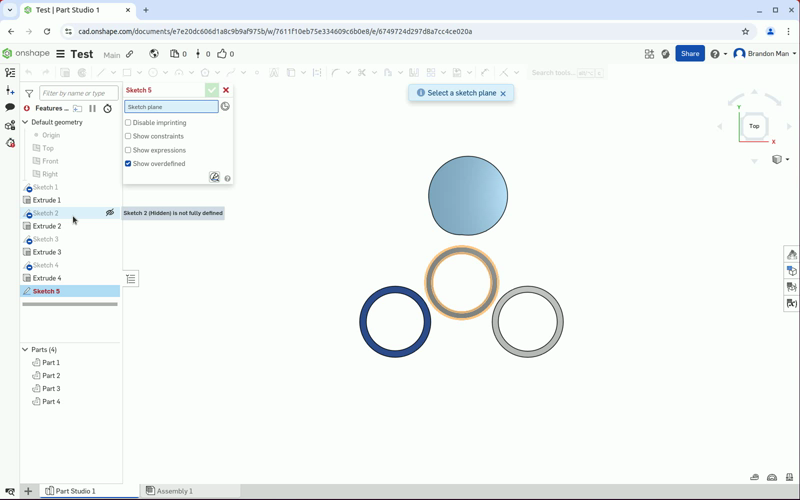
mouse_move(73, 150)
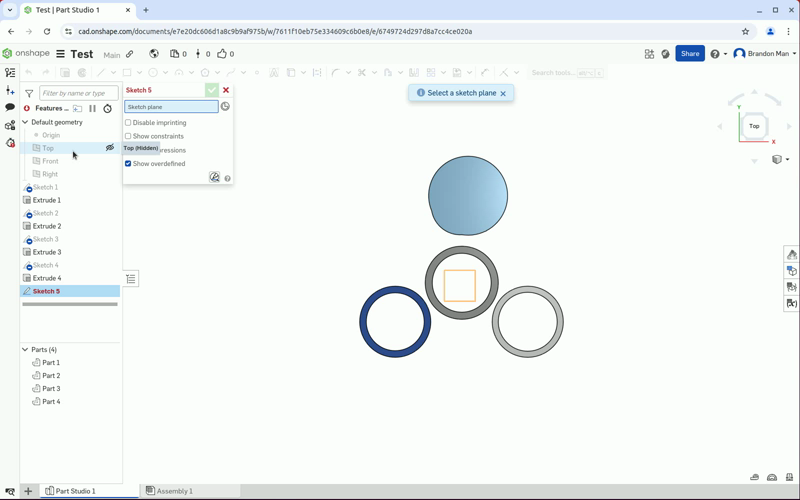
click(73, 150)
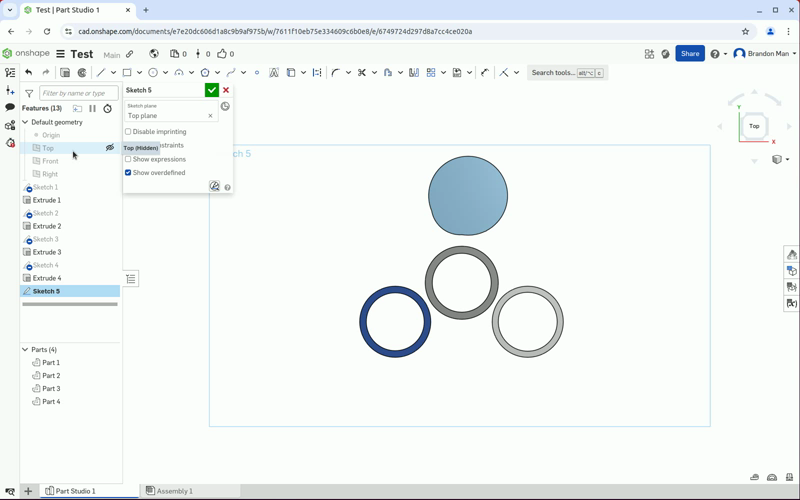
mouse_move(73, 352)
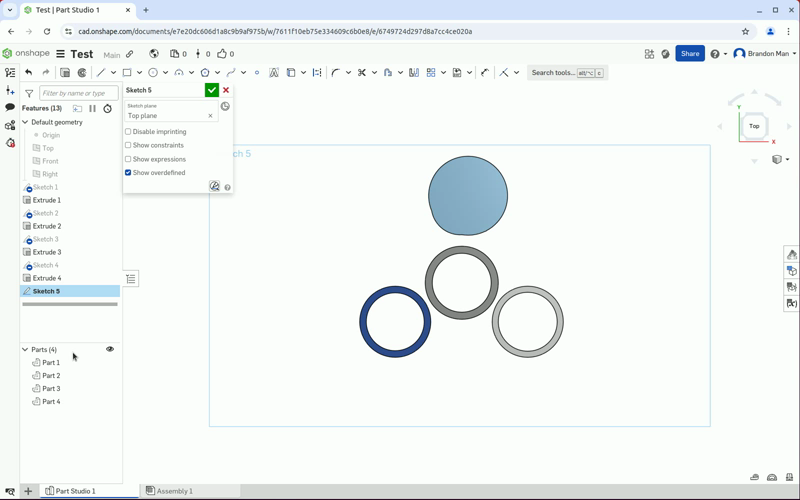
key(y)
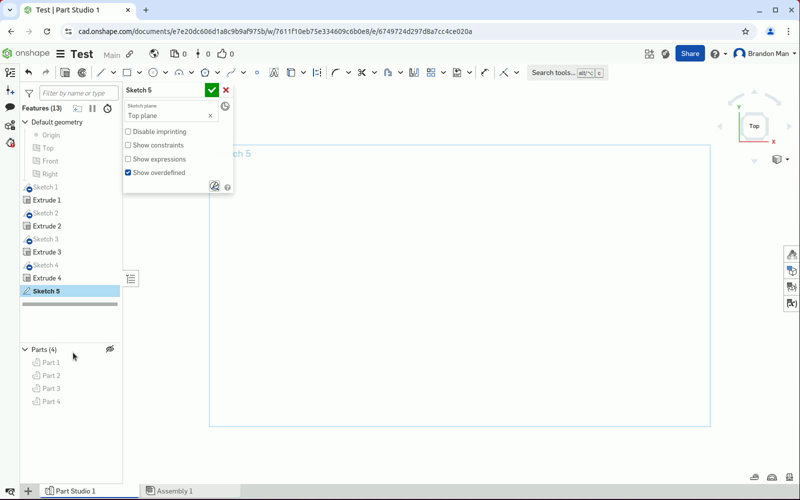
key(a)
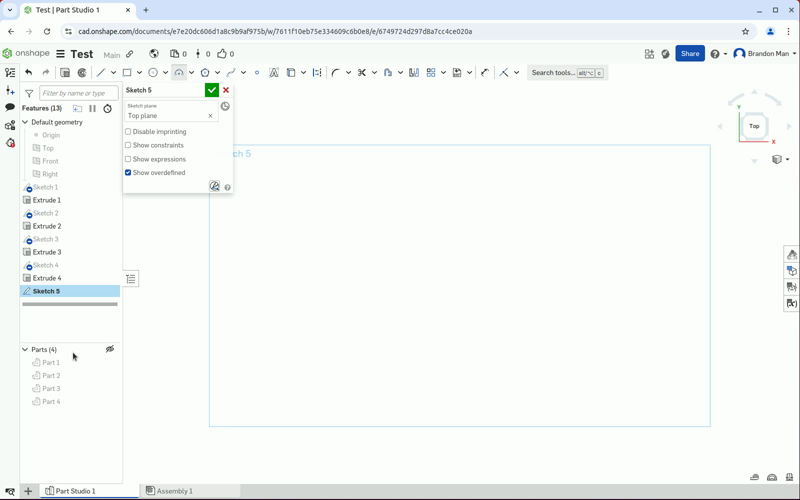
key_down(shift)
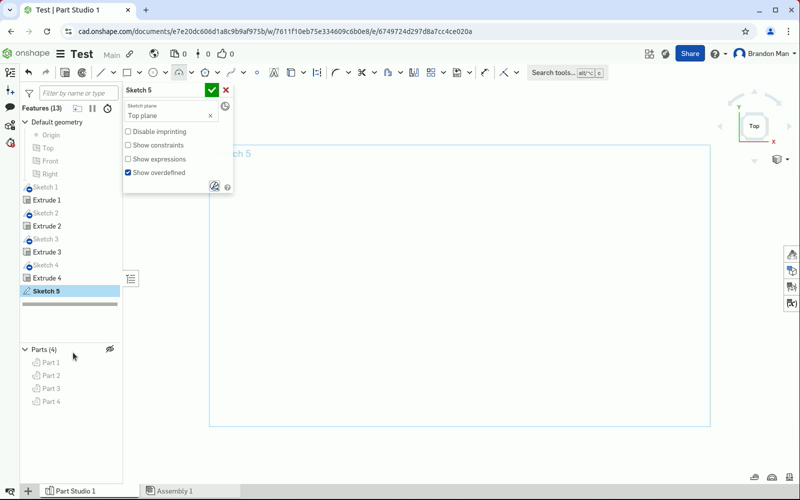
mouse_move(474, 315)
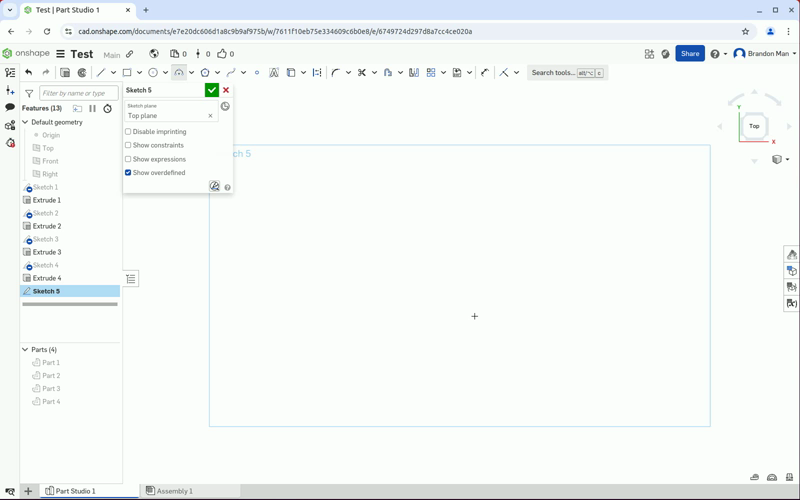
click(474, 315)
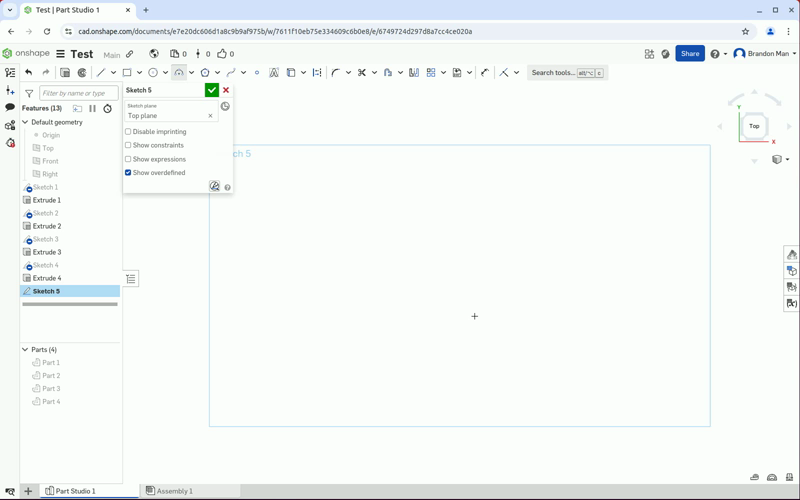
key_up(shift)
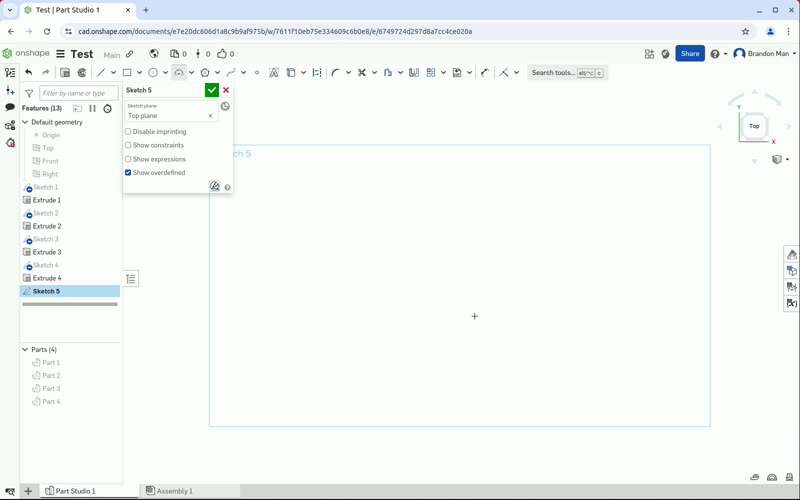
key_down(shift)
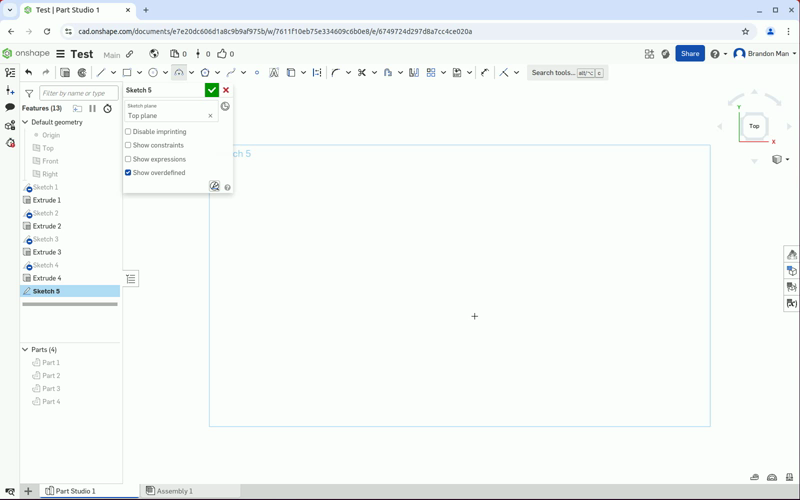
mouse_move(493, 328)
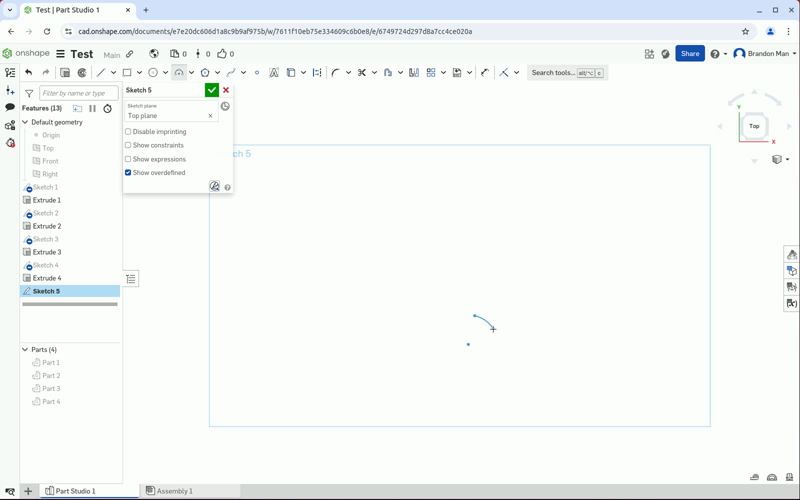
click(493, 328)
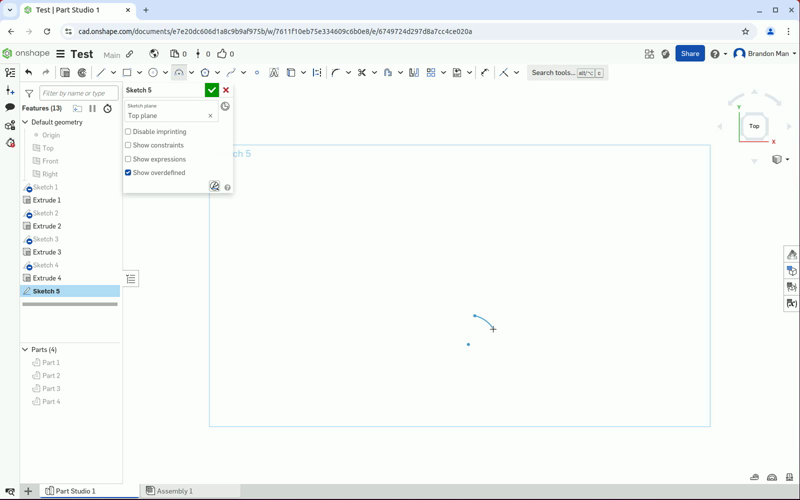
mouse_move(486, 318)
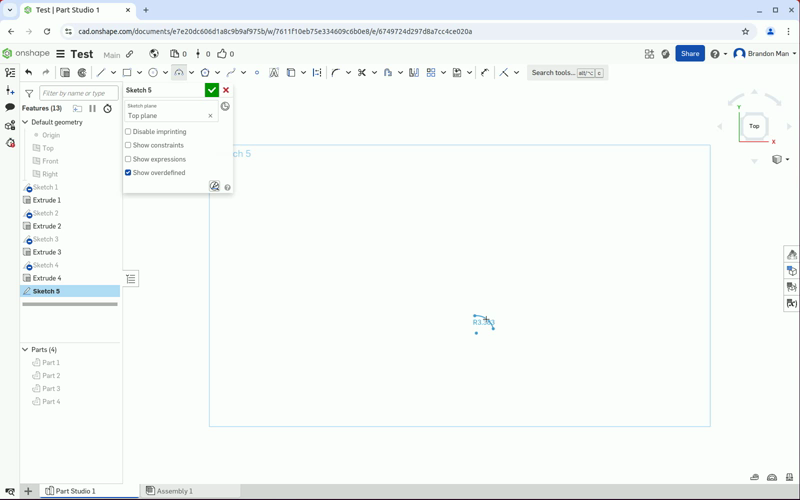
click(486, 318)
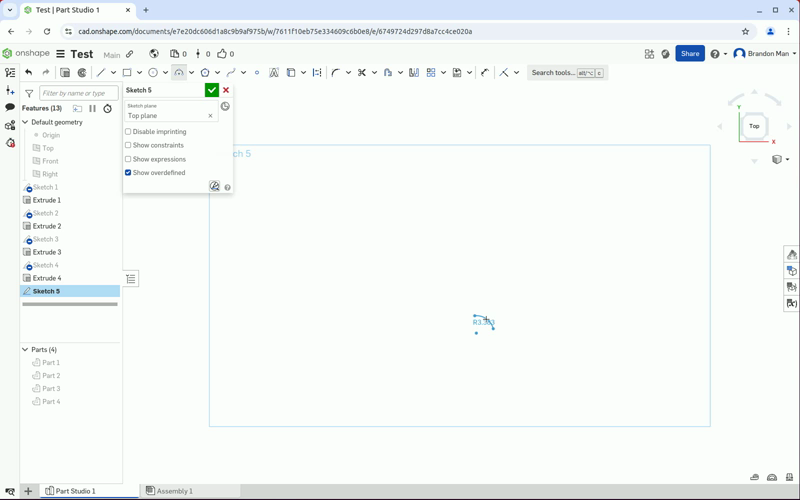
key_up(shift)
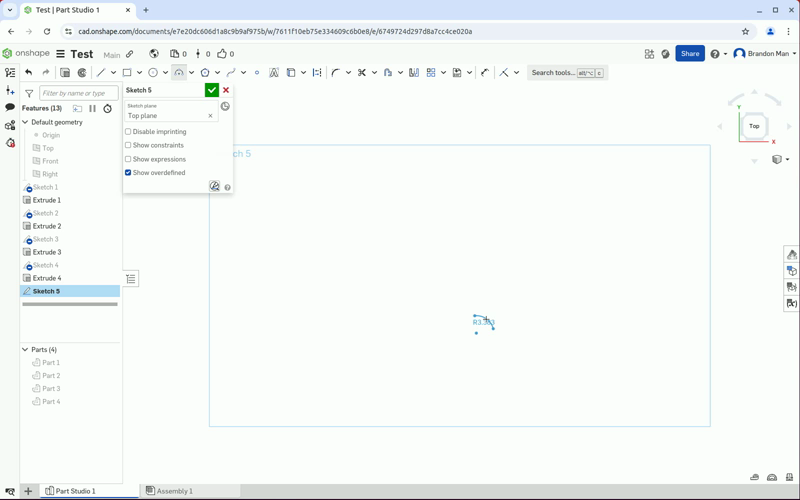
mouse_move(493, 328)
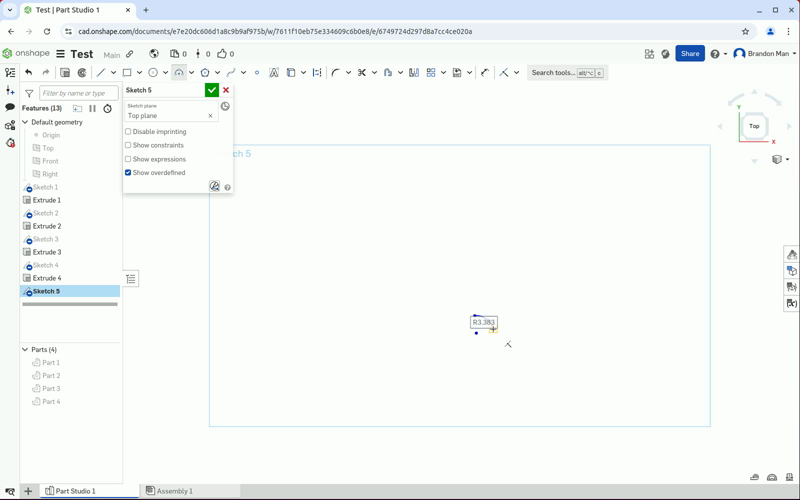
click(493, 328)
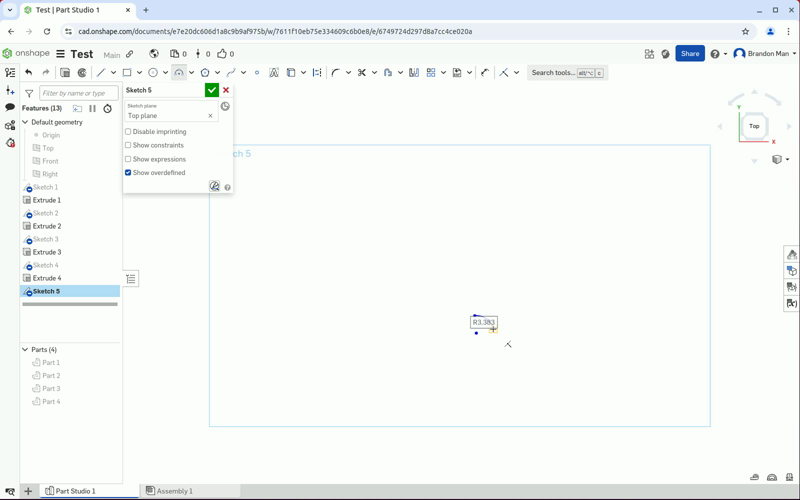
key_down(shift)
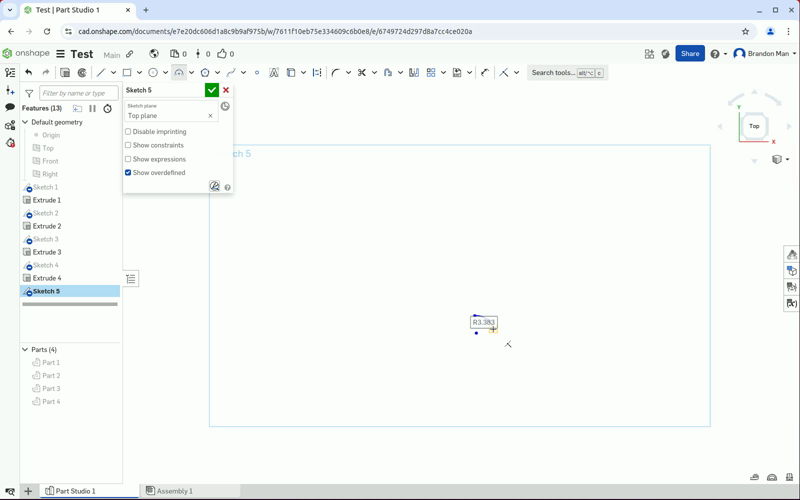
mouse_move(514, 288)
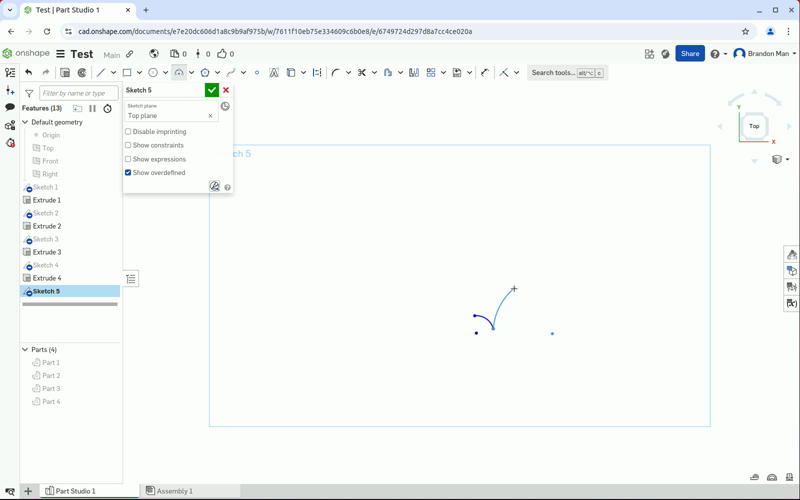
click(514, 288)
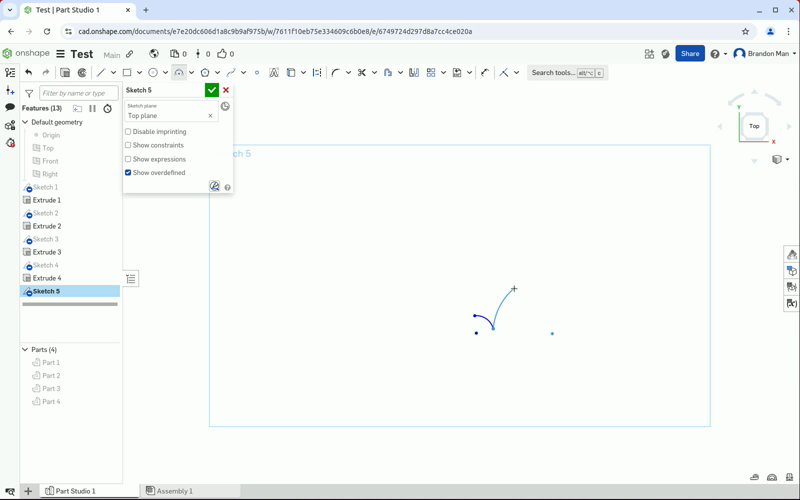
mouse_move(496, 304)
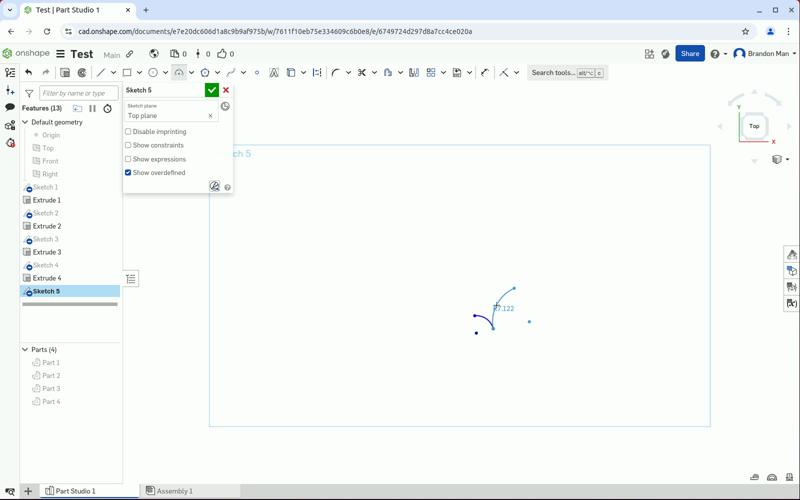
click(496, 304)
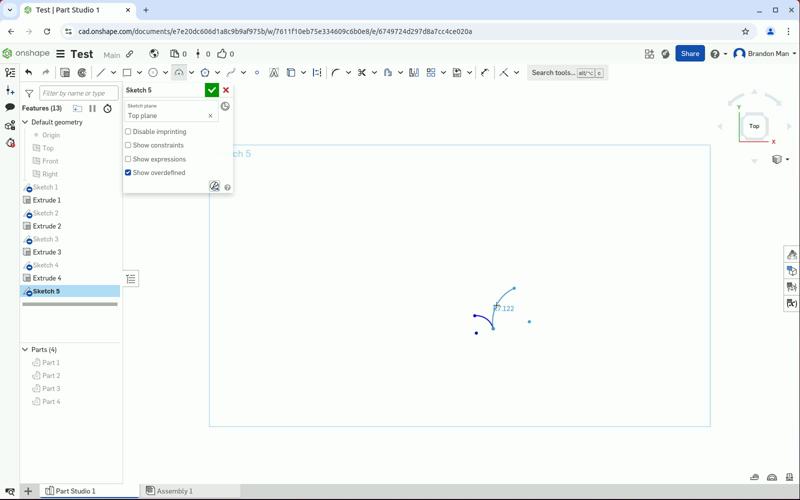
key_up(shift)
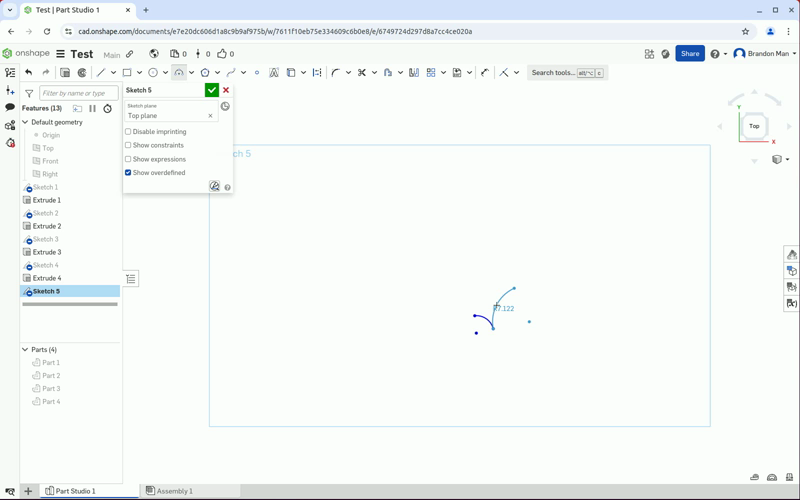
mouse_move(514, 288)
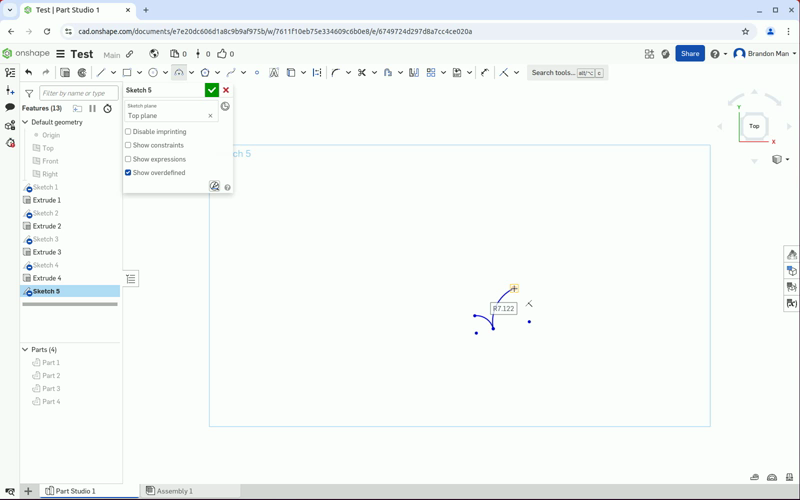
click(514, 288)
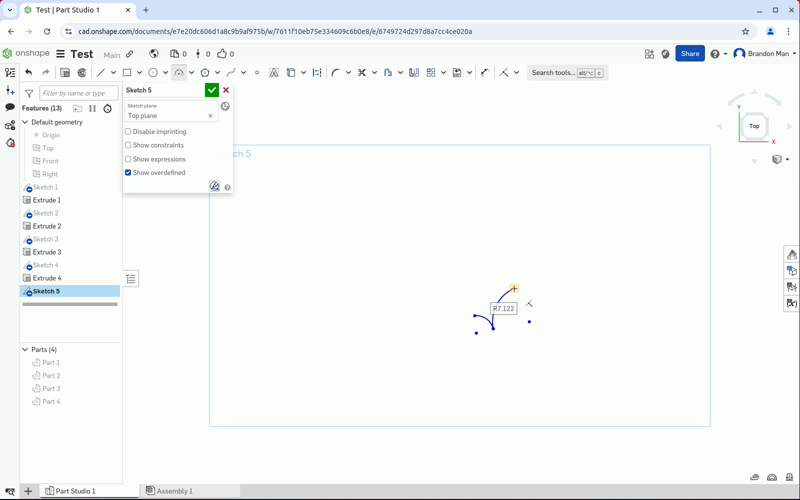
key_down(shift)
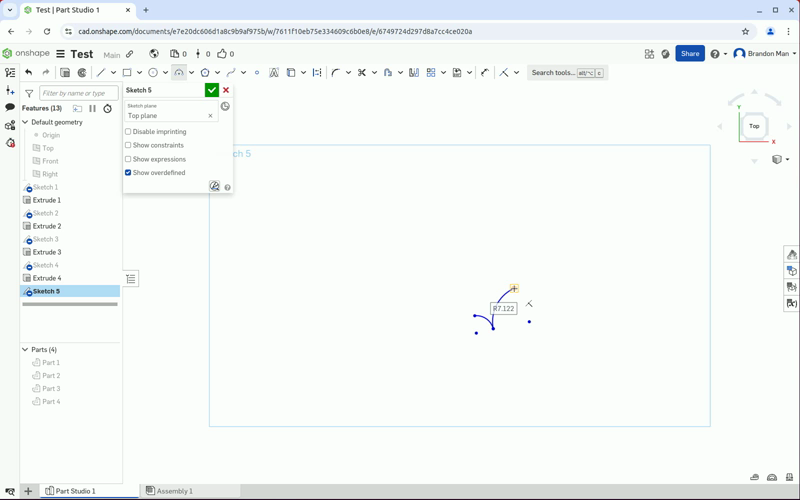
mouse_move(496, 276)
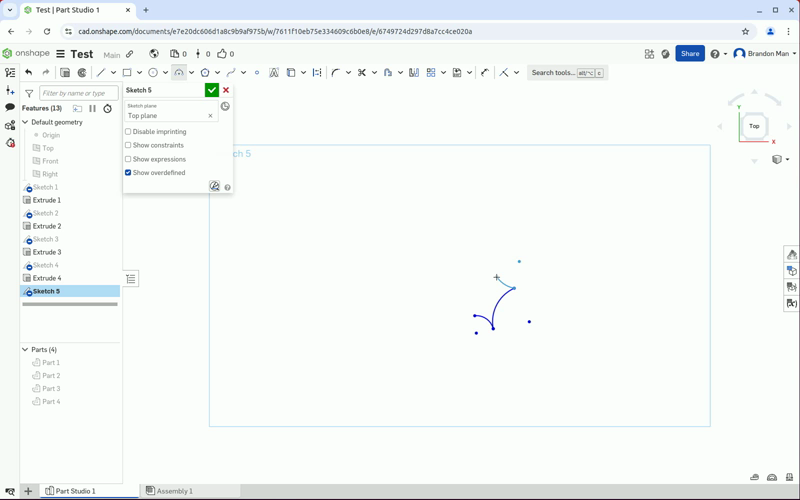
click(496, 276)
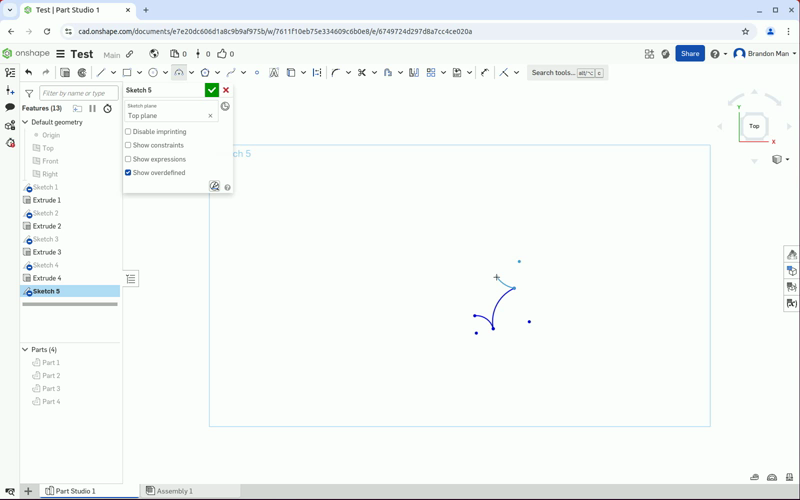
mouse_move(503, 285)
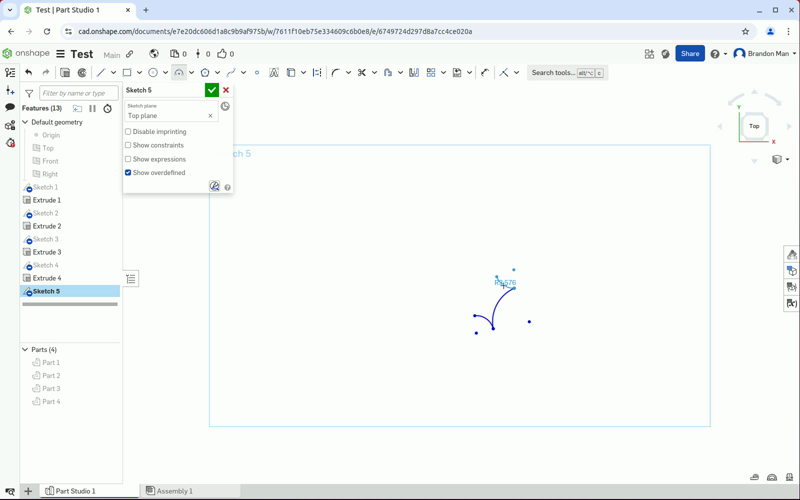
click(503, 285)
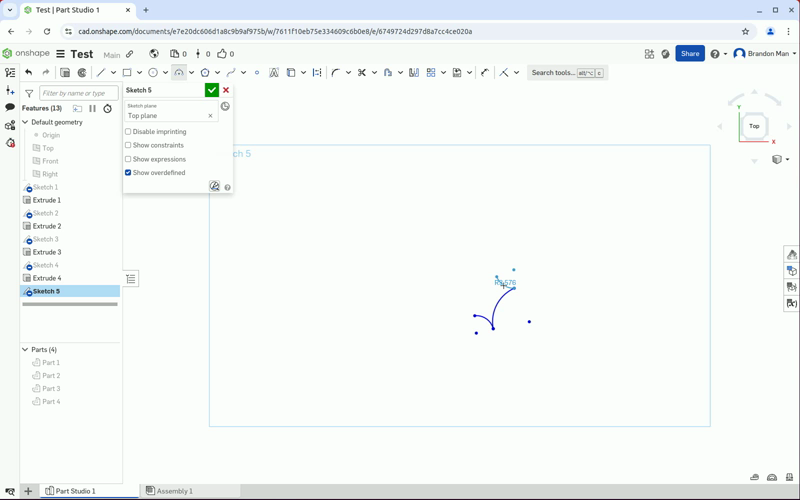
key_up(shift)
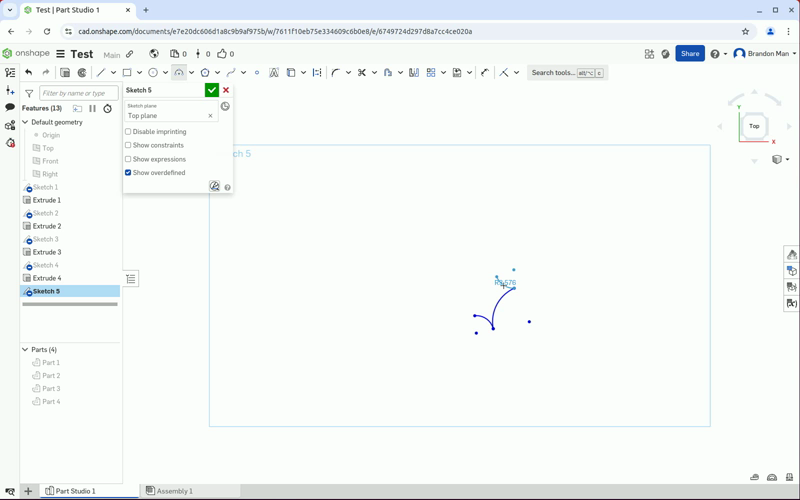
mouse_move(496, 276)
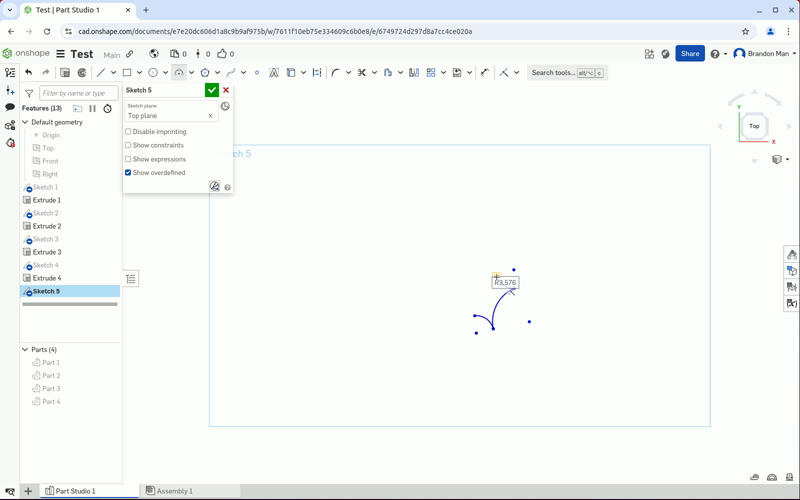
click(496, 276)
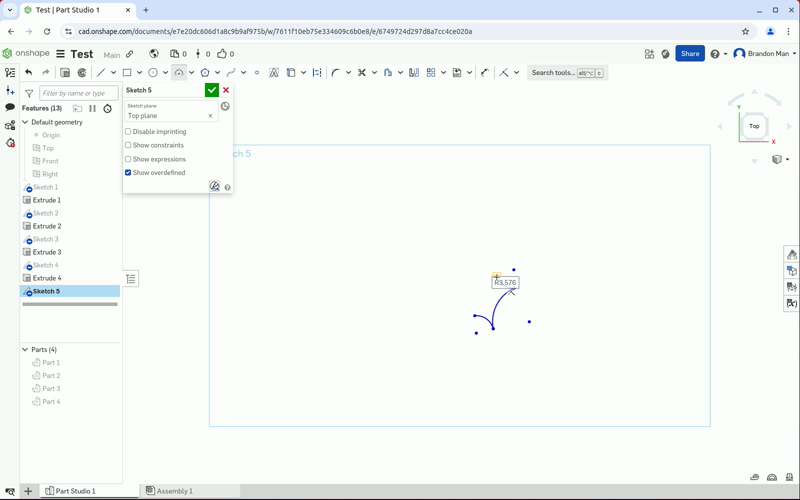
mouse_move(474, 315)
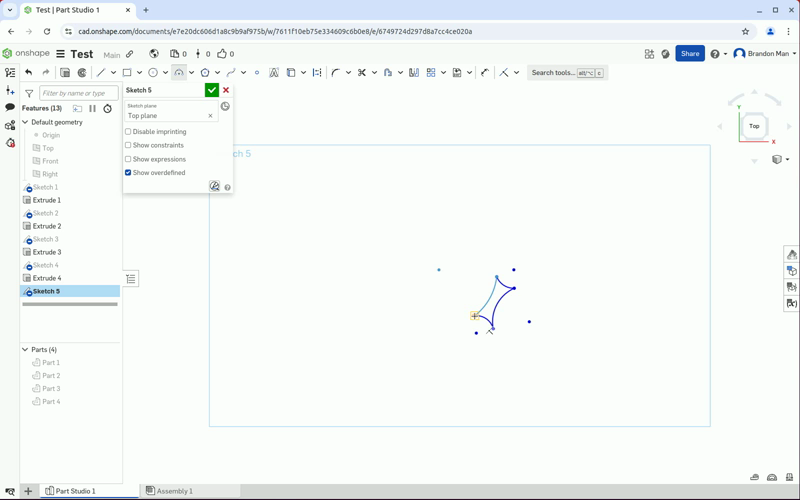
click(474, 315)
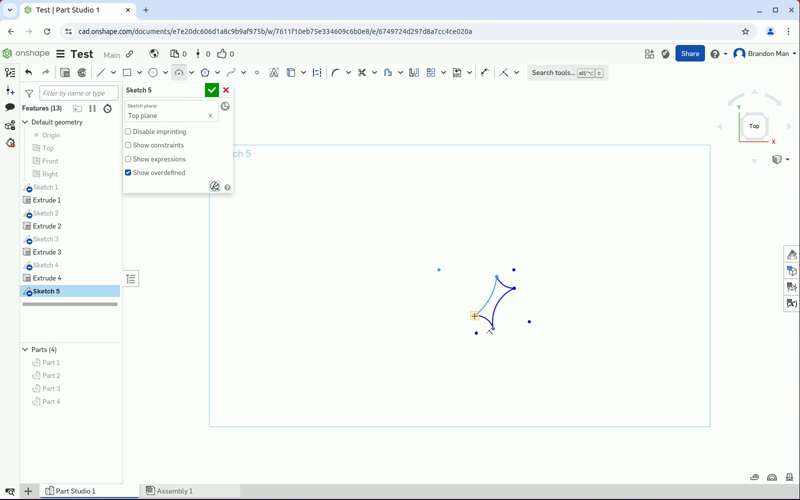
key_down(shift)
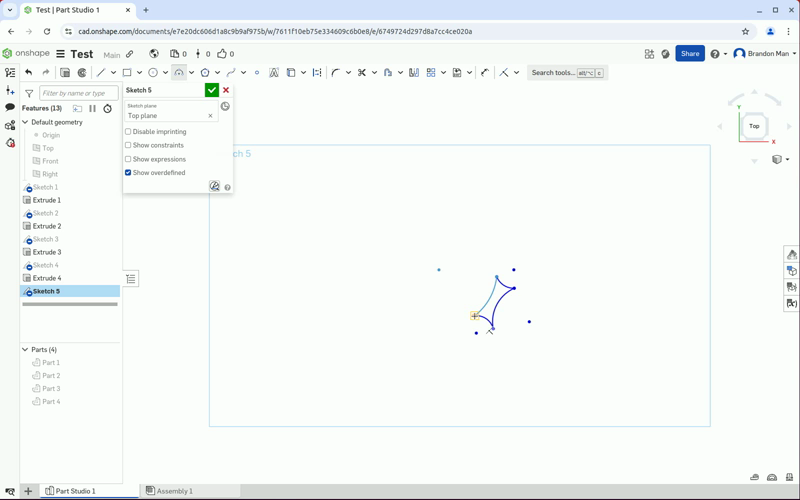
mouse_move(492, 300)
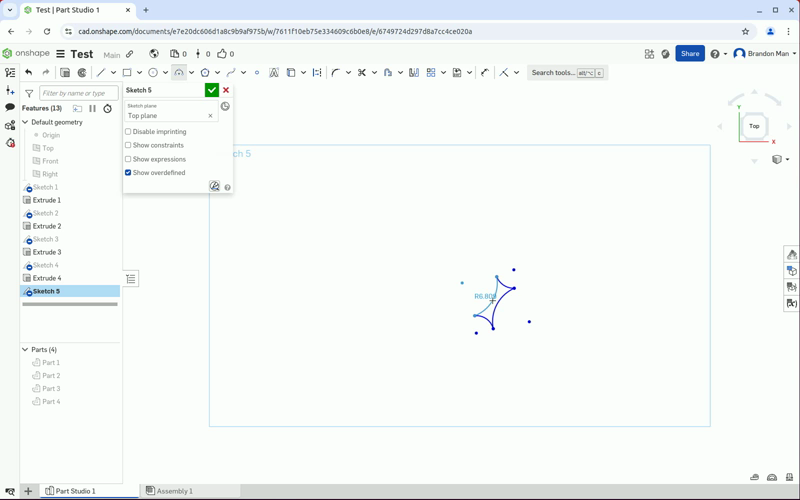
click(492, 300)
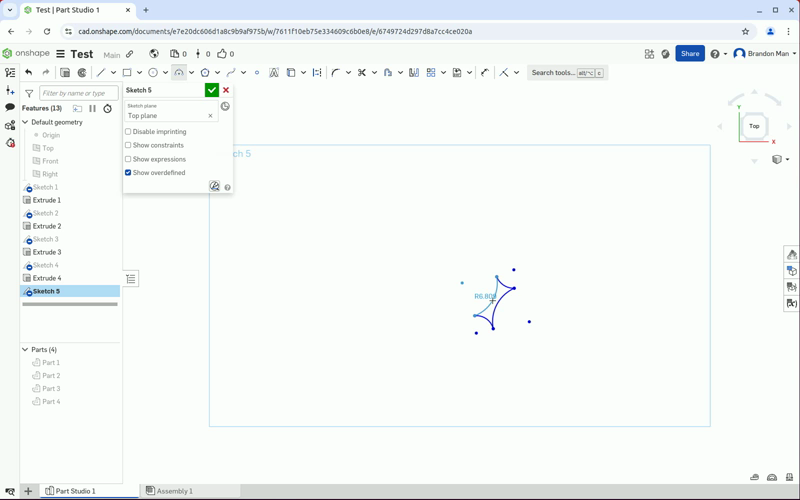
key_up(shift)
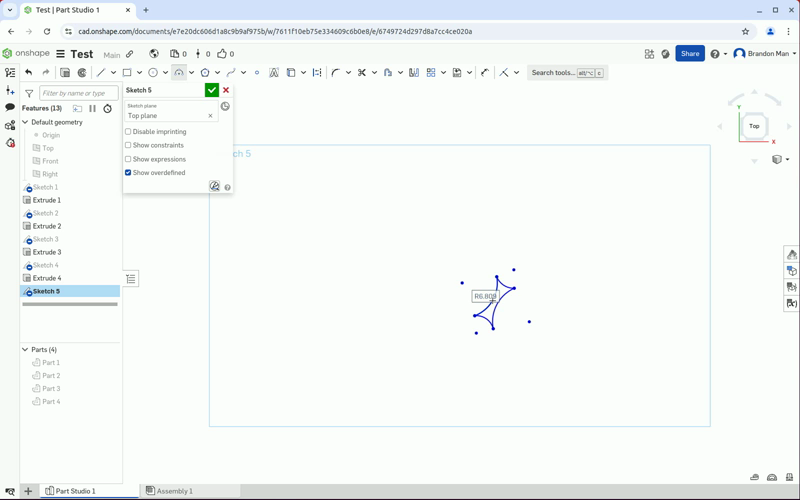
key(esc)
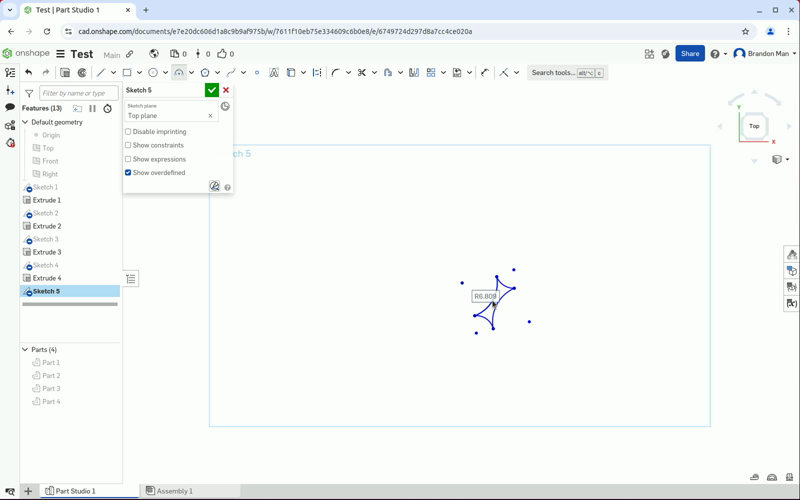
mouse_move(491, 309)
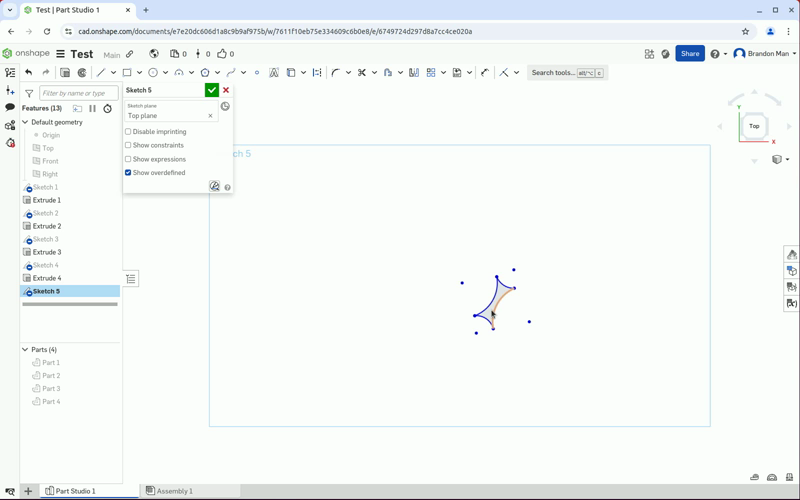
scroll(6)
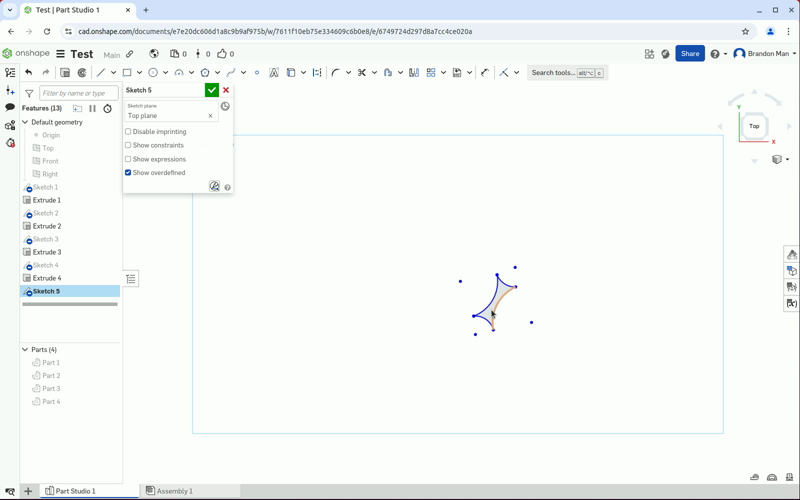
scroll(6)
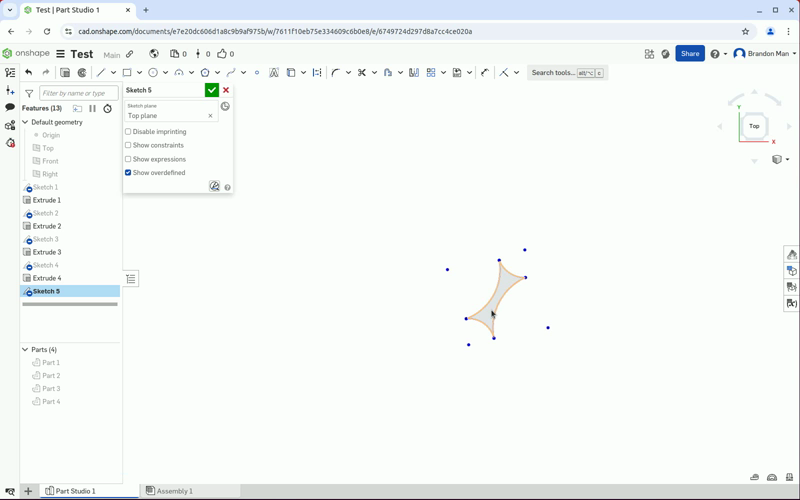
scroll(6)
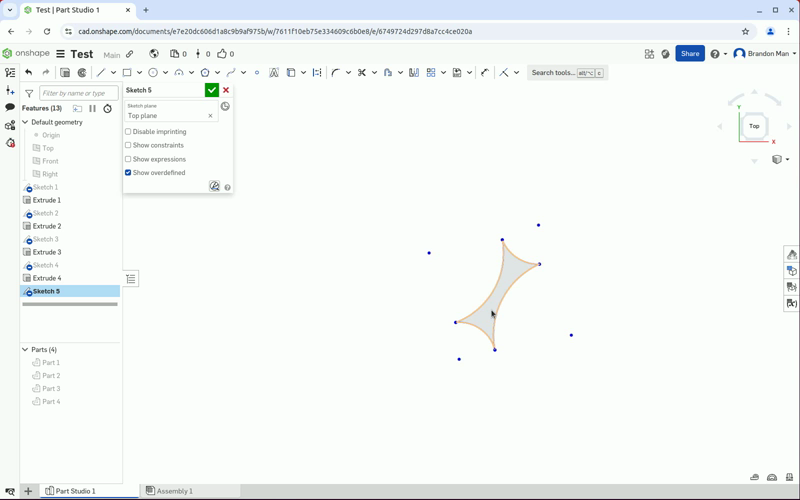
scroll(6)
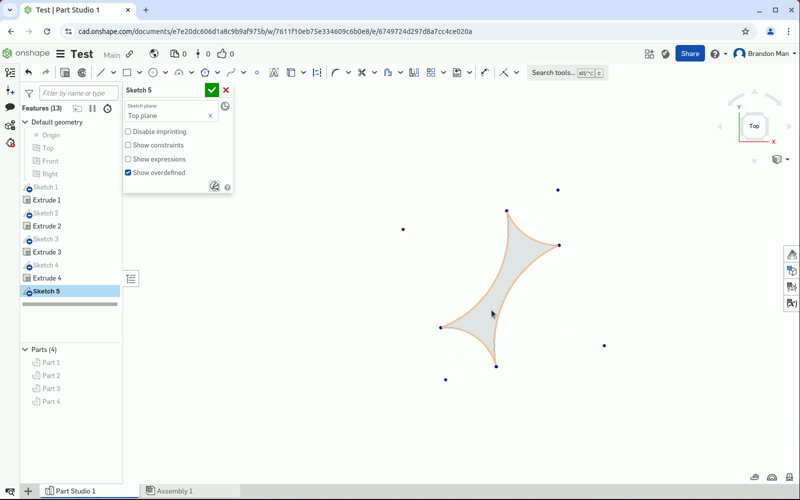
scroll(6)
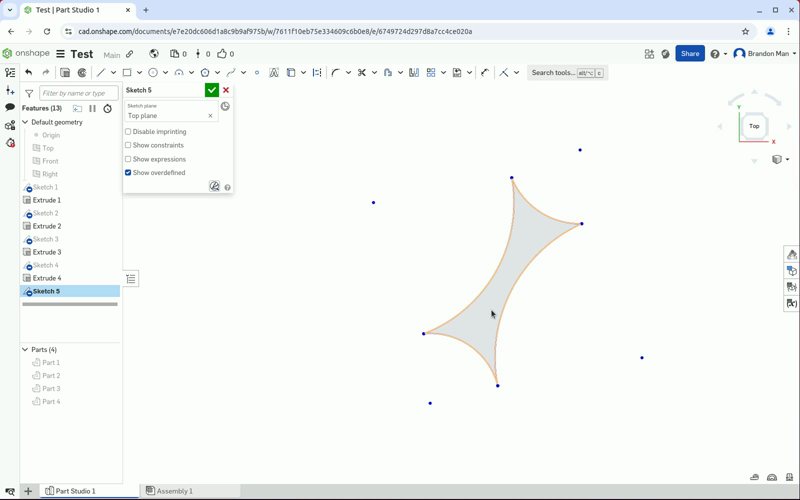
scroll(6)
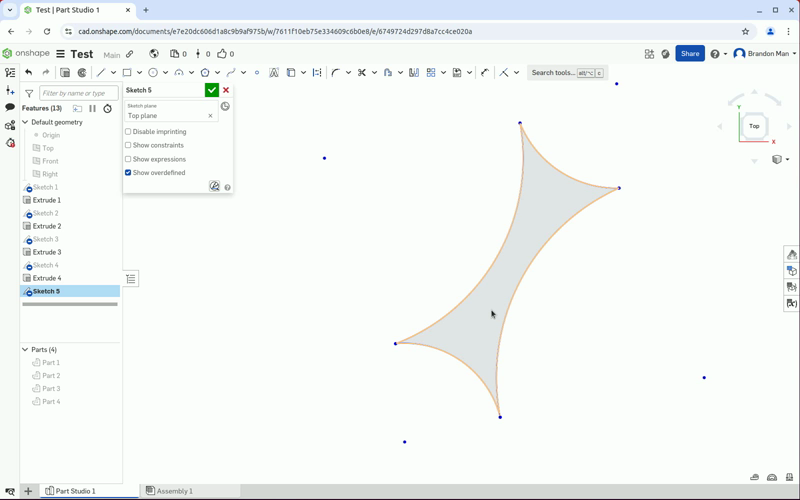
scroll(6)
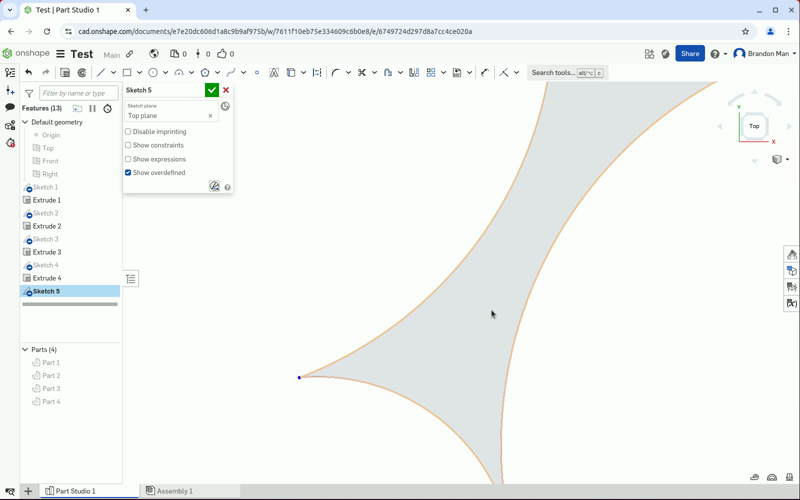
click(491, 309)
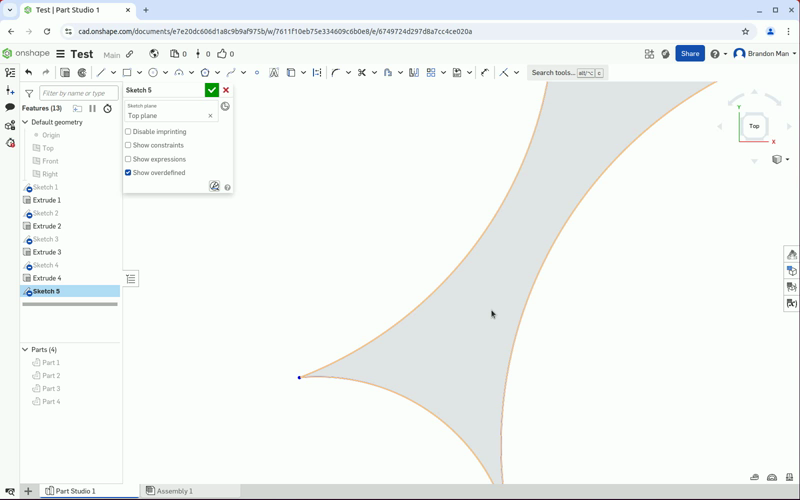
scroll(-6)
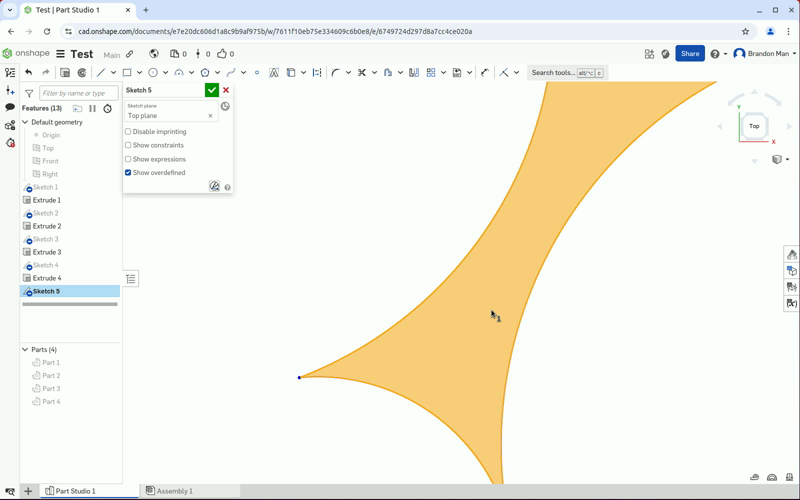
scroll(-6)
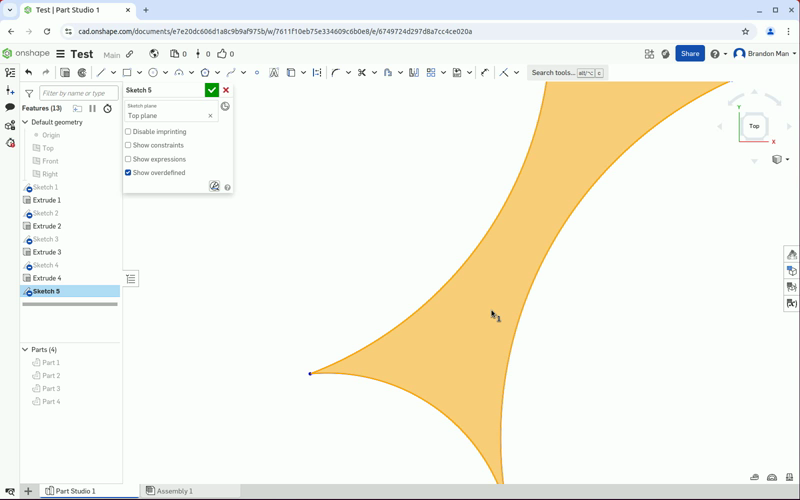
scroll(-6)
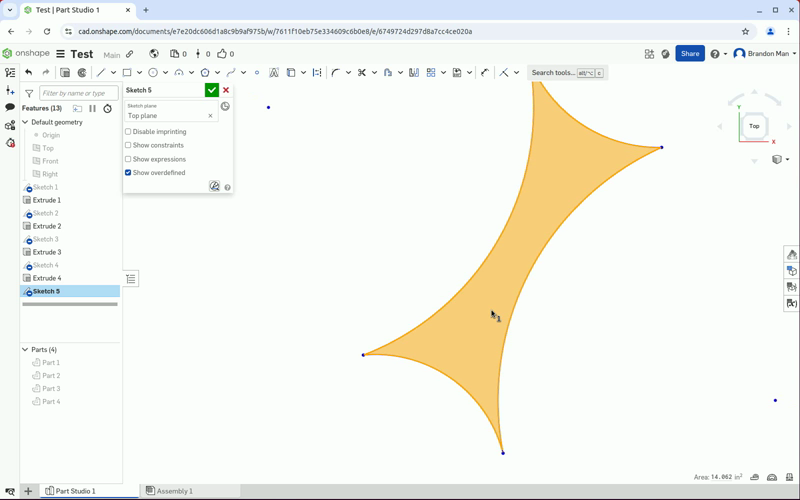
scroll(-6)
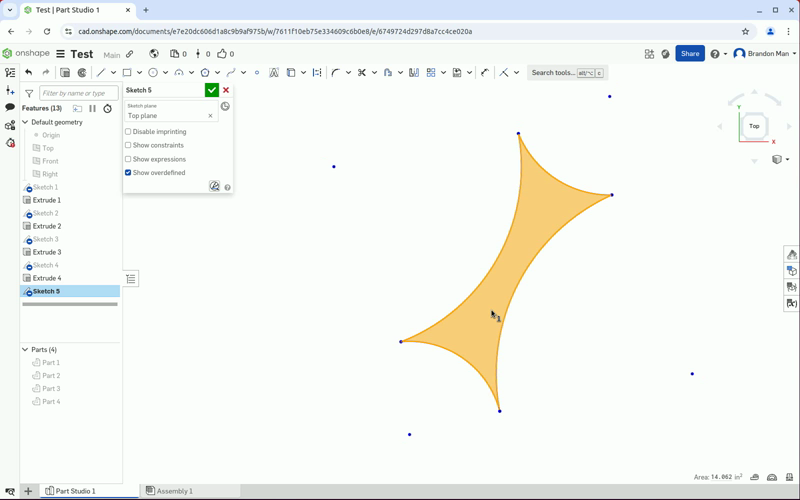
scroll(-6)
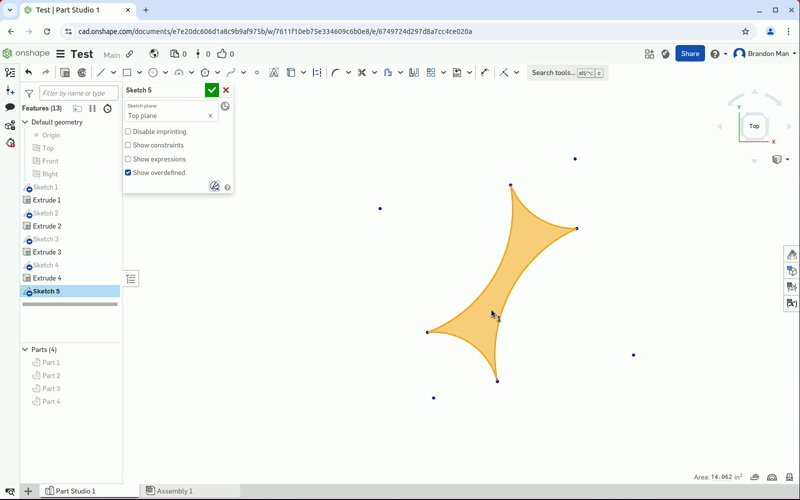
scroll(-6)
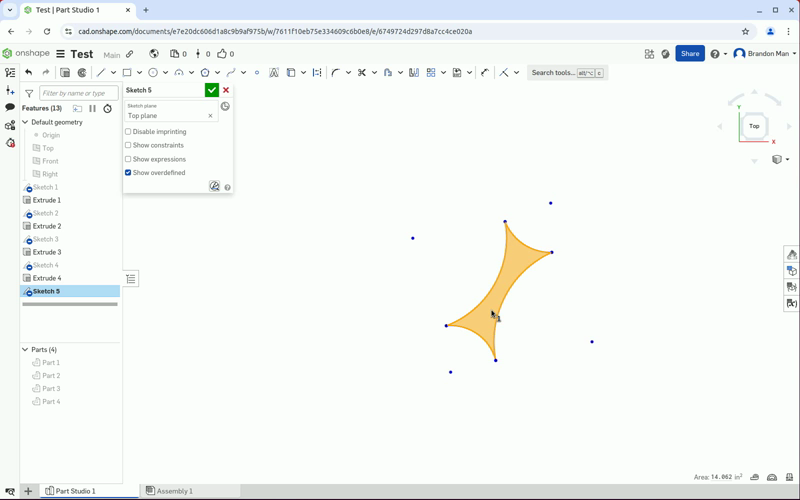
scroll(-6)
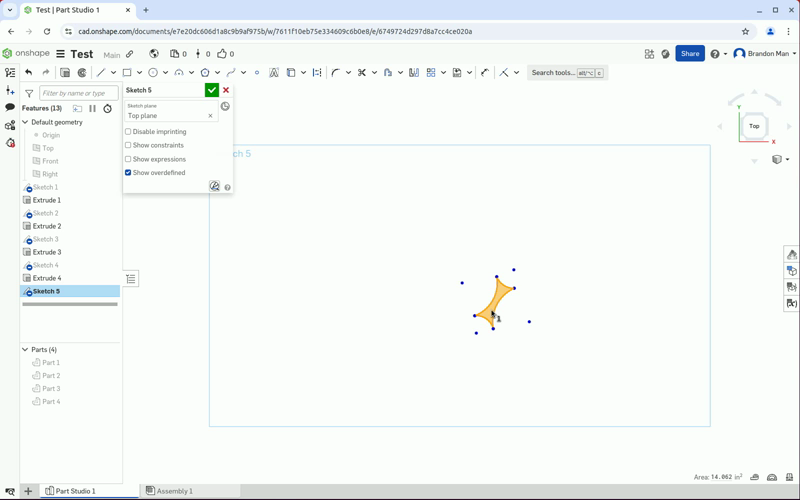
mouse_move(73, 352)
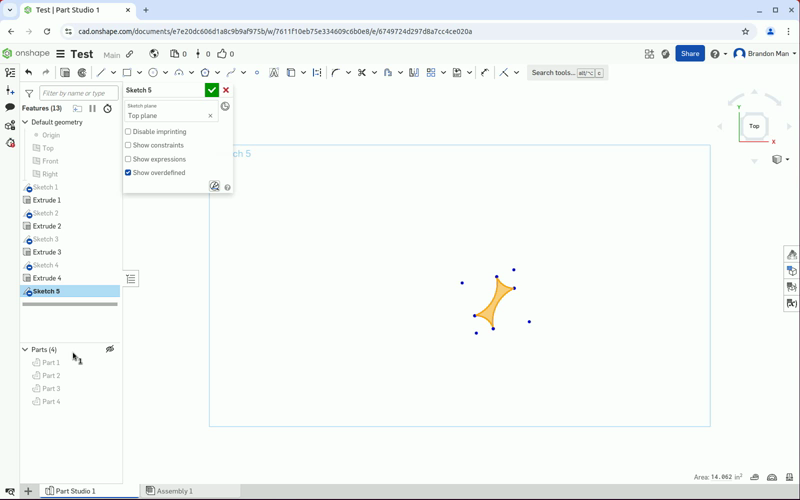
key(shift+y)
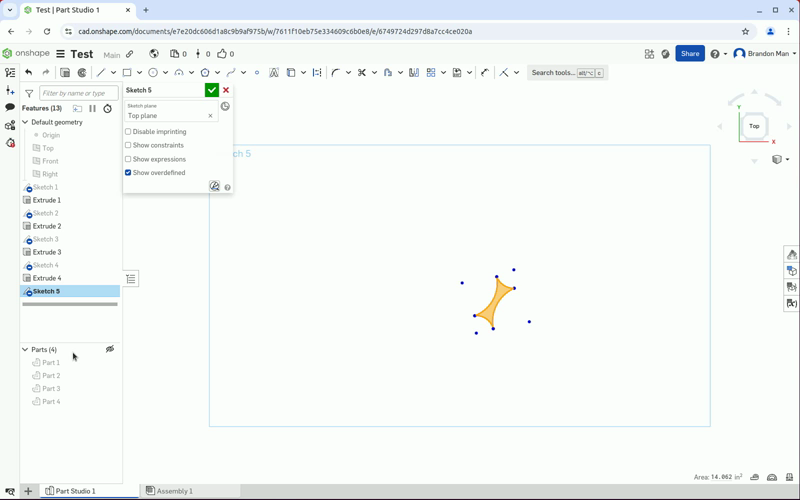
key(shift+e)
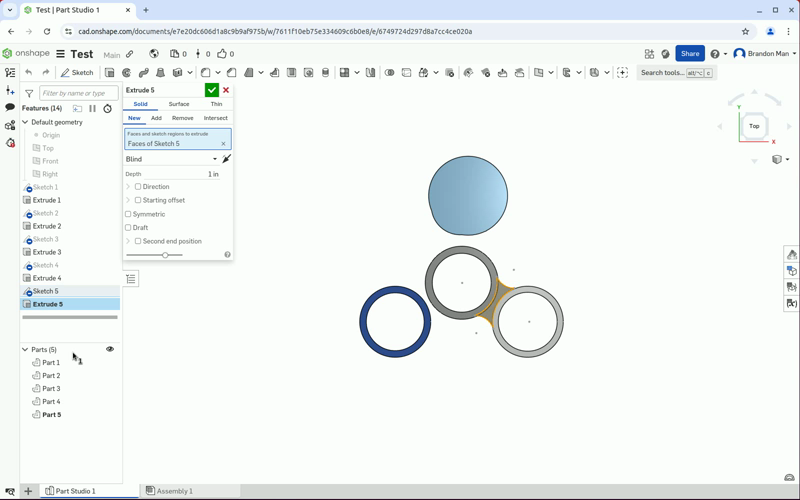
mouse_move(143, 106)
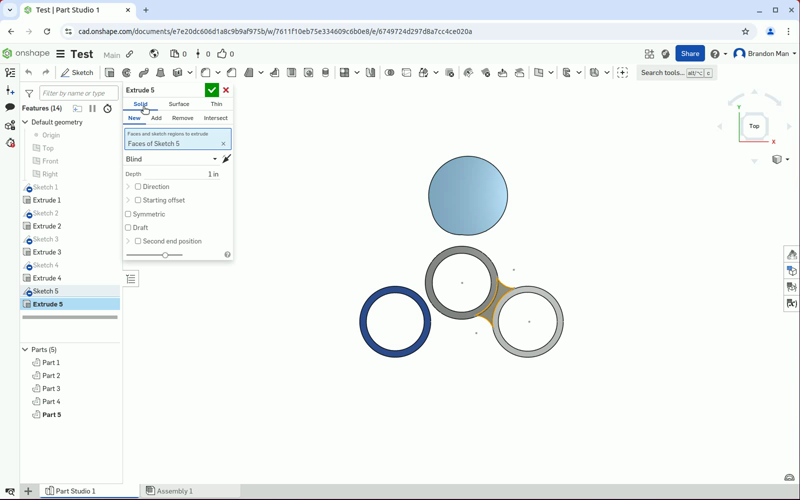
click(143, 106)
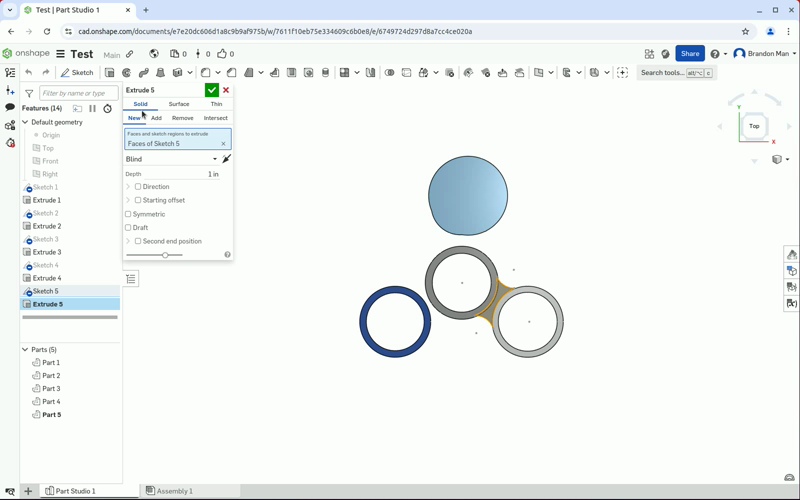
mouse_move(137, 120)
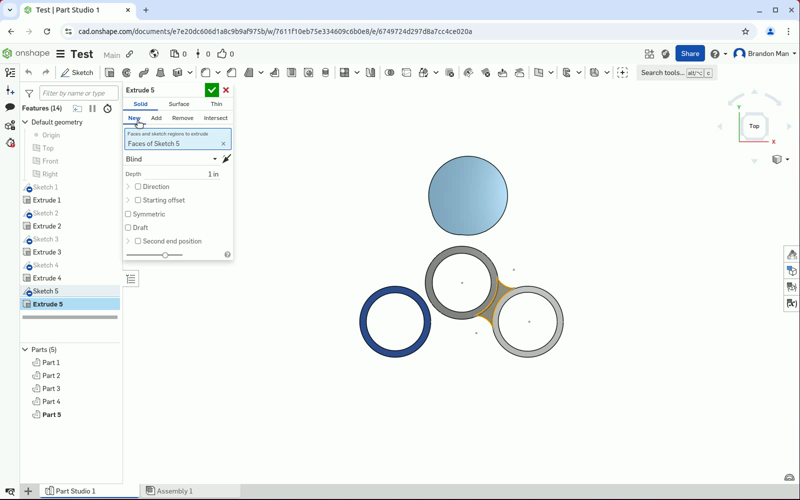
click(137, 120)
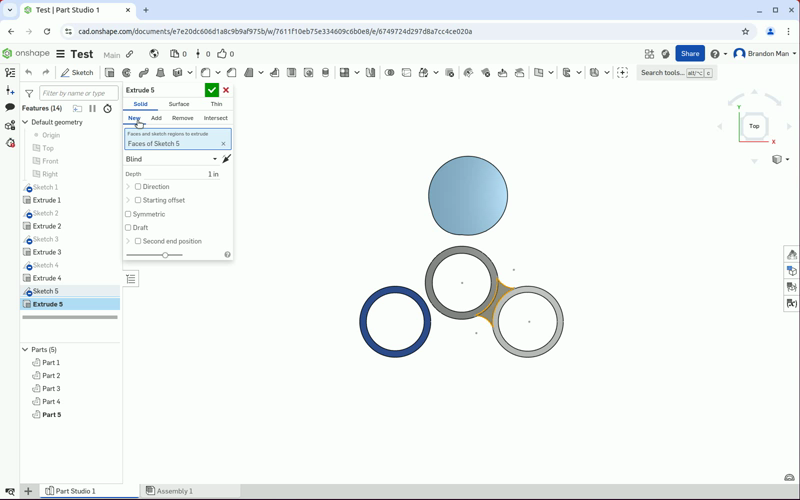
key(tab, 4)
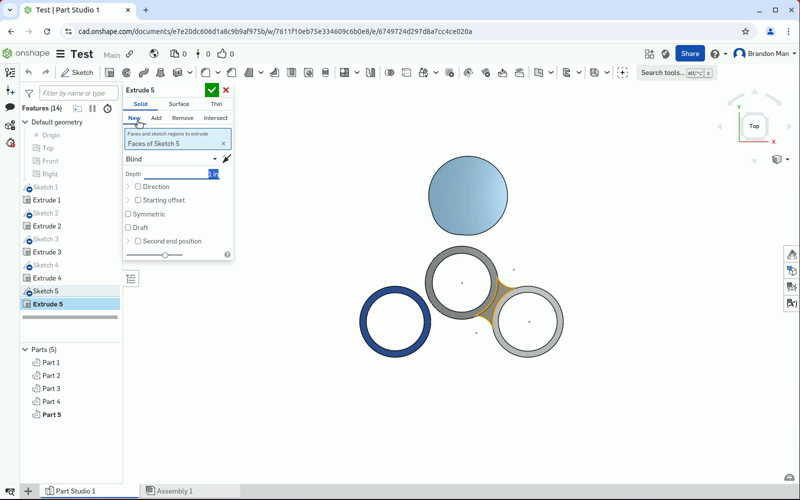
text(3.851)
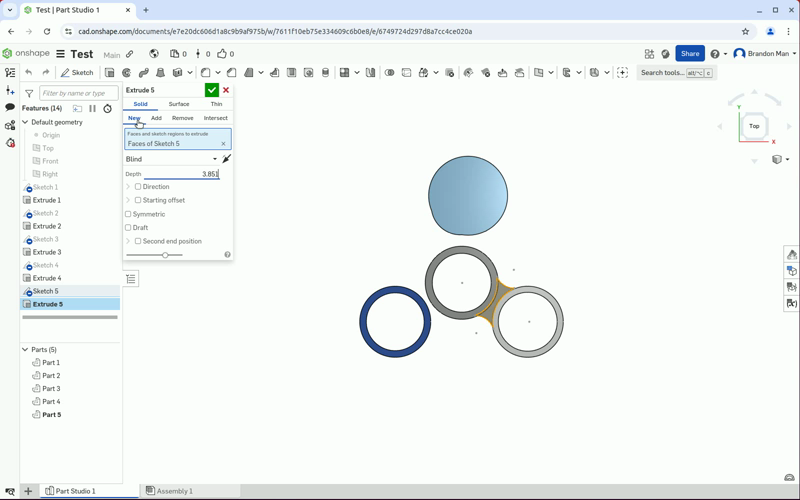
key(enter)
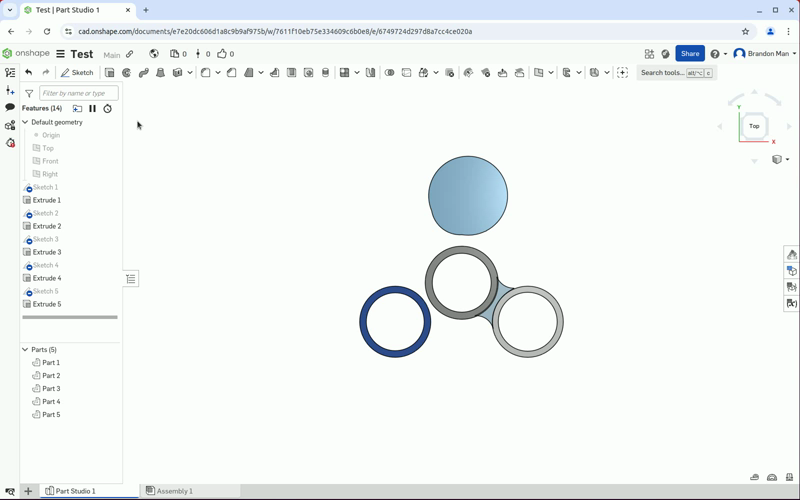
key(shift+h)
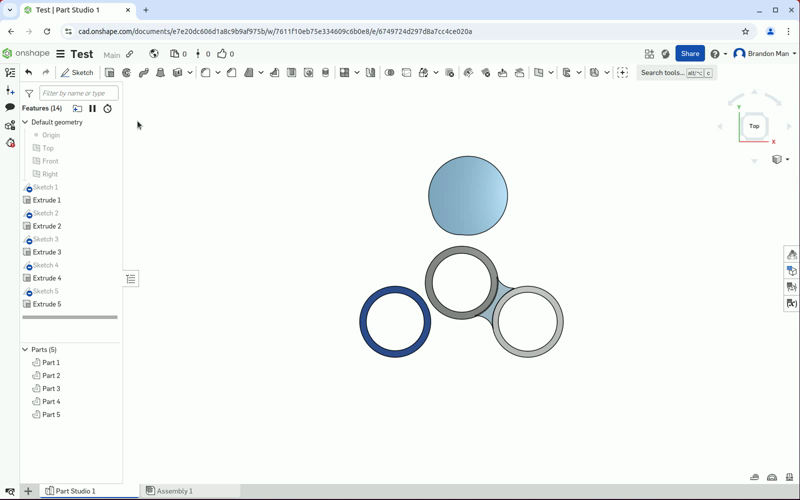
key(shift+h)
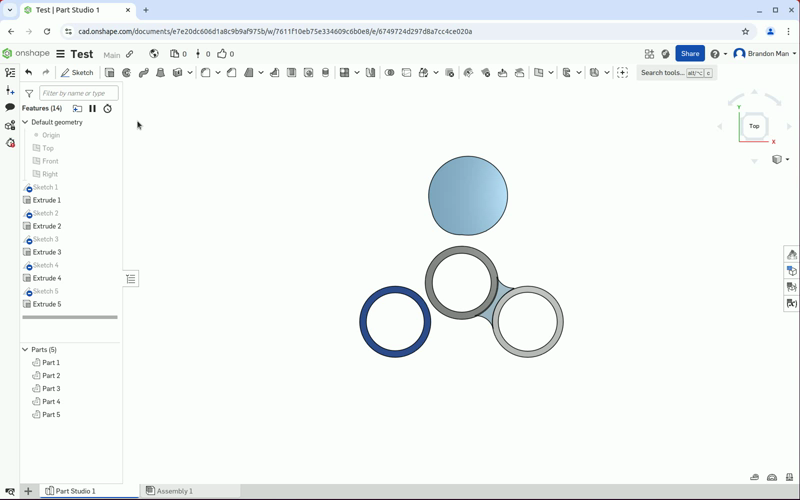
mouse_move(73, 189)
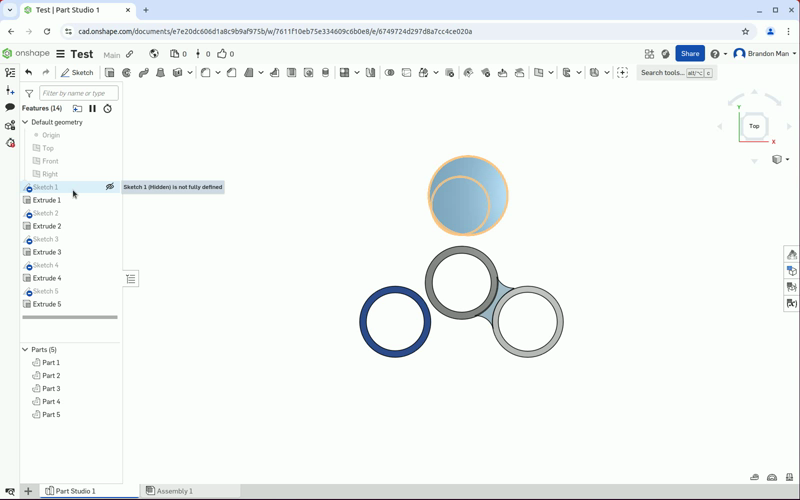
click(73, 189)
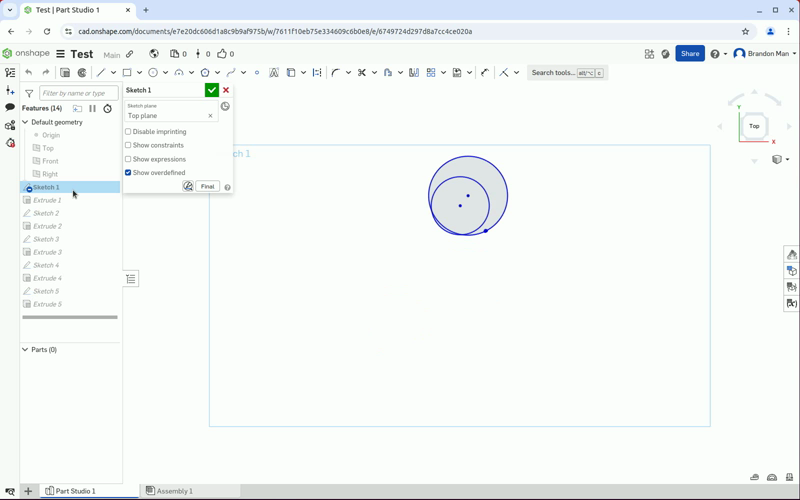
mouse_move(229, 92)
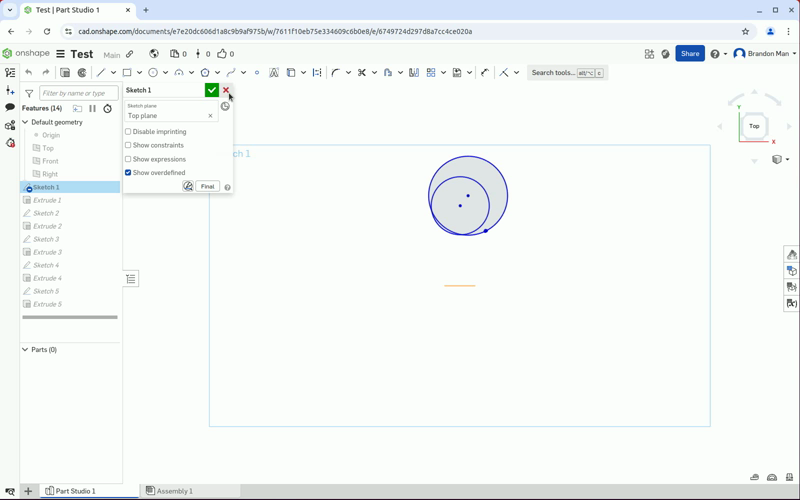
click(229, 92)
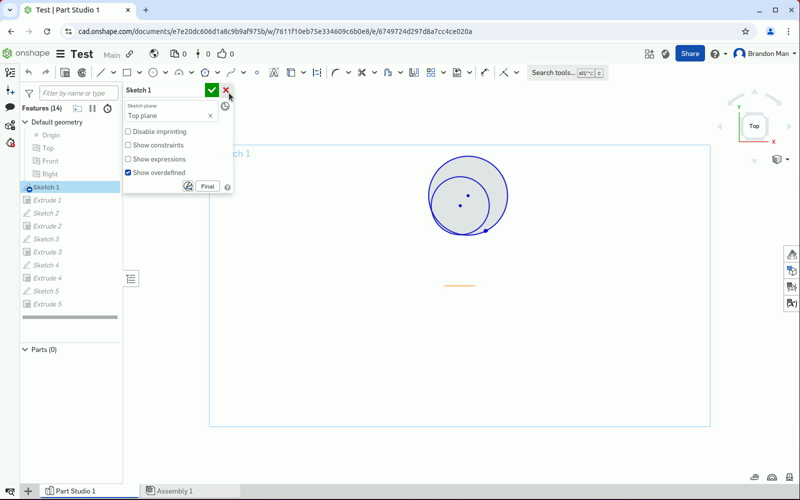
key(shift+s)
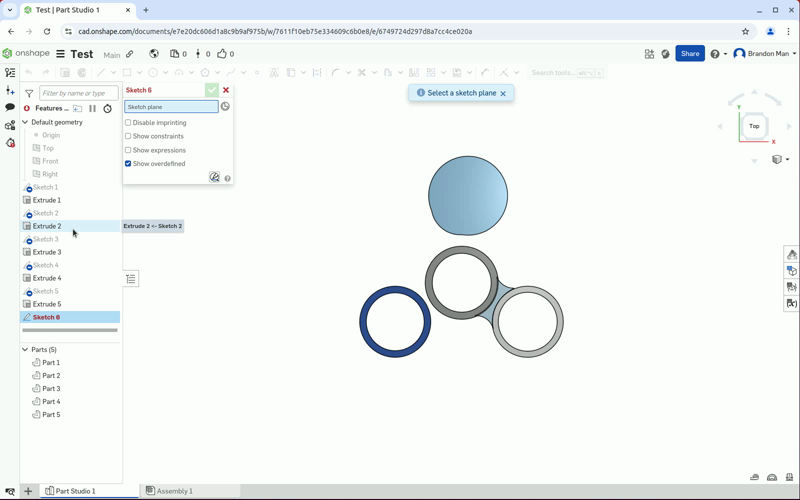
scroll(3)
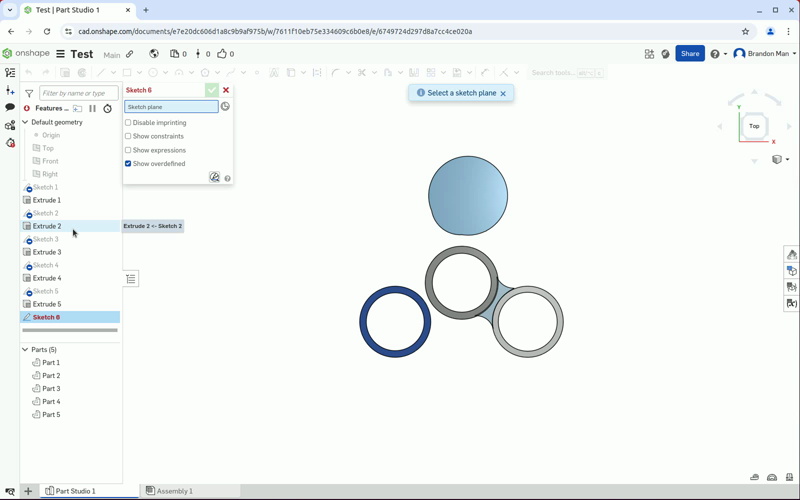
mouse_move(73, 150)
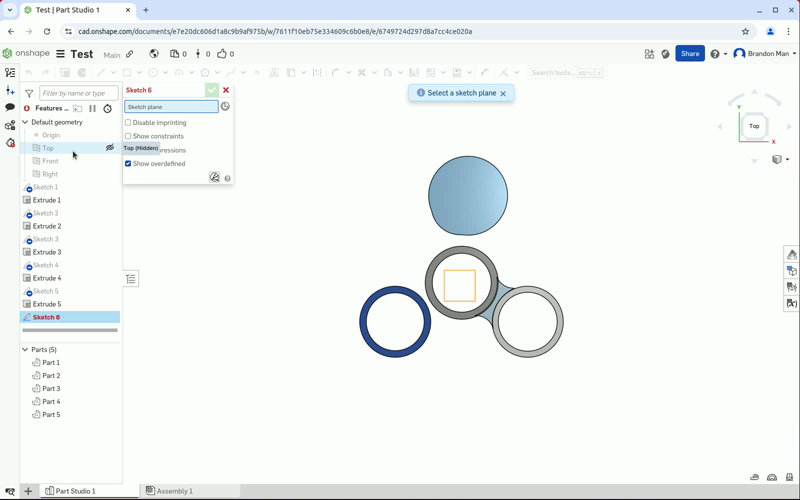
click(73, 150)
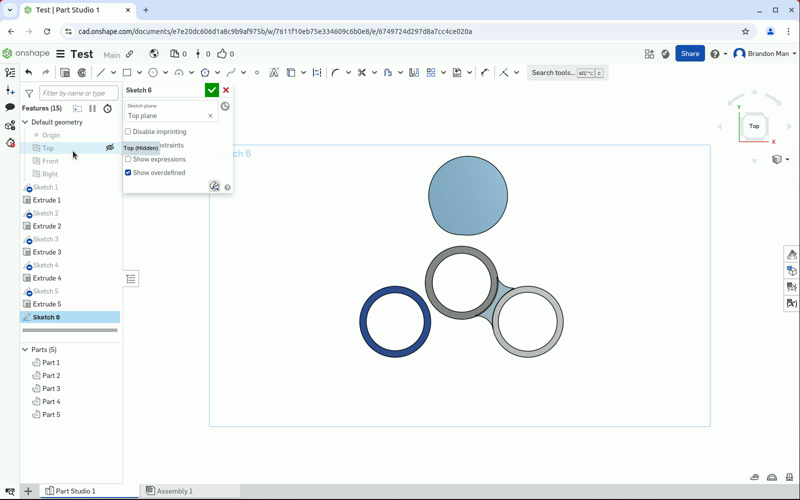
mouse_move(73, 352)
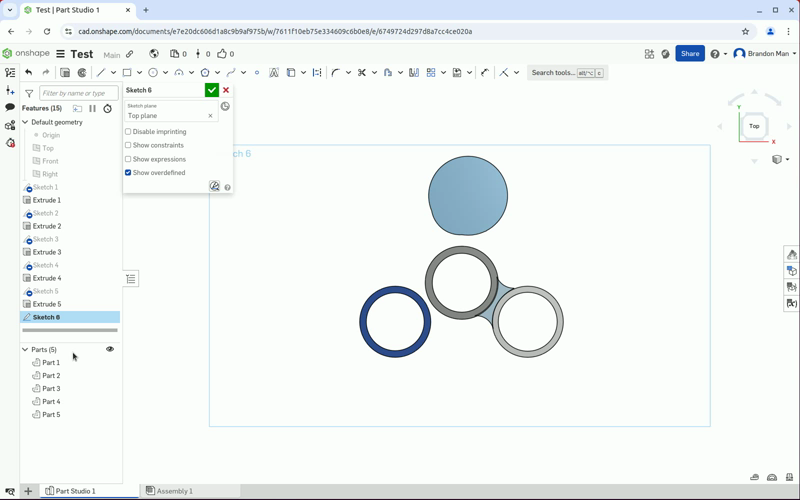
key(y)
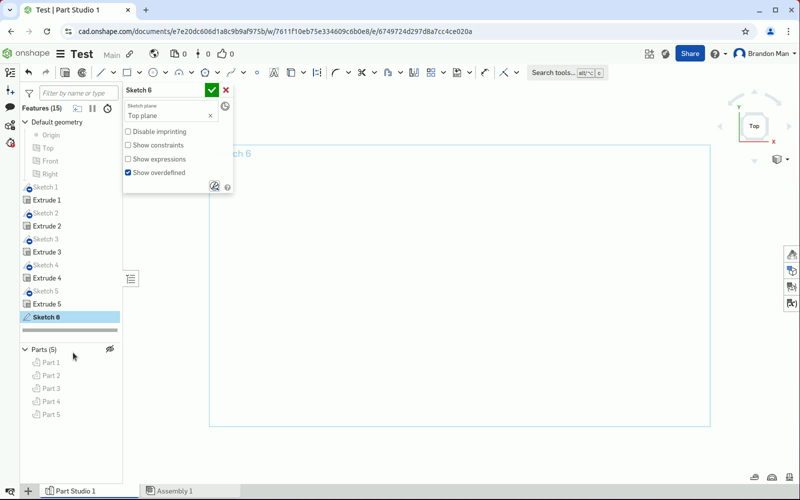
key(a)
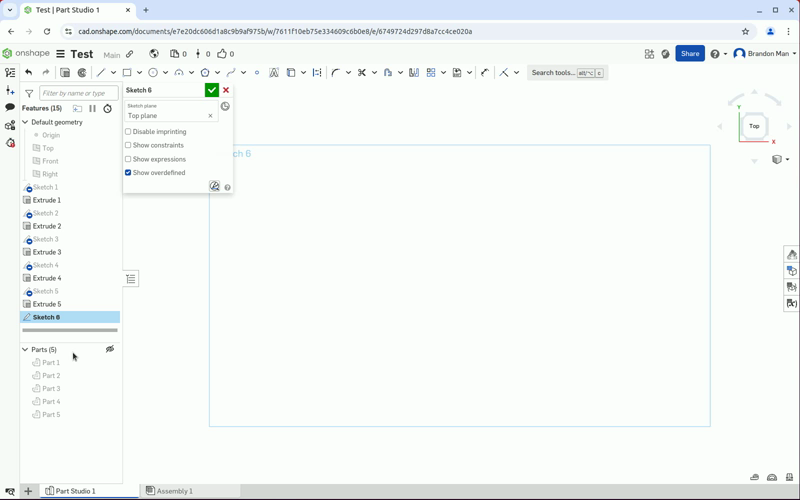
key_down(shift)
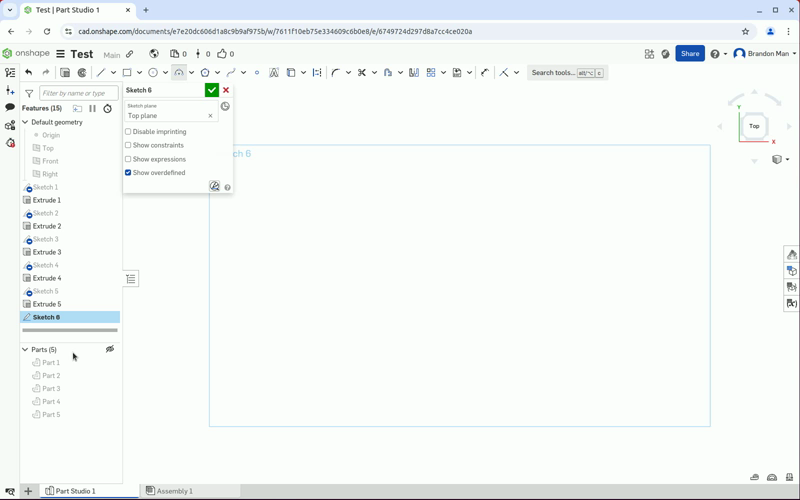
mouse_move(404, 287)
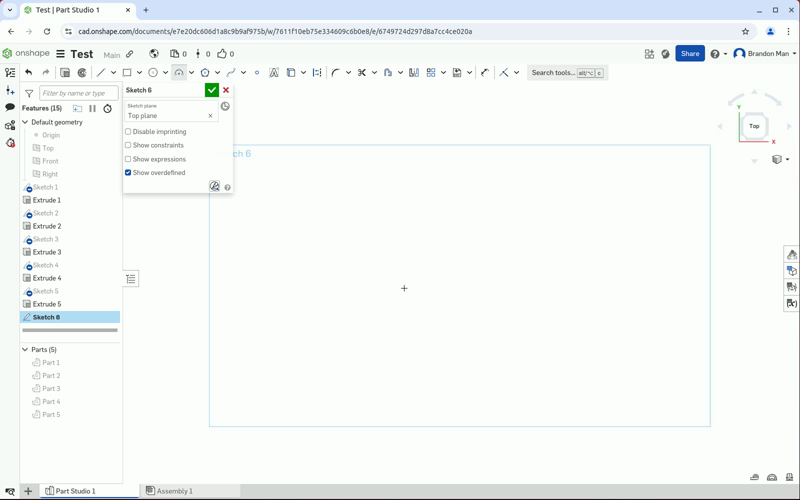
click(404, 287)
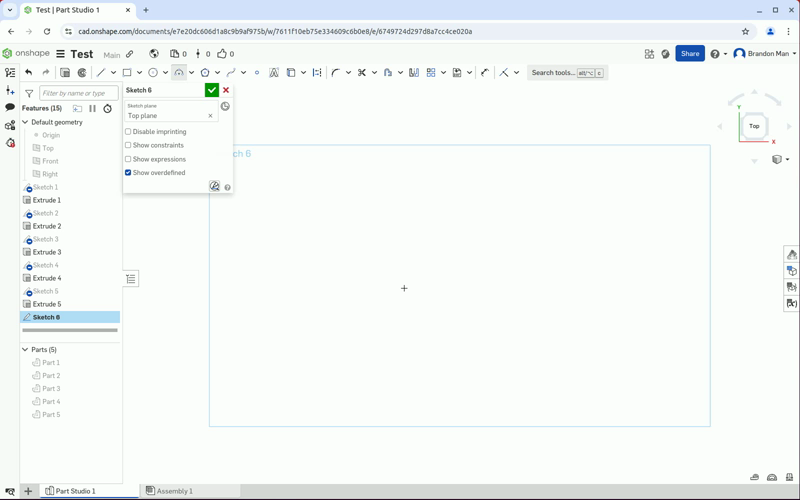
key_up(shift)
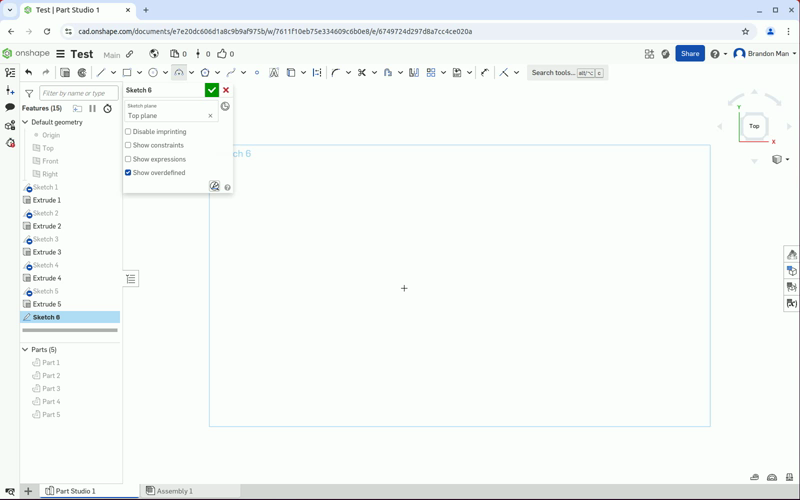
key_down(shift)
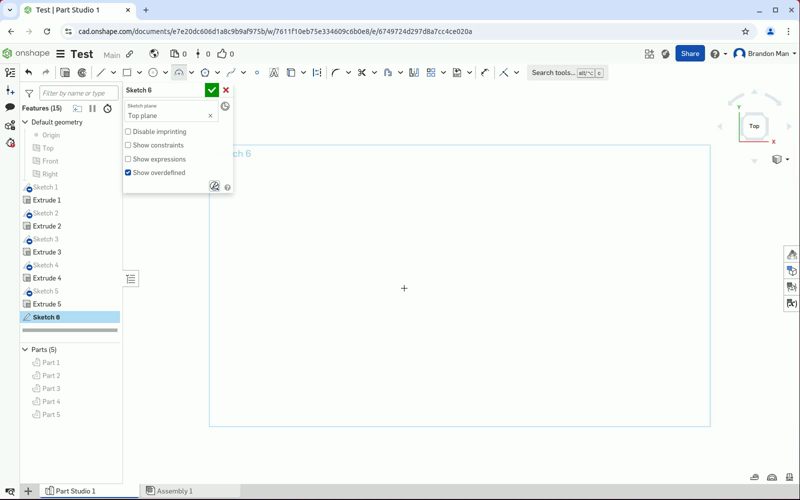
mouse_move(429, 329)
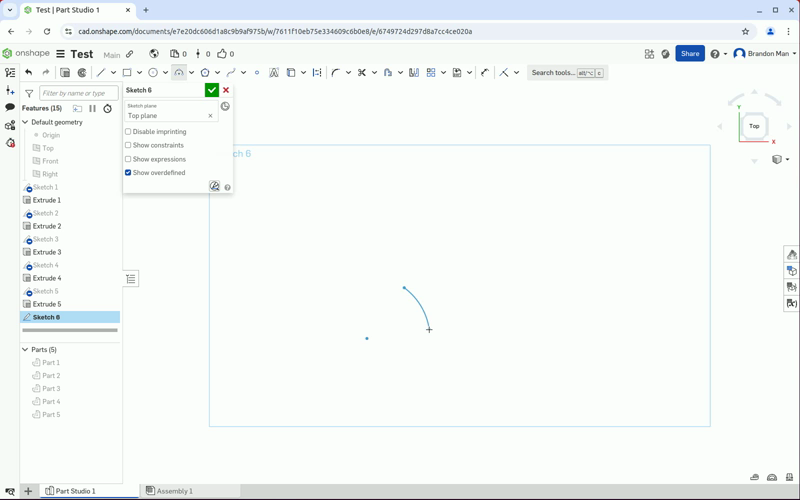
click(429, 329)
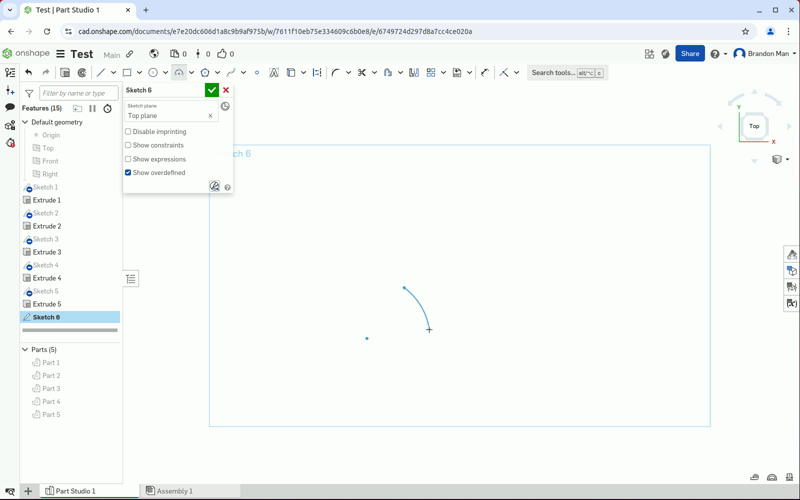
mouse_move(425, 303)
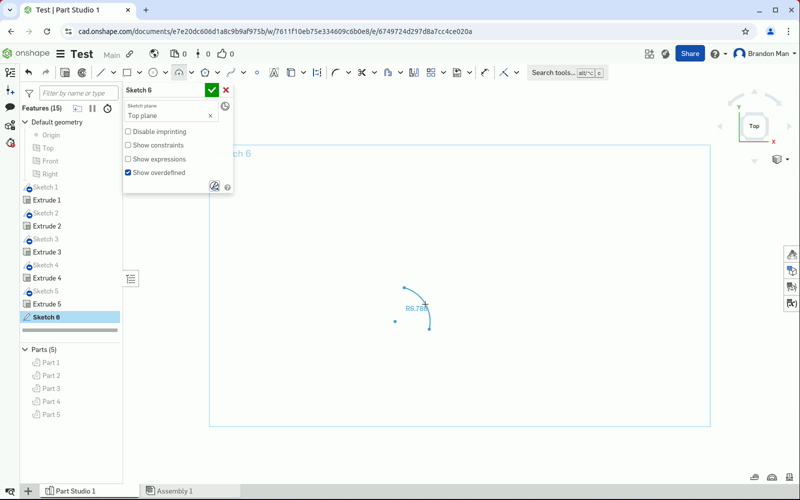
click(425, 303)
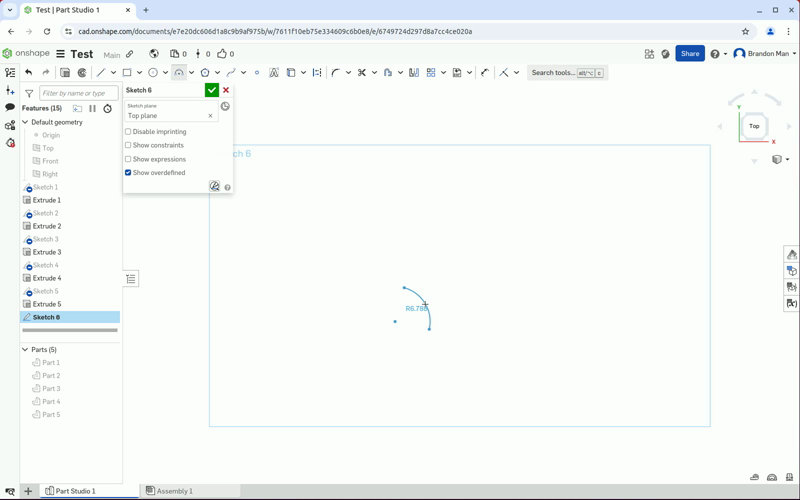
key_up(shift)
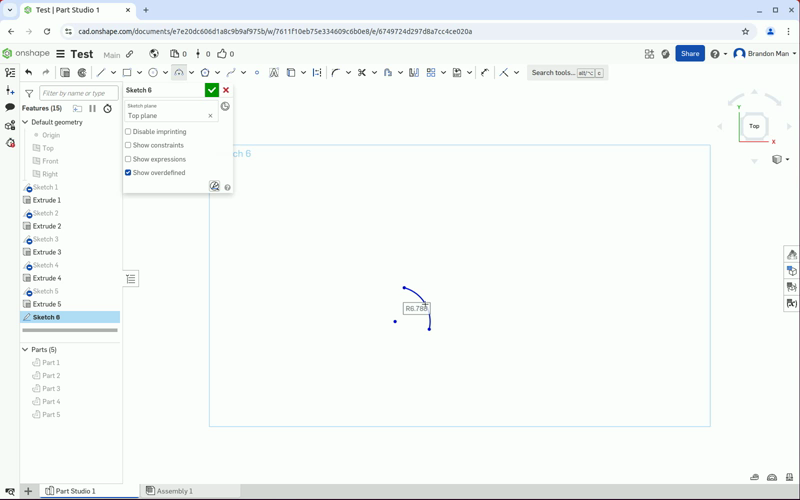
mouse_move(429, 329)
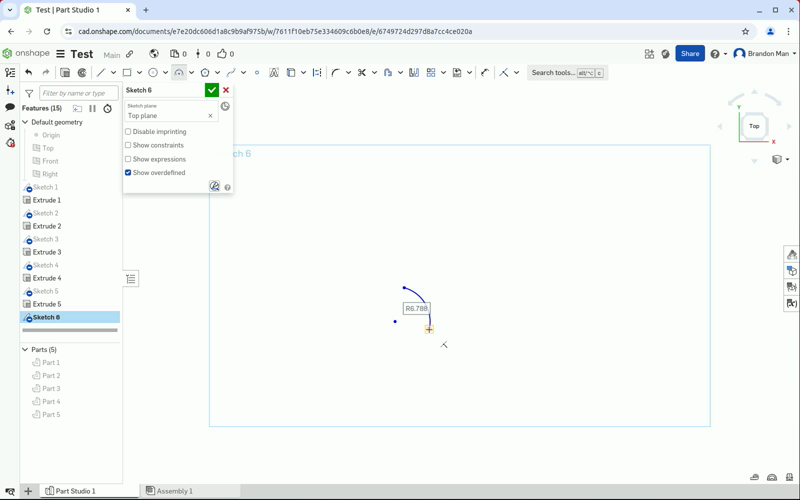
click(429, 329)
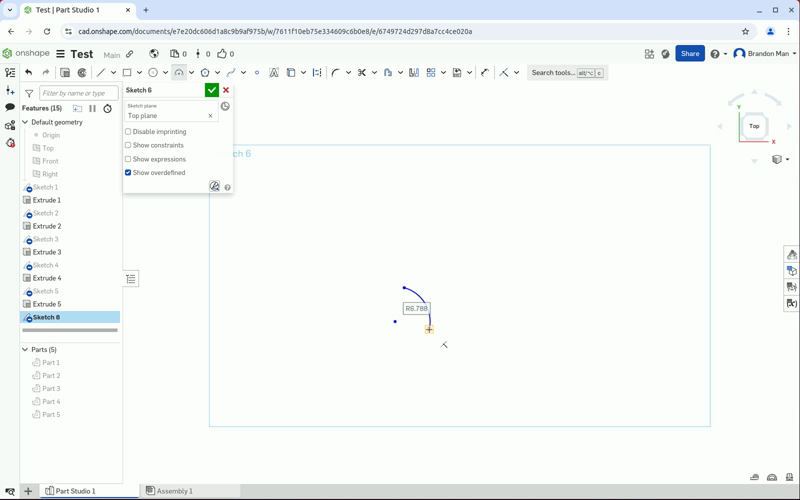
key_down(shift)
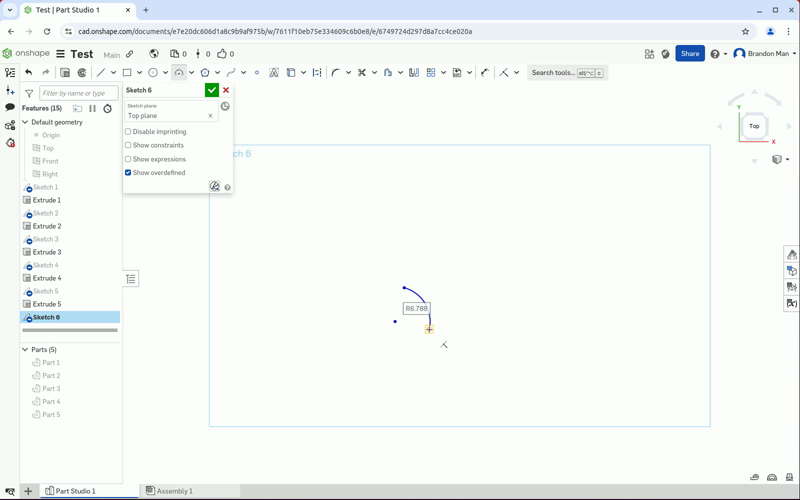
mouse_move(454, 318)
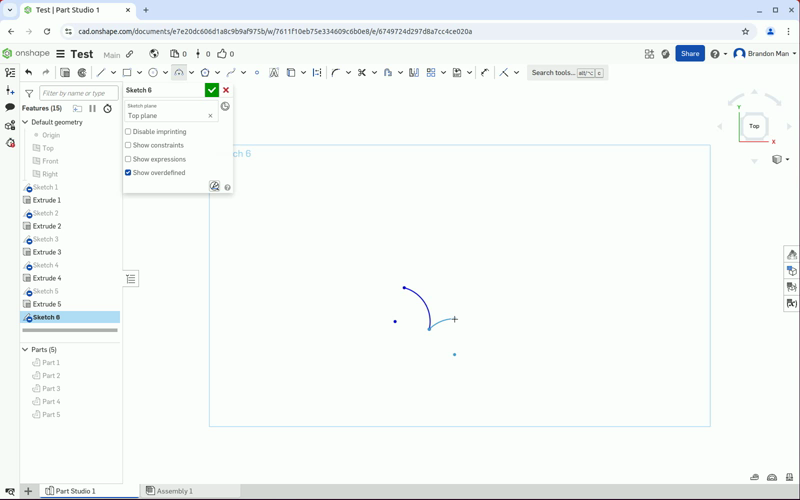
click(454, 318)
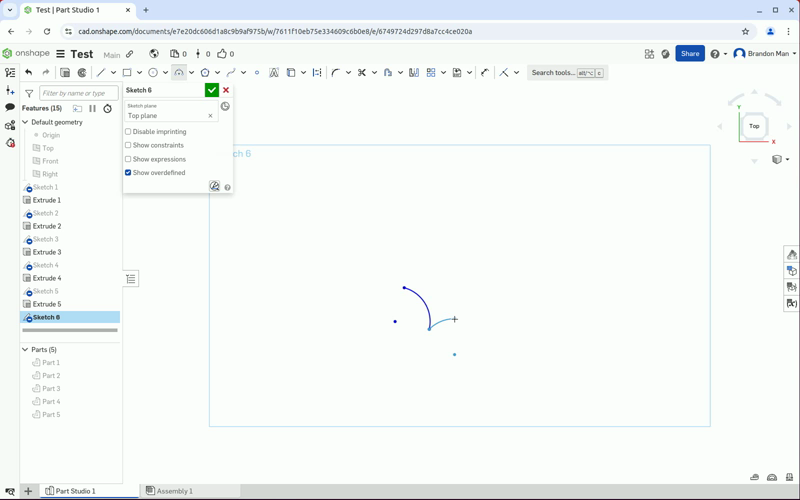
mouse_move(440, 320)
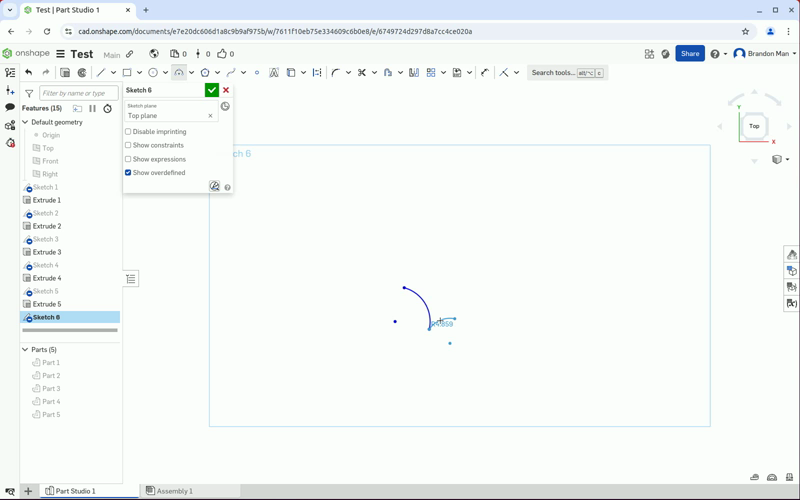
click(440, 320)
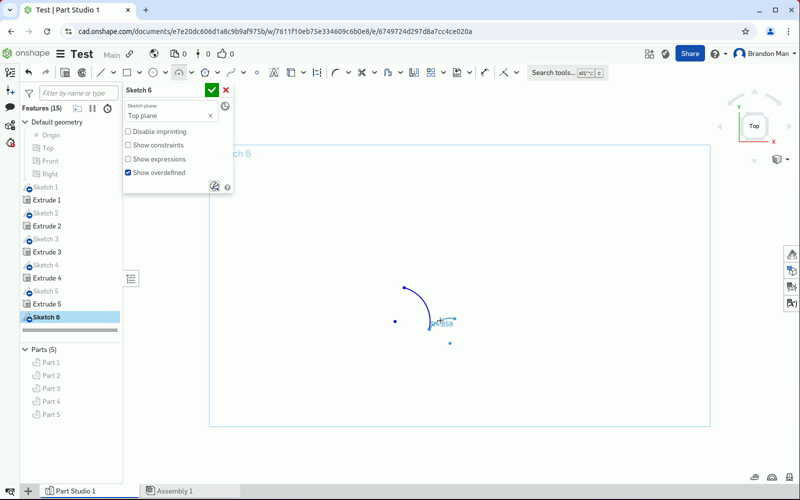
key_up(shift)
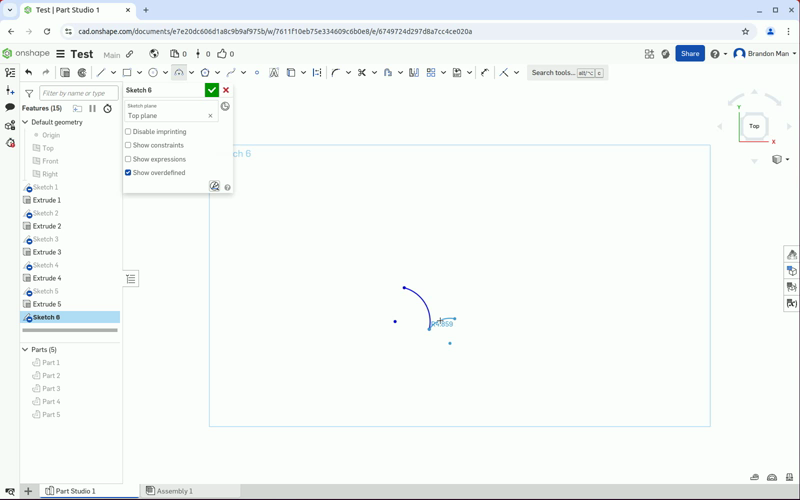
mouse_move(454, 318)
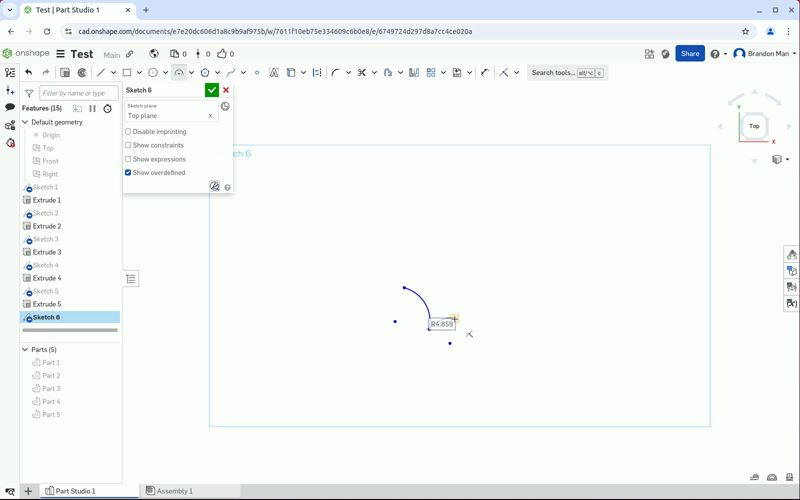
click(454, 318)
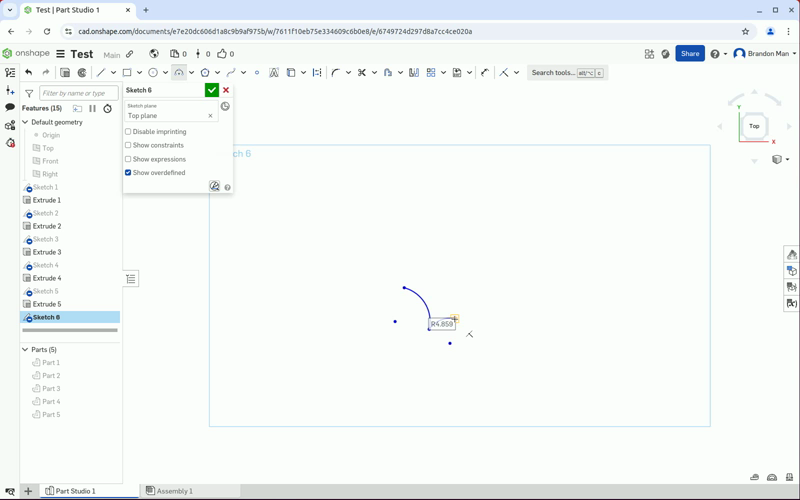
key_down(shift)
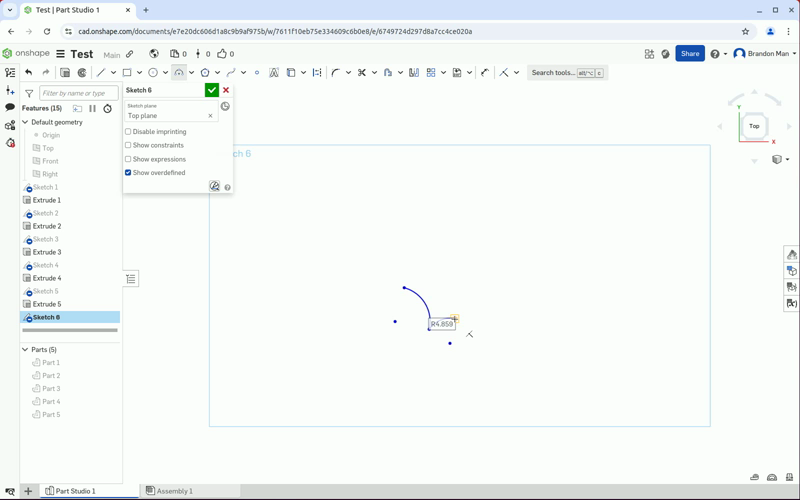
mouse_move(426, 273)
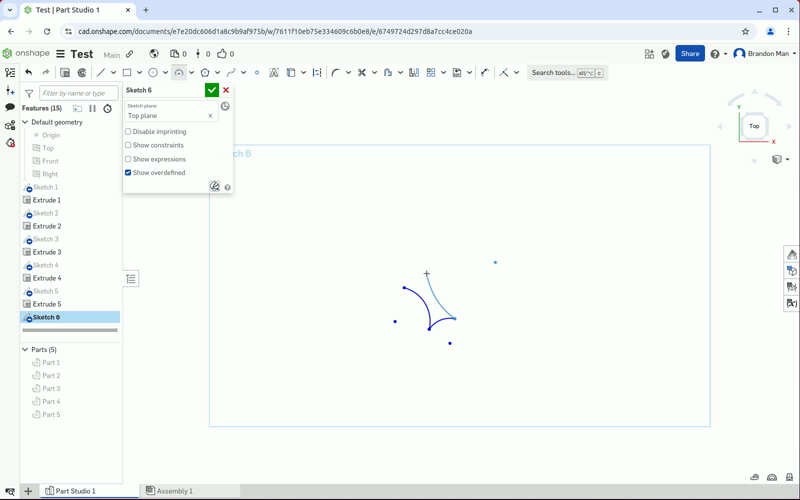
click(426, 273)
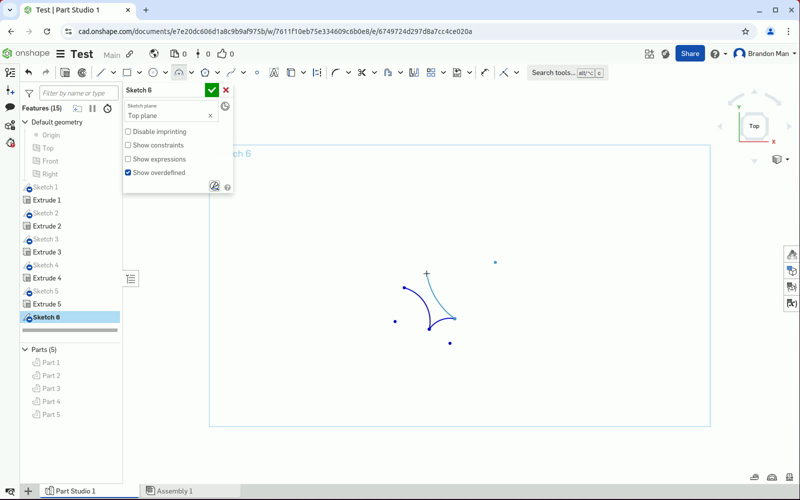
mouse_move(430, 302)
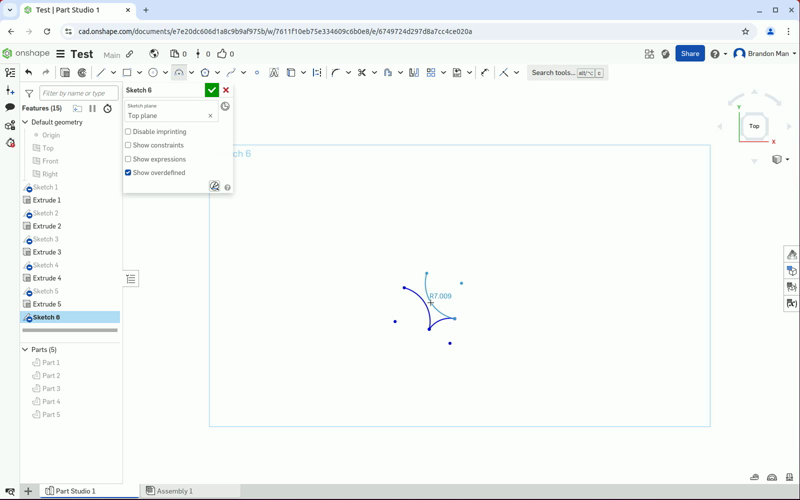
click(430, 302)
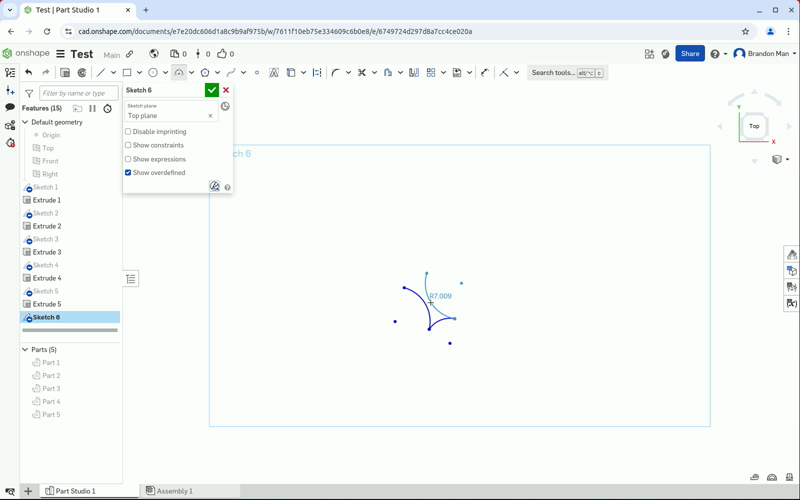
key_up(shift)
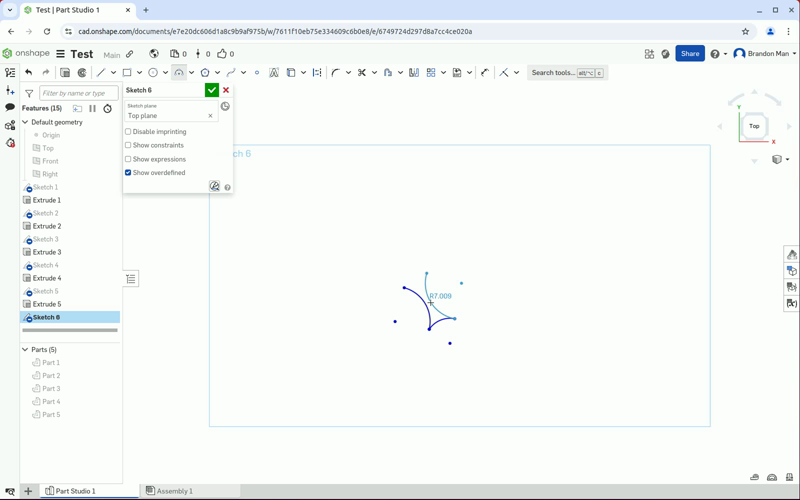
mouse_move(426, 273)
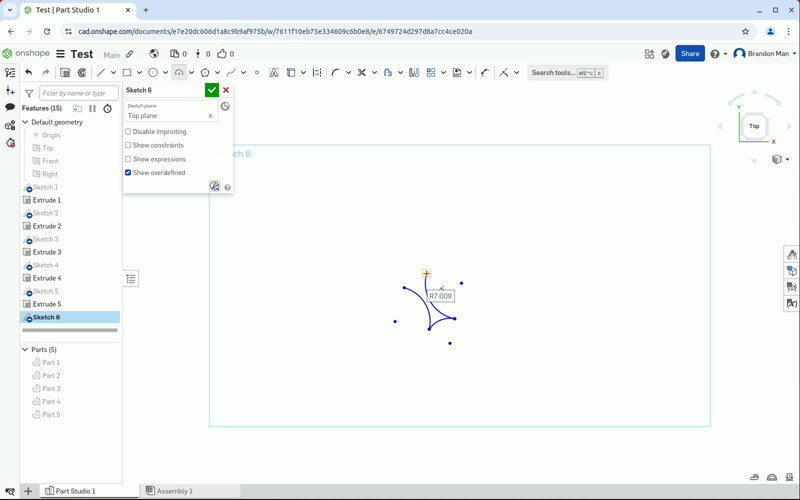
click(426, 273)
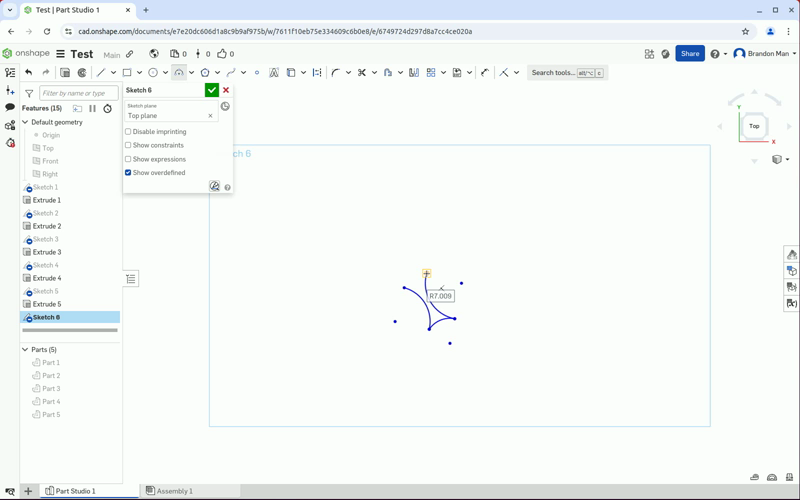
mouse_move(404, 287)
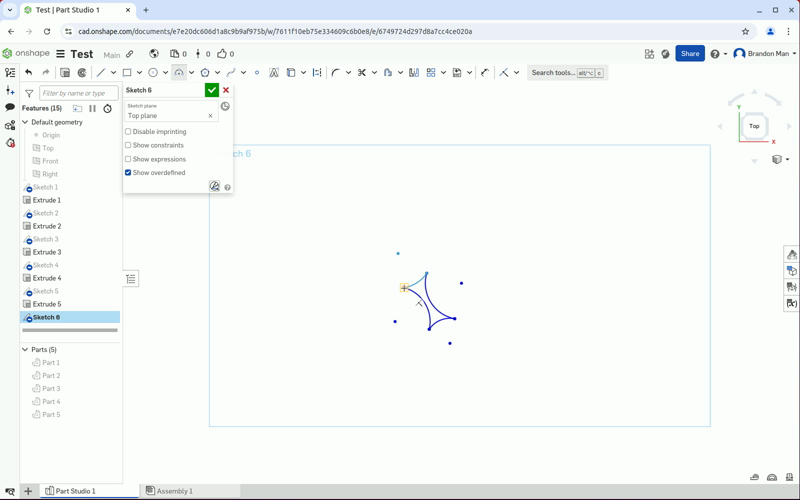
click(404, 287)
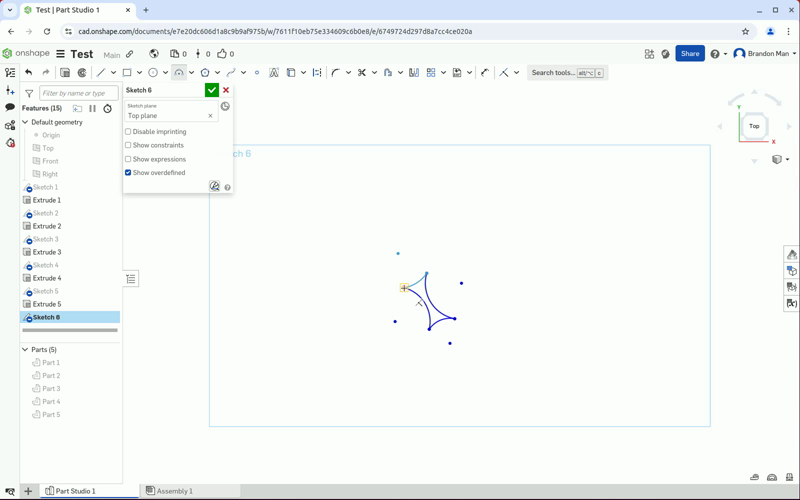
key_down(shift)
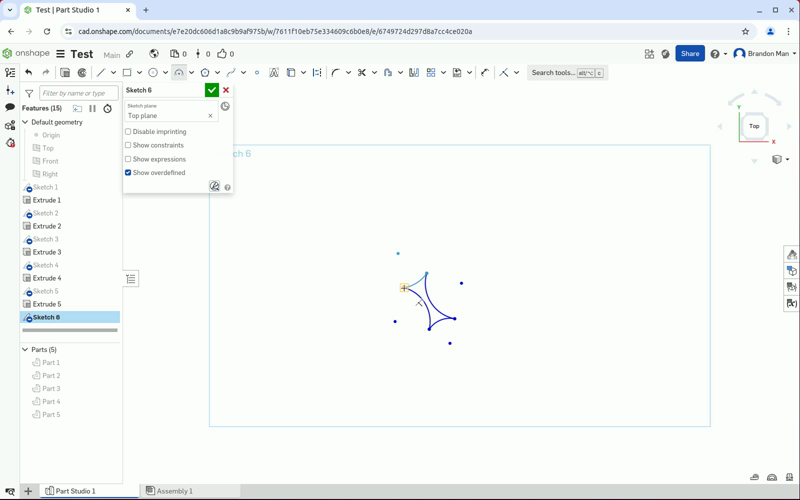
mouse_move(417, 284)
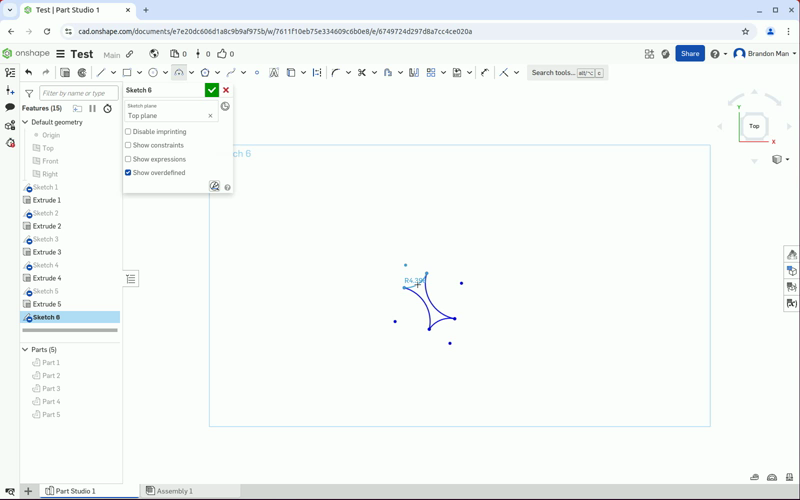
click(417, 284)
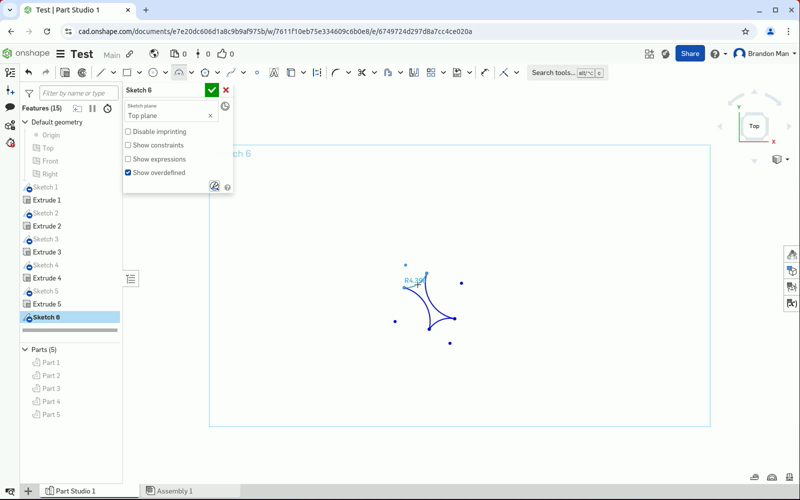
key_up(shift)
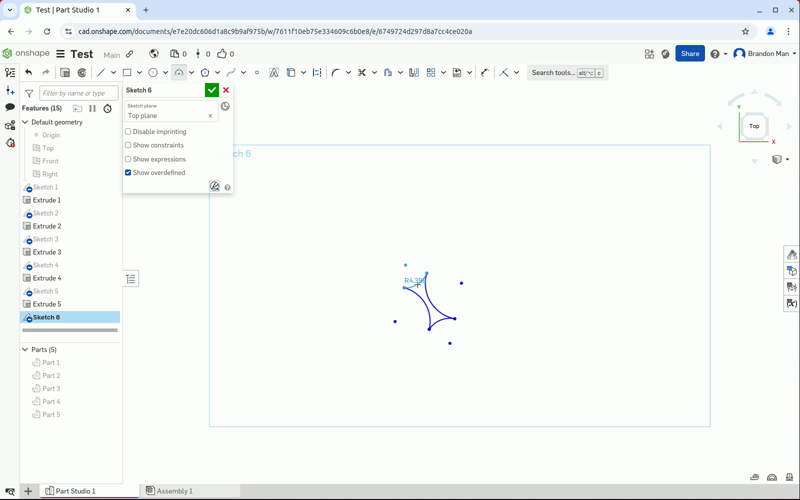
key(esc)
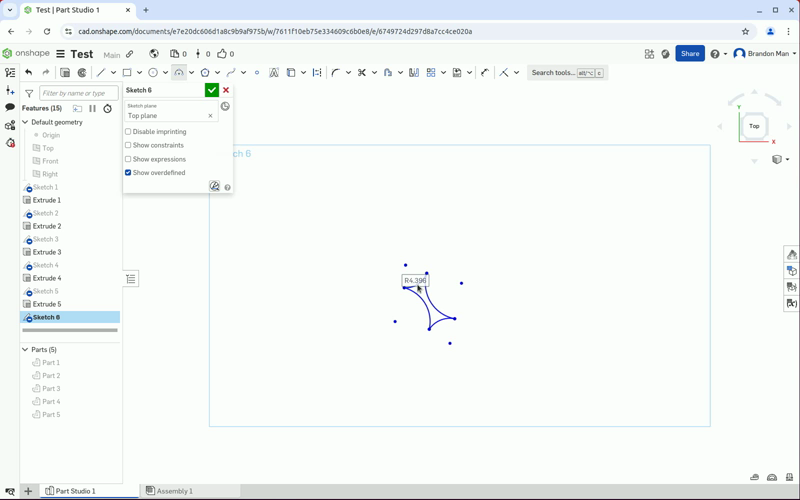
mouse_move(430, 314)
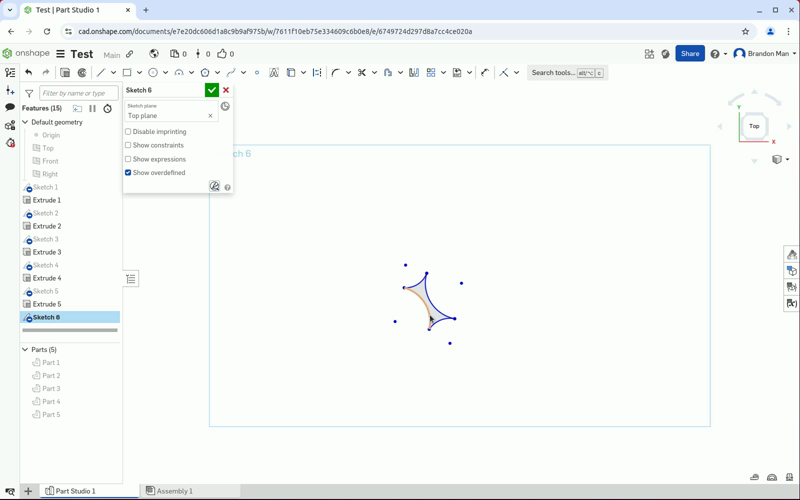
scroll(6)
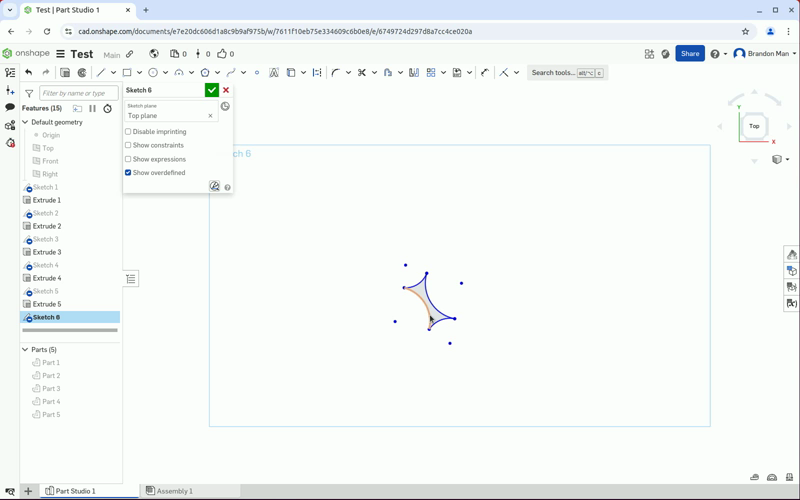
scroll(6)
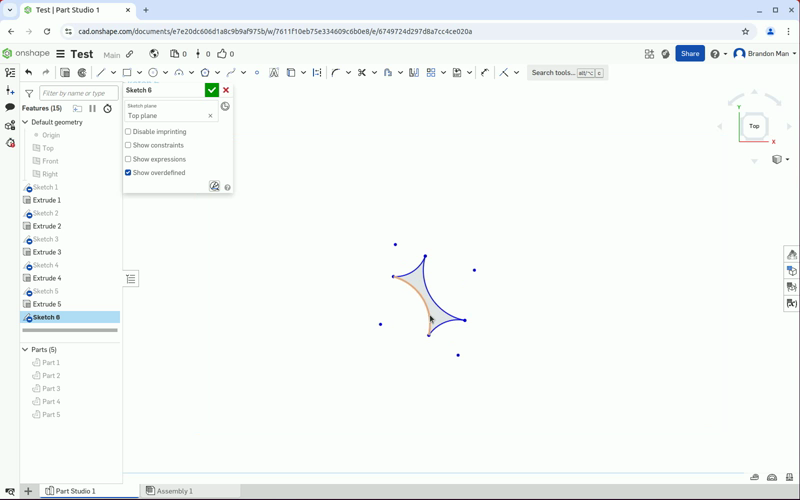
scroll(6)
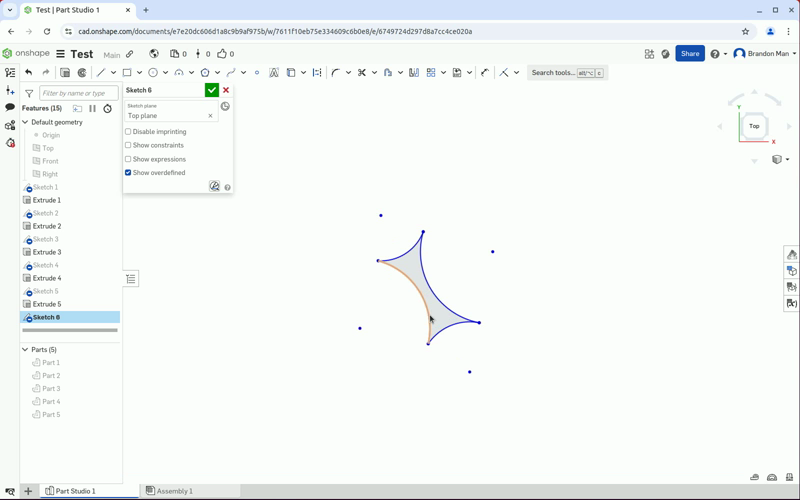
scroll(6)
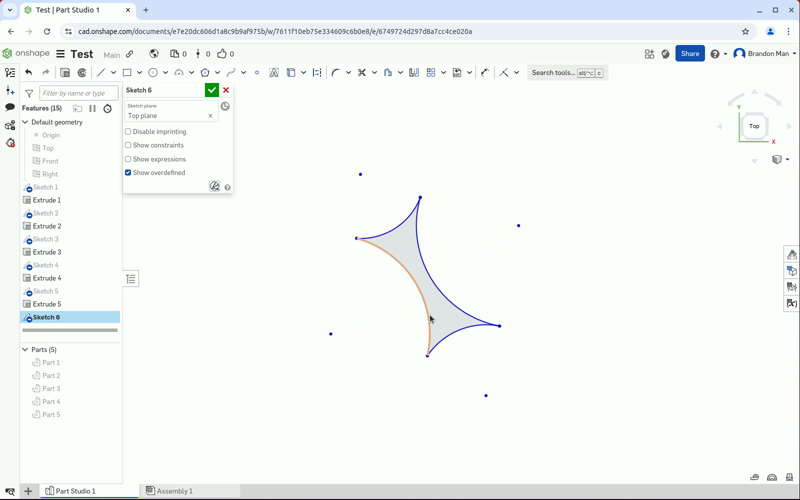
scroll(6)
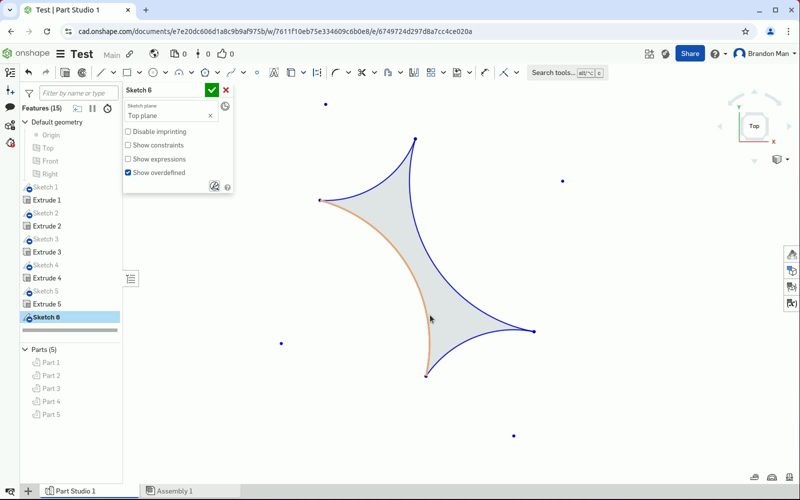
scroll(6)
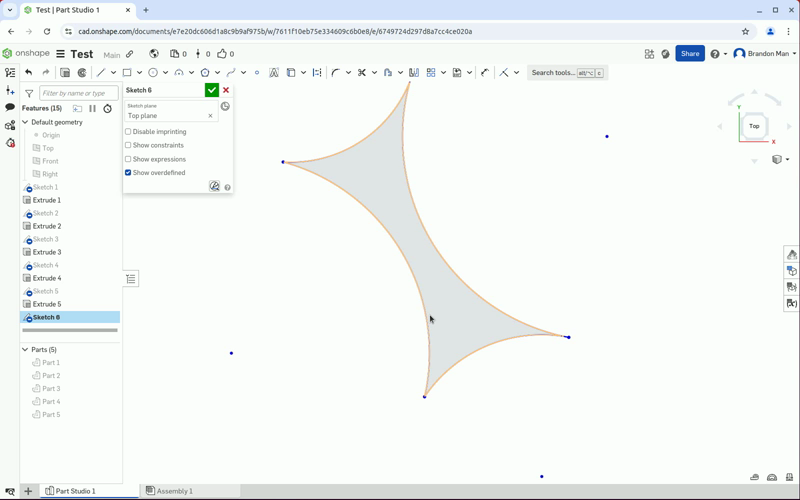
scroll(6)
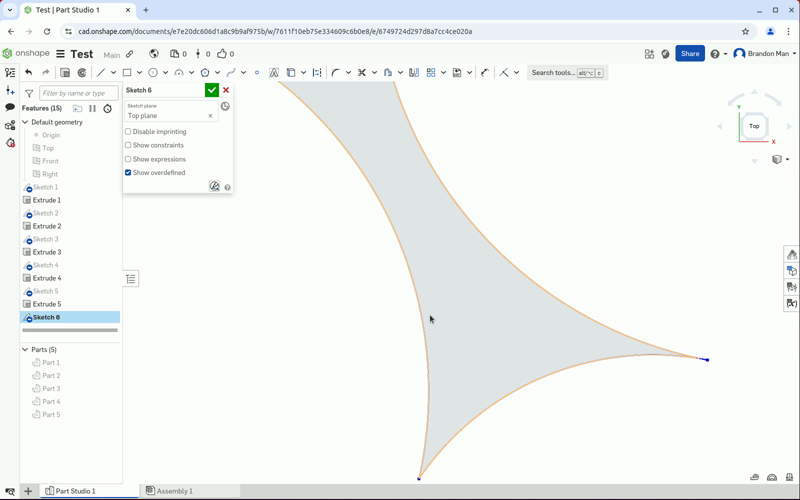
click(430, 314)
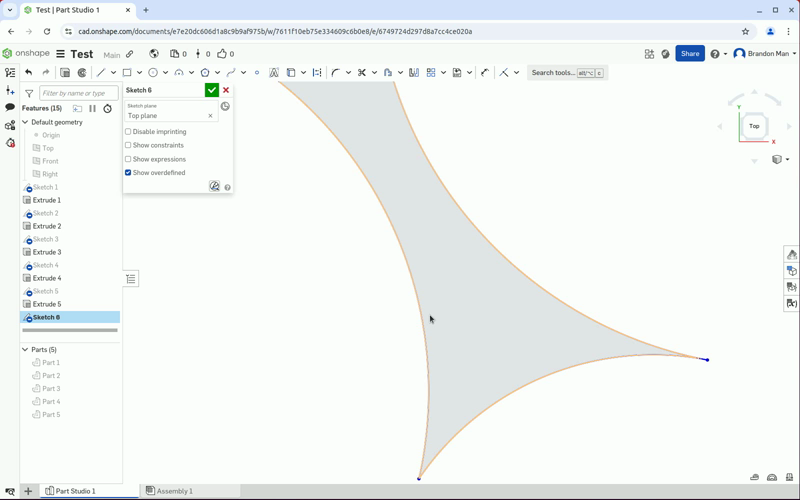
scroll(-6)
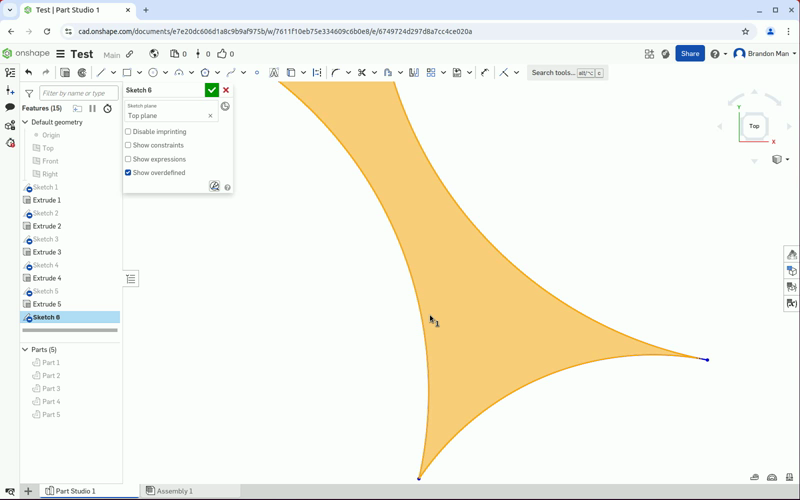
scroll(-6)
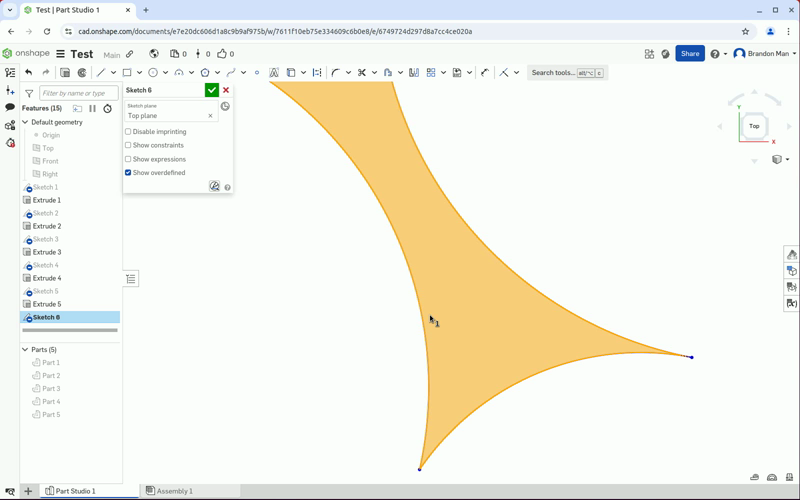
scroll(-6)
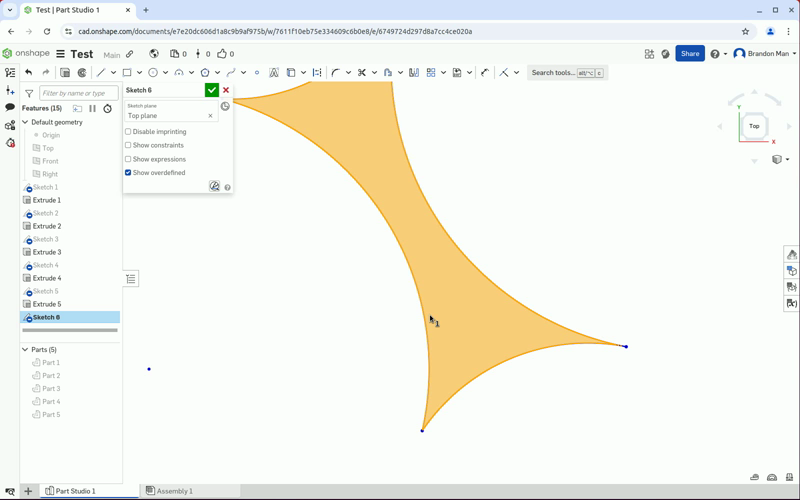
scroll(-6)
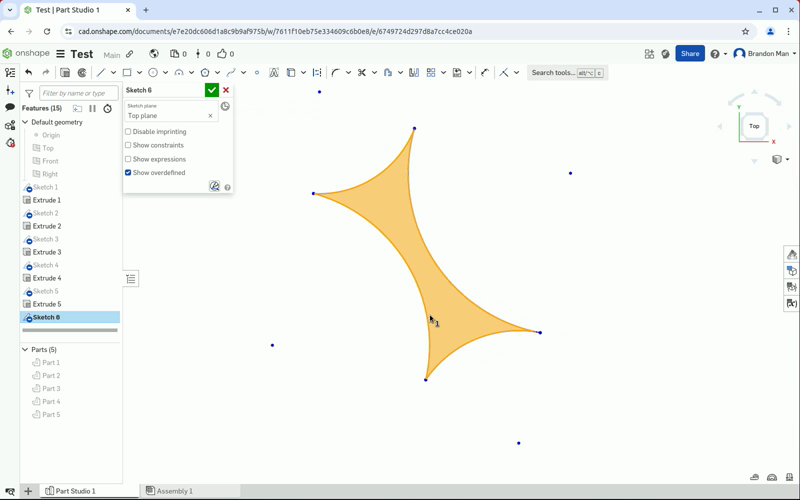
scroll(-6)
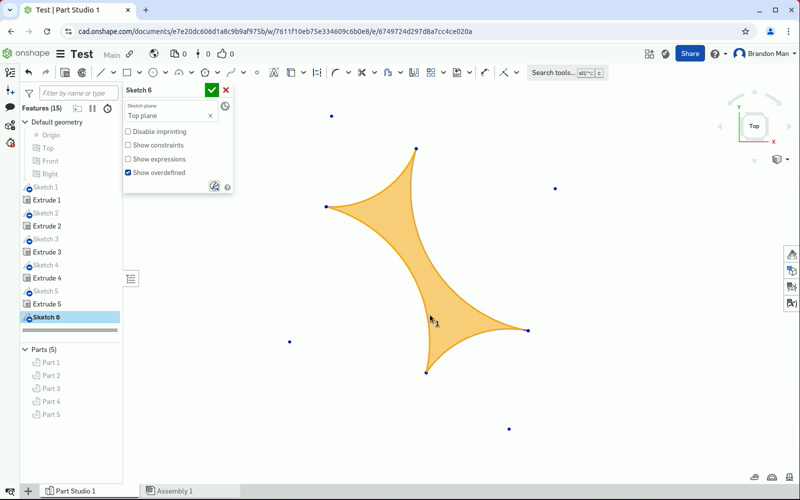
scroll(-6)
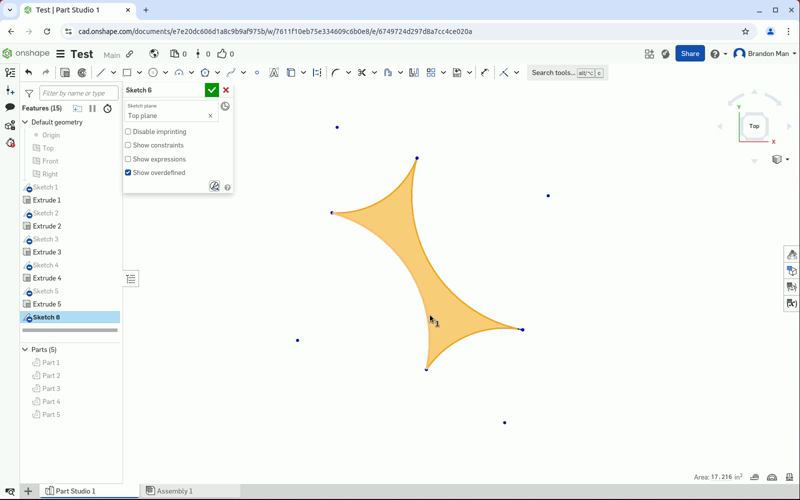
scroll(-6)
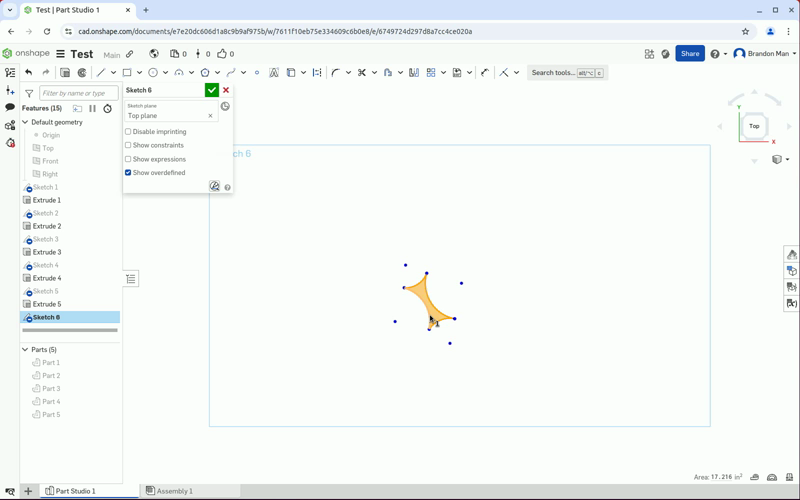
mouse_move(73, 352)
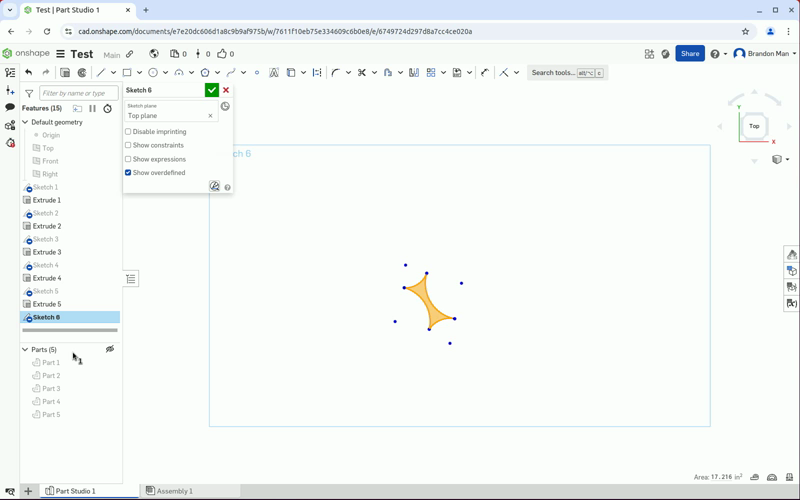
key(shift+y)
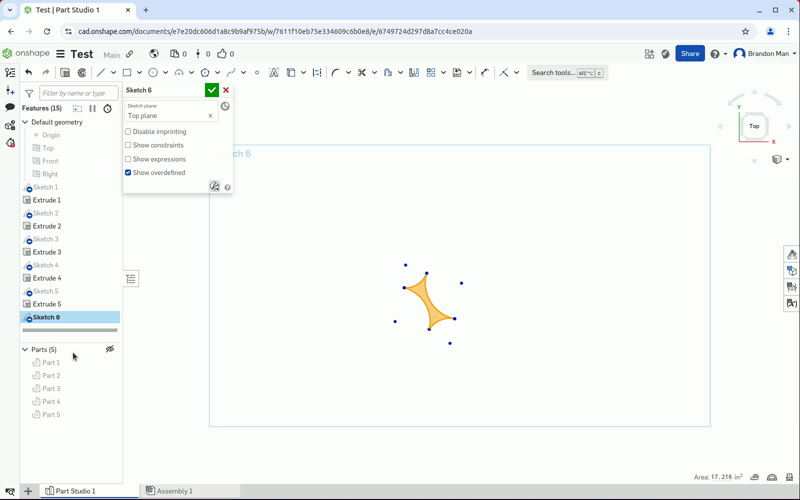
key(shift+e)
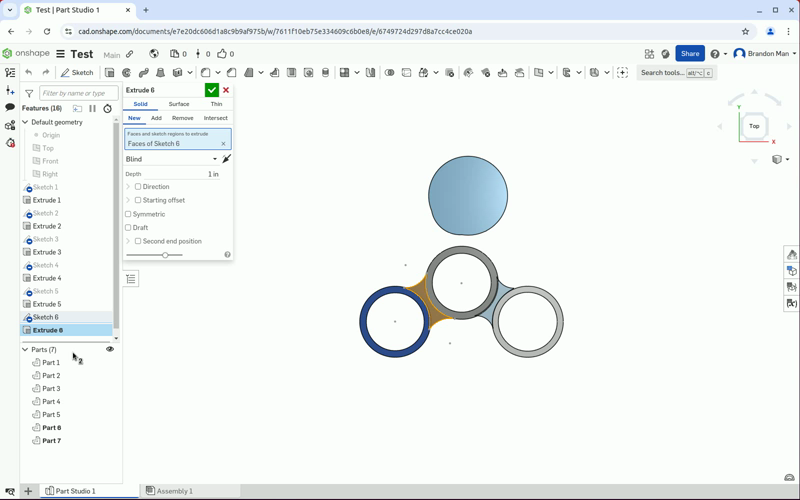
mouse_move(143, 106)
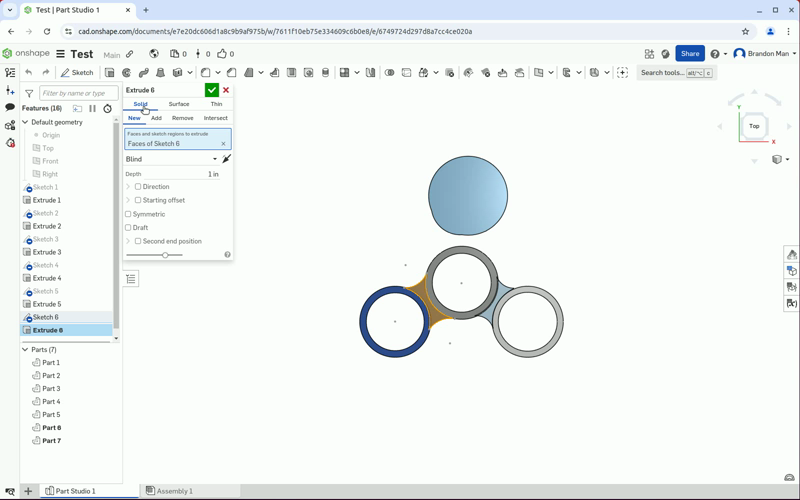
click(143, 106)
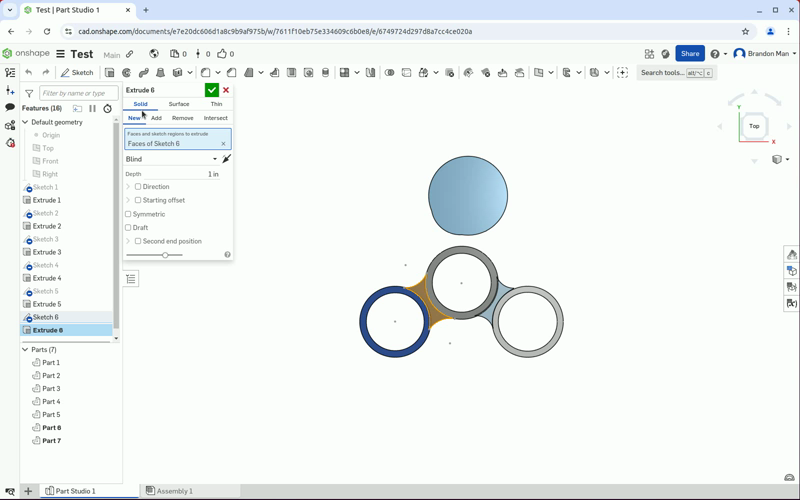
mouse_move(137, 120)
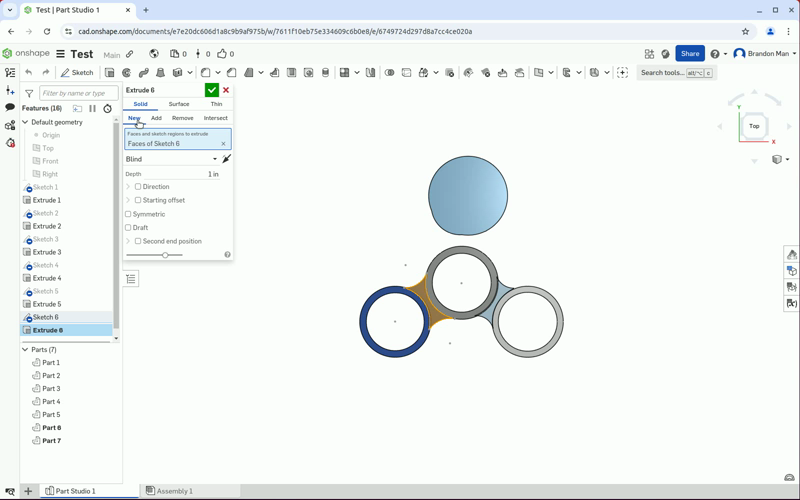
click(137, 120)
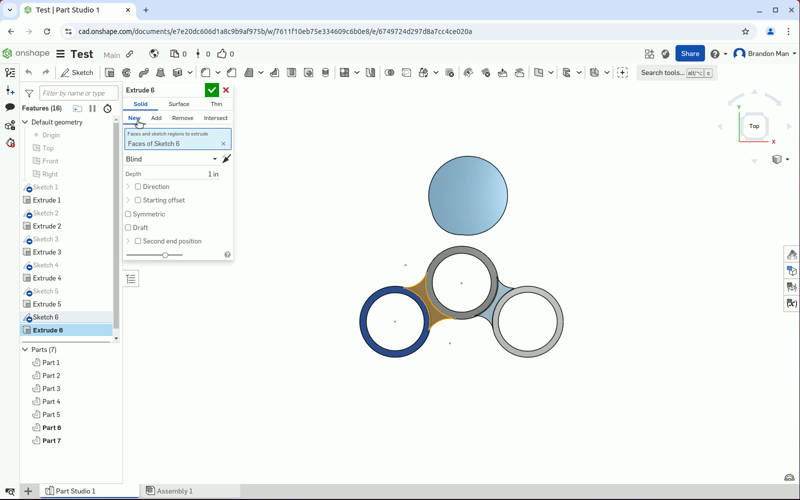
key(tab, 4)
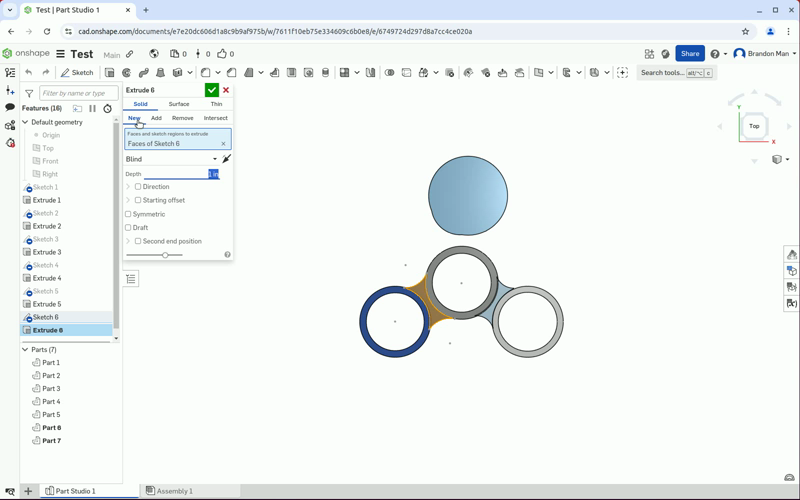
text(3.851)
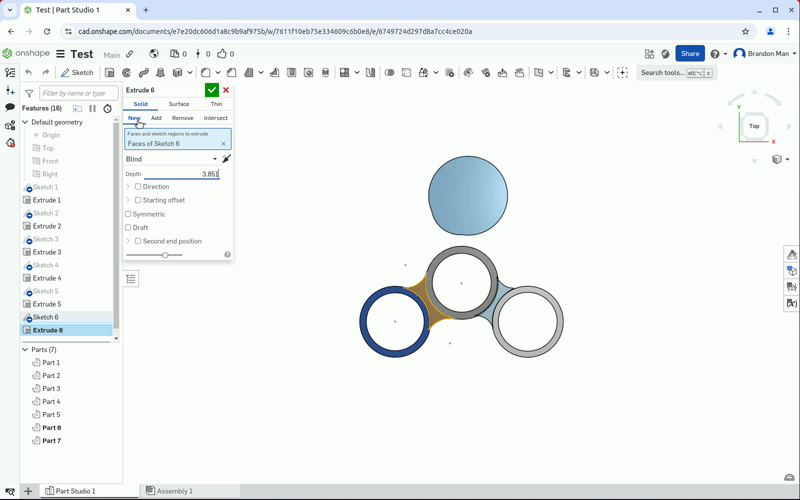
key(enter)
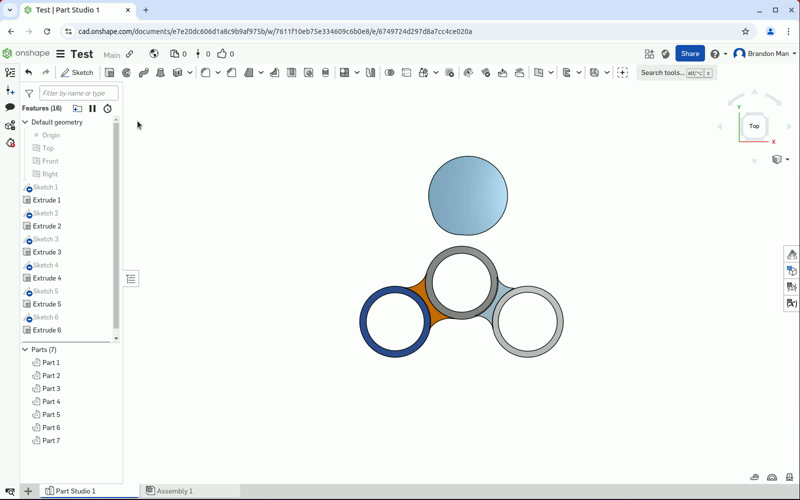
key(shift+h)
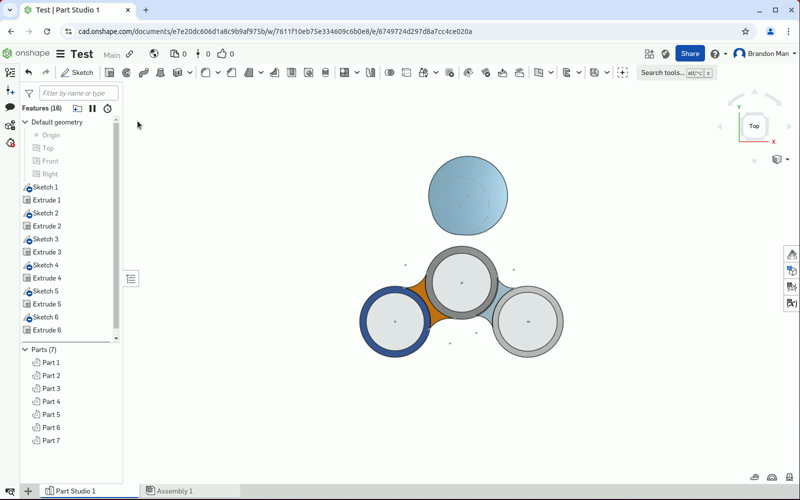
key(shift+h)
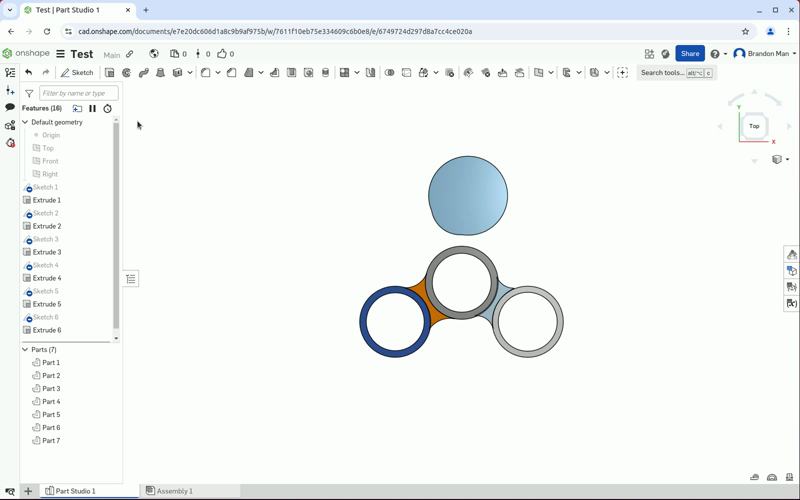
mouse_move(69, 189)
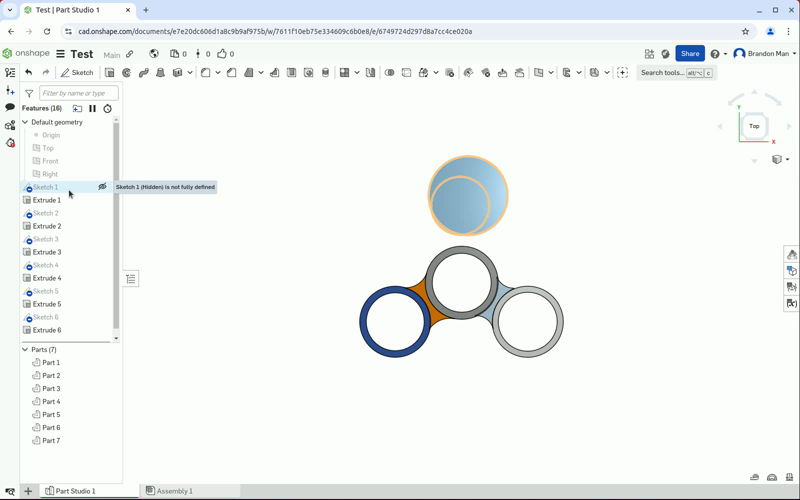
click(69, 189)
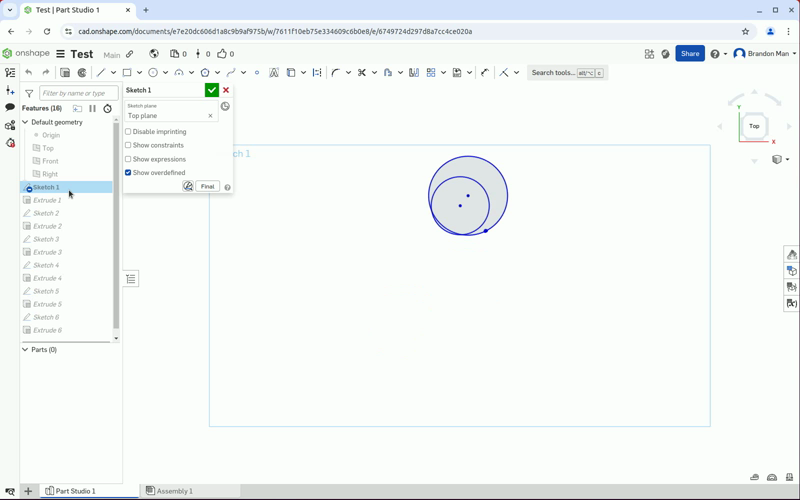
mouse_move(229, 92)
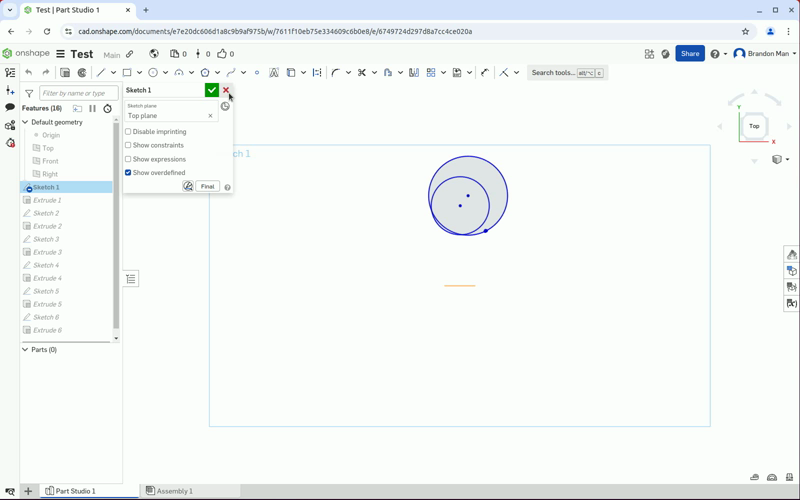
click(229, 92)
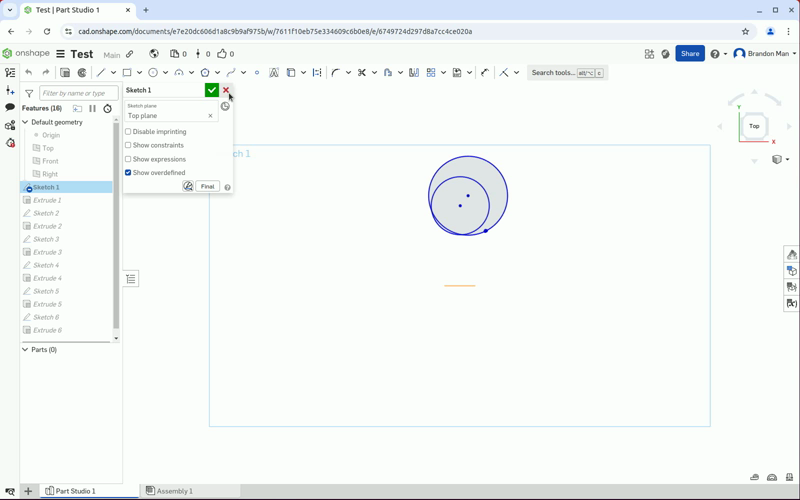
key(shift+s)
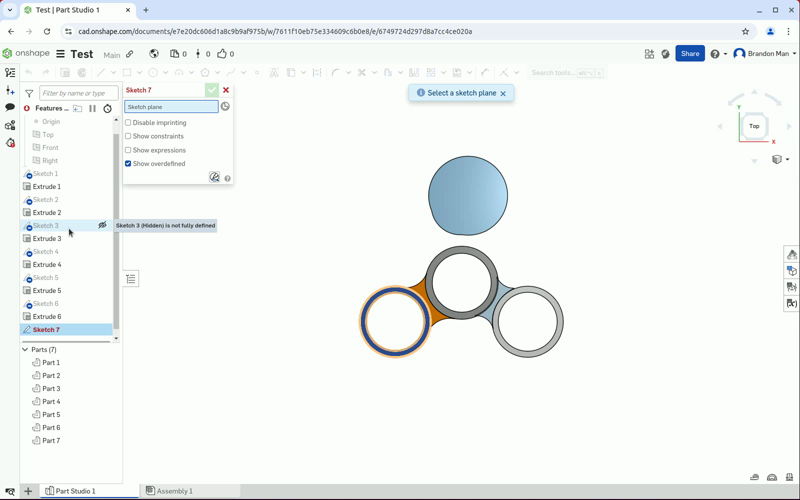
scroll(3)
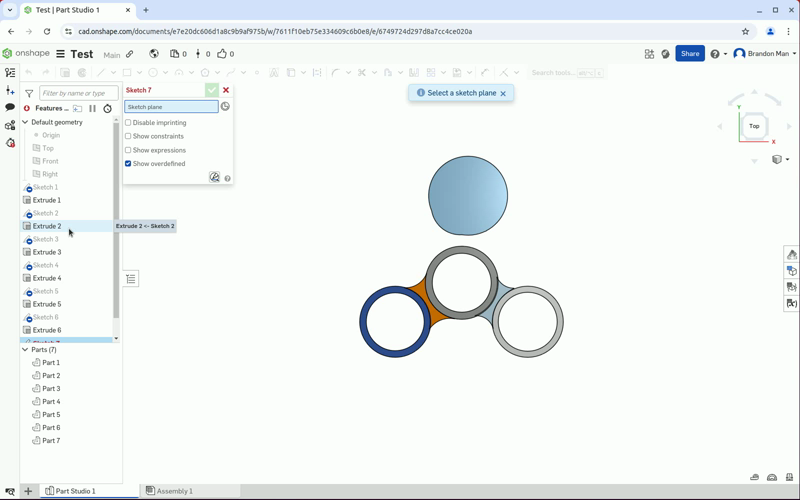
mouse_move(69, 150)
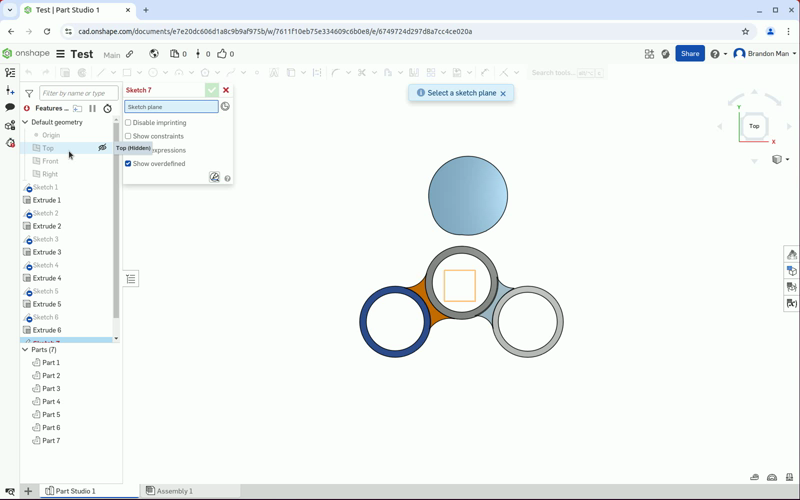
click(69, 150)
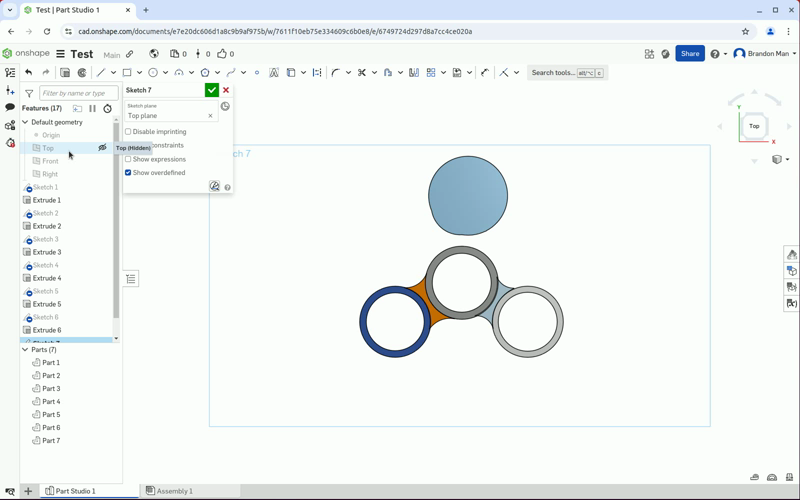
mouse_move(73, 352)
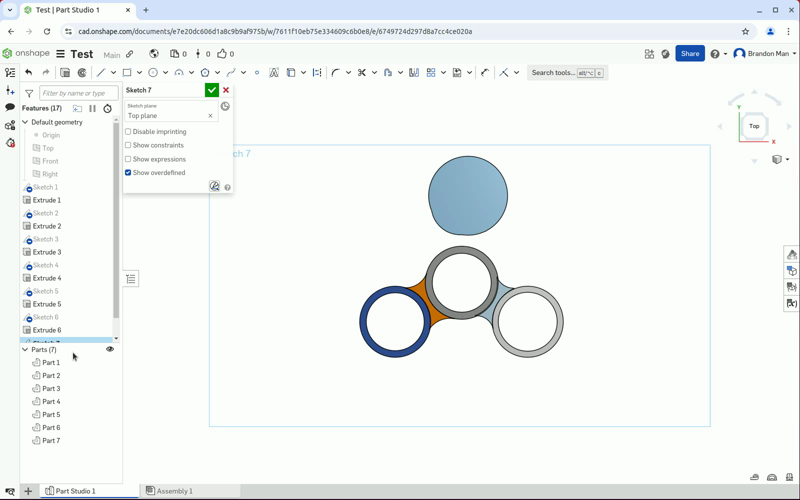
key(y)
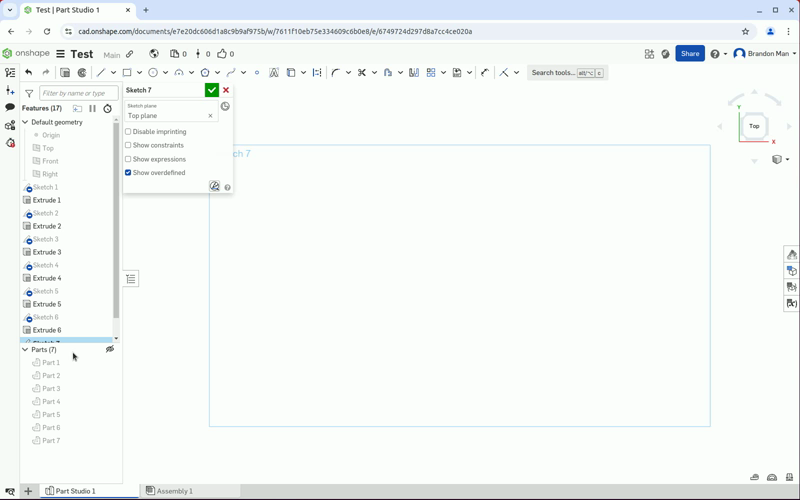
key(a)
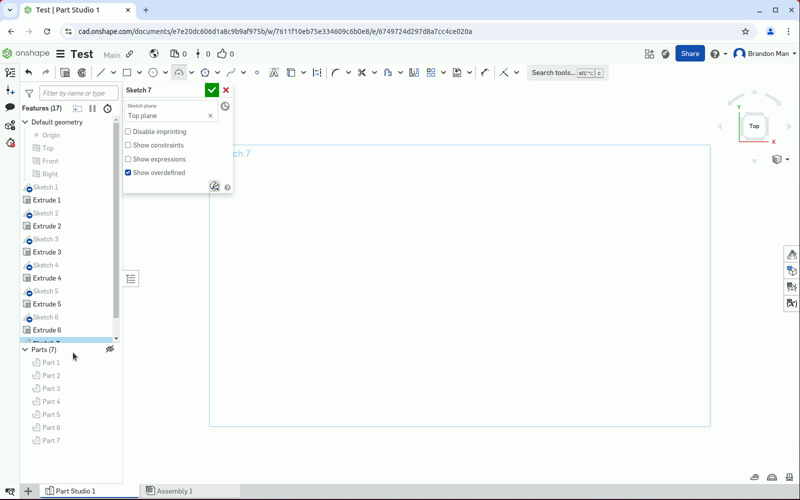
key_down(shift)
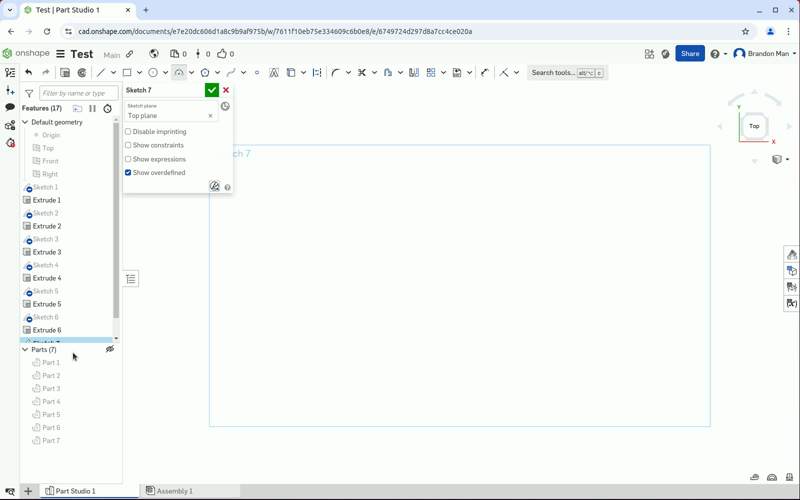
mouse_move(432, 228)
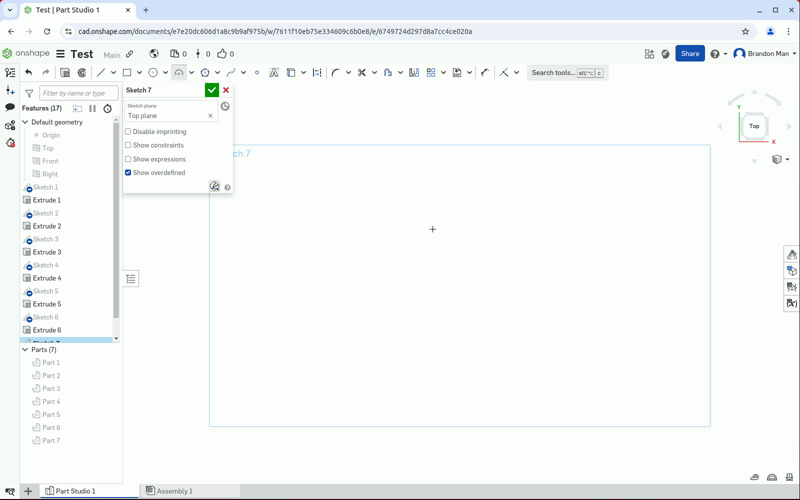
click(432, 228)
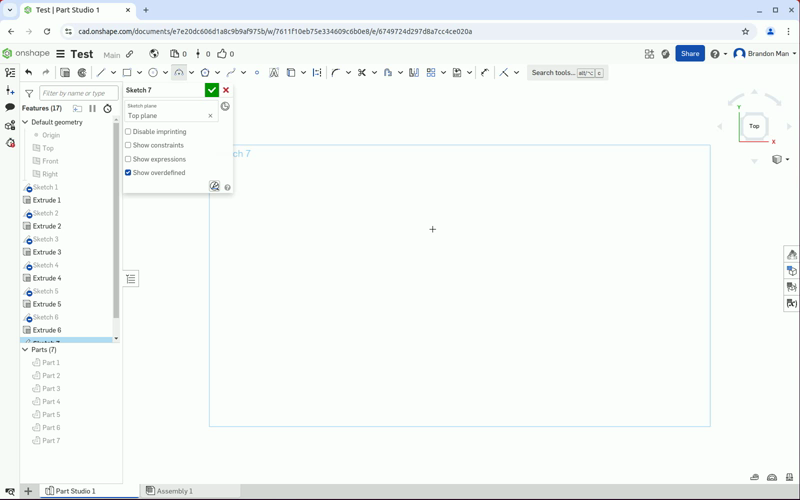
key_up(shift)
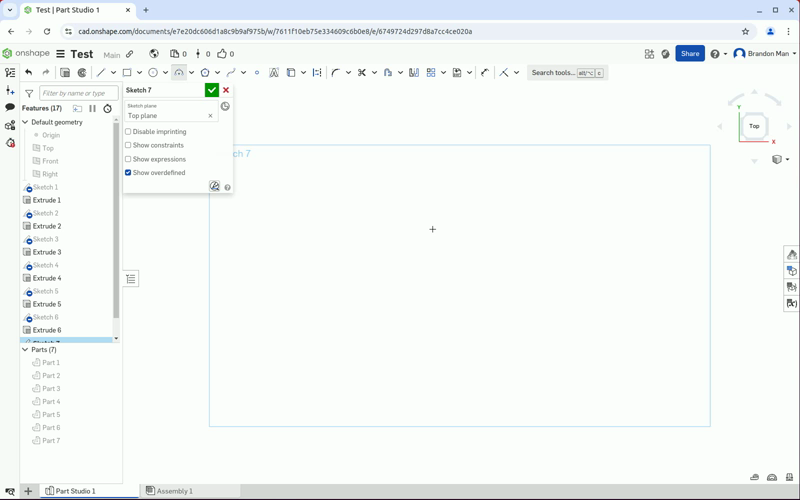
key_down(shift)
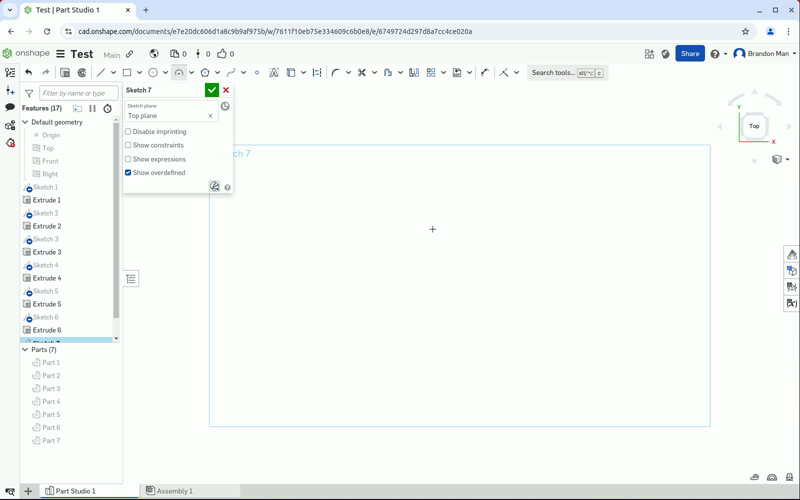
mouse_move(434, 258)
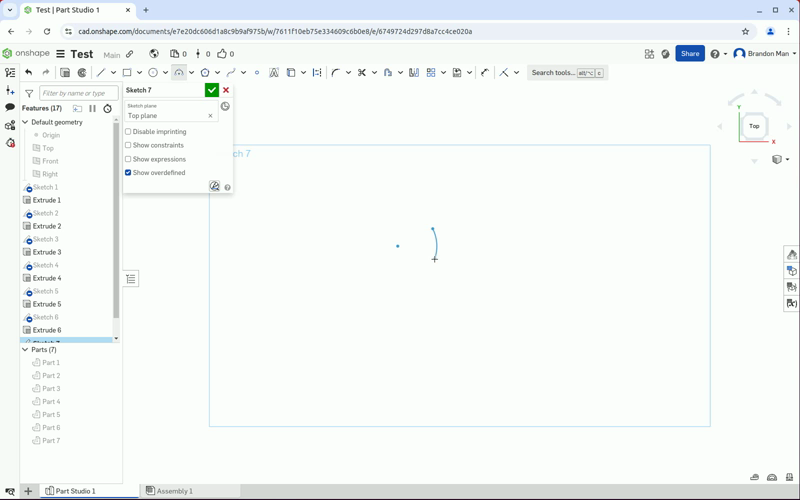
click(434, 258)
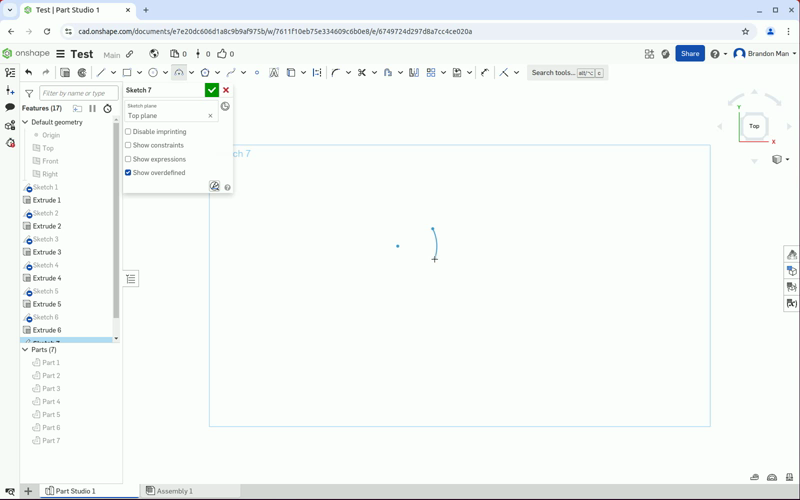
mouse_move(437, 243)
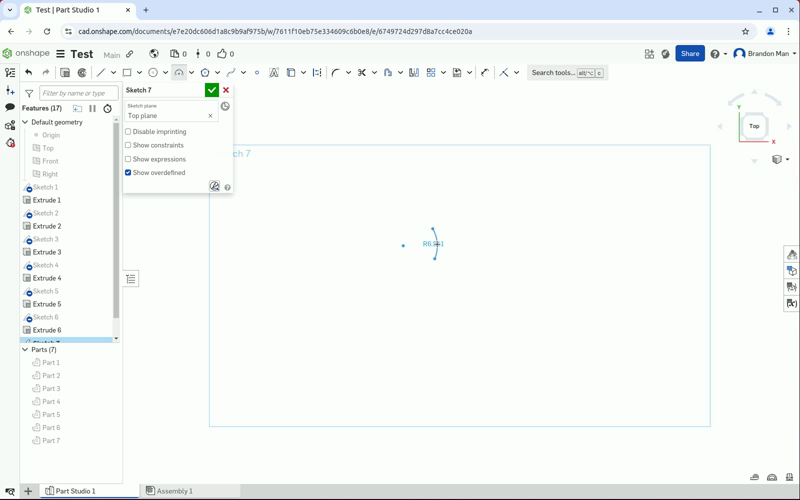
click(437, 243)
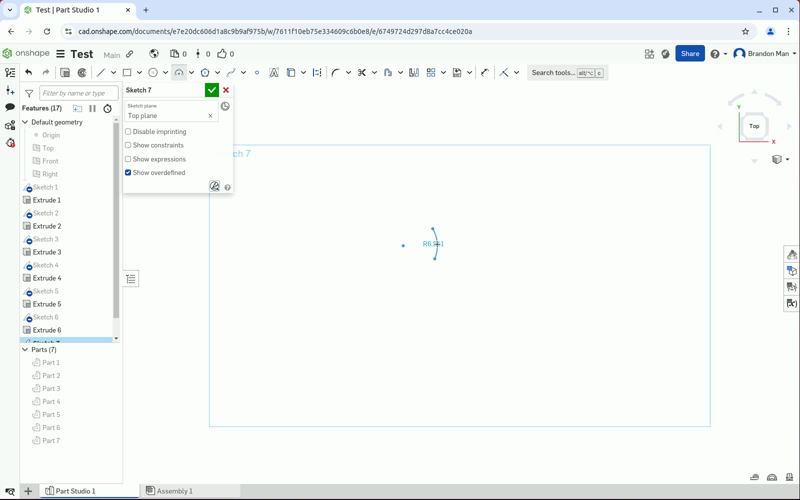
key_up(shift)
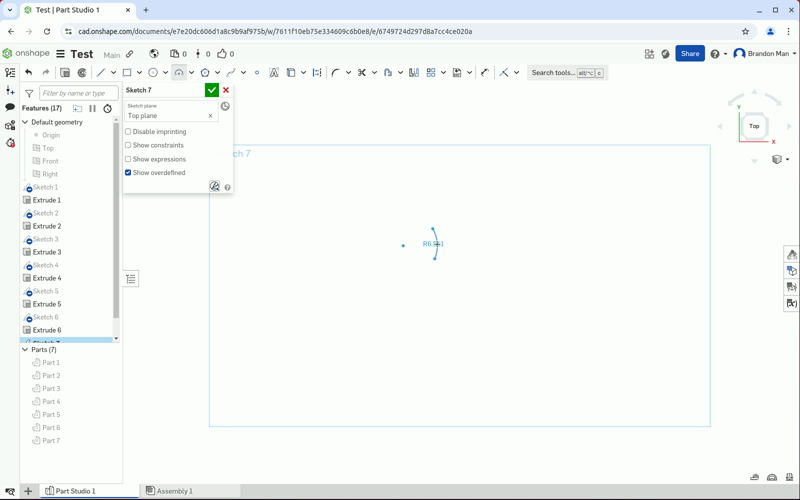
mouse_move(434, 258)
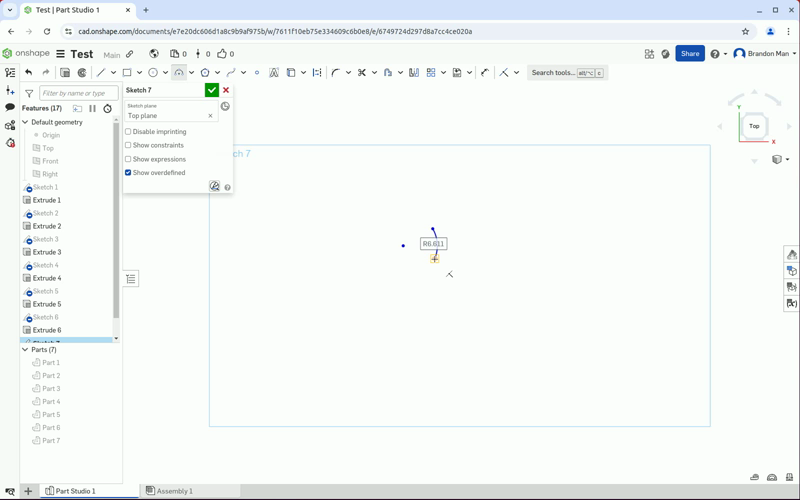
click(434, 258)
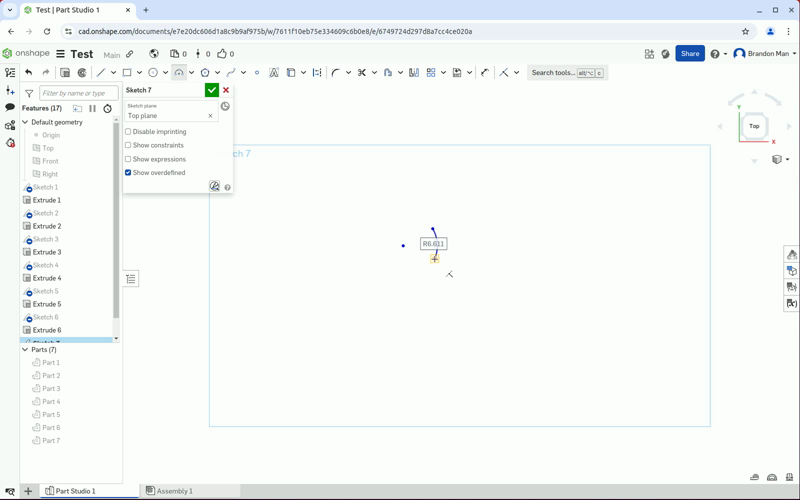
key_down(shift)
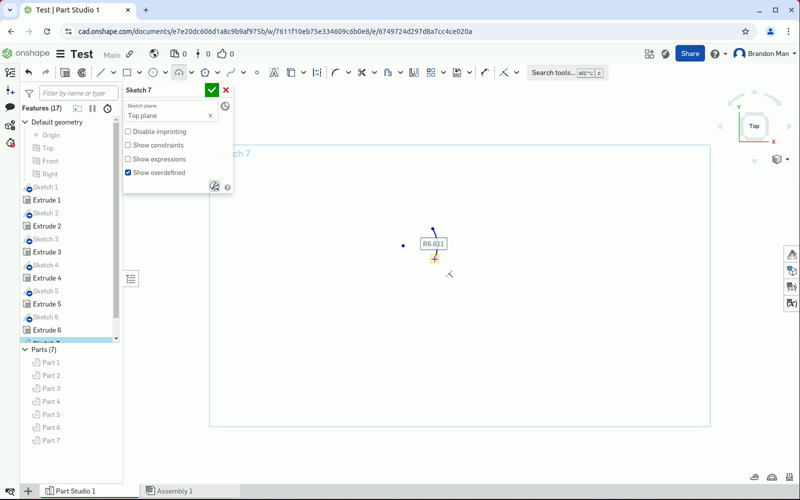
mouse_move(485, 257)
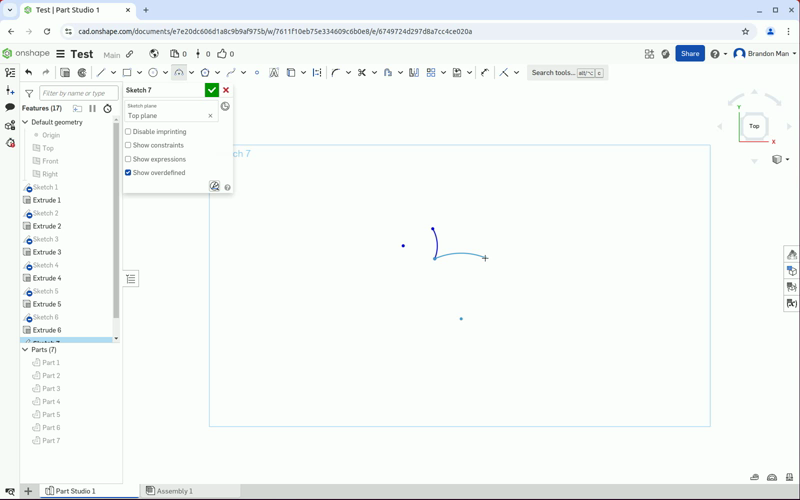
click(485, 257)
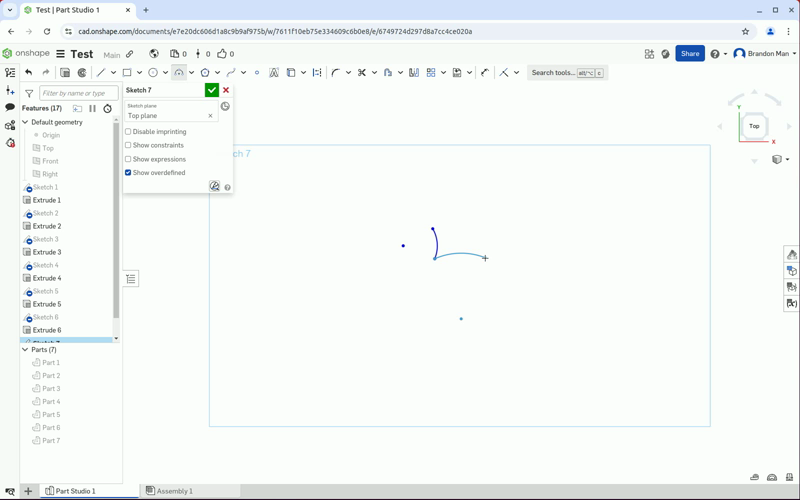
mouse_move(459, 248)
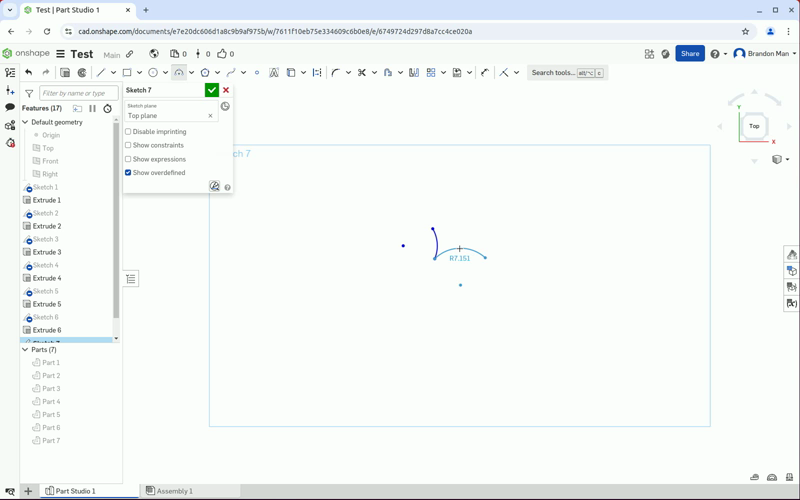
click(459, 248)
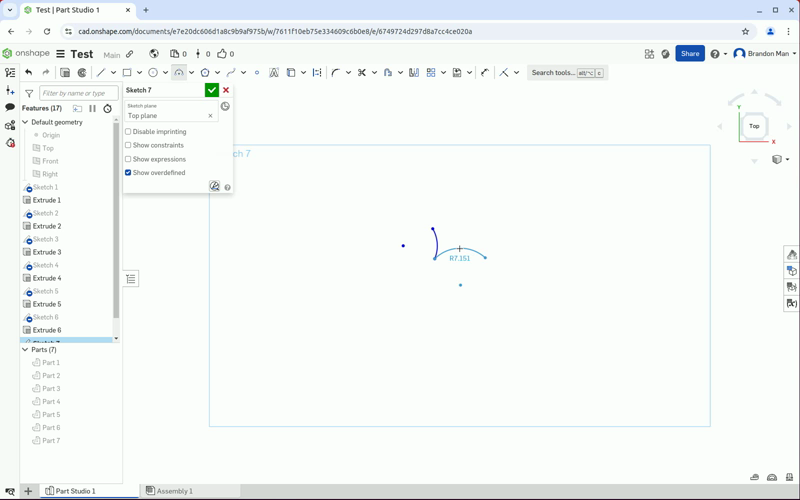
key_up(shift)
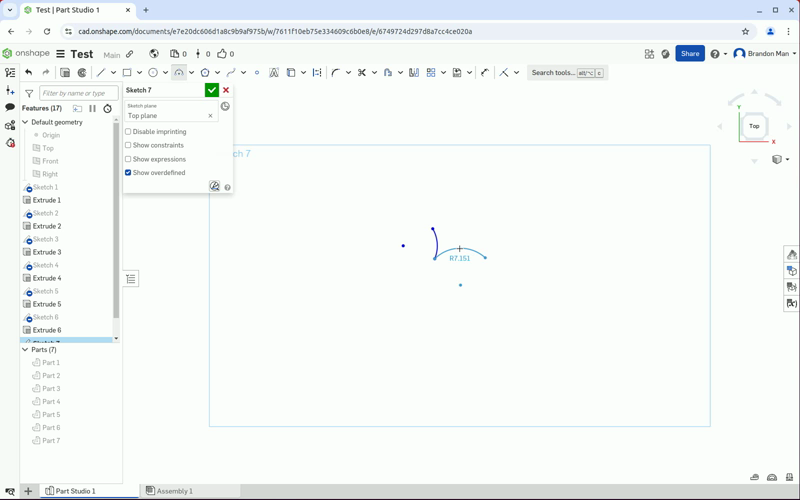
mouse_move(485, 257)
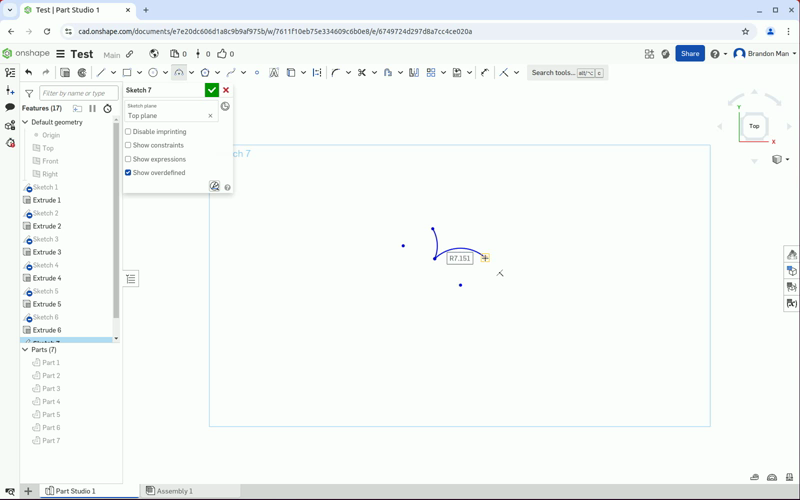
click(485, 257)
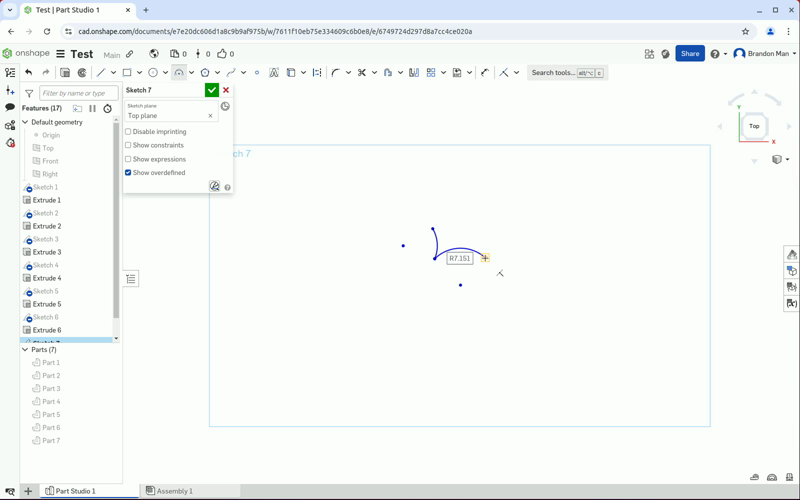
key_down(shift)
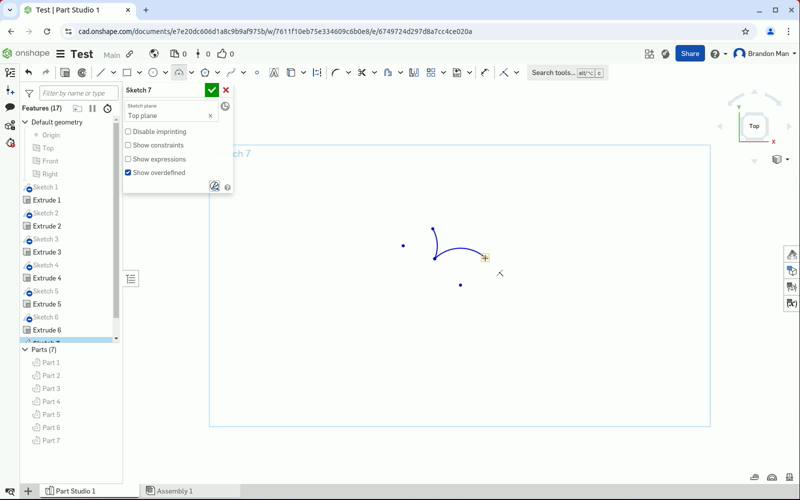
mouse_move(486, 231)
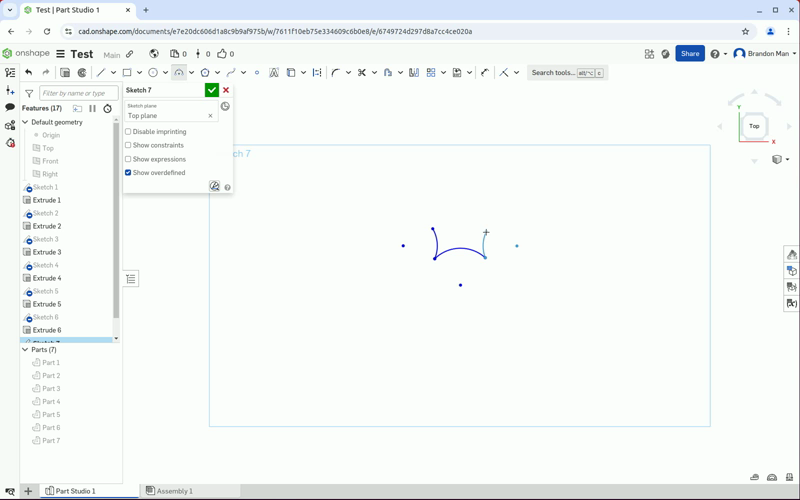
click(486, 231)
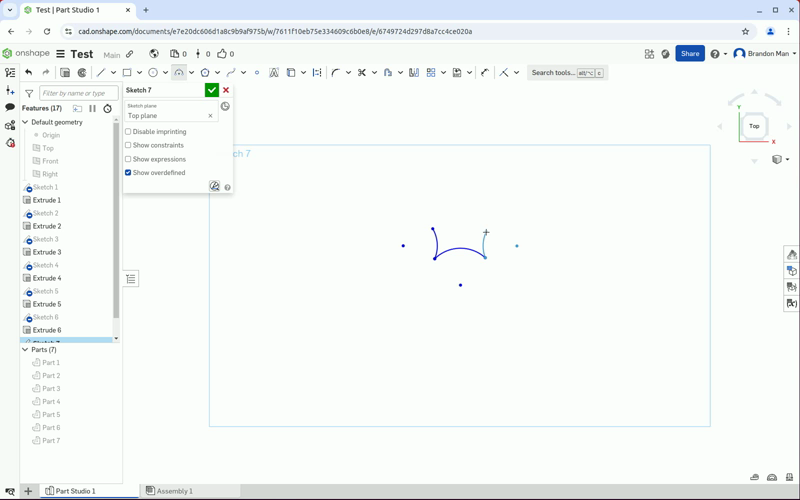
mouse_move(480, 244)
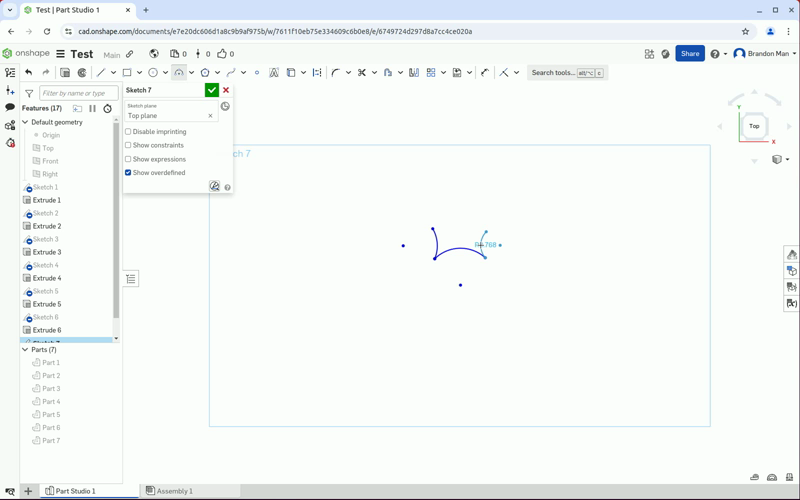
click(480, 244)
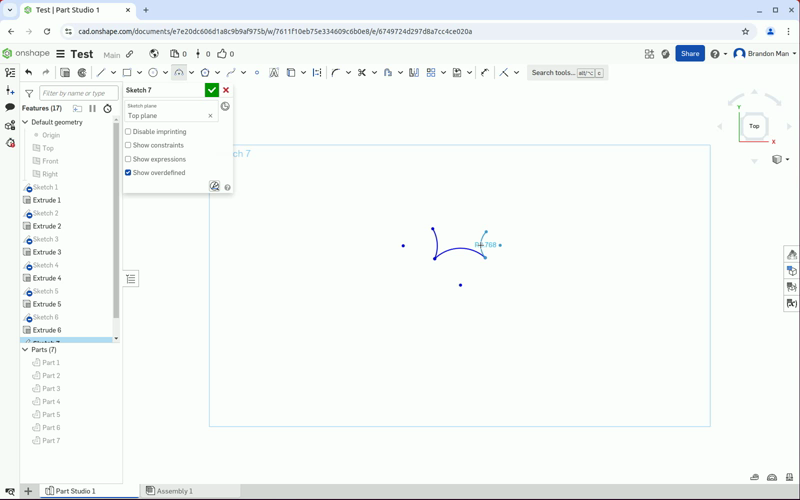
key_up(shift)
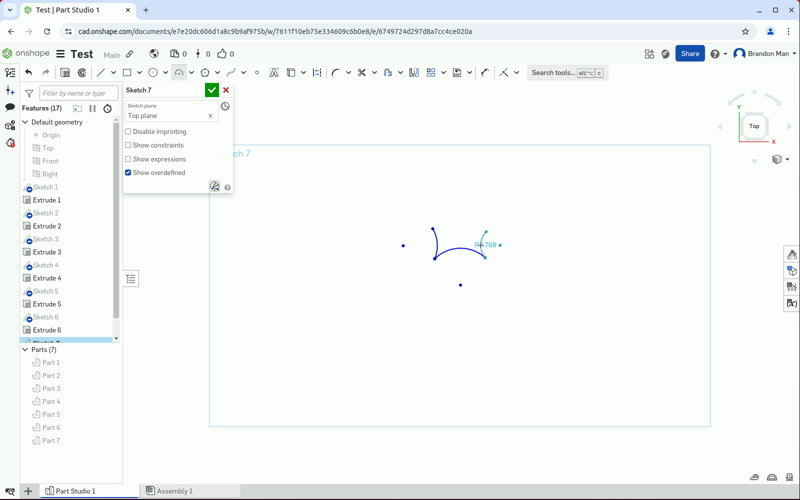
mouse_move(486, 231)
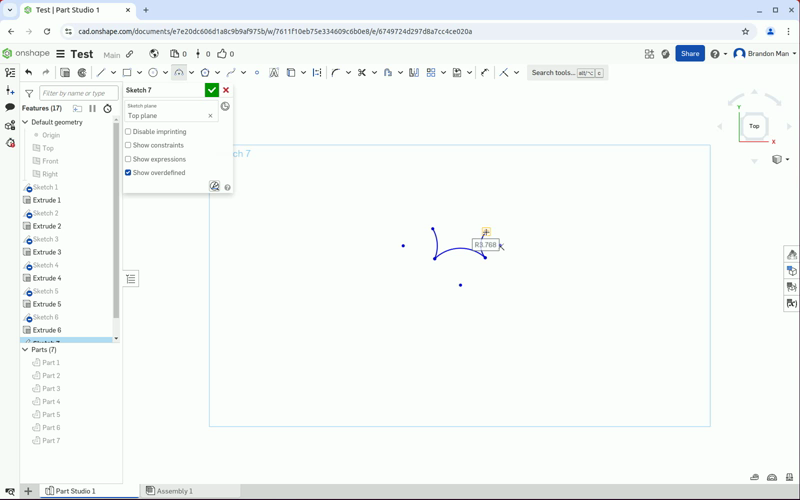
click(486, 231)
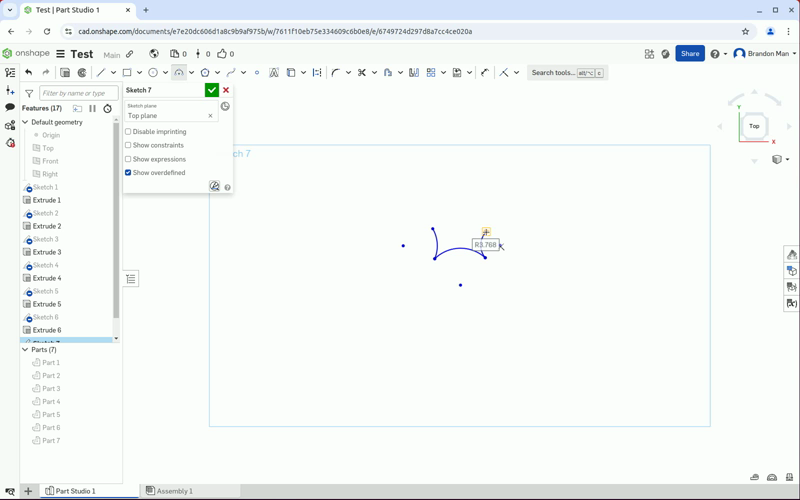
mouse_move(432, 228)
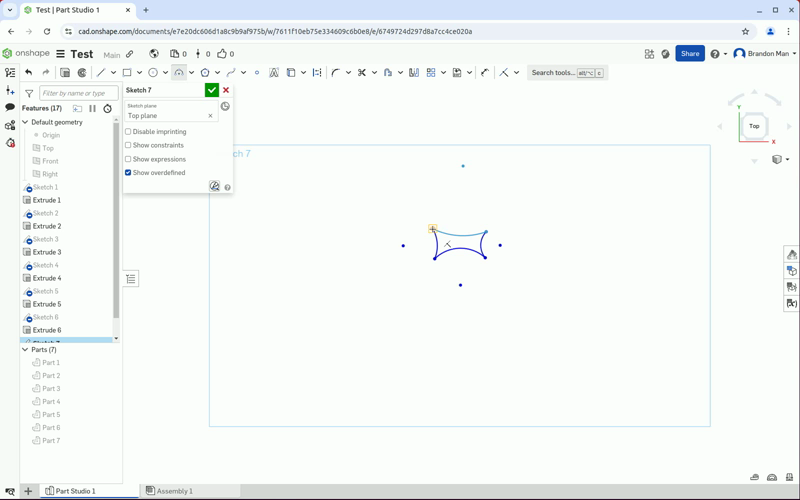
click(432, 228)
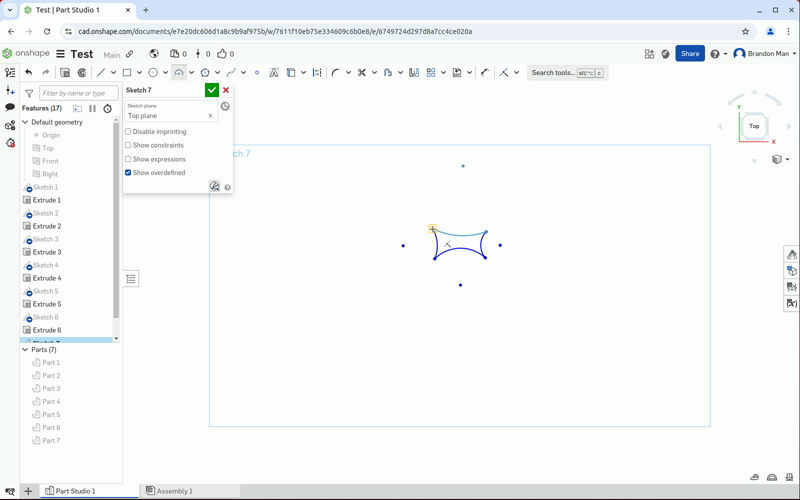
key_down(shift)
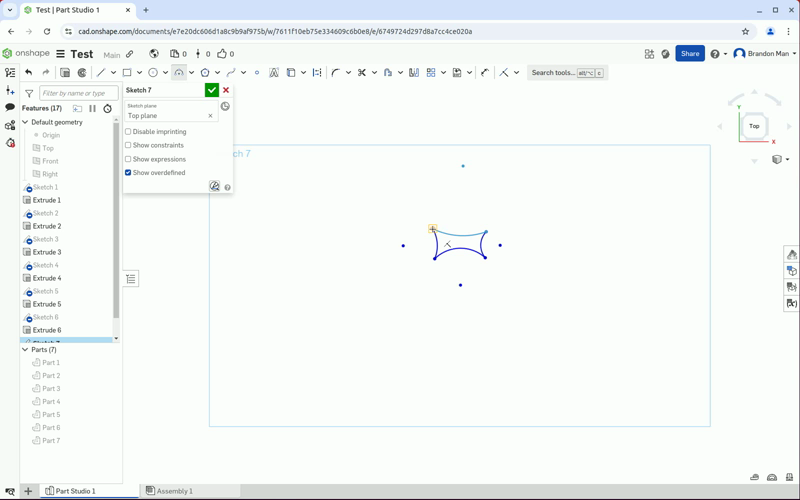
mouse_move(458, 242)
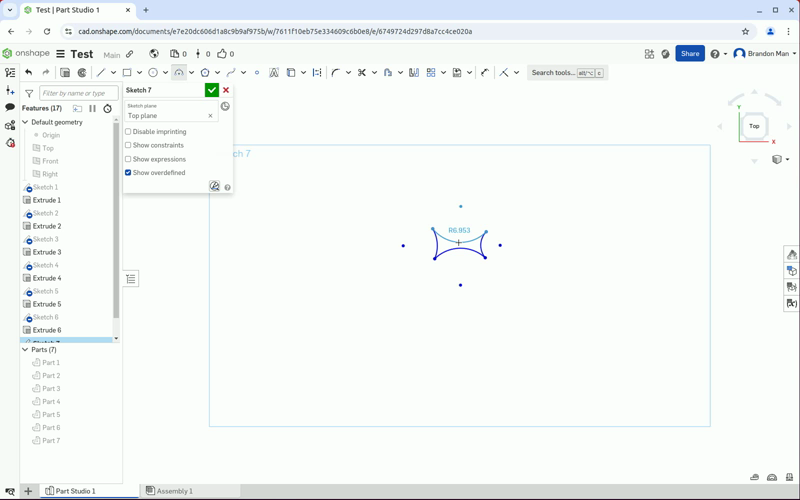
click(458, 242)
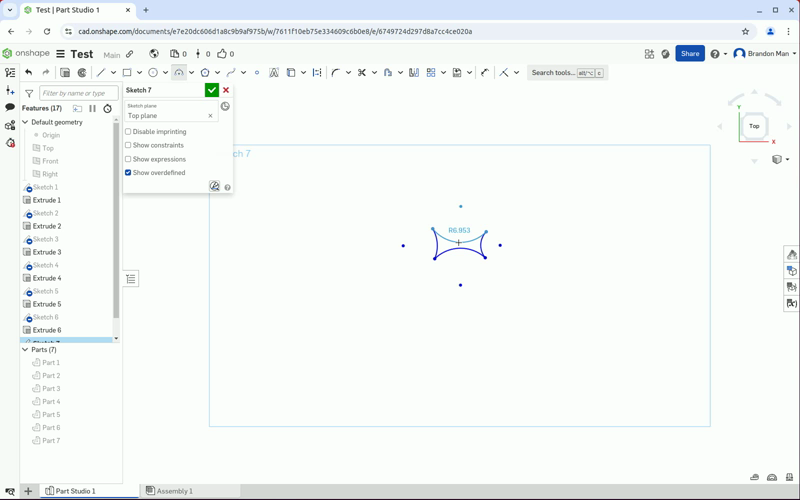
key_up(shift)
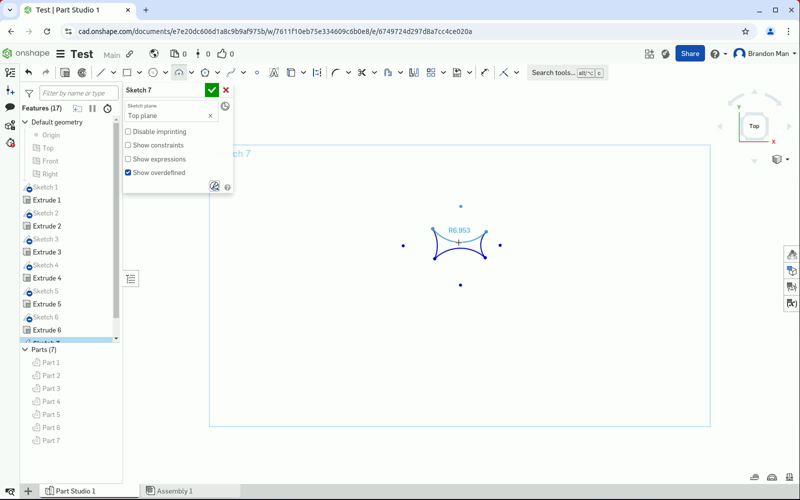
key(esc)
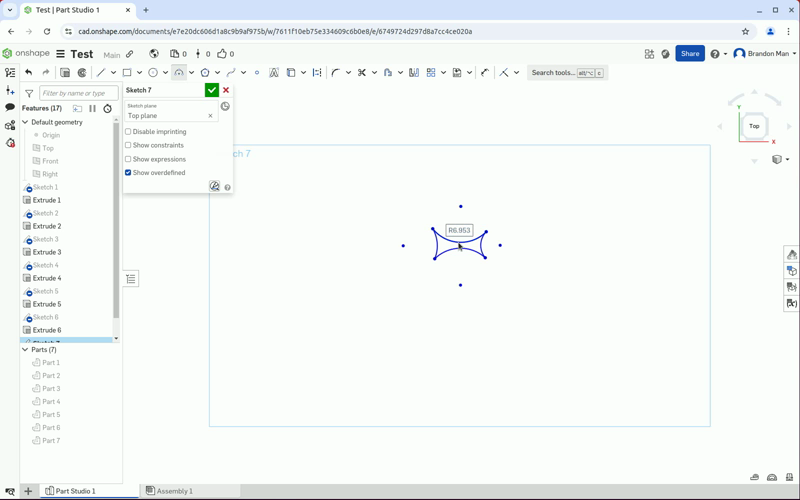
mouse_move(437, 241)
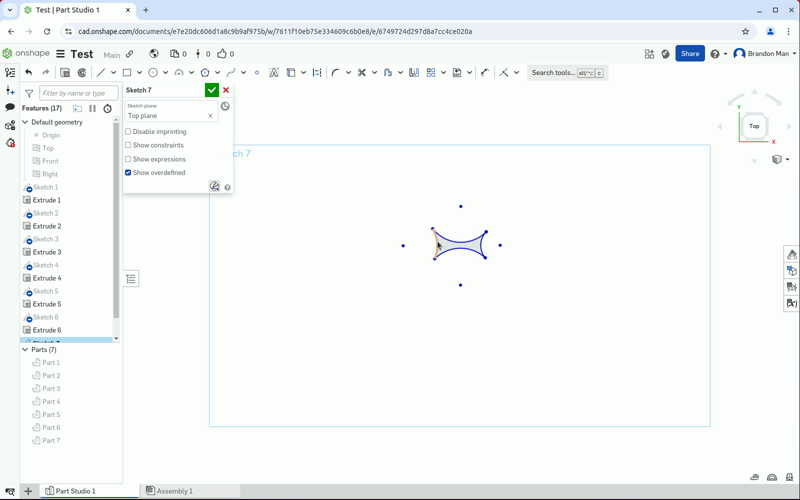
scroll(6)
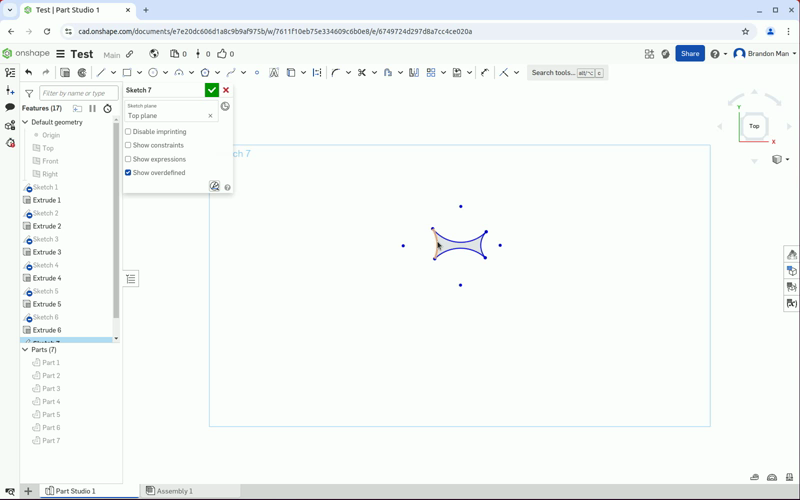
scroll(6)
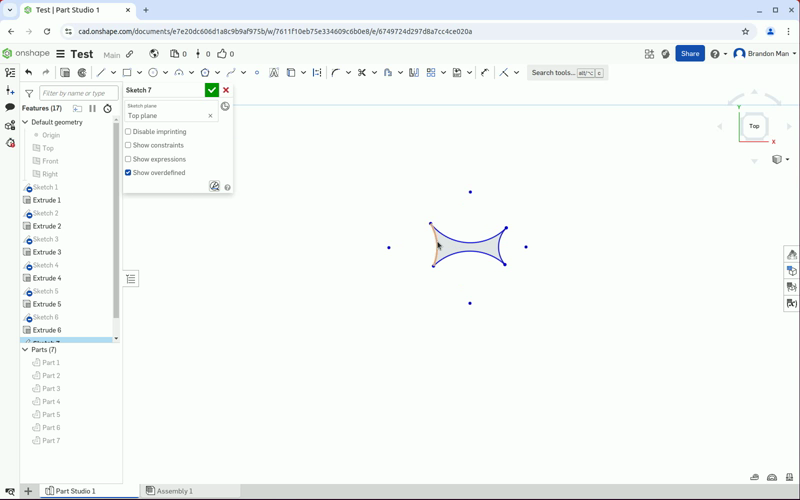
scroll(6)
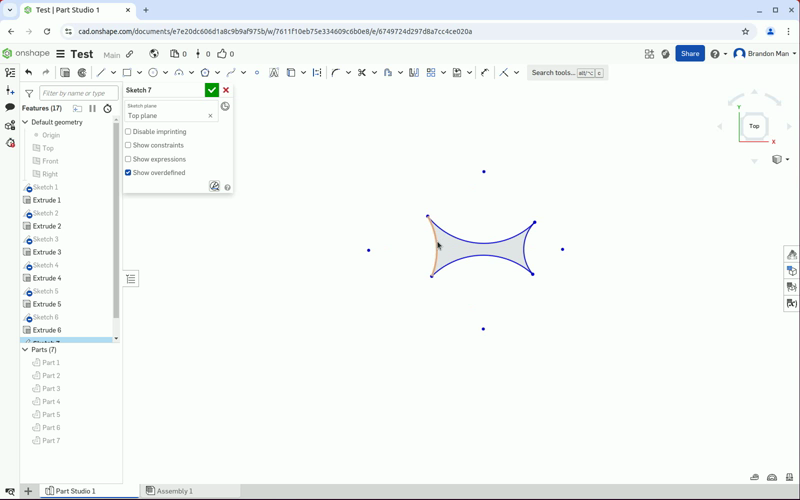
scroll(6)
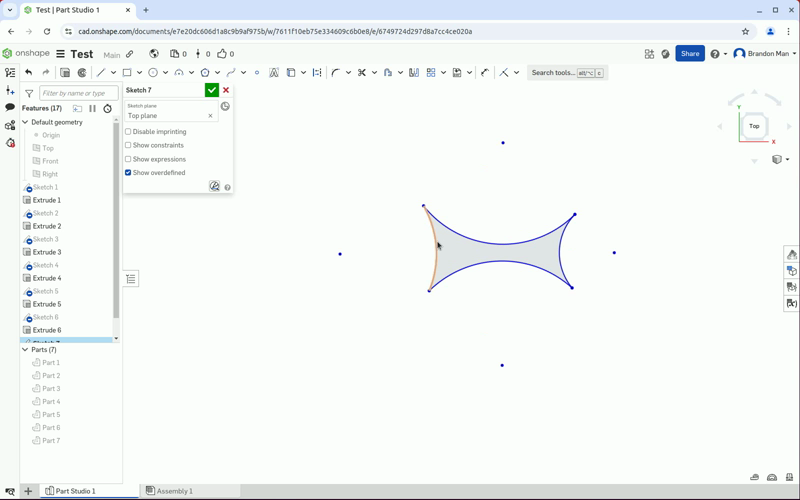
scroll(6)
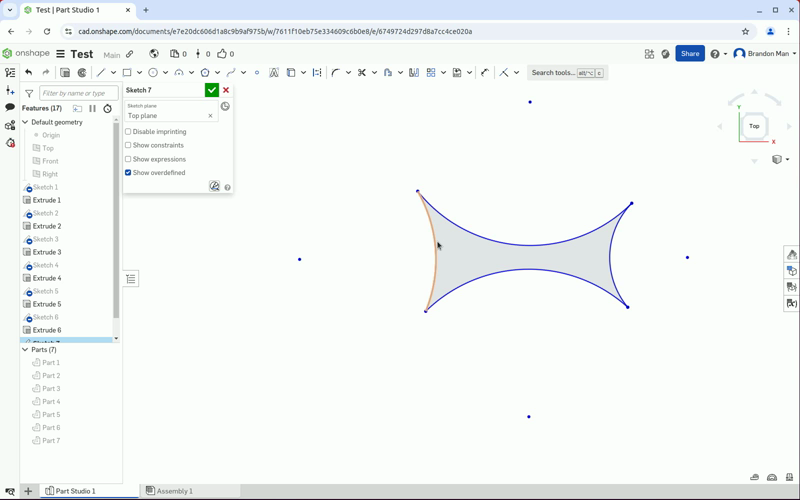
scroll(6)
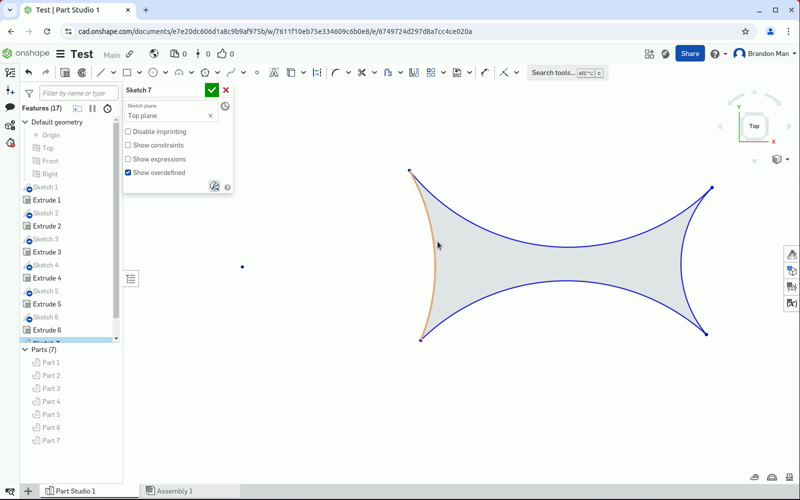
scroll(6)
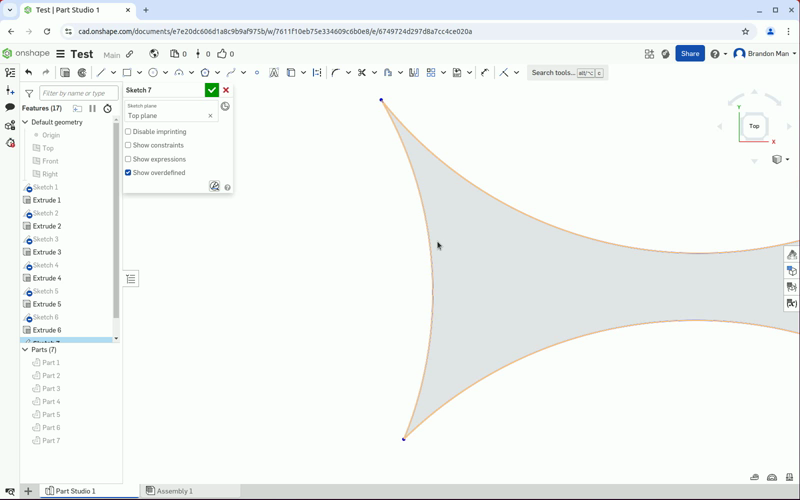
click(437, 241)
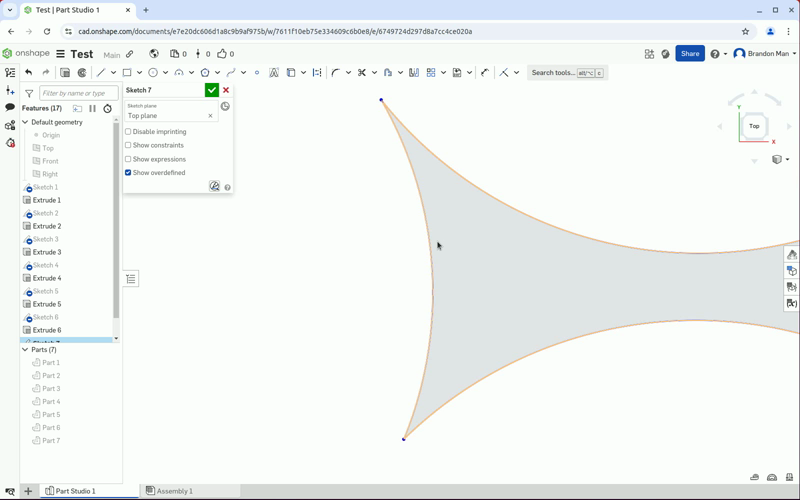
scroll(-6)
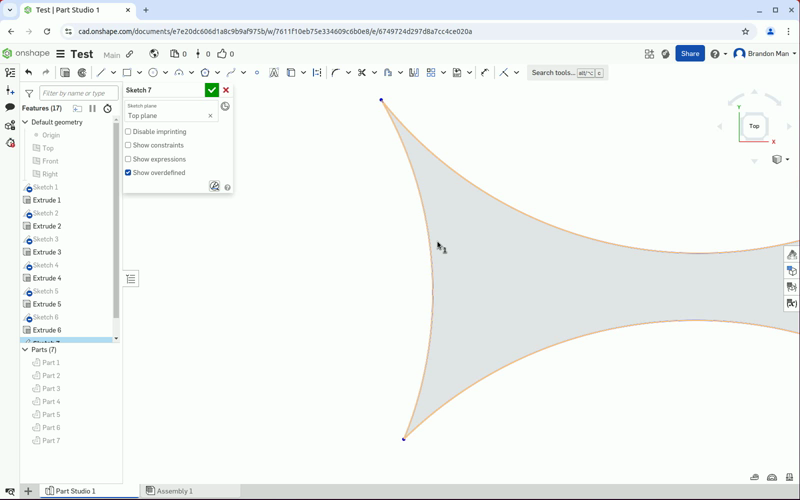
scroll(-6)
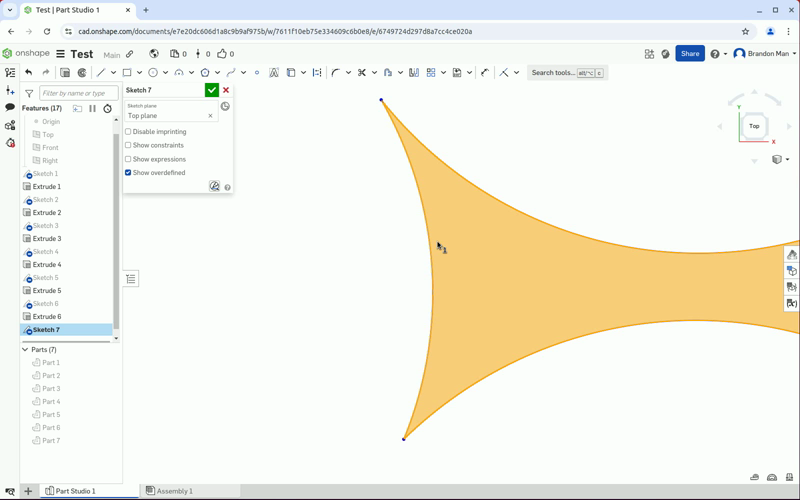
scroll(-6)
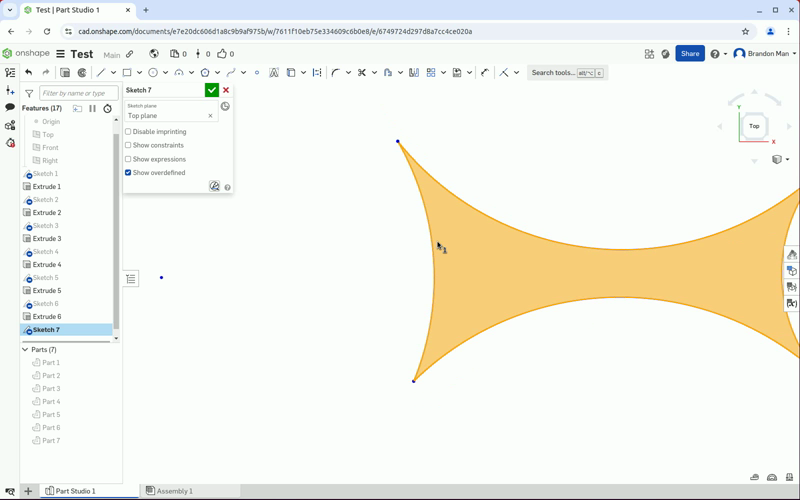
scroll(-6)
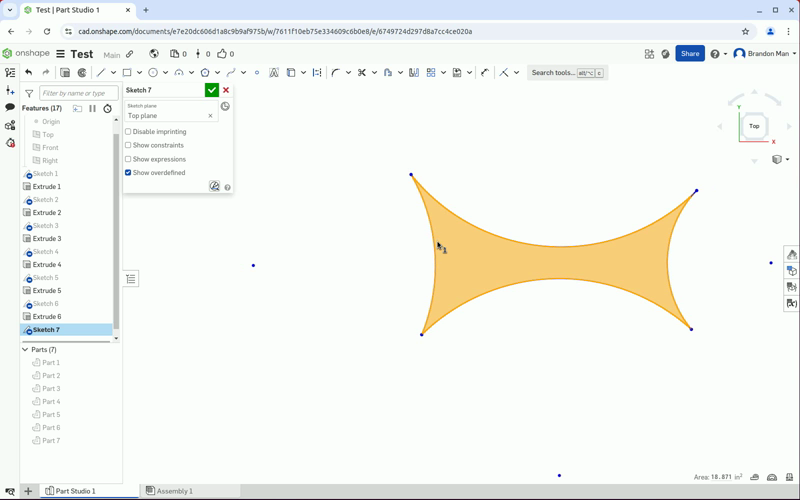
scroll(-6)
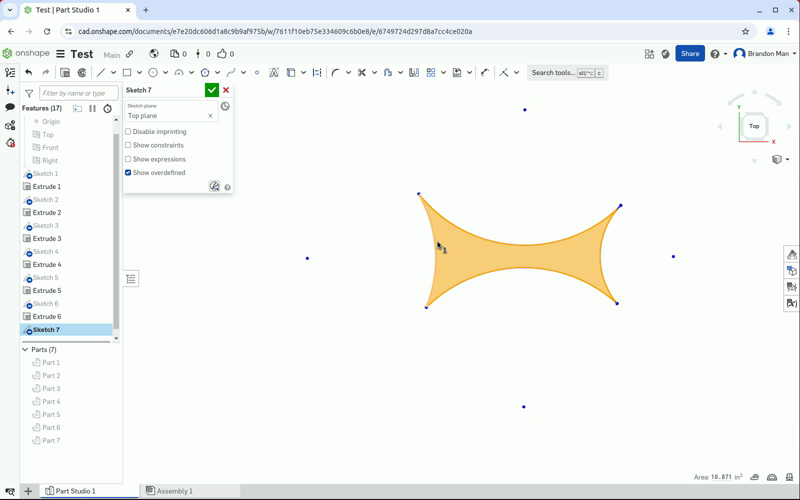
scroll(-6)
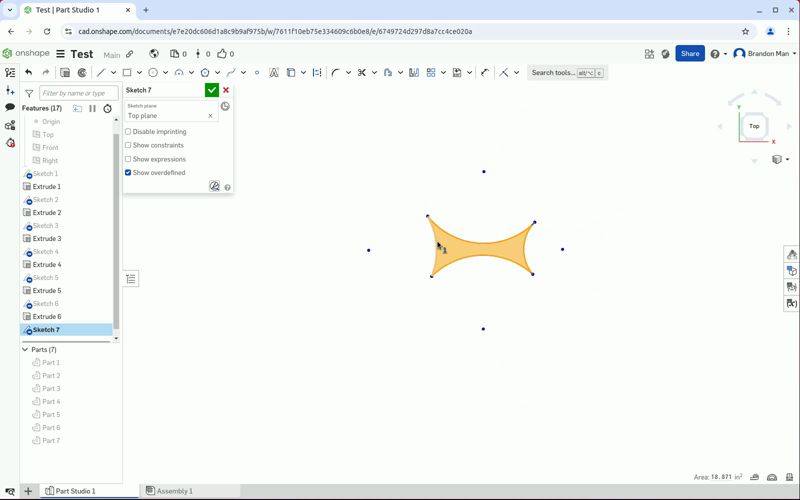
scroll(-6)
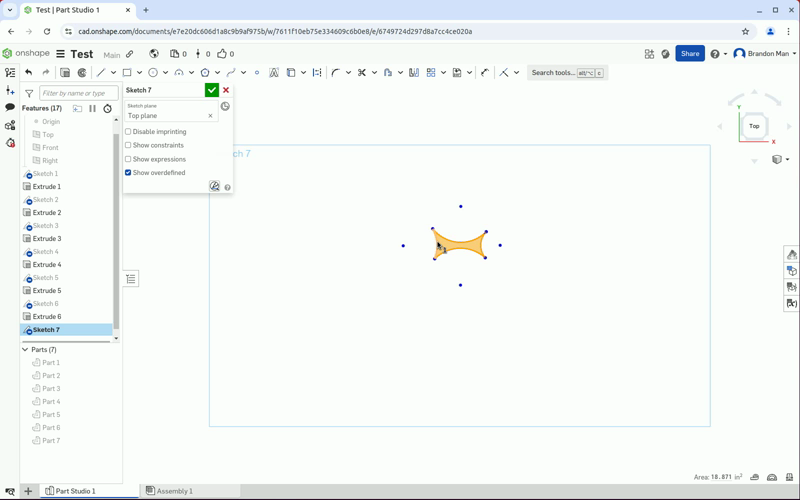
mouse_move(73, 352)
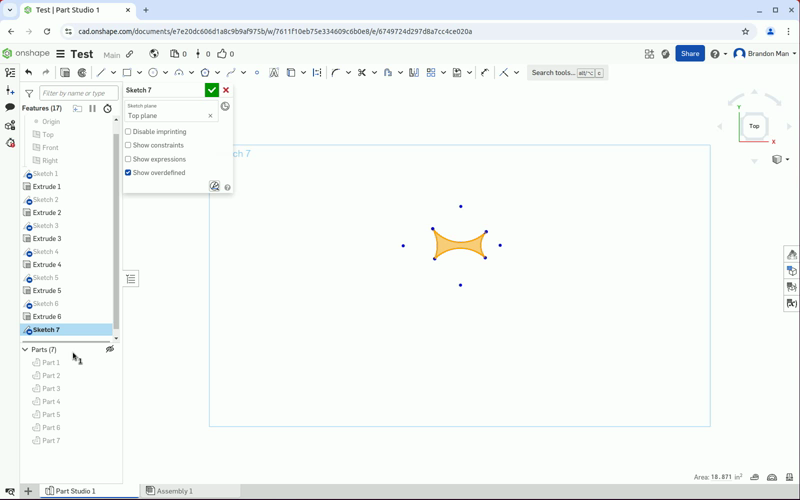
key(shift+y)
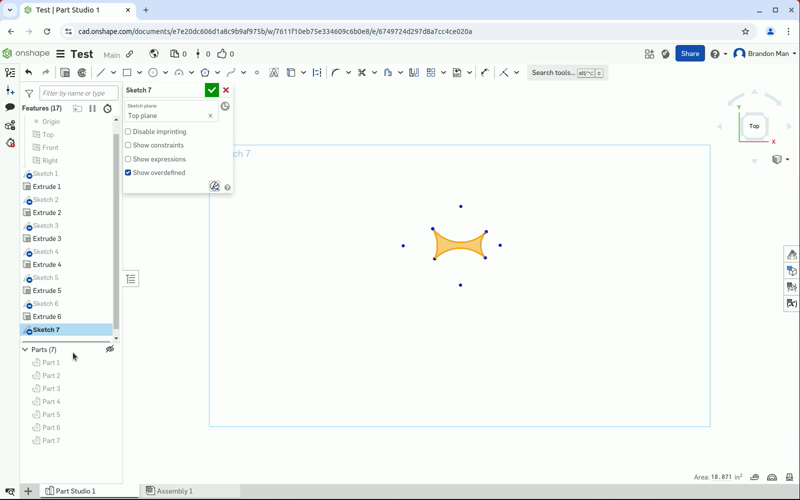
key(shift+e)
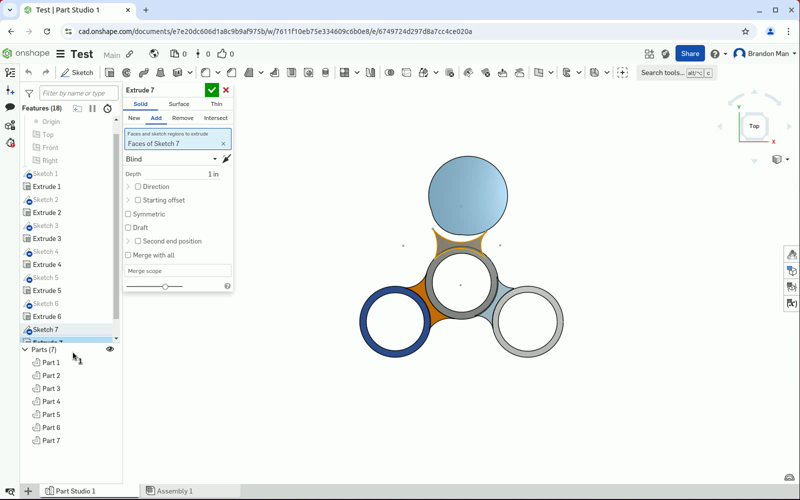
mouse_move(143, 106)
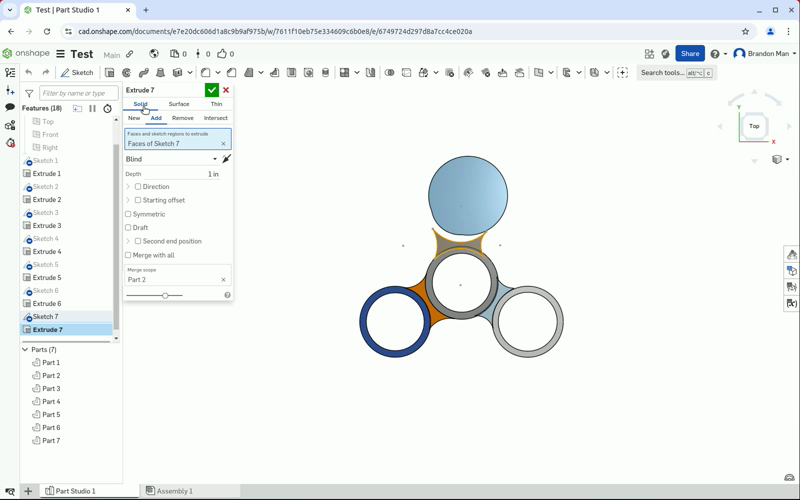
click(143, 106)
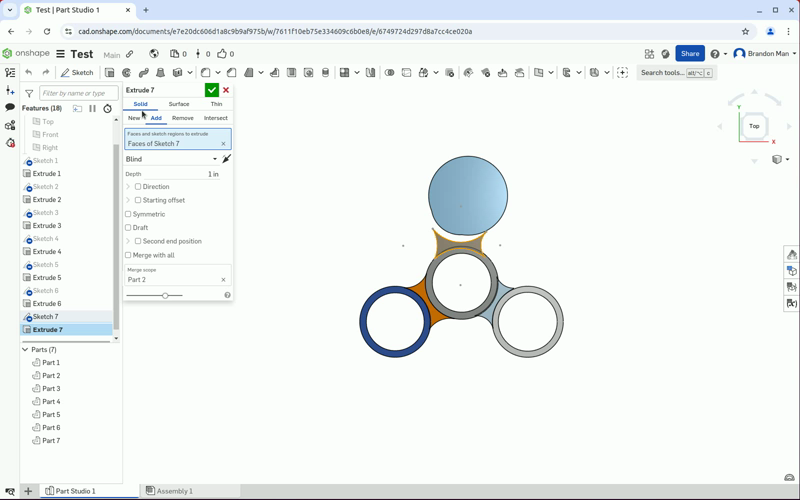
mouse_move(137, 120)
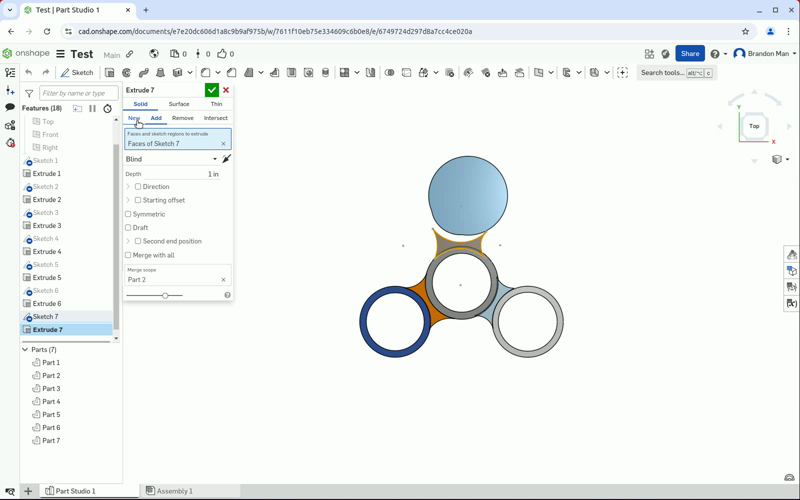
click(137, 120)
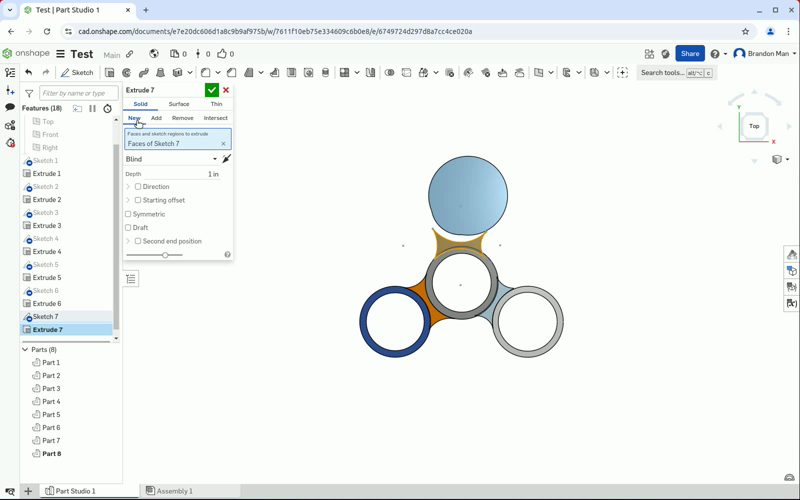
key(tab, 4)
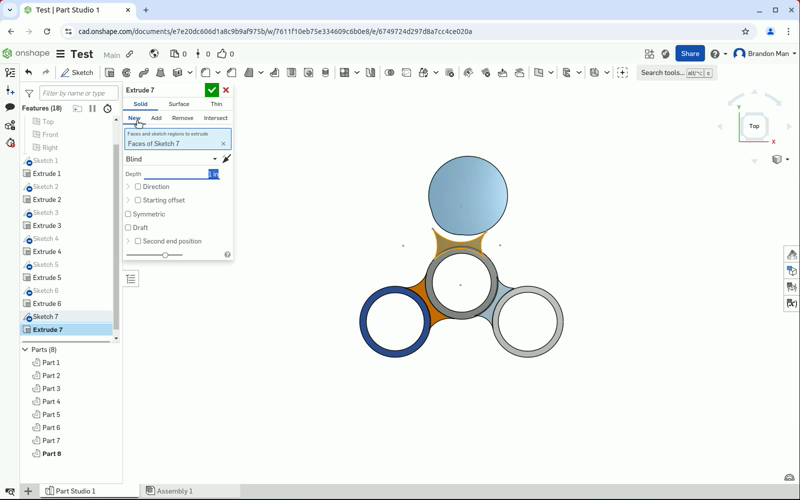
text(3.851)
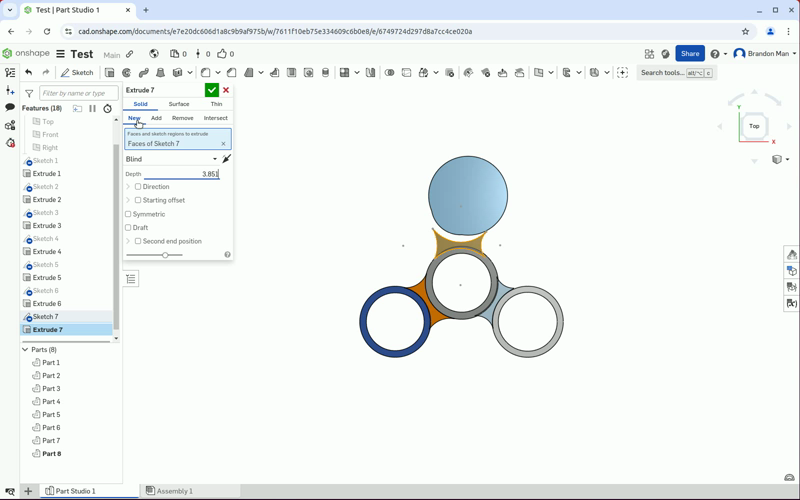
key(enter)
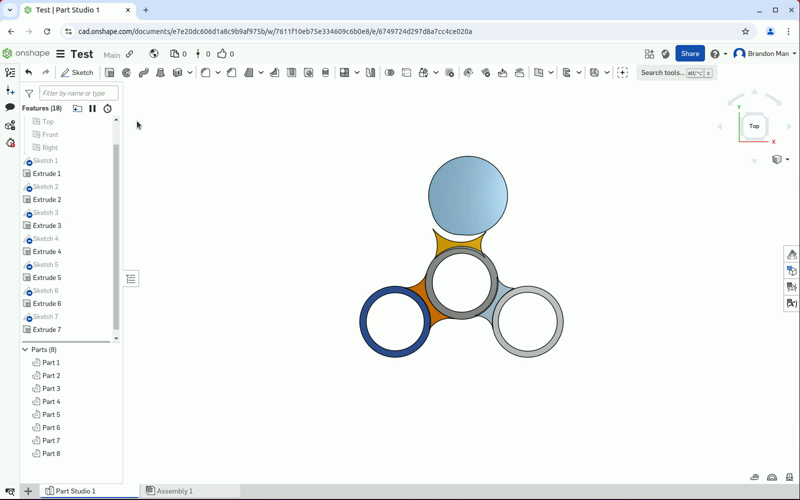
key(shift+h)
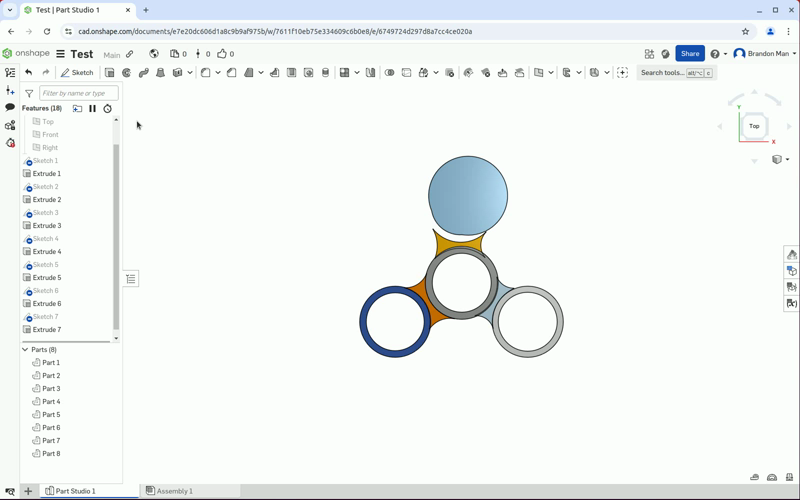
key(shift+h)
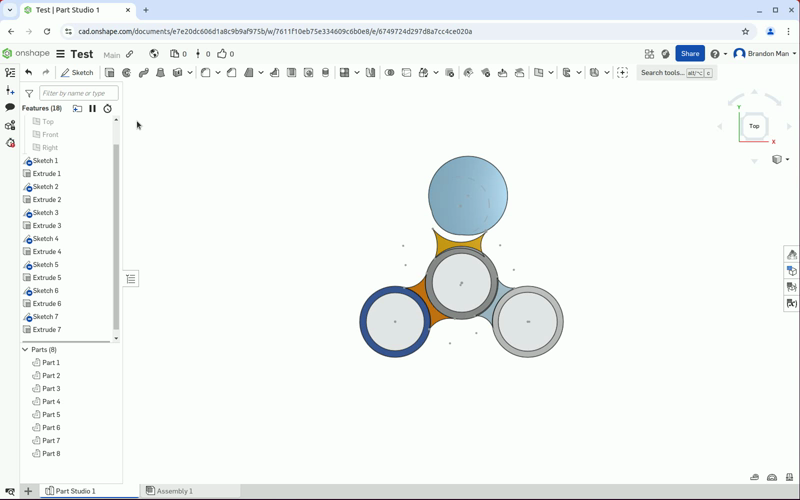
key(shift+7)
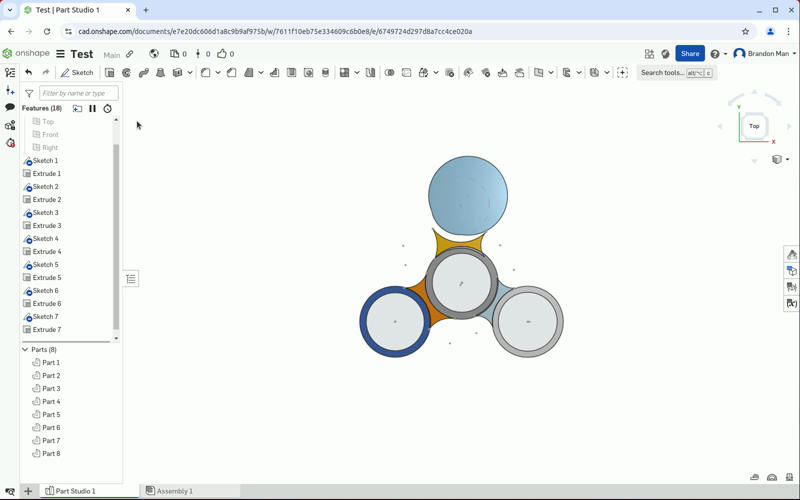
key(up, 3)
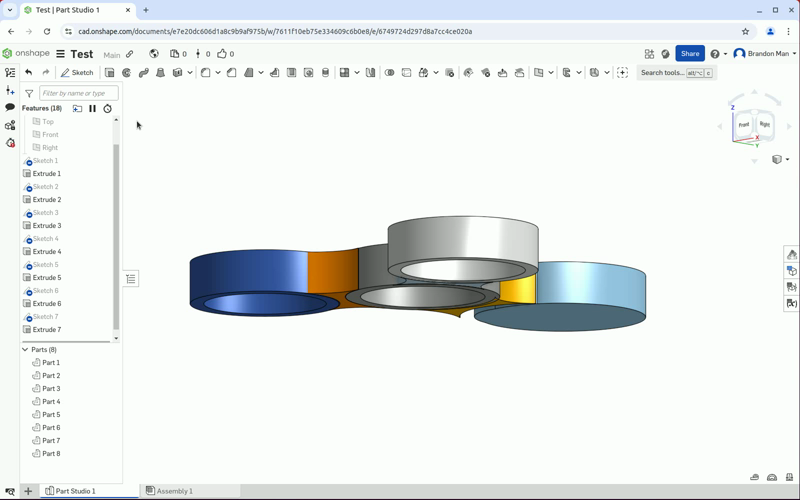
key(left, 3)
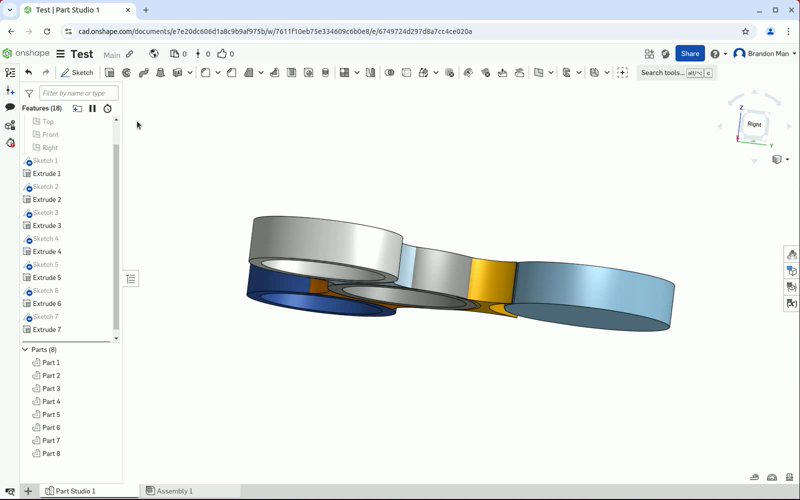
key(right, 3)
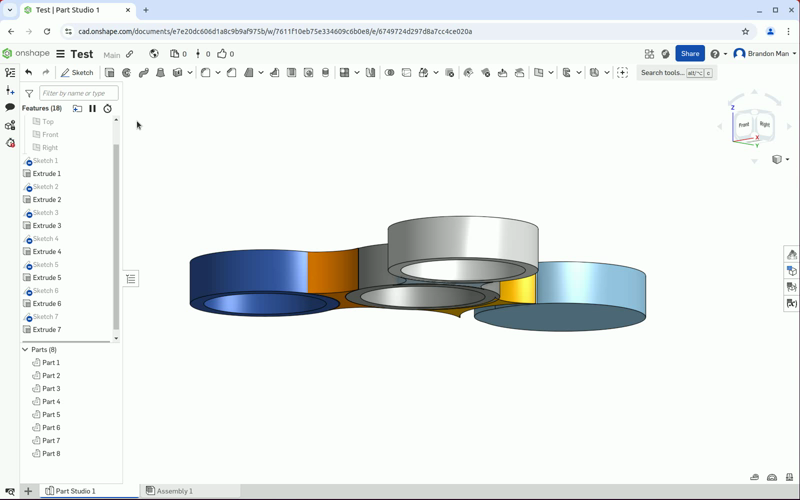
key(down, 3)
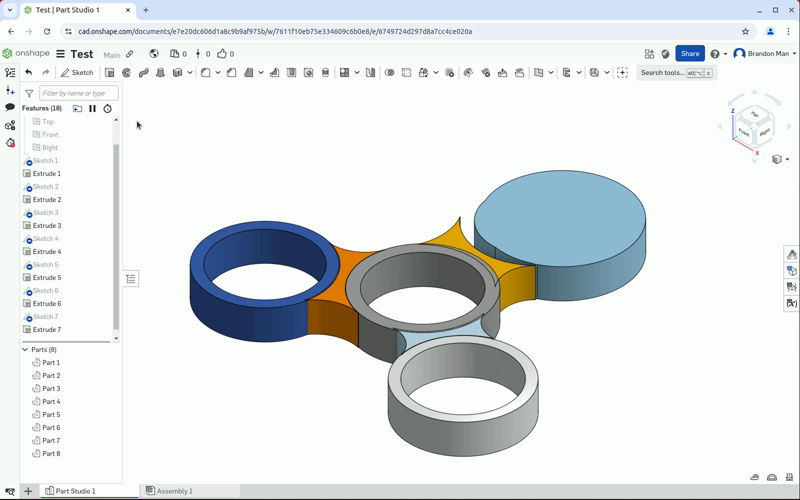
mouse_move(69, 163)
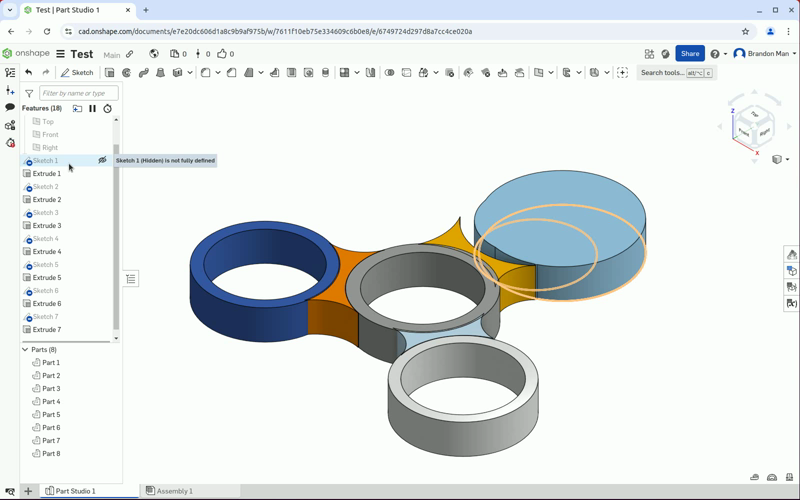
click(69, 163)